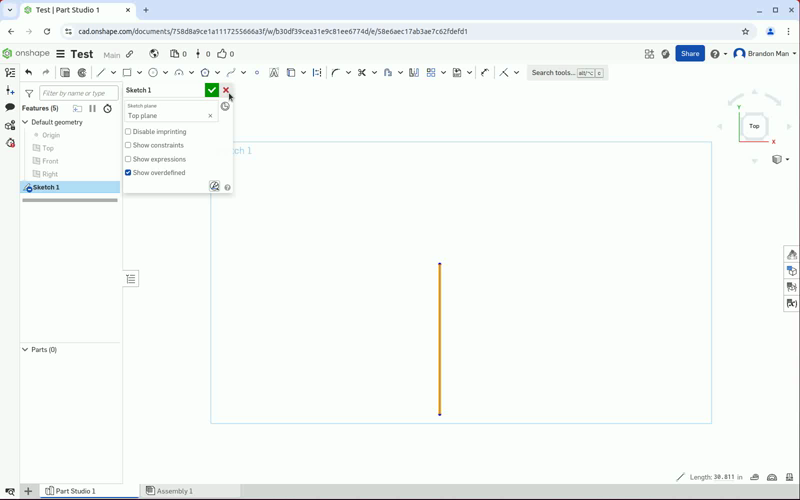
key(shift+h)
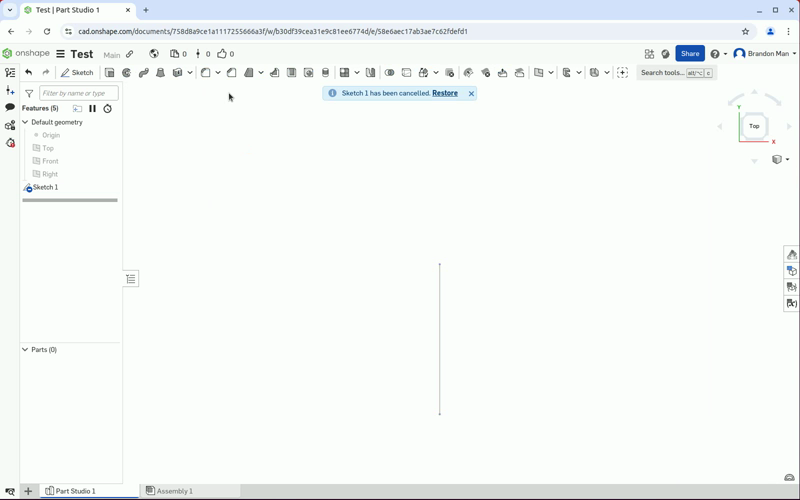
mouse_move(73, 352)
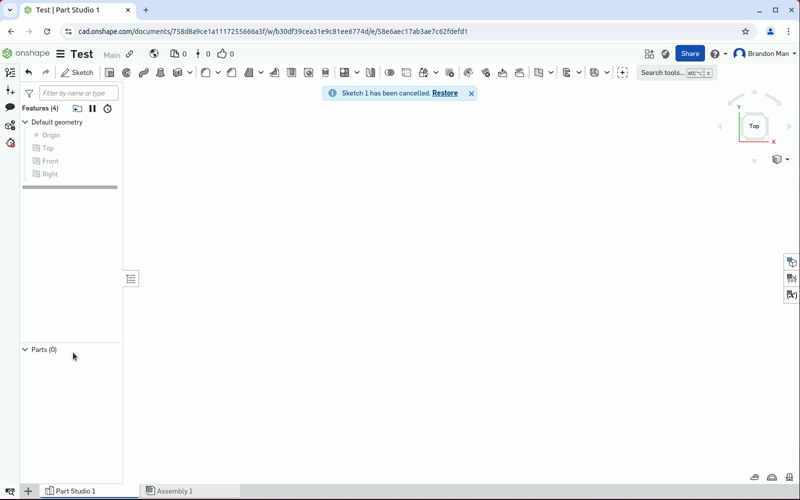
key(y)
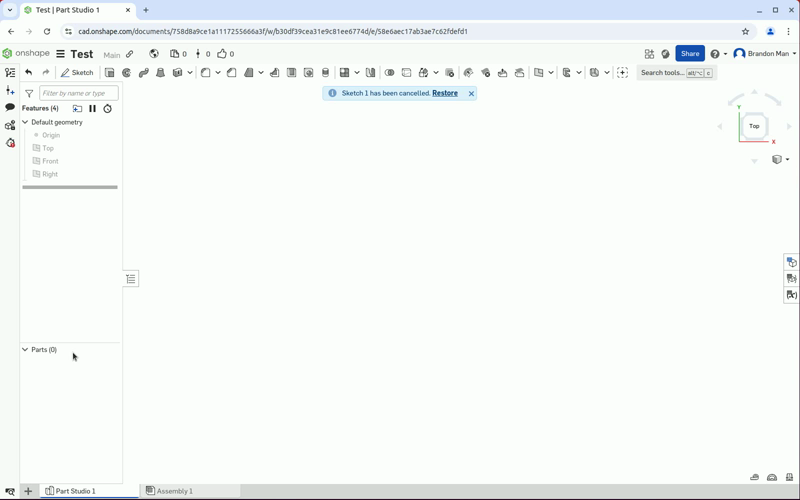
key(shift+p)
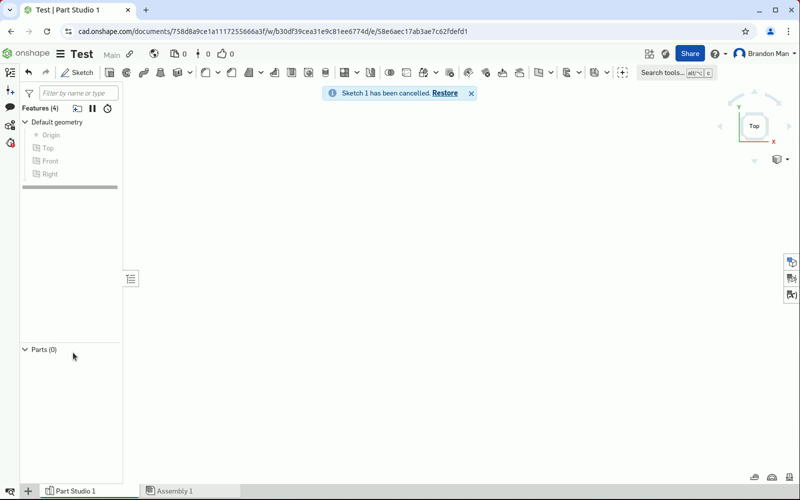
key(space)
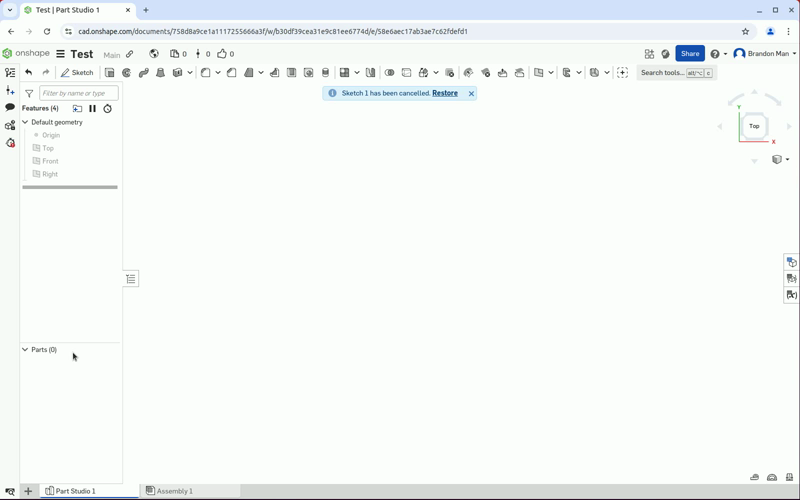
key_down(shift)
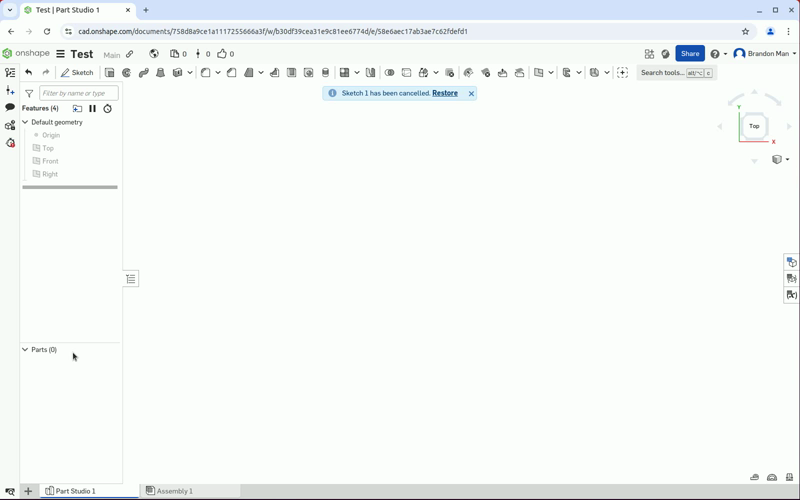
key(up)
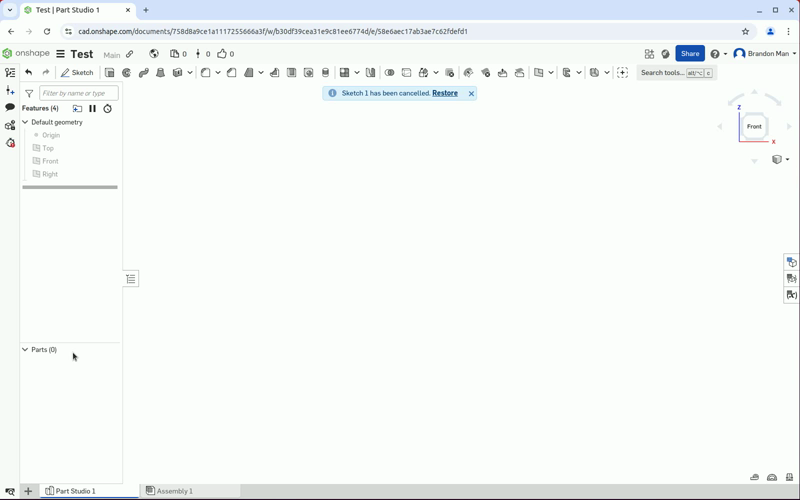
key_up(shift)
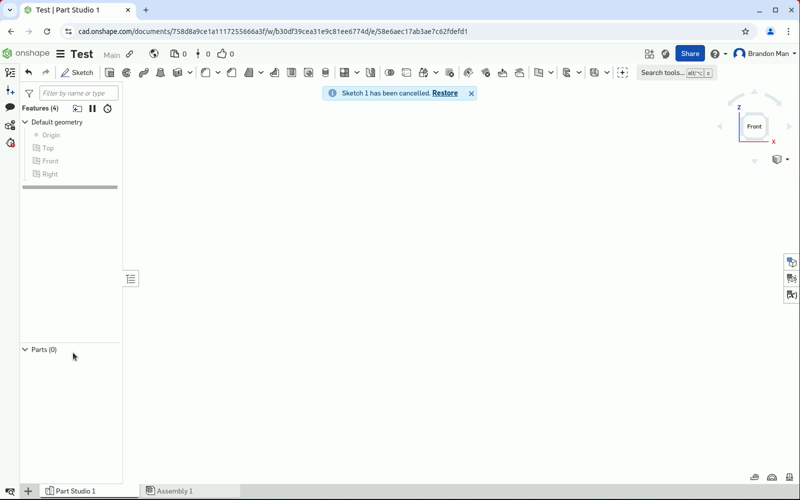
key(space)
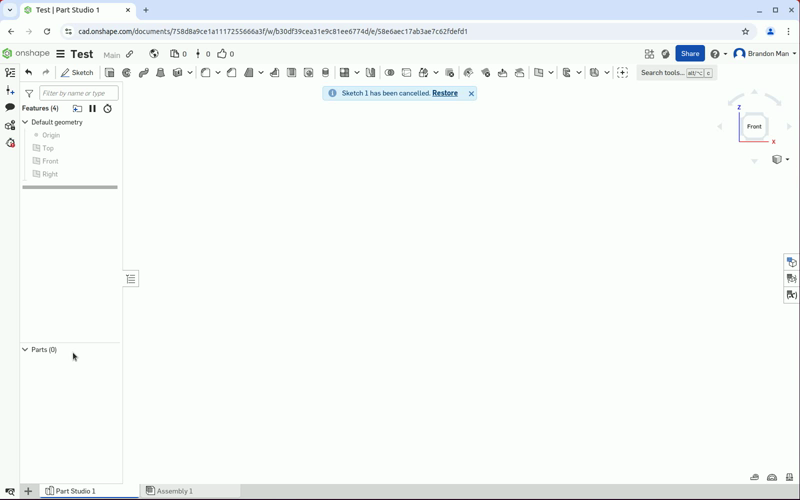
key_down(shift)
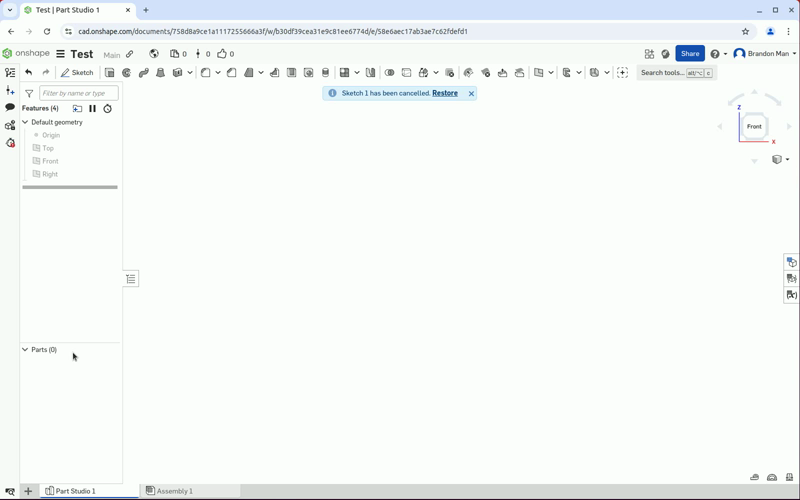
key(left)
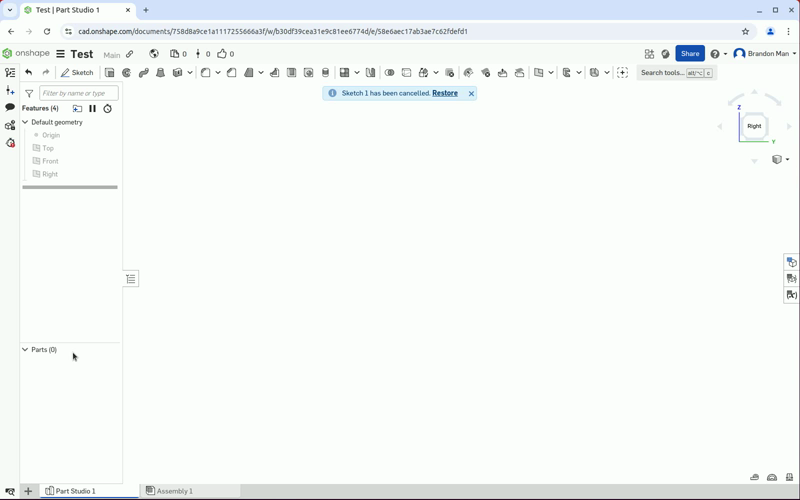
key_up(shift)
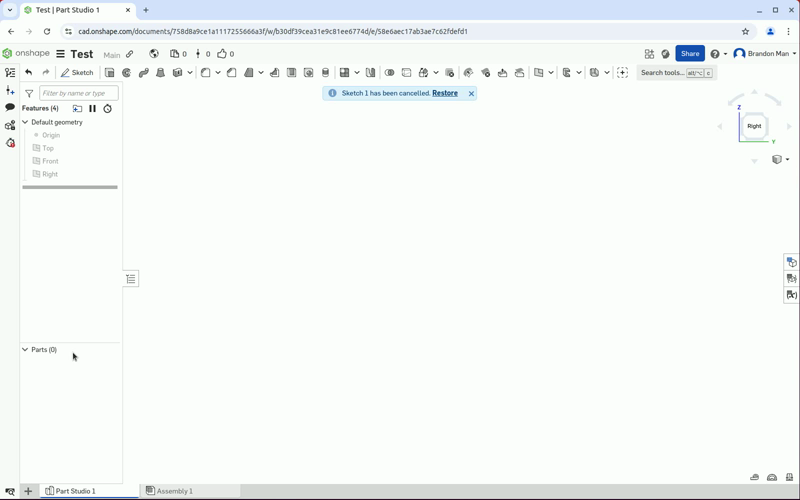
mouse_move(73, 352)
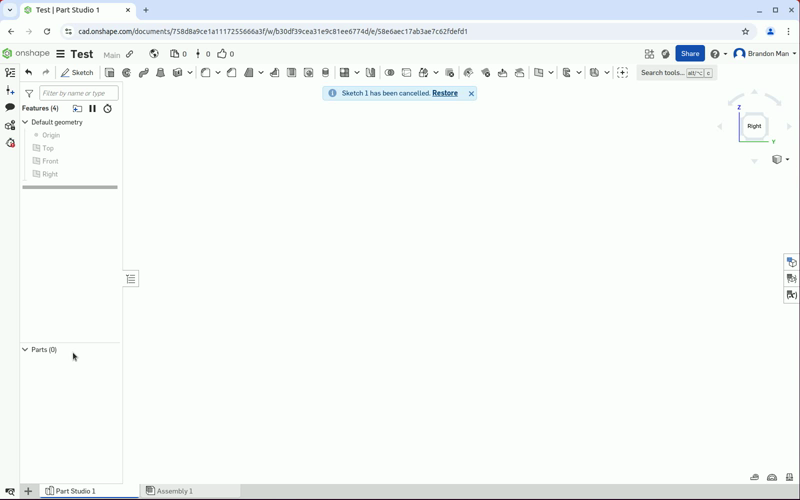
key(shift+y)
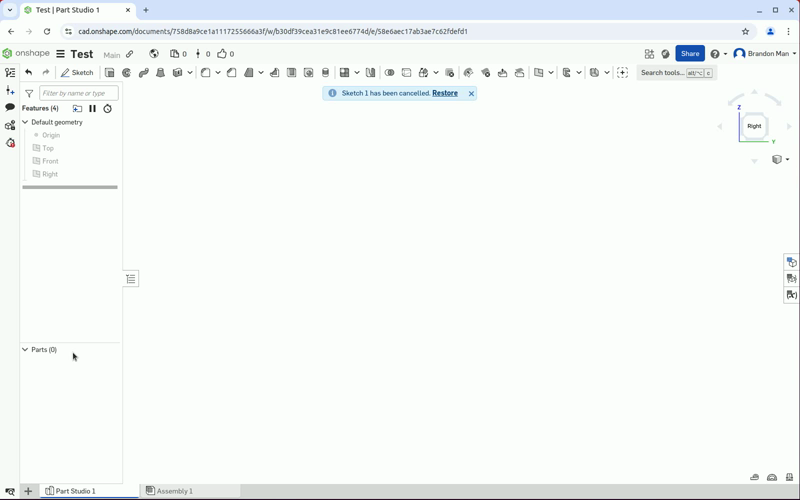
key(shift+s)
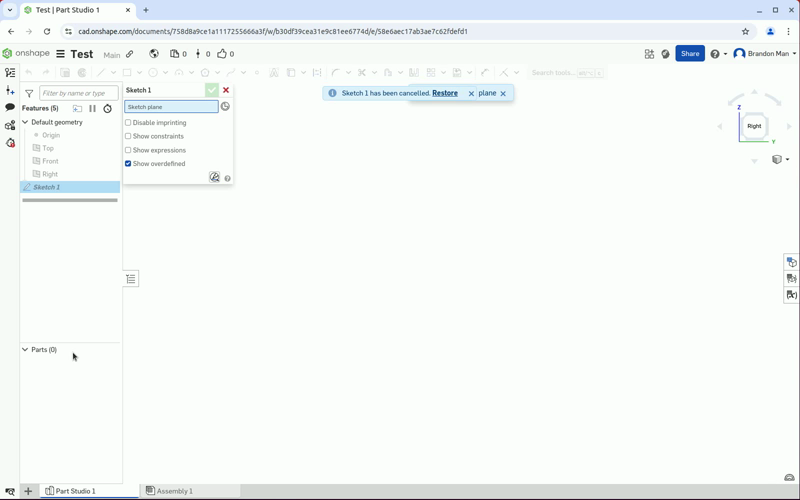
mouse_move(73, 176)
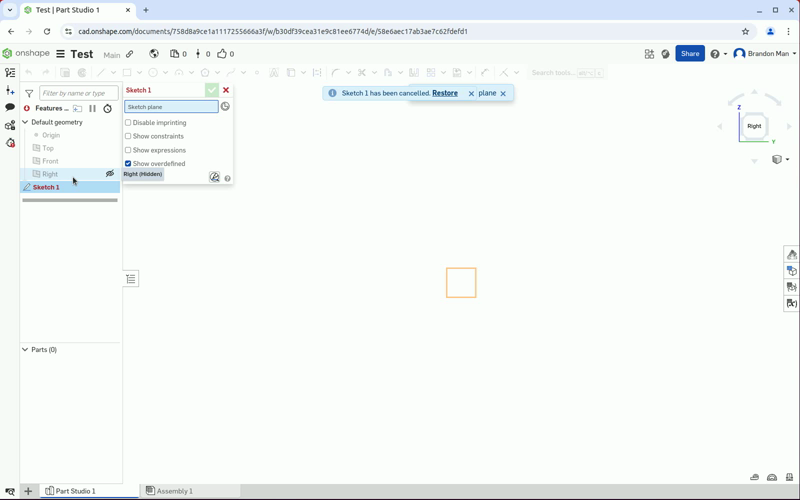
click(73, 176)
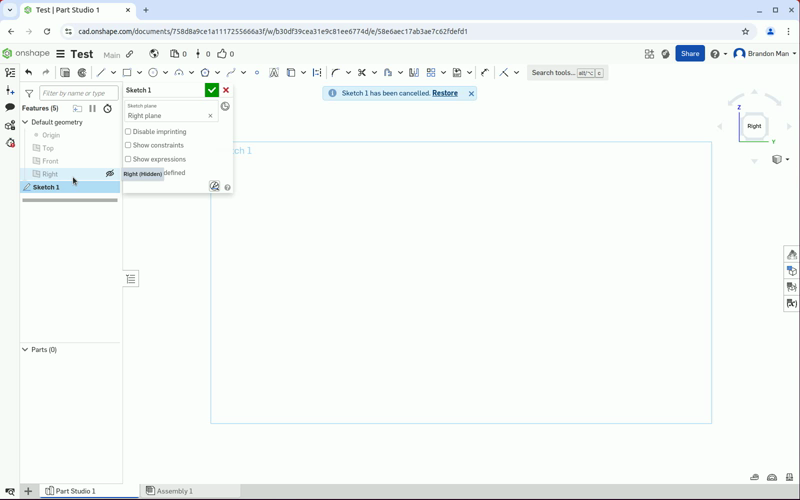
mouse_move(73, 352)
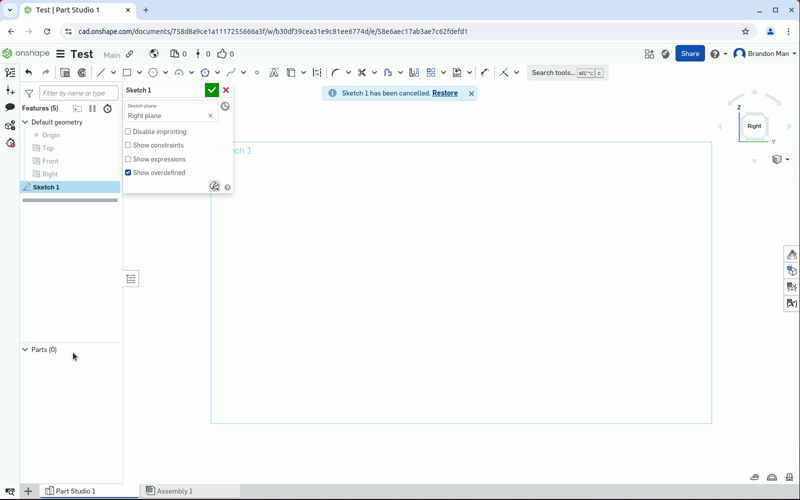
key(y)
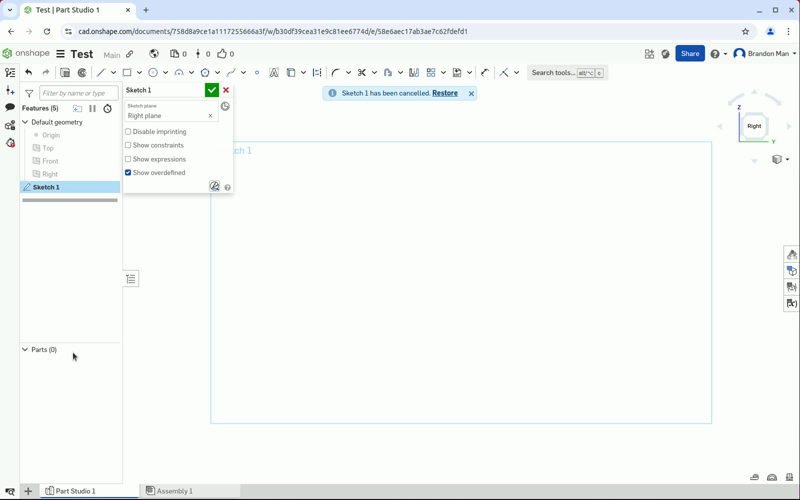
key(l)
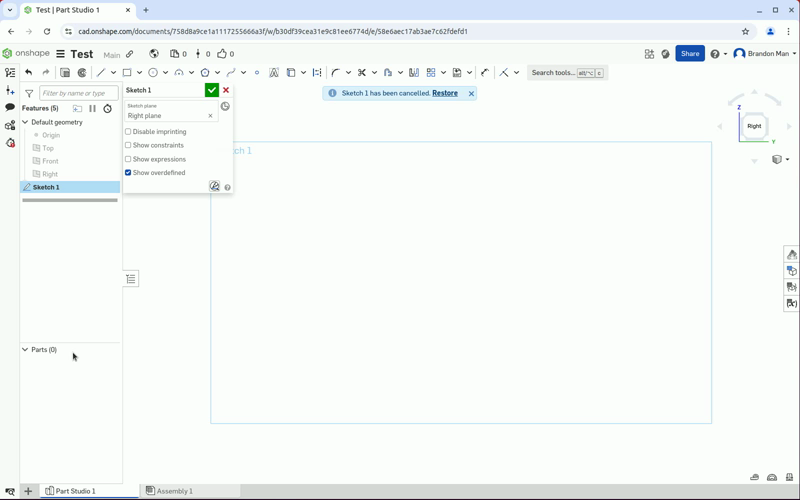
key_down(shift)
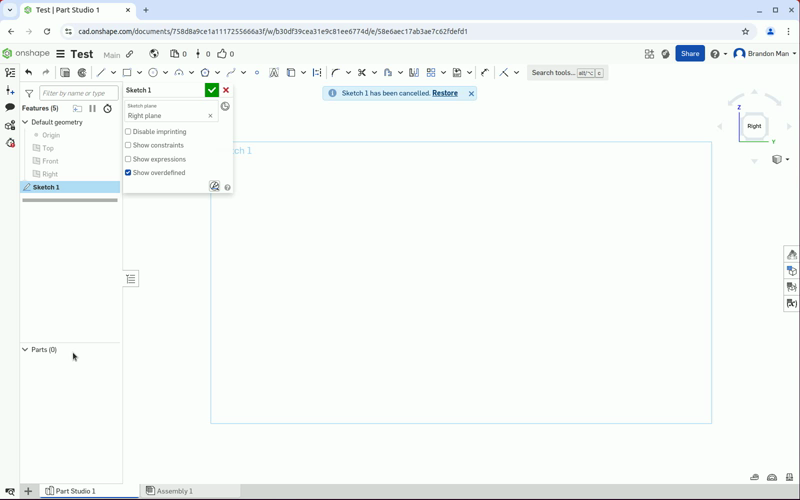
mouse_move(404, 292)
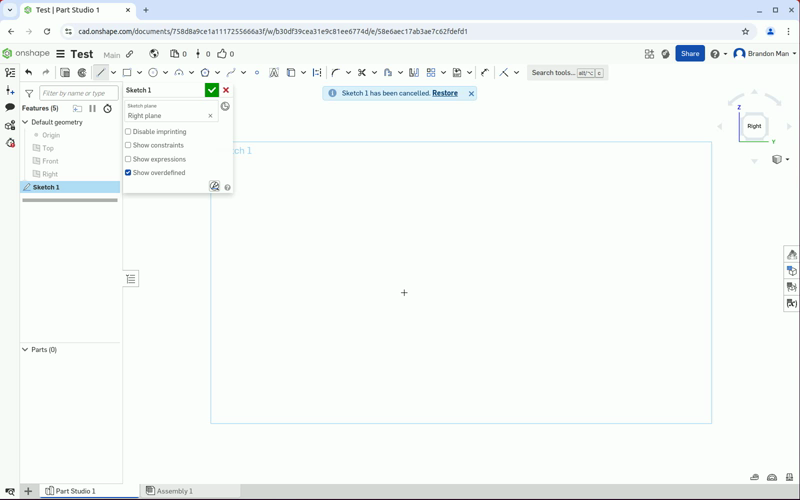
click(404, 292)
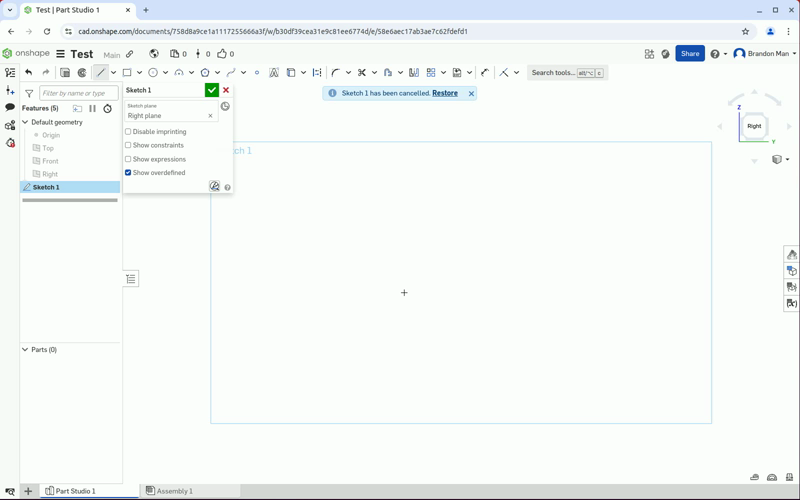
key_up(shift)
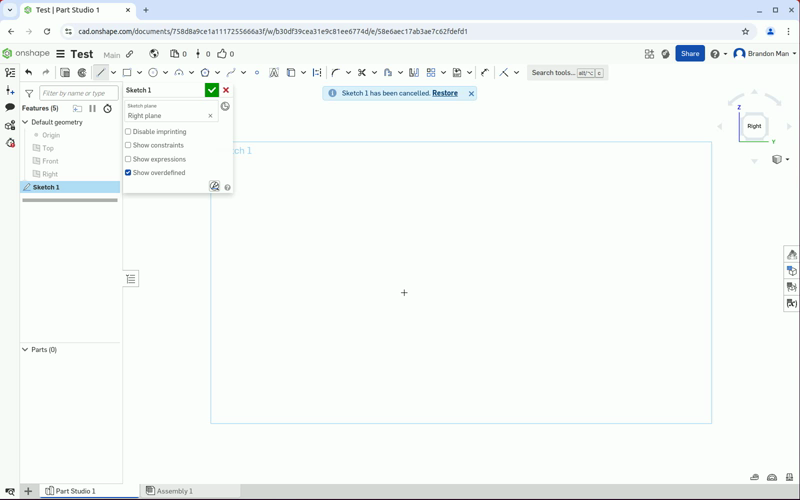
key_down(shift)
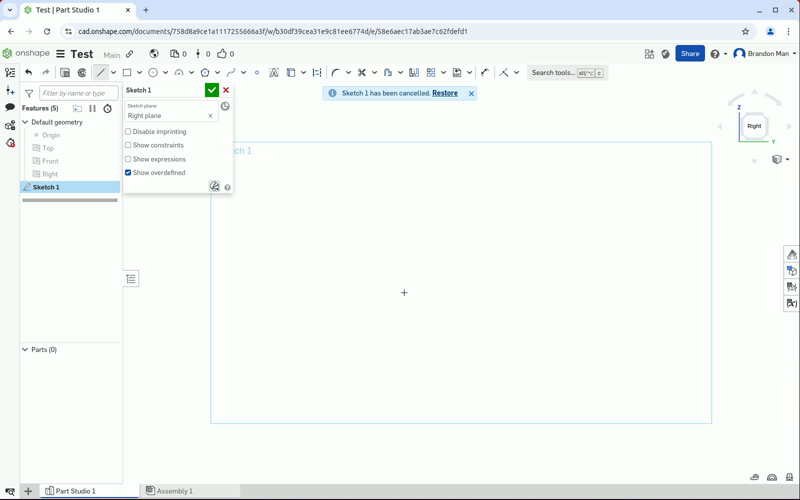
mouse_move(516, 292)
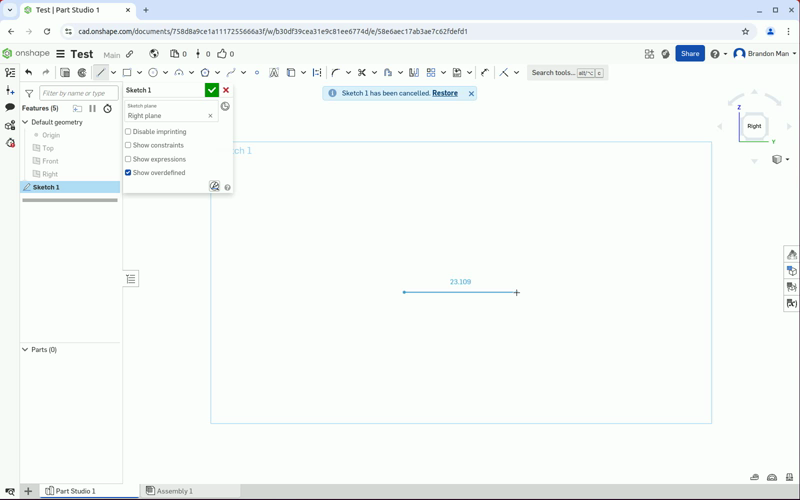
click(516, 292)
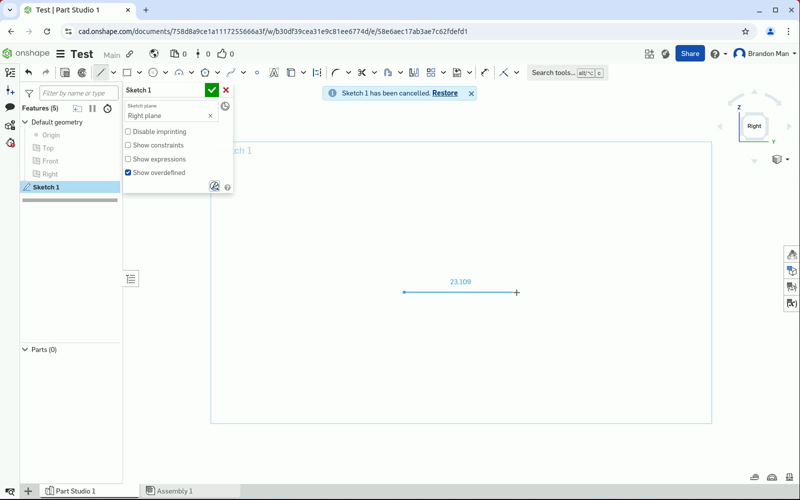
key_up(shift)
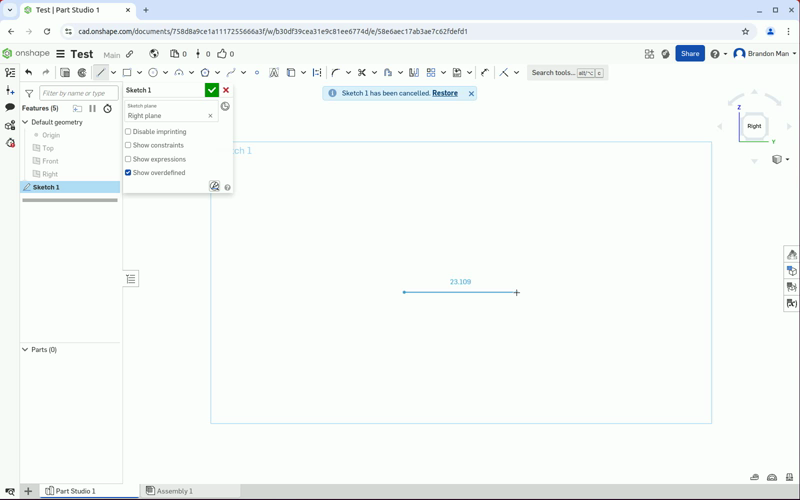
key_down(shift)
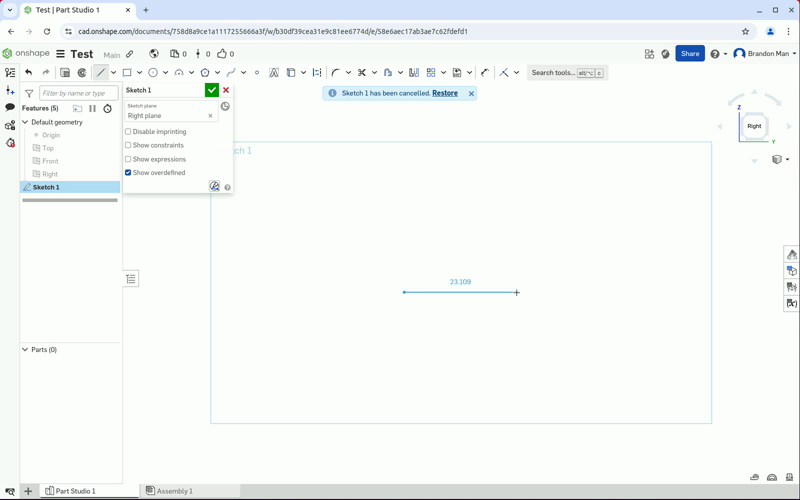
mouse_move(546, 292)
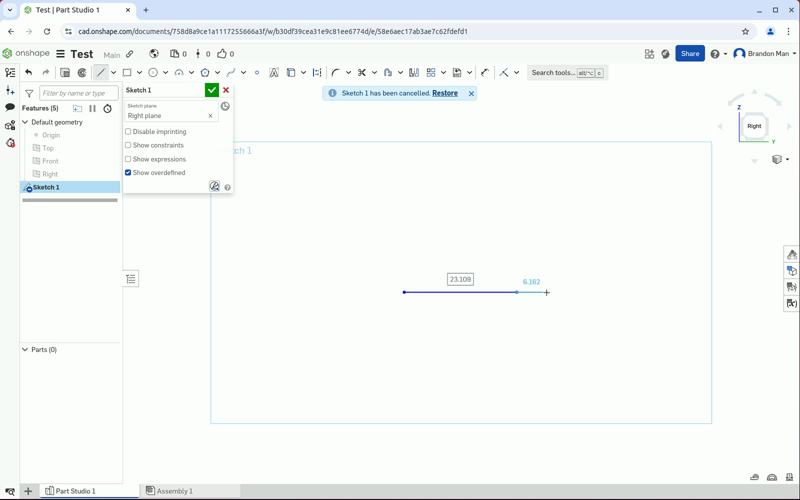
mouse_move(516, 288)
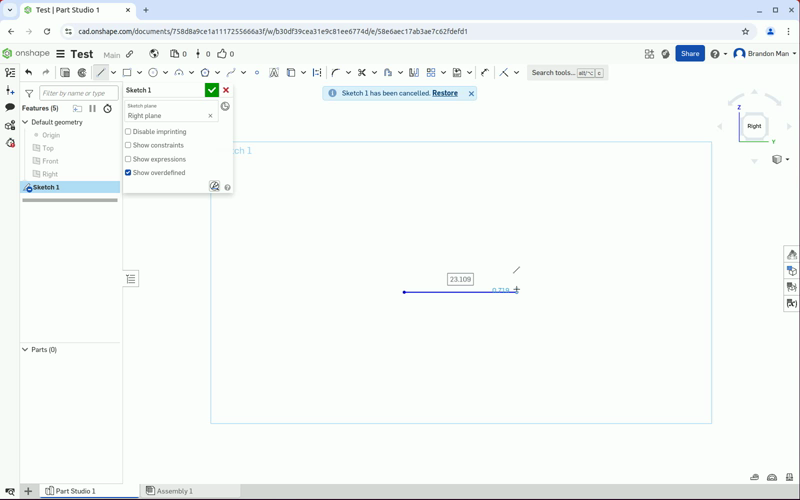
scroll(6)
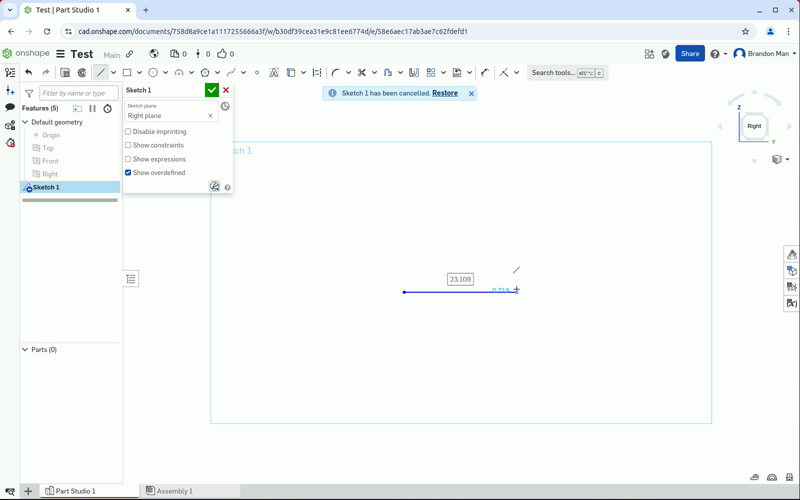
scroll(6)
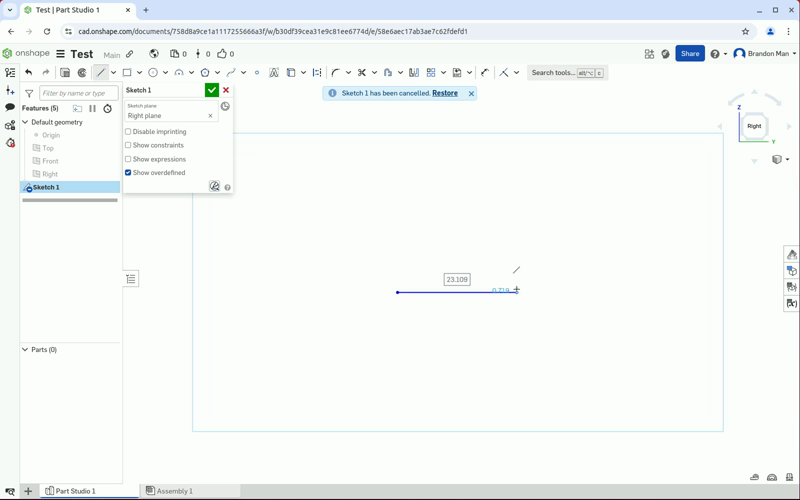
scroll(6)
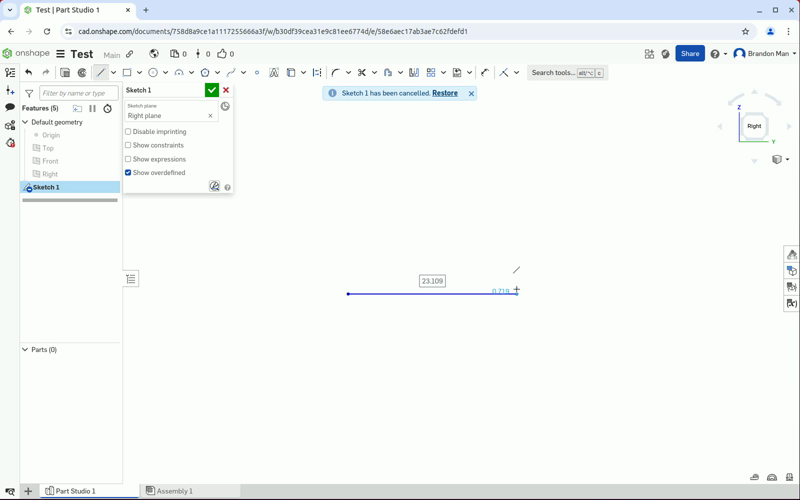
scroll(6)
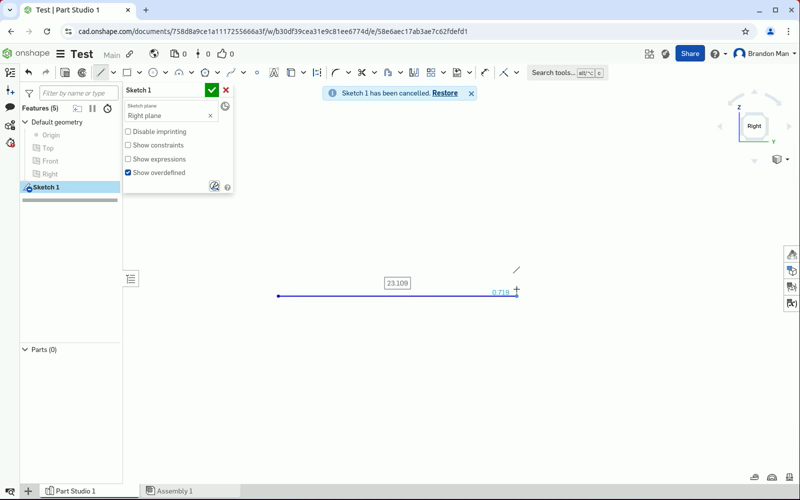
scroll(6)
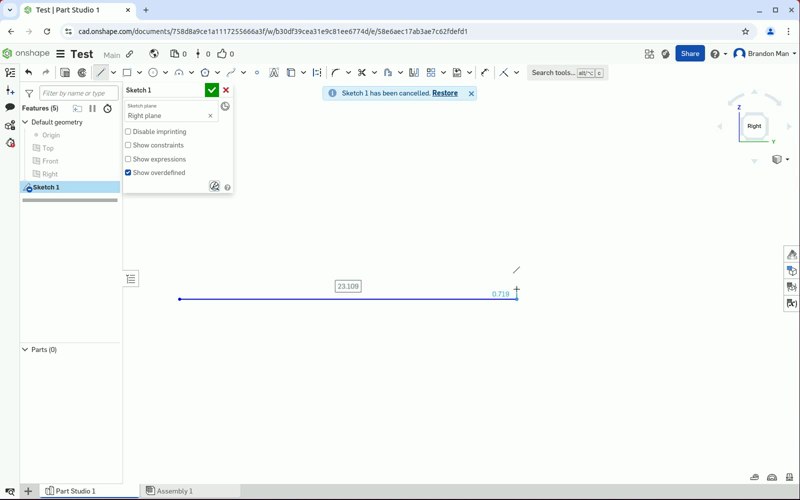
scroll(6)
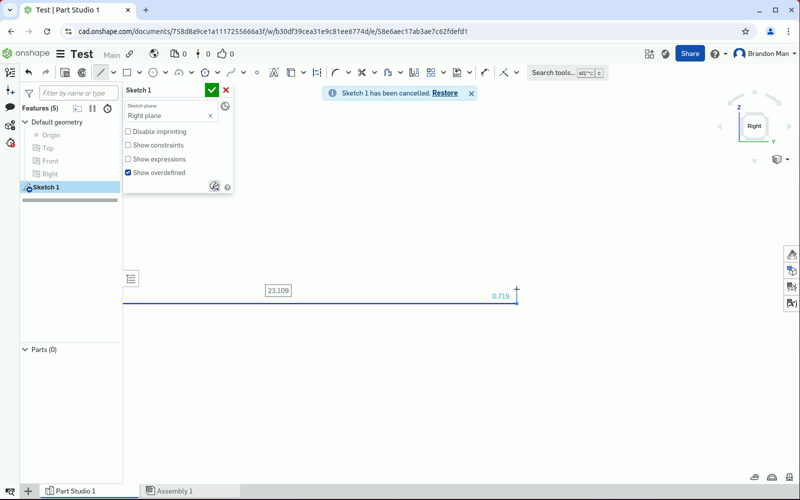
scroll(6)
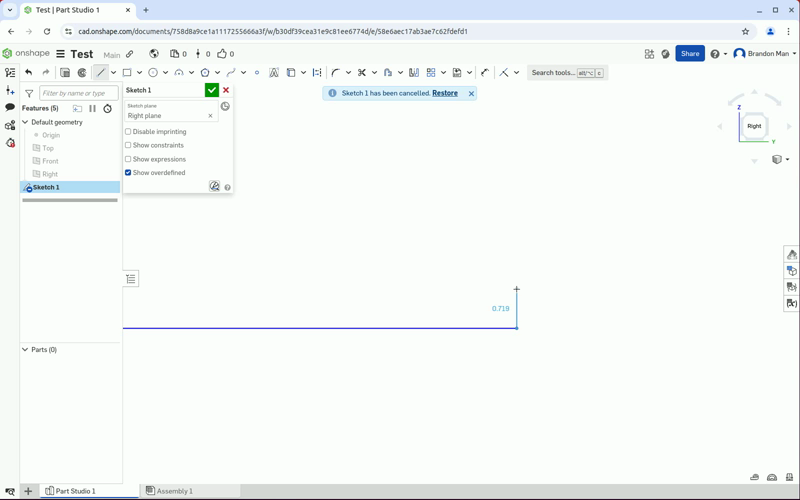
click(516, 288)
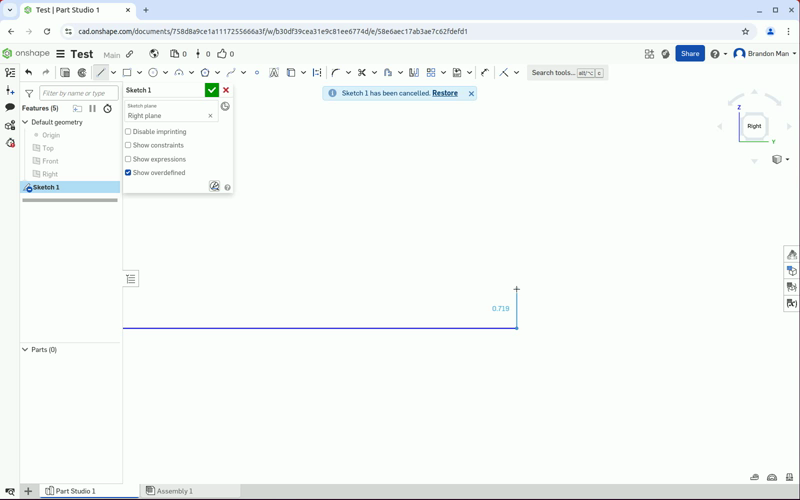
scroll(-6)
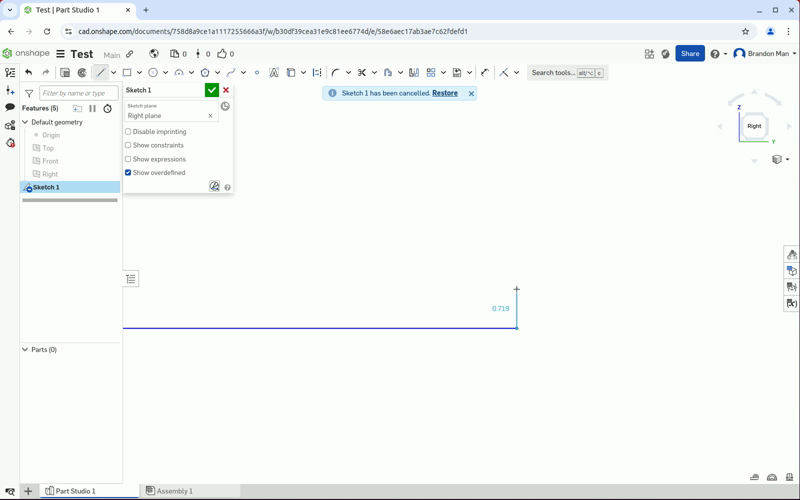
scroll(-6)
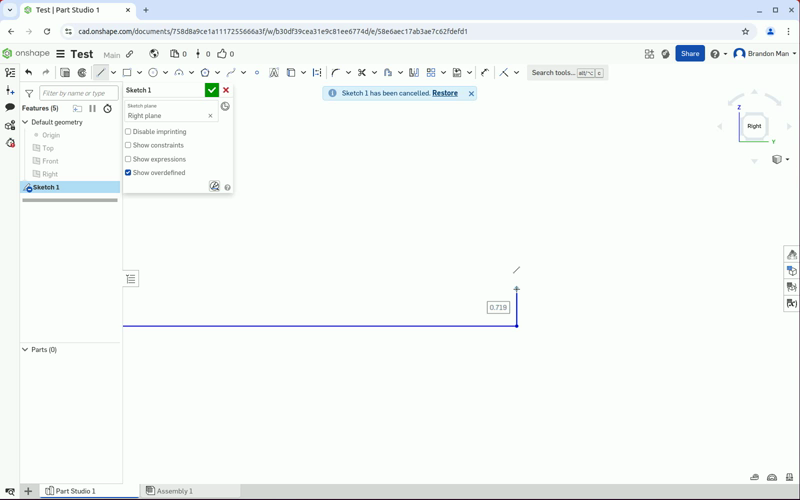
scroll(-6)
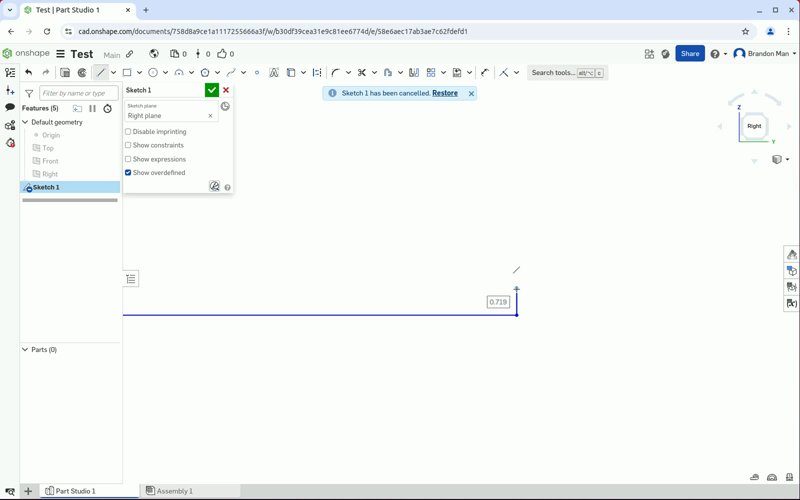
scroll(-6)
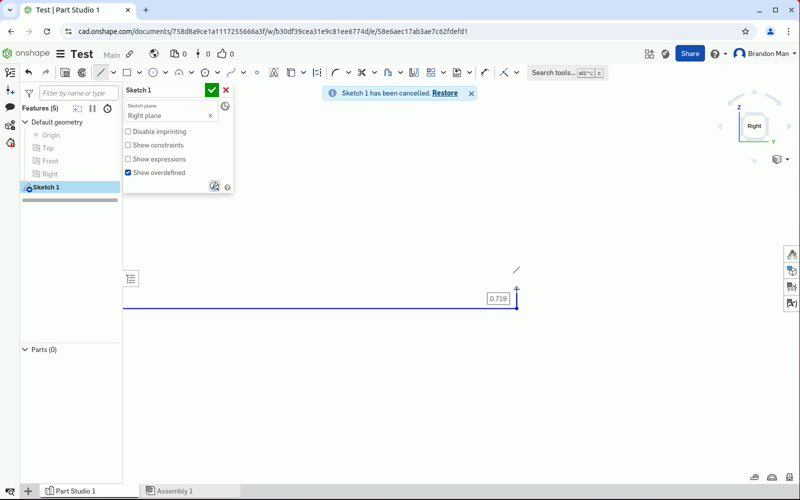
scroll(-6)
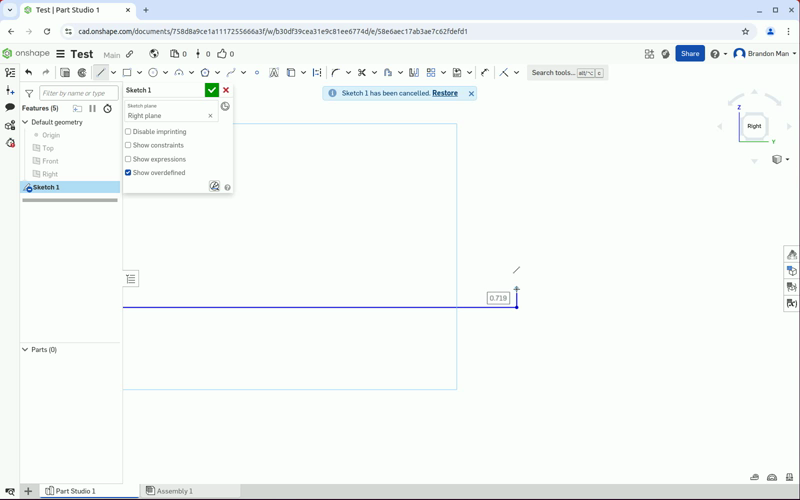
scroll(-6)
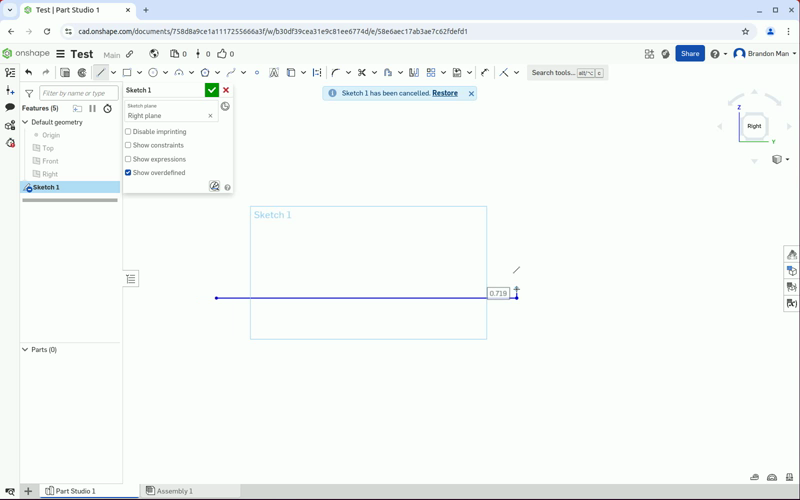
scroll(-6)
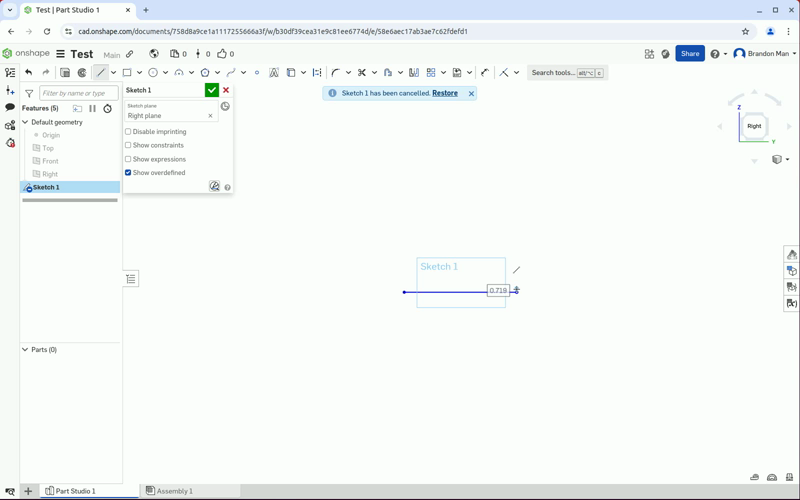
key_up(shift)
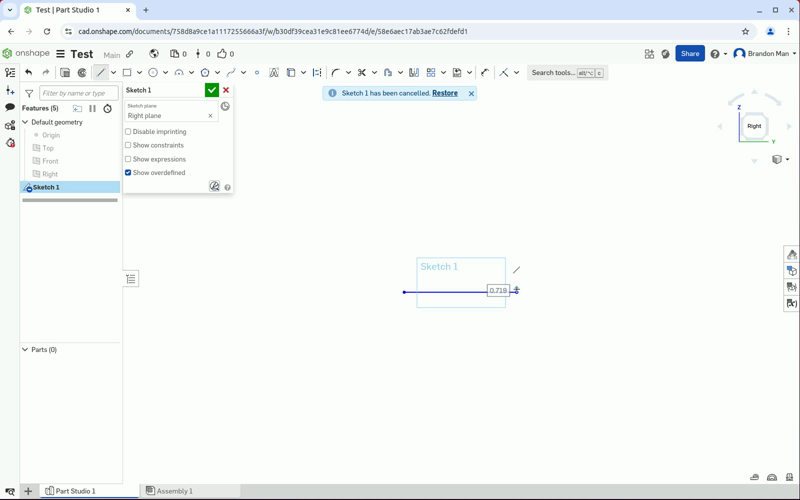
key_down(shift)
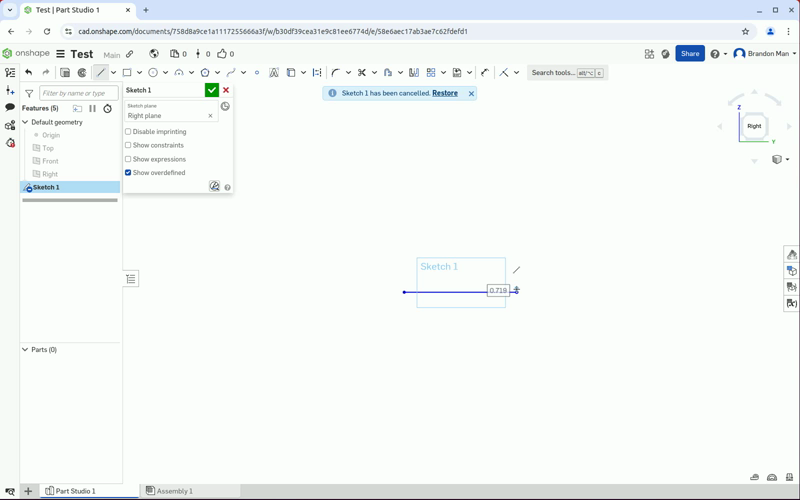
mouse_move(404, 288)
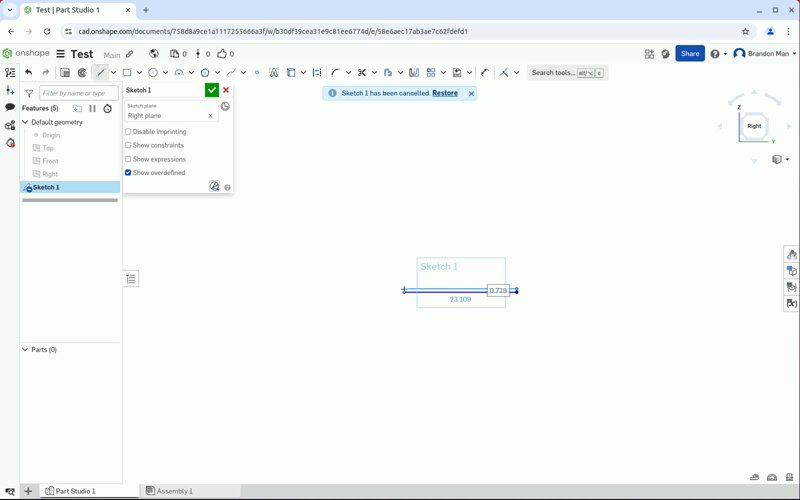
scroll(6)
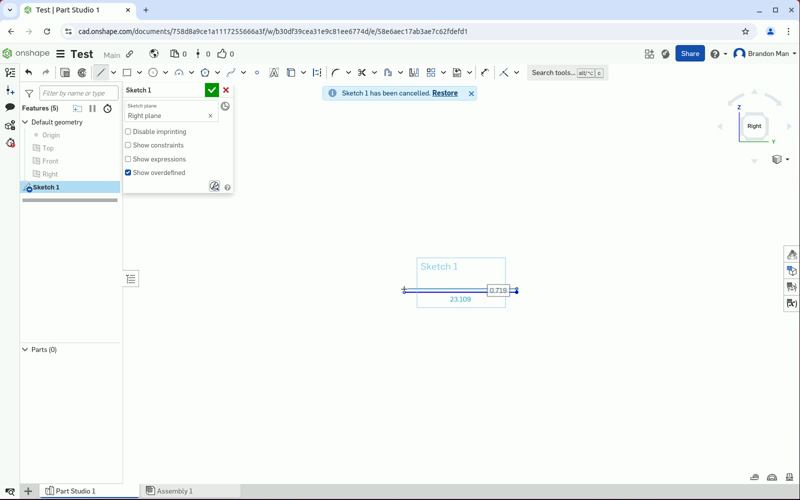
scroll(6)
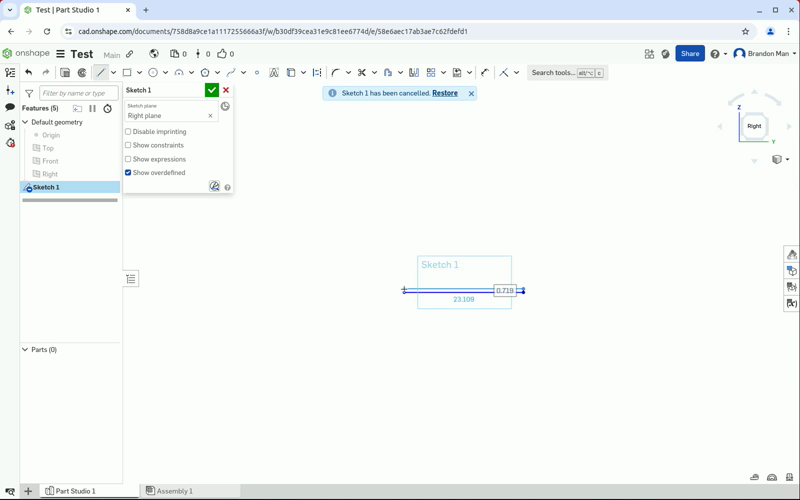
scroll(6)
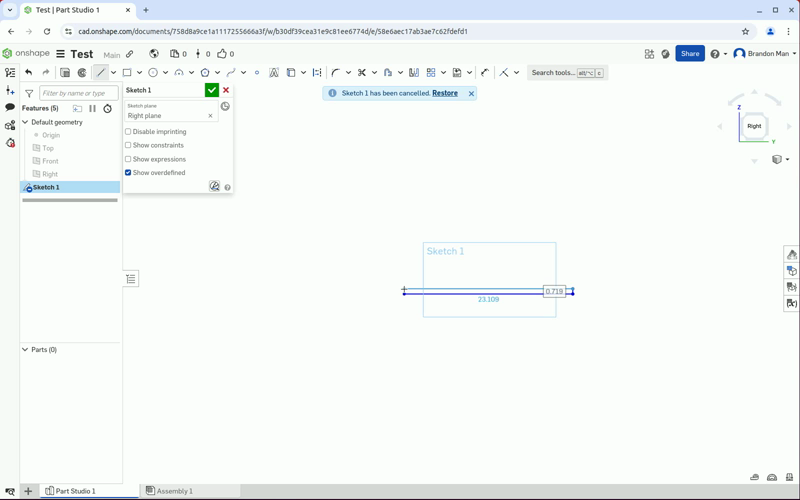
scroll(6)
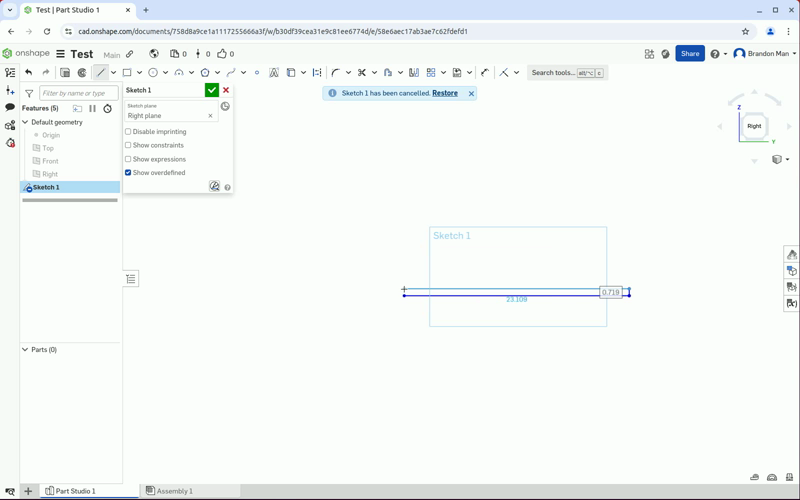
scroll(6)
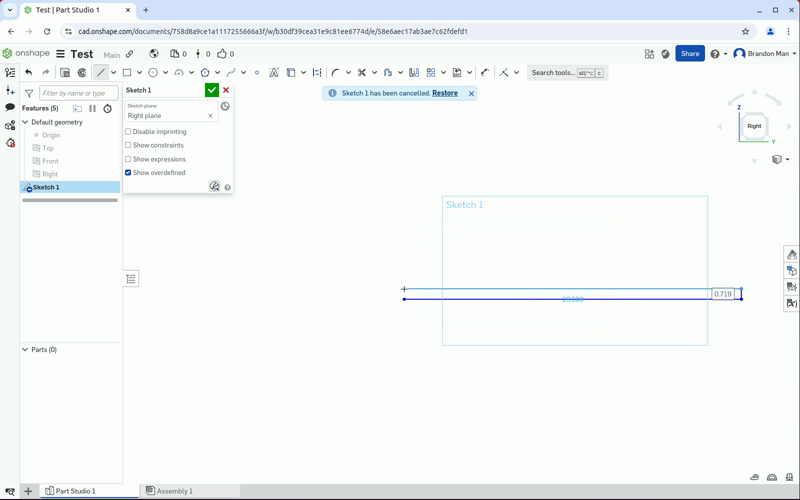
scroll(6)
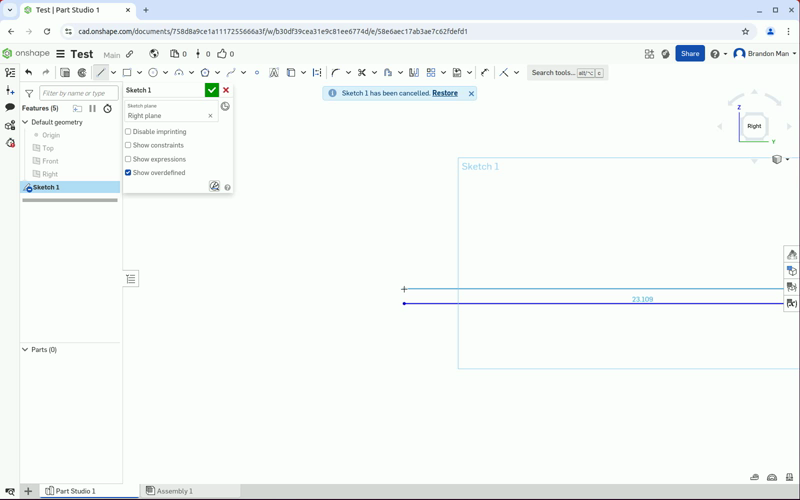
scroll(6)
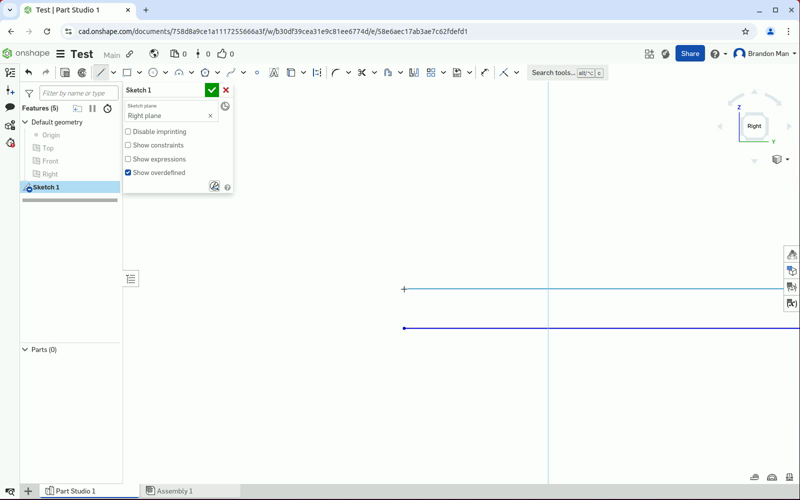
click(404, 288)
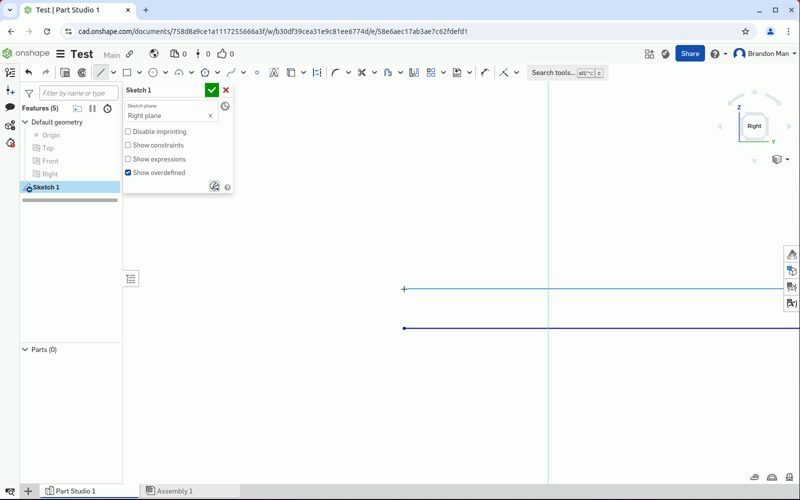
scroll(-6)
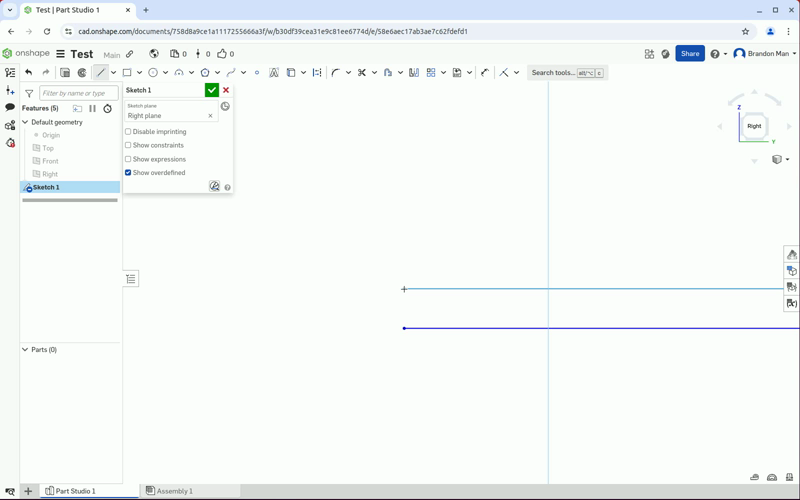
scroll(-6)
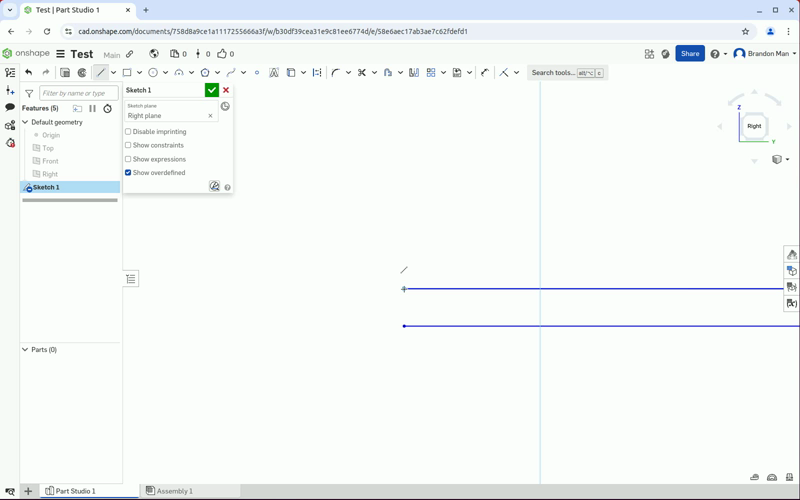
scroll(-6)
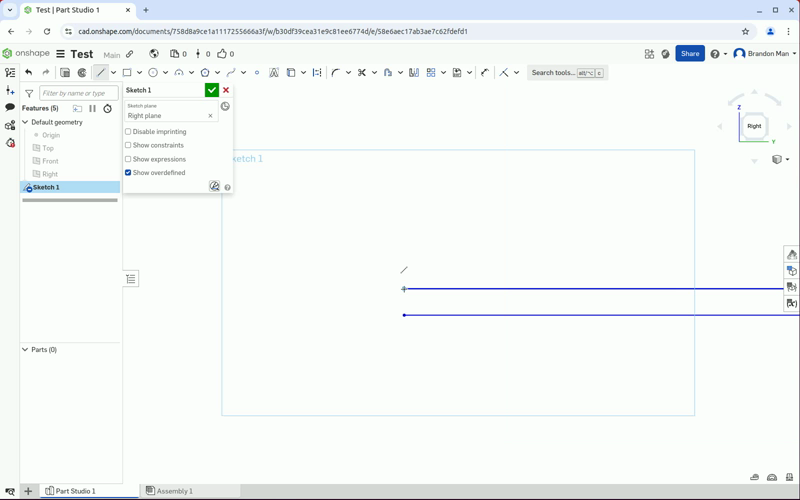
scroll(-6)
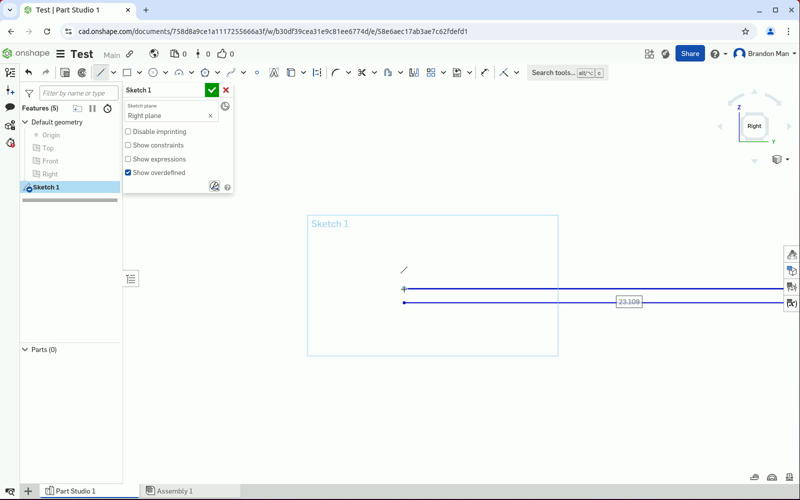
scroll(-6)
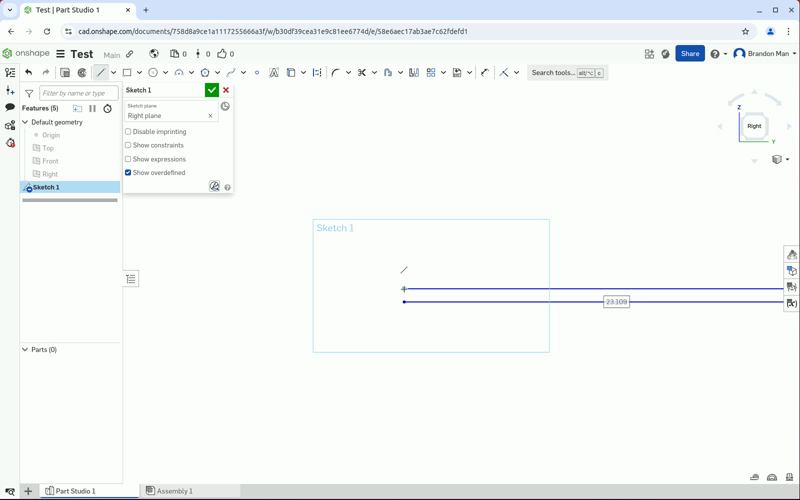
scroll(-6)
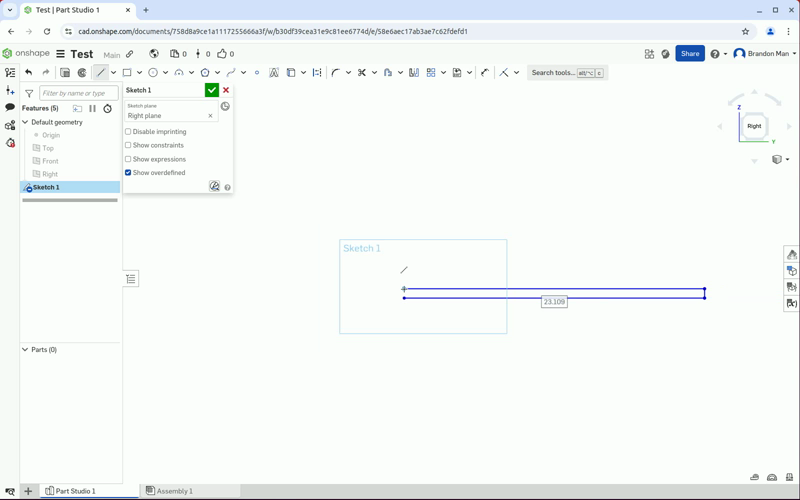
scroll(-6)
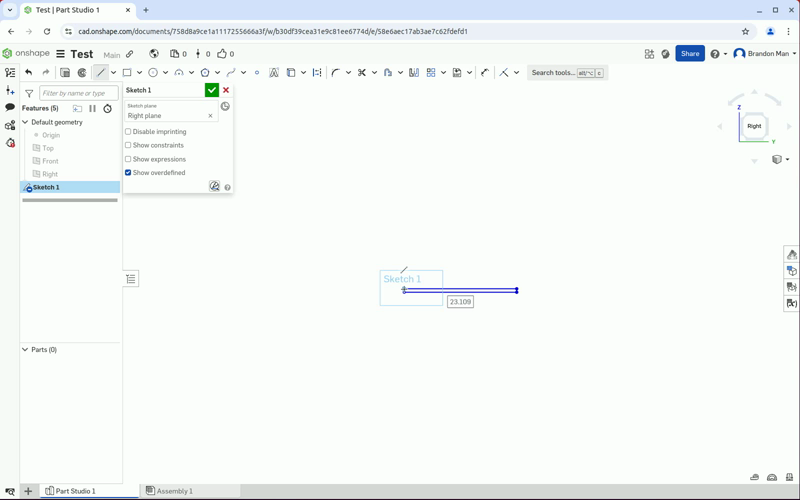
key_up(shift)
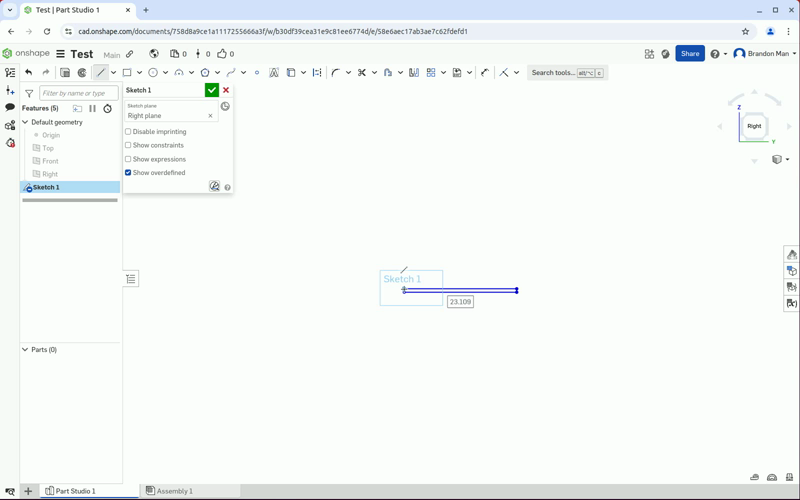
mouse_move(434, 288)
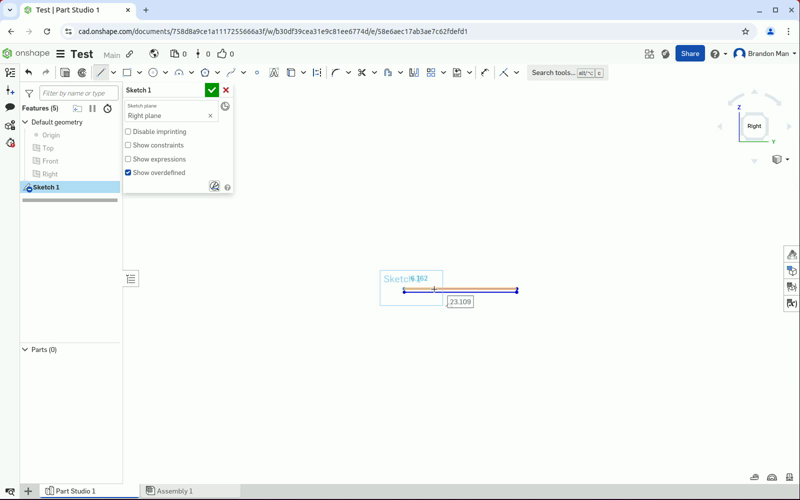
key_down(shift)
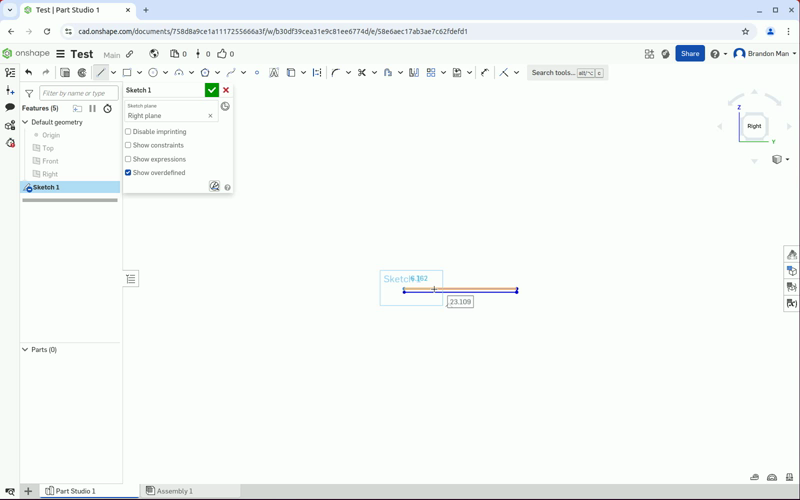
mouse_move(404, 292)
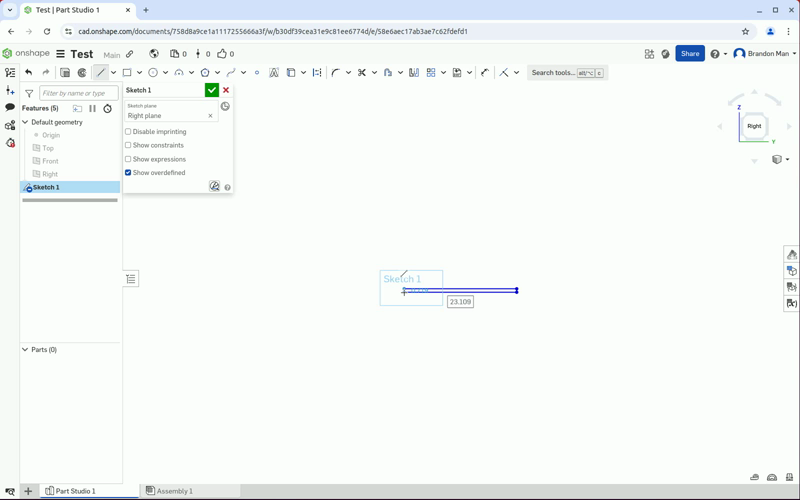
scroll(6)
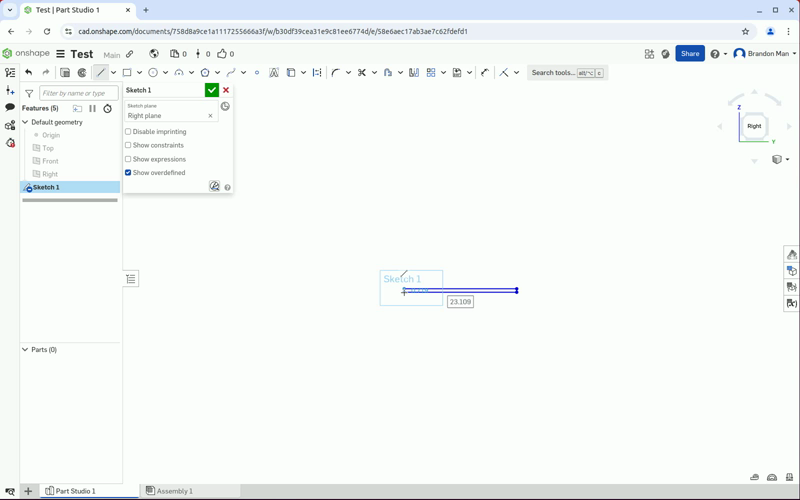
scroll(6)
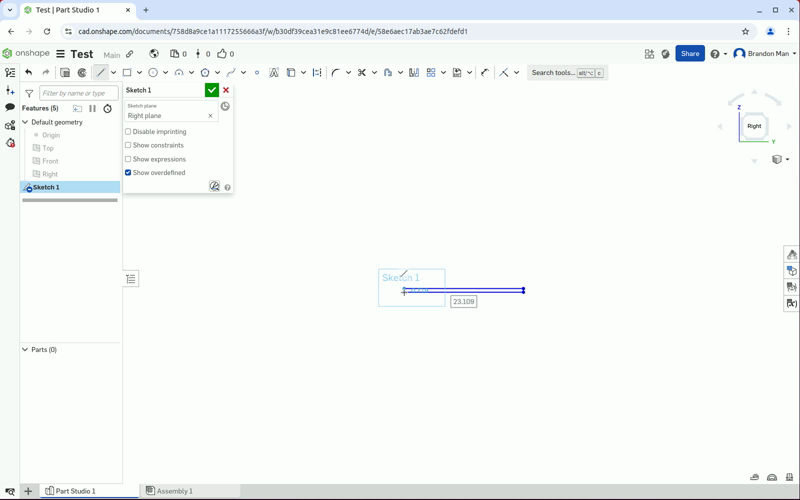
scroll(6)
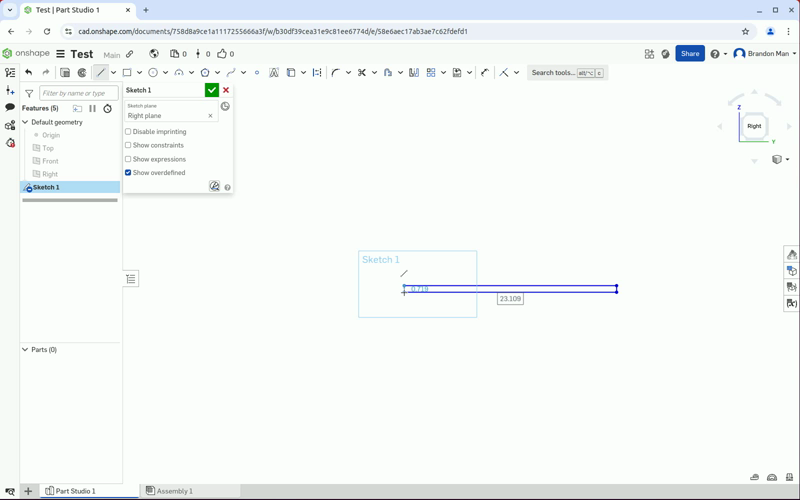
scroll(6)
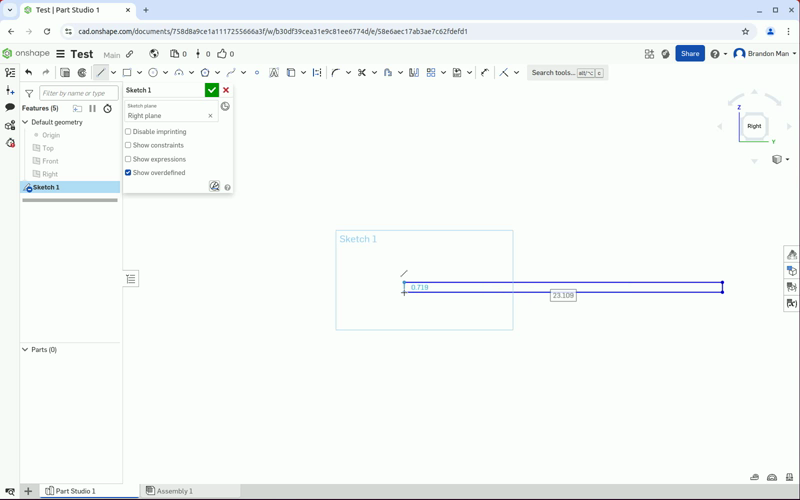
scroll(6)
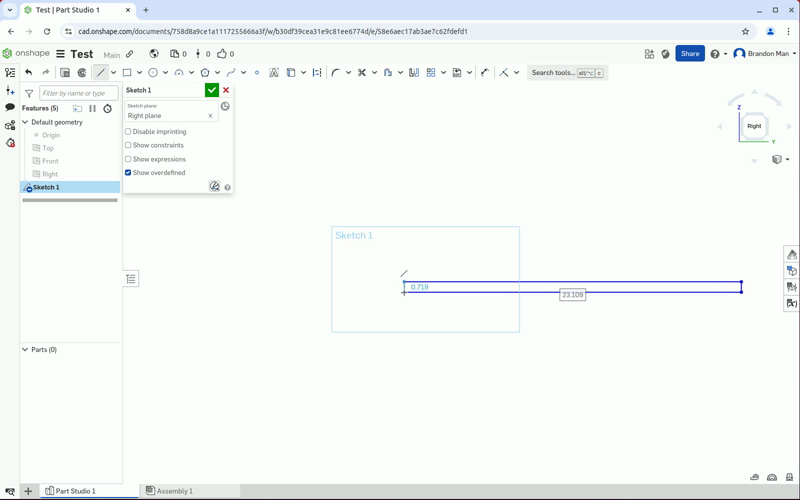
scroll(6)
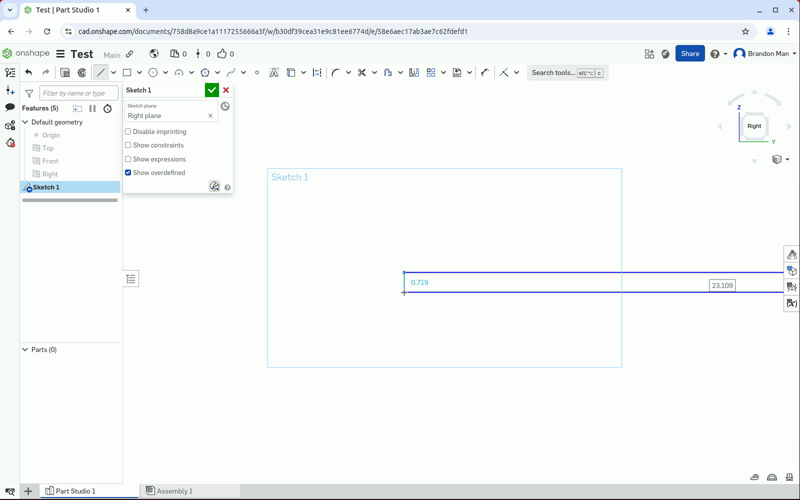
scroll(6)
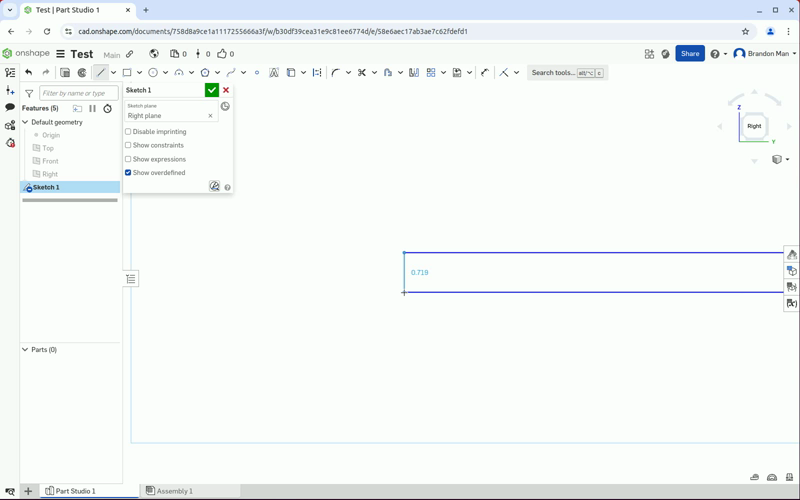
key_up(shift)
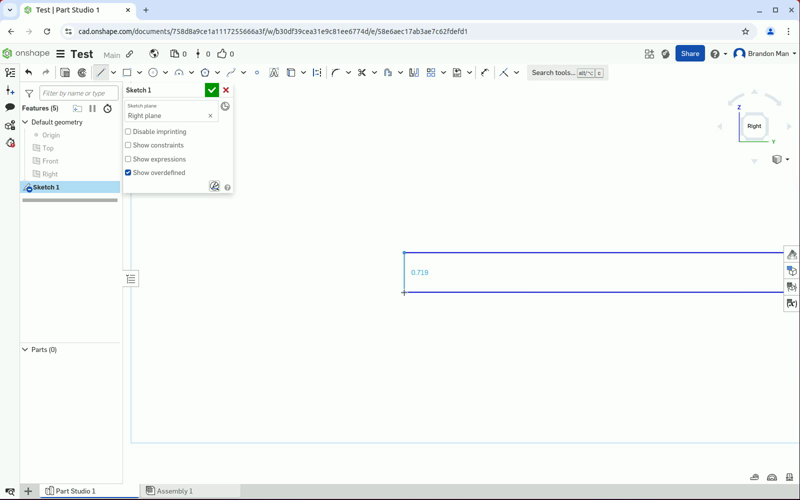
click(404, 292)
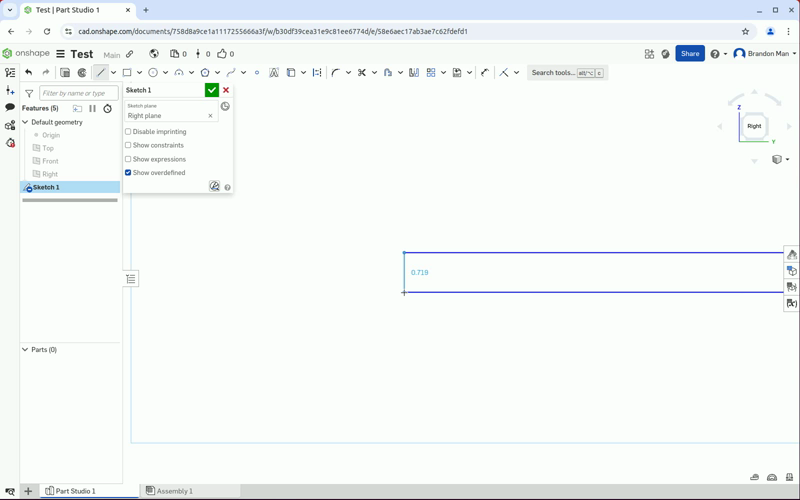
scroll(-6)
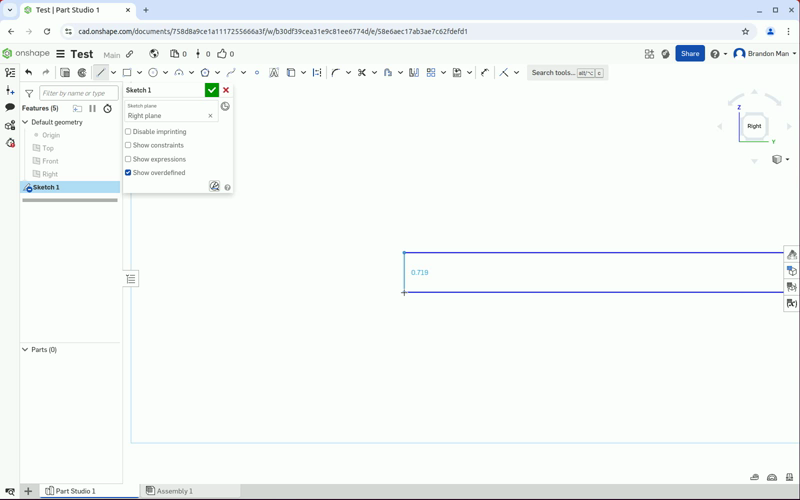
scroll(-6)
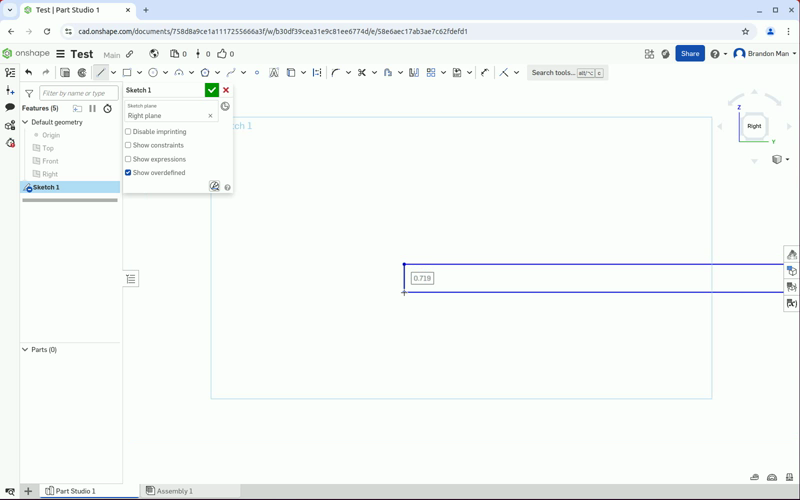
scroll(-6)
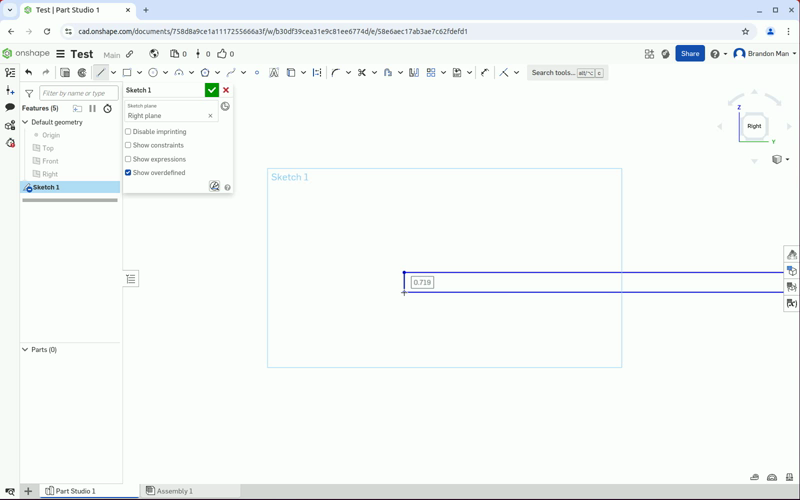
scroll(-6)
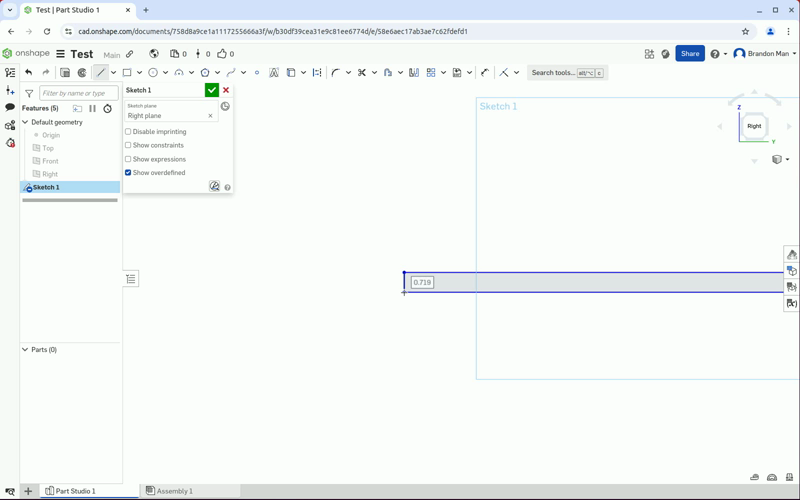
scroll(-6)
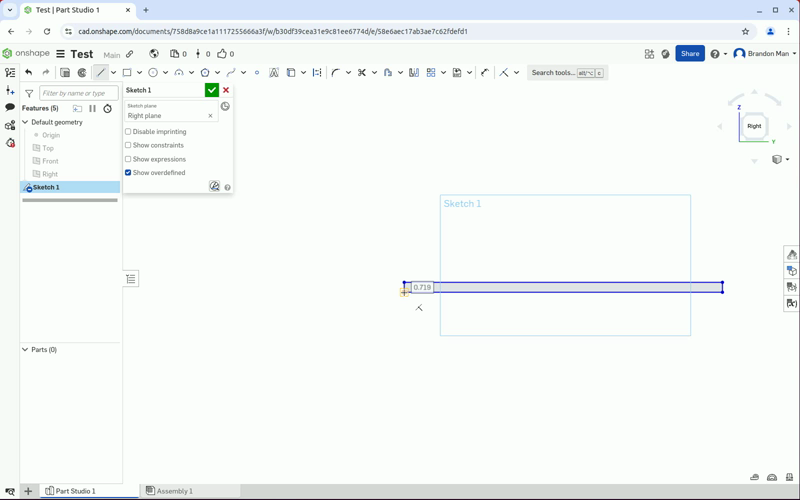
scroll(-6)
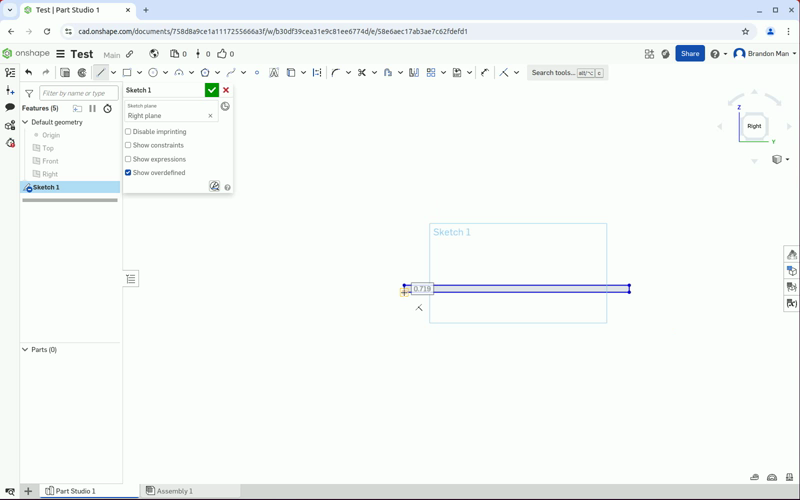
scroll(-6)
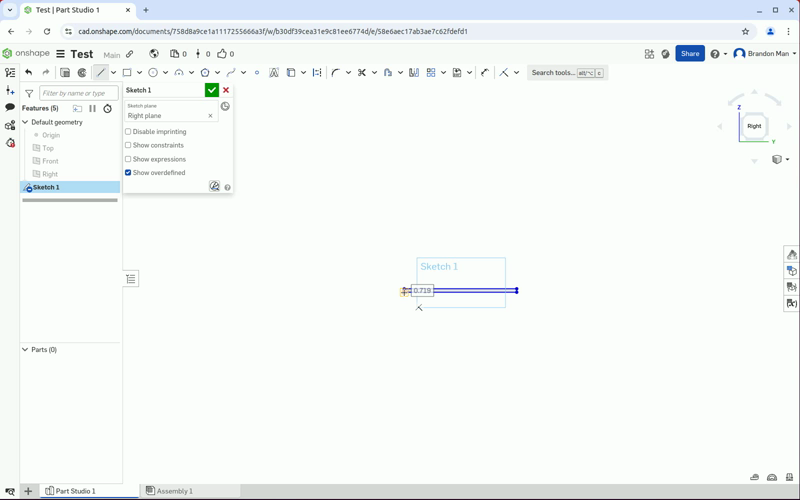
key(esc)
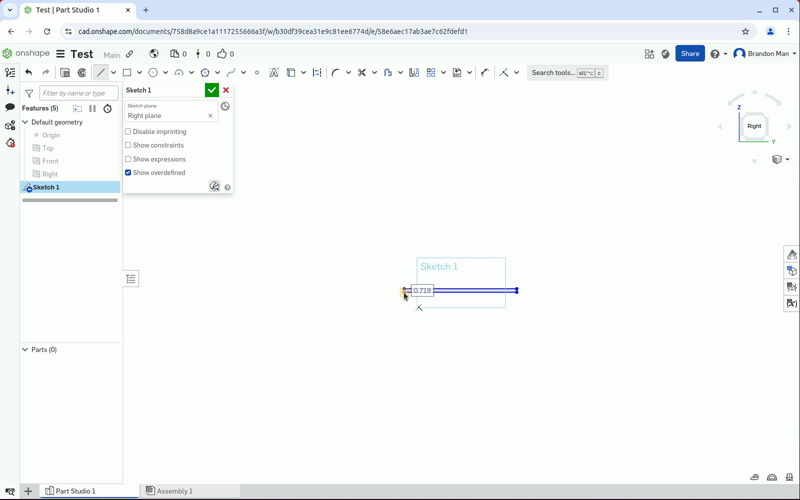
mouse_move(490, 288)
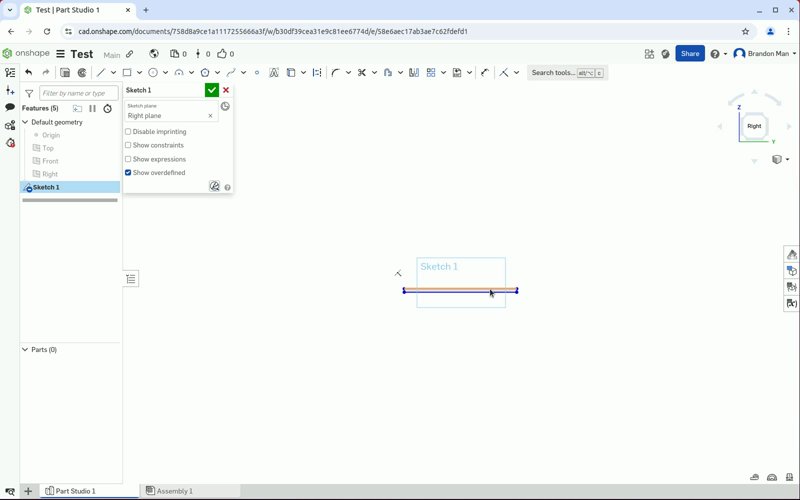
scroll(6)
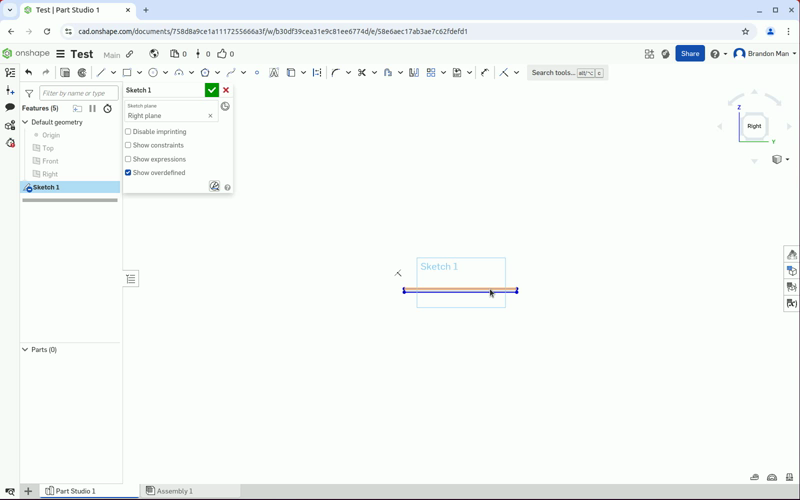
scroll(6)
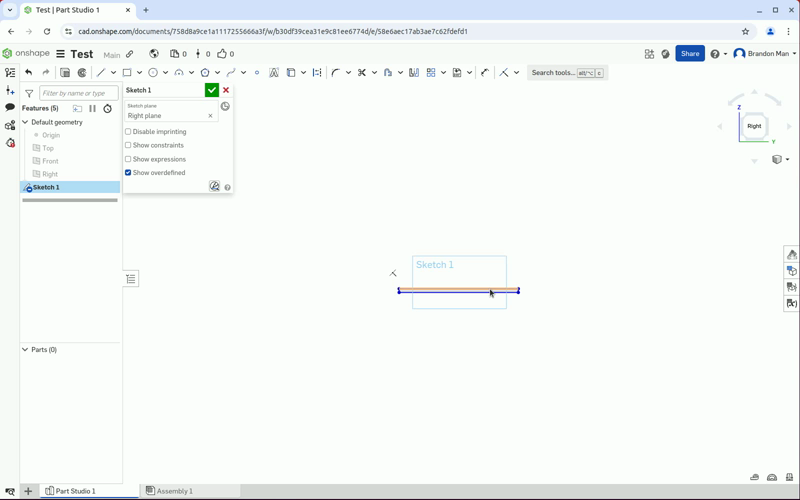
scroll(6)
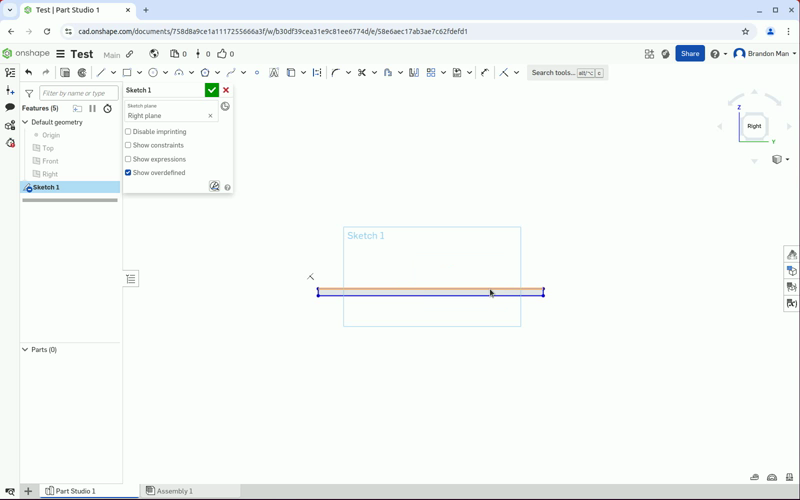
scroll(6)
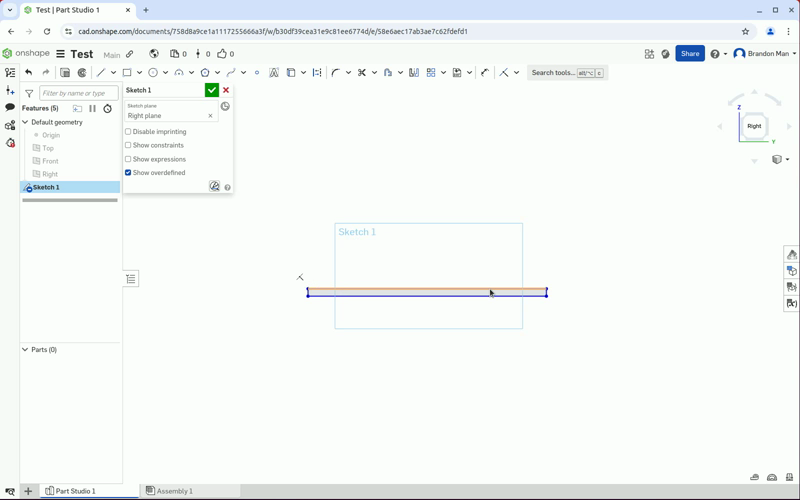
scroll(6)
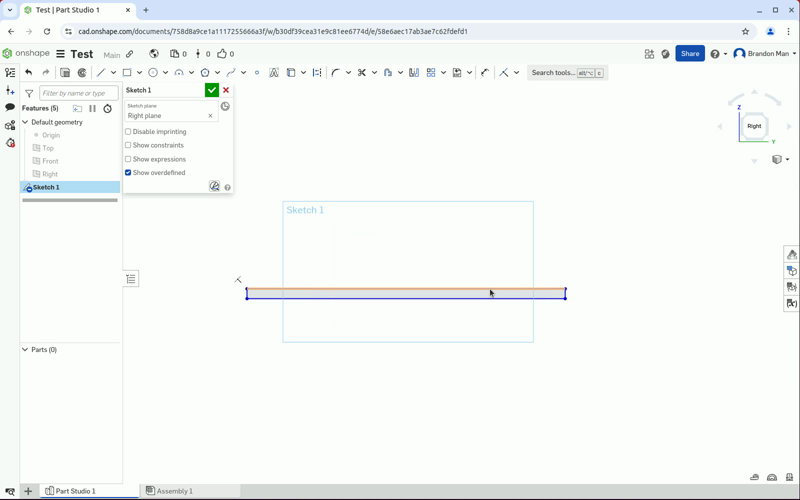
scroll(6)
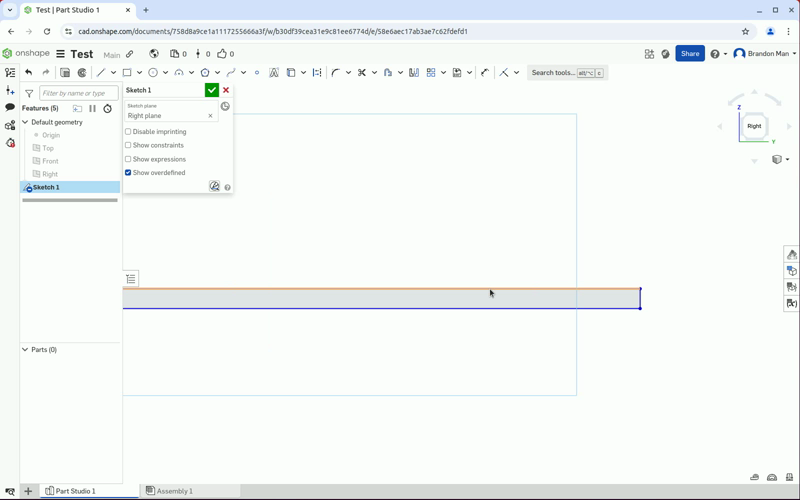
scroll(6)
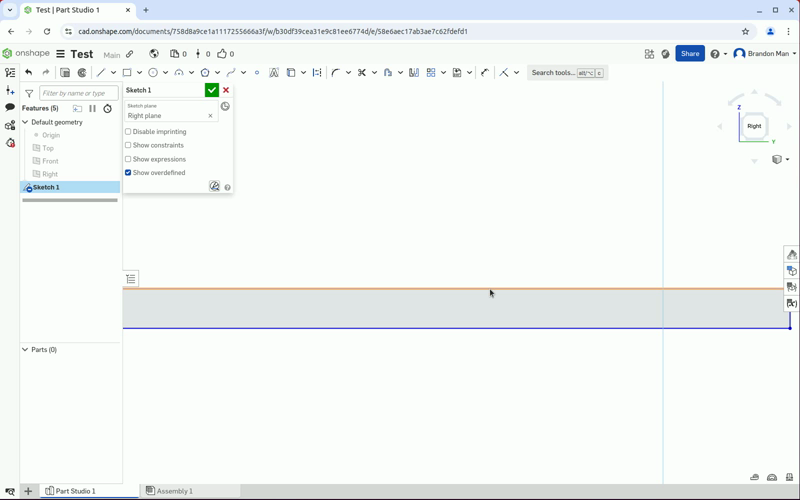
click(490, 288)
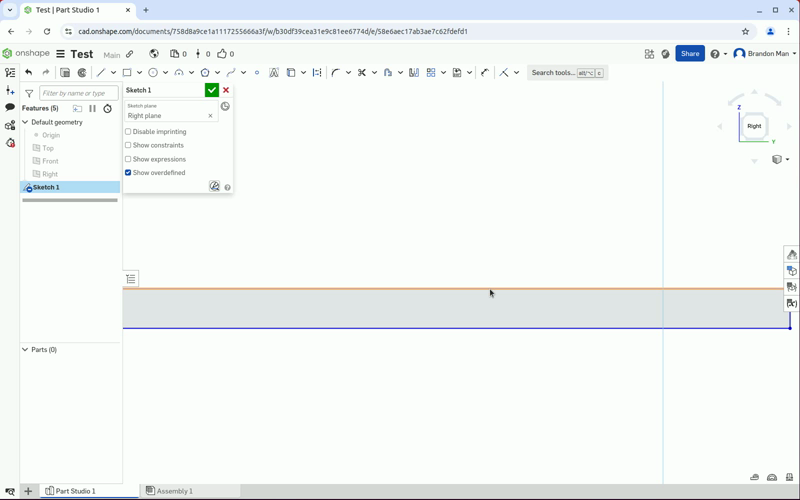
scroll(-6)
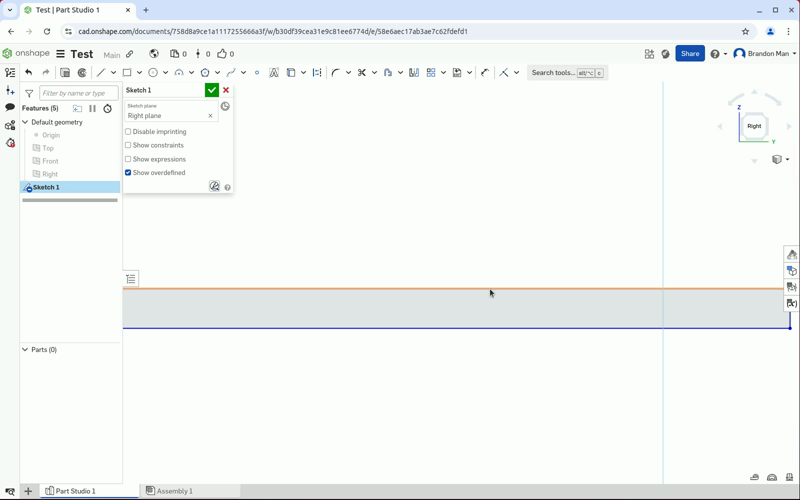
scroll(-6)
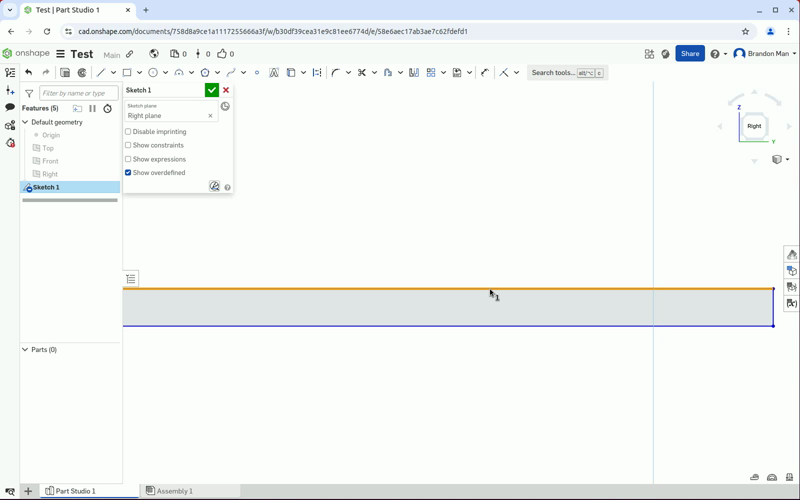
scroll(-6)
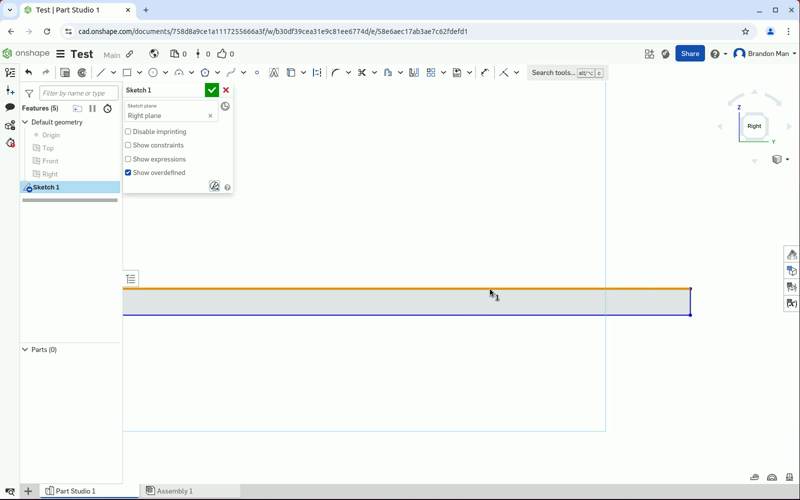
scroll(-6)
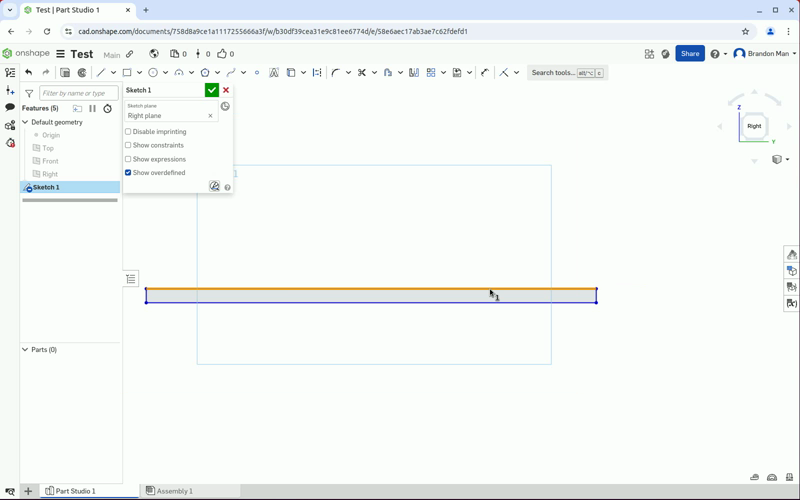
scroll(-6)
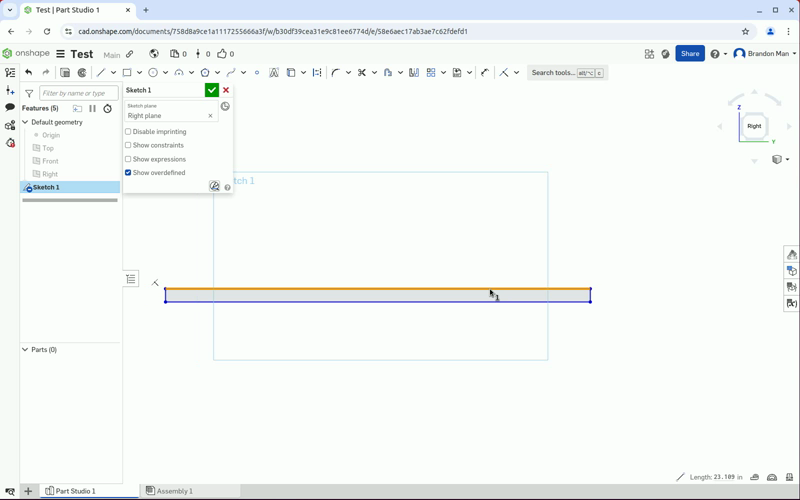
scroll(-6)
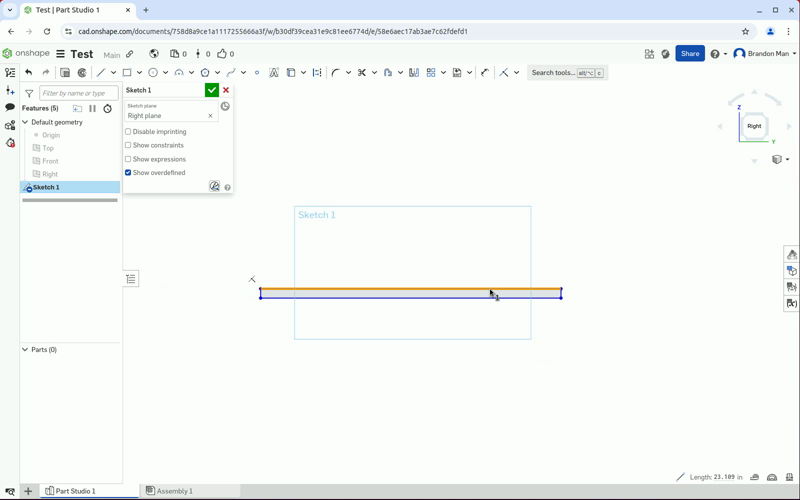
scroll(-6)
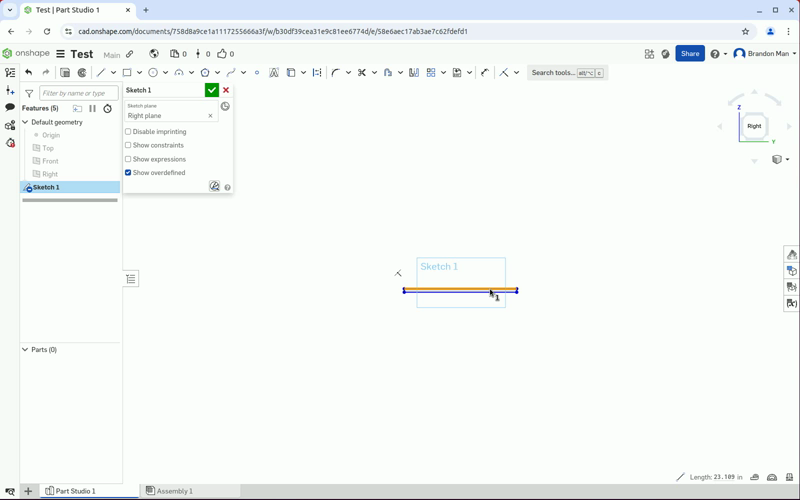
mouse_move(73, 352)
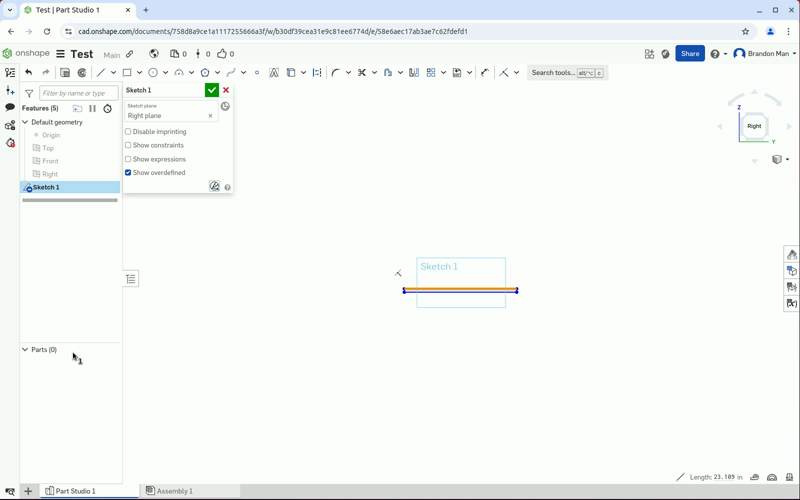
key(shift+y)
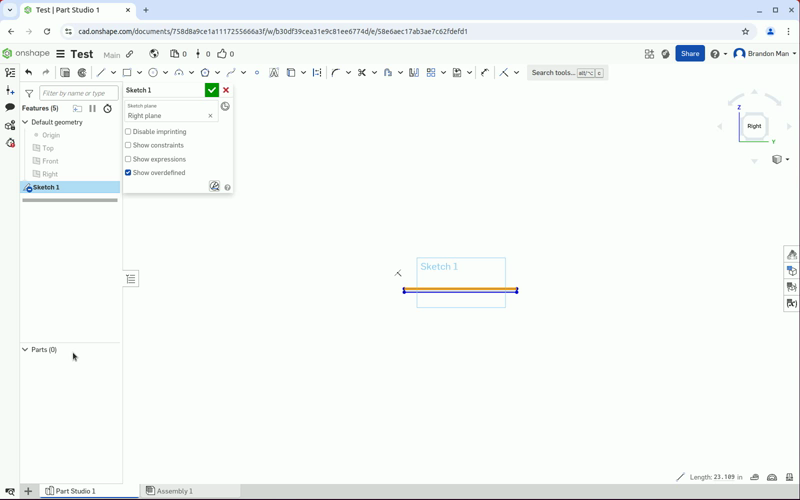
key(shift+e)
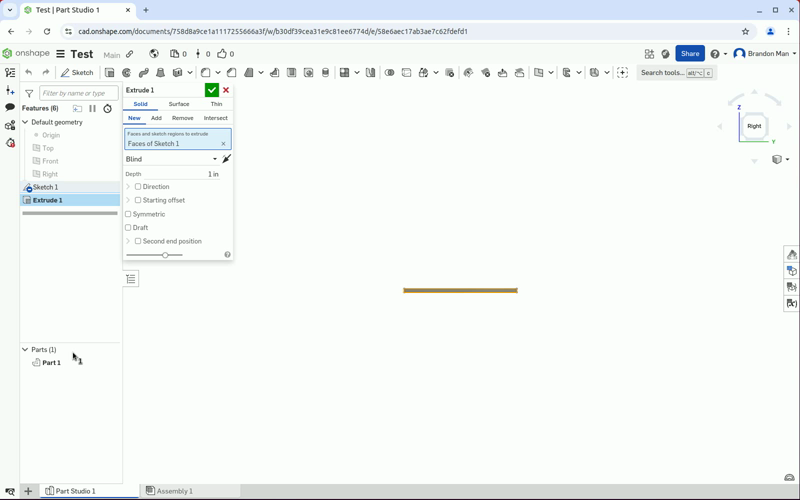
mouse_move(143, 106)
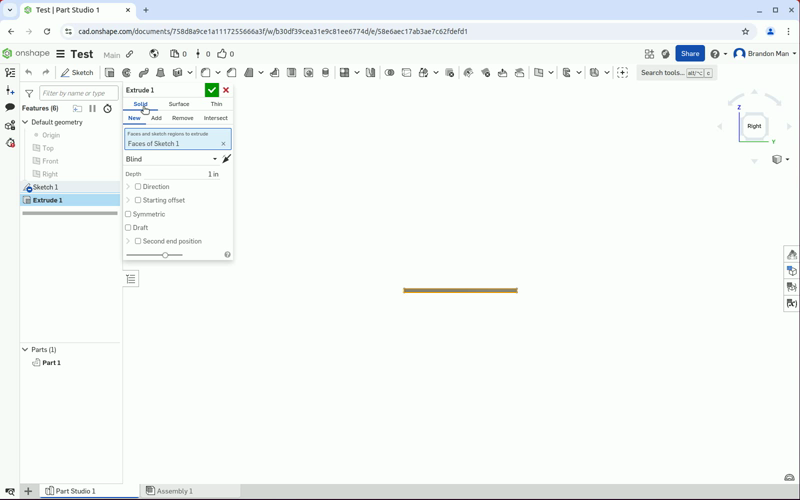
click(143, 106)
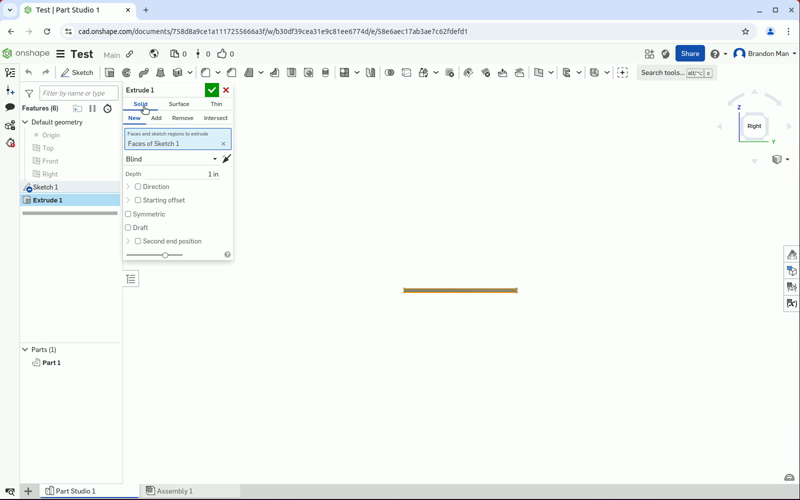
mouse_move(137, 120)
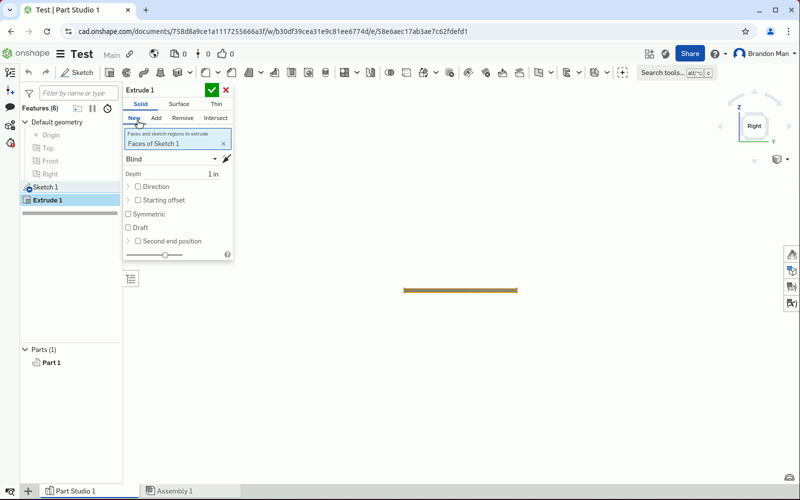
click(137, 120)
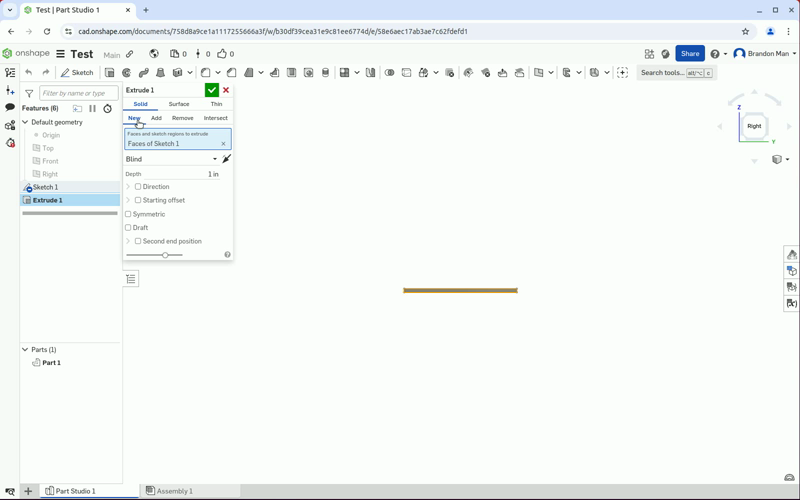
key(tab, 4)
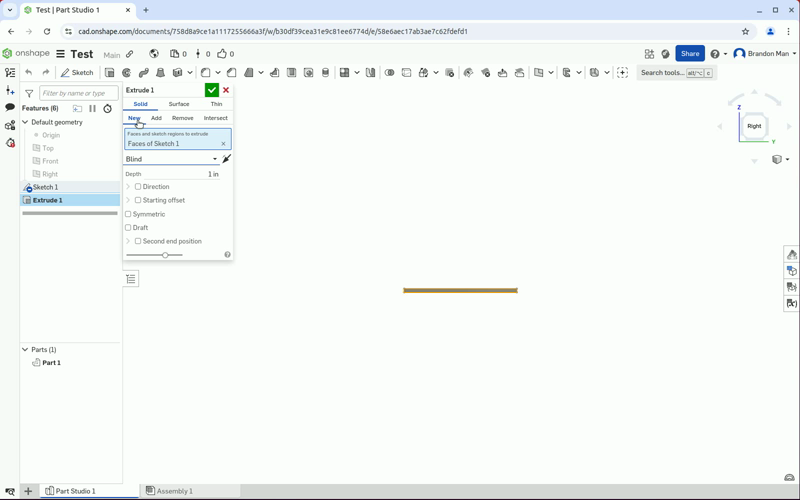
text(23.108)
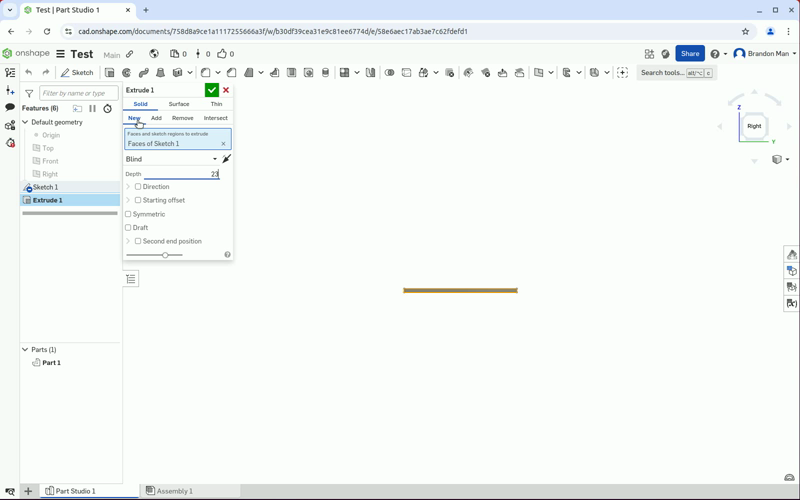
key(enter)
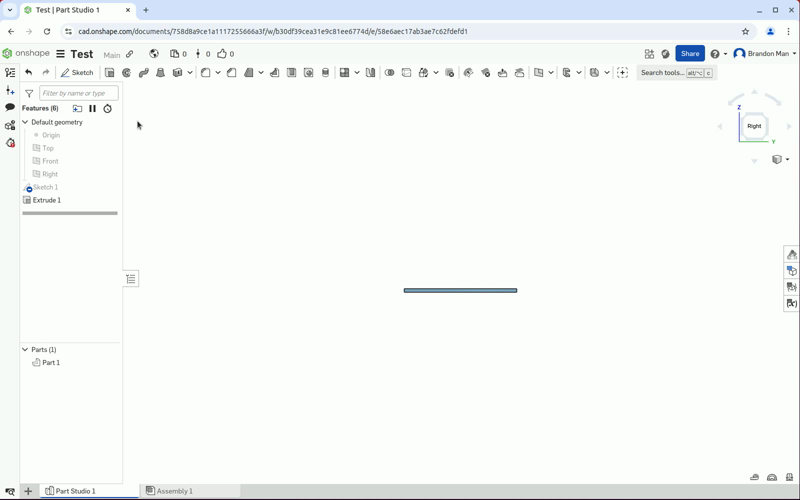
key(shift+h)
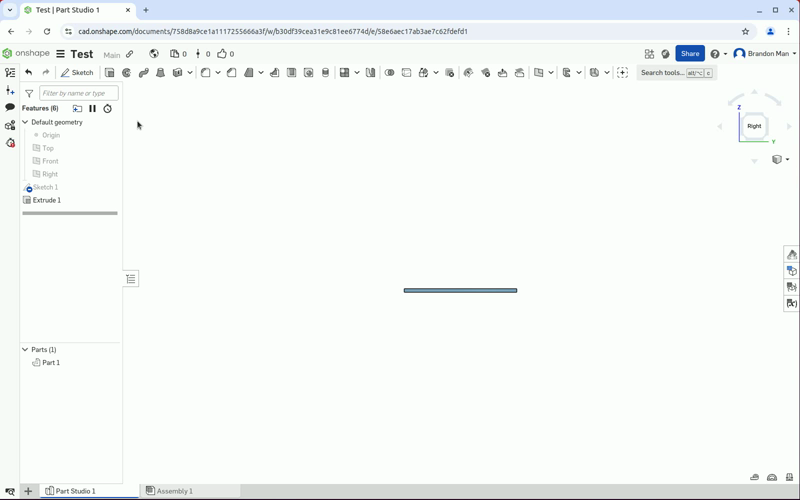
key(shift+h)
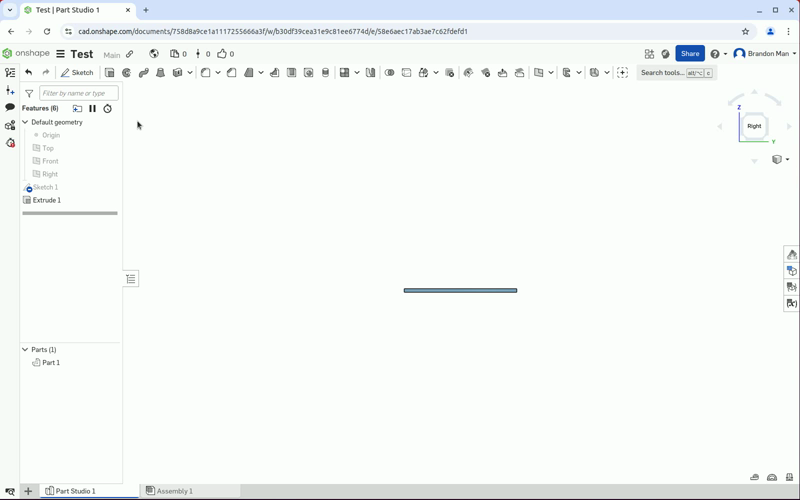
mouse_move(73, 189)
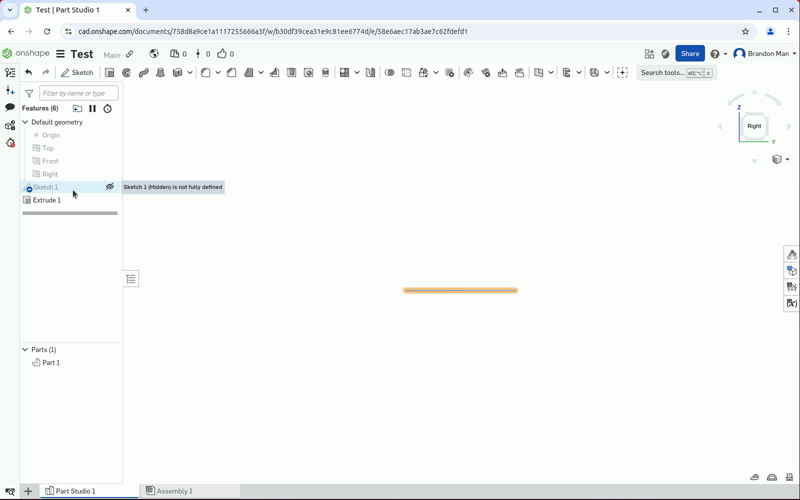
click(73, 189)
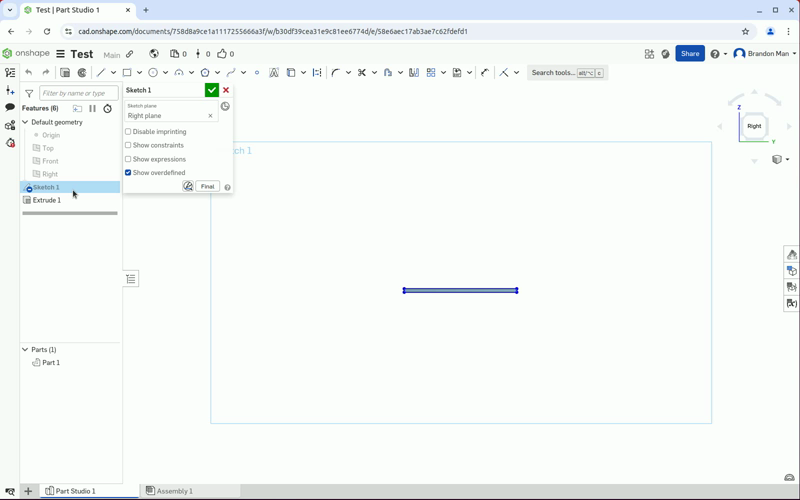
mouse_move(229, 92)
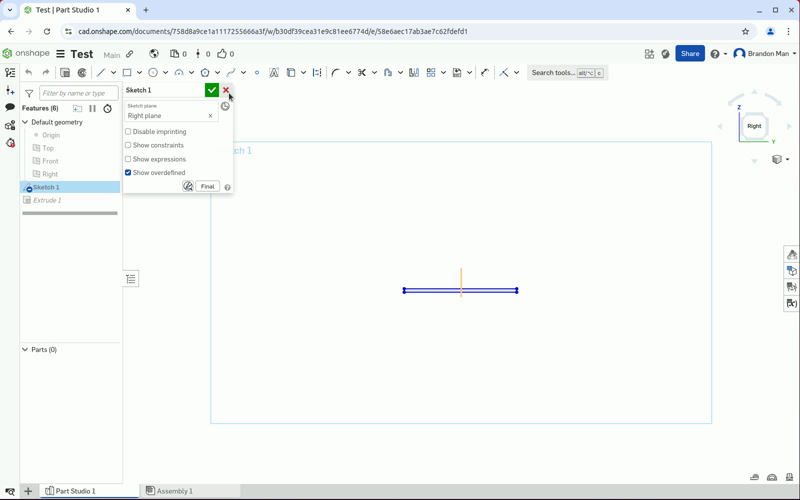
click(229, 92)
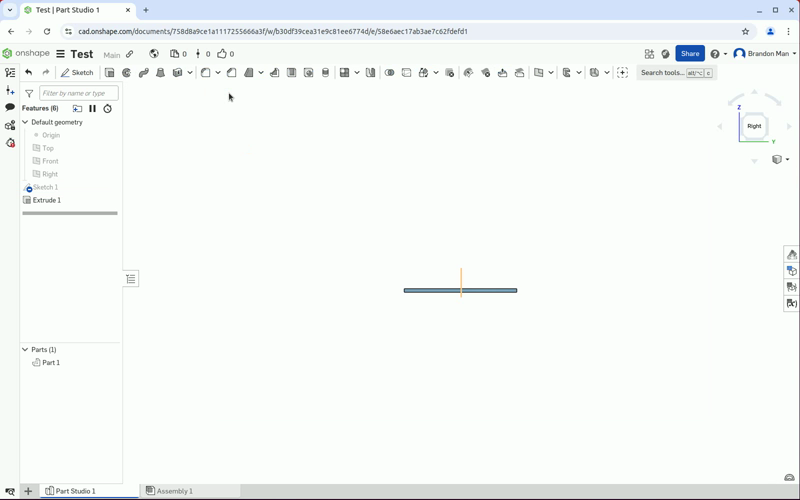
mouse_move(73, 352)
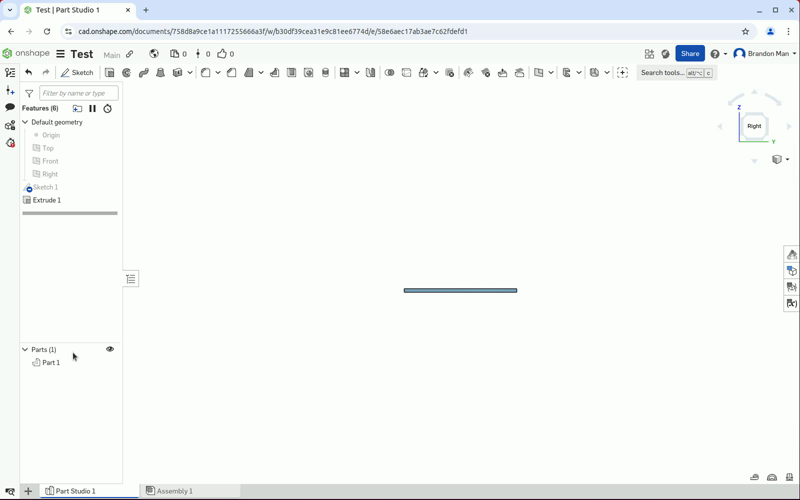
key(y)
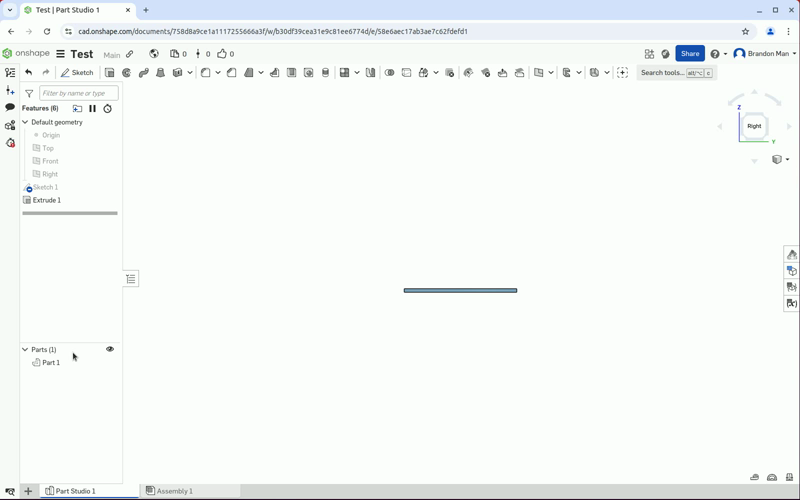
key(shift+p)
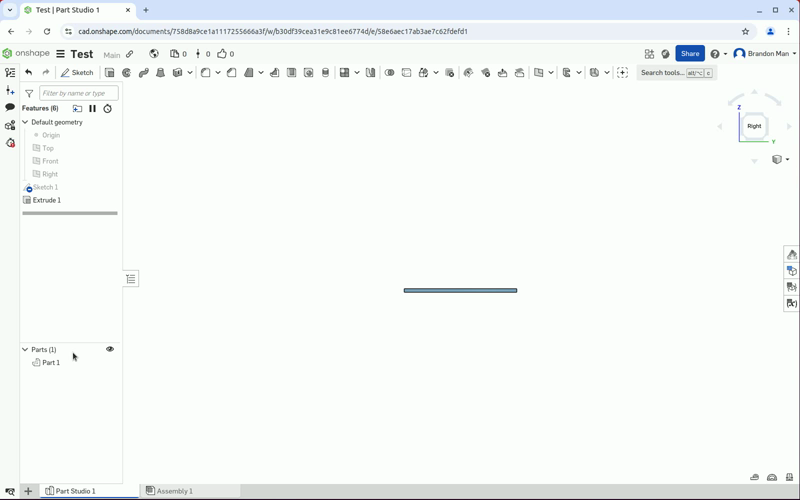
key(space)
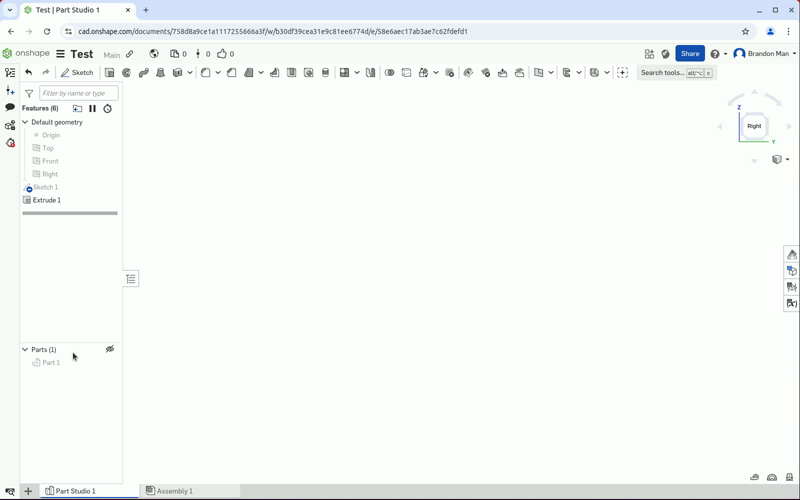
key_down(shift)
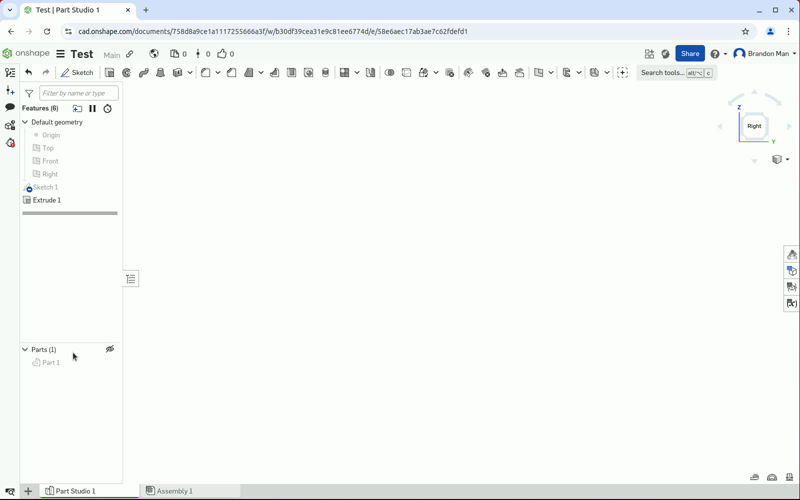
key(right)
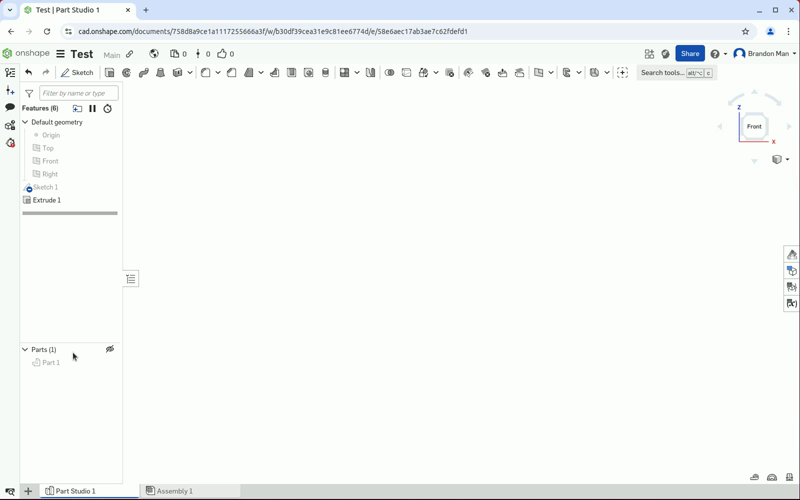
key_up(shift)
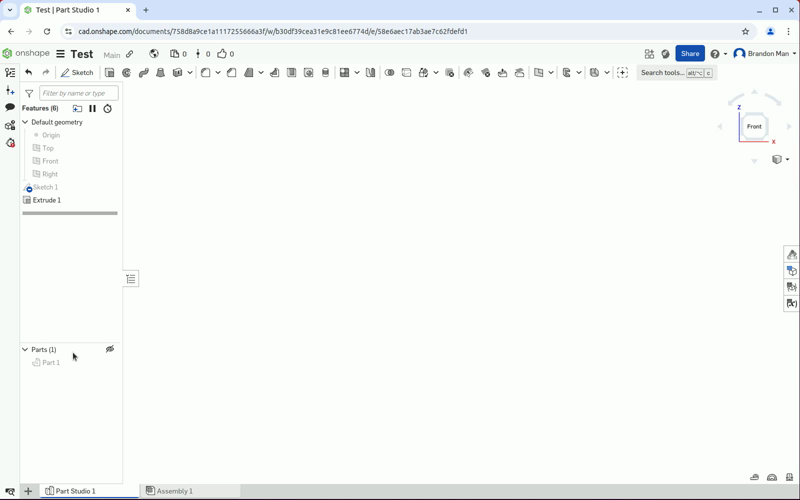
key(space)
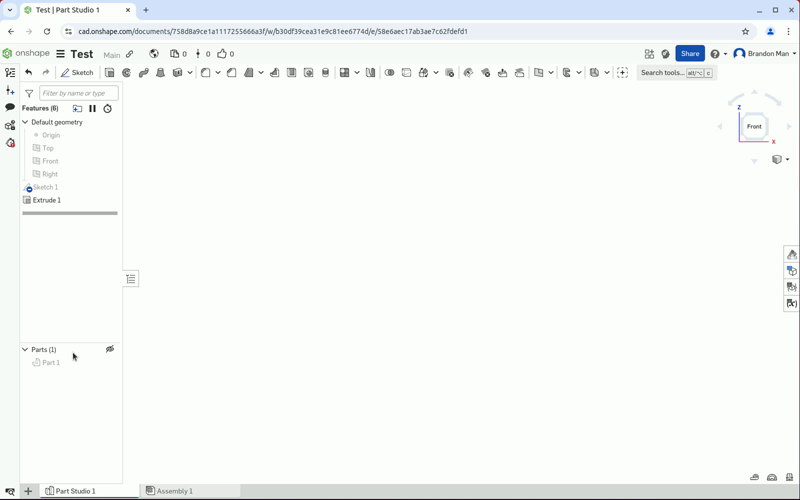
key_down(shift)
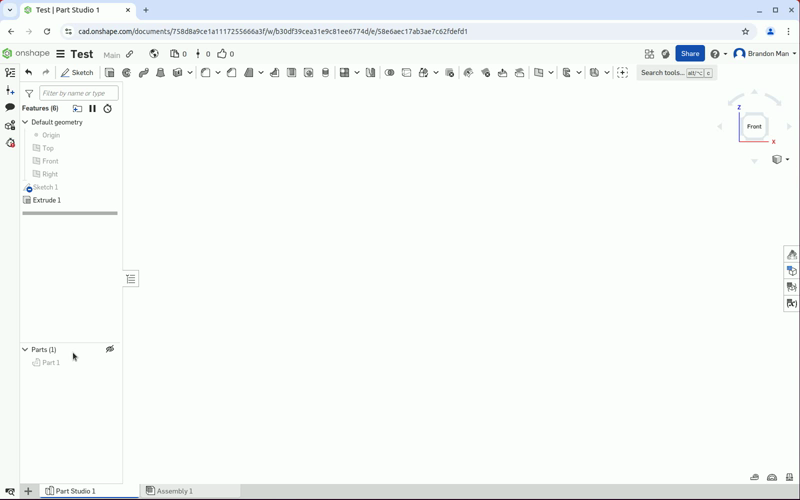
key(down)
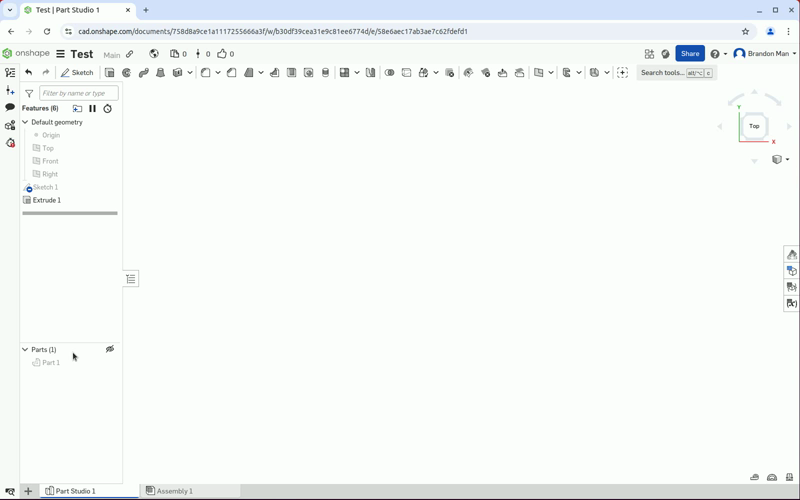
key_up(shift)
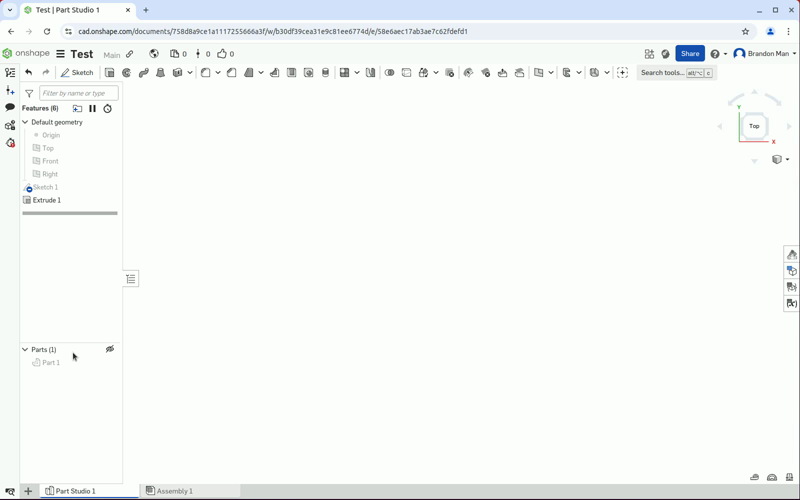
mouse_move(73, 352)
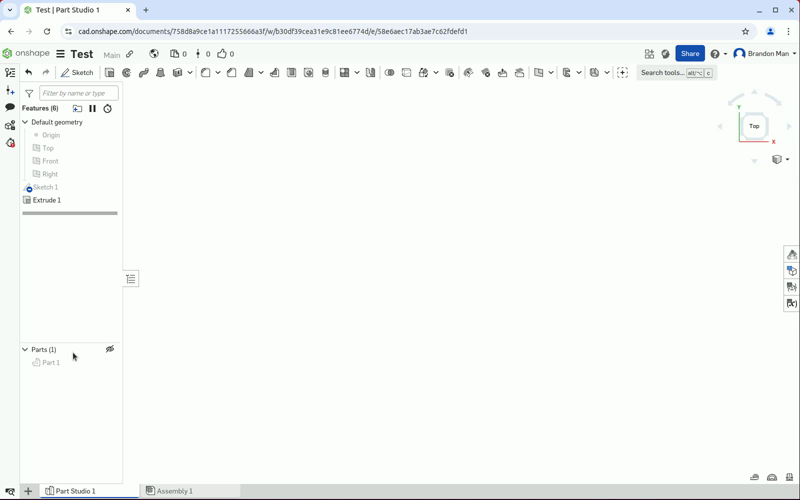
key(shift+y)
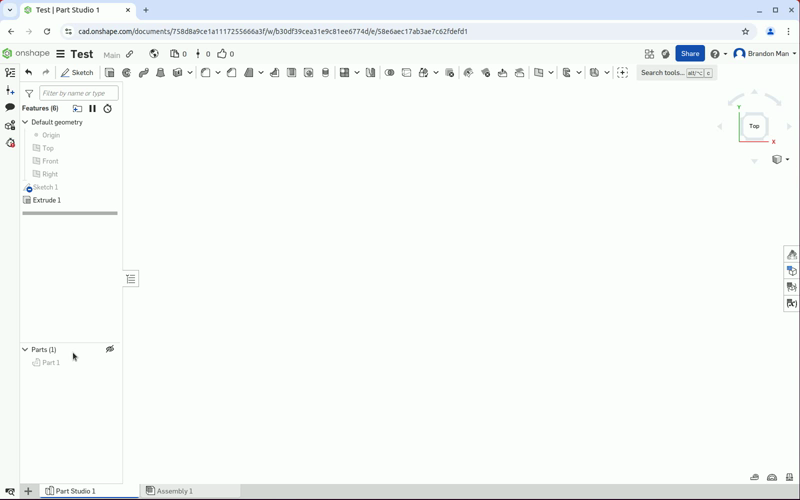
mouse_move(541, 75)
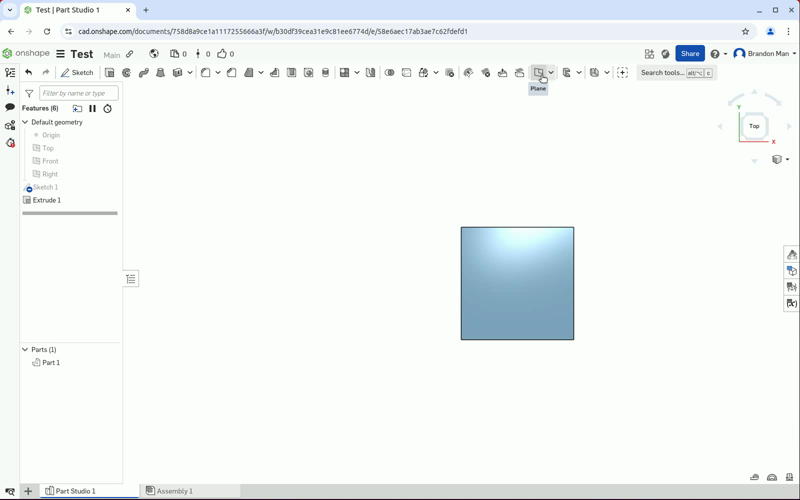
click(541, 75)
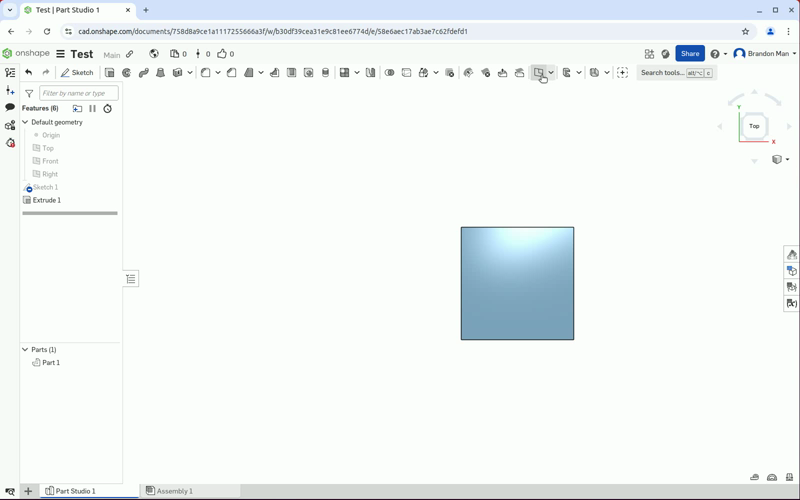
mouse_move(73, 150)
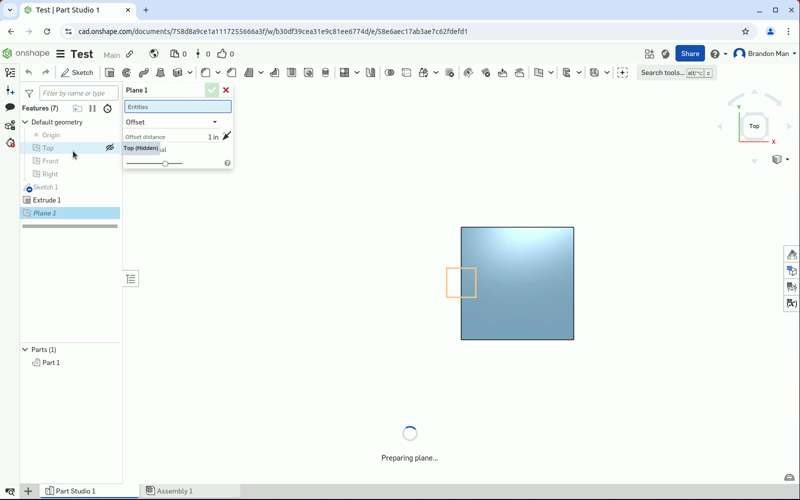
click(73, 150)
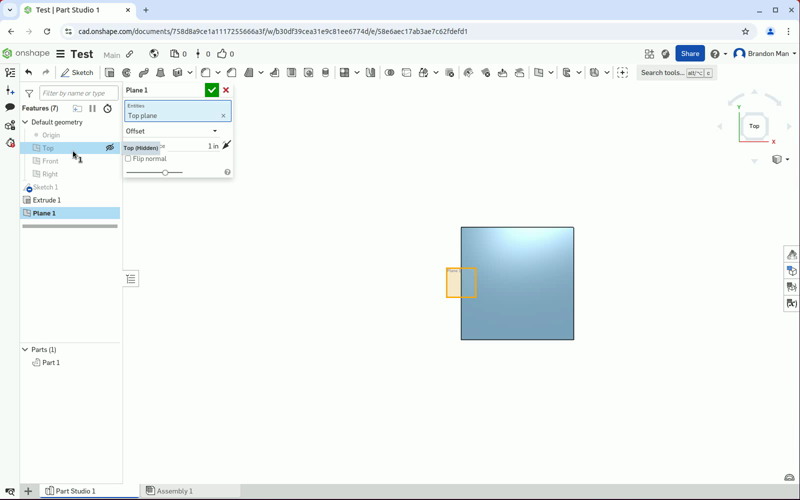
key(tab, 2)
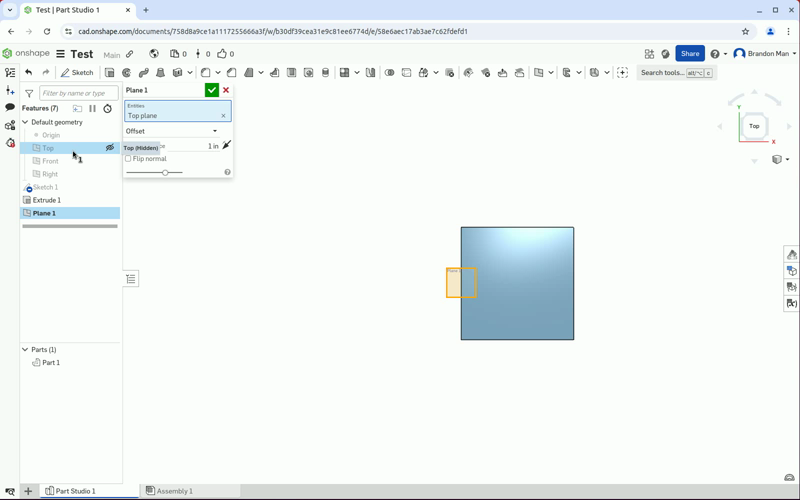
text(1.202)
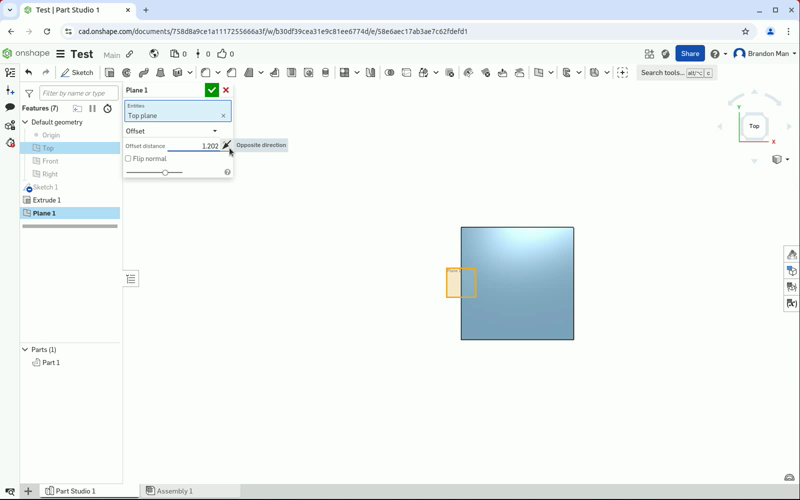
mouse_move(229, 147)
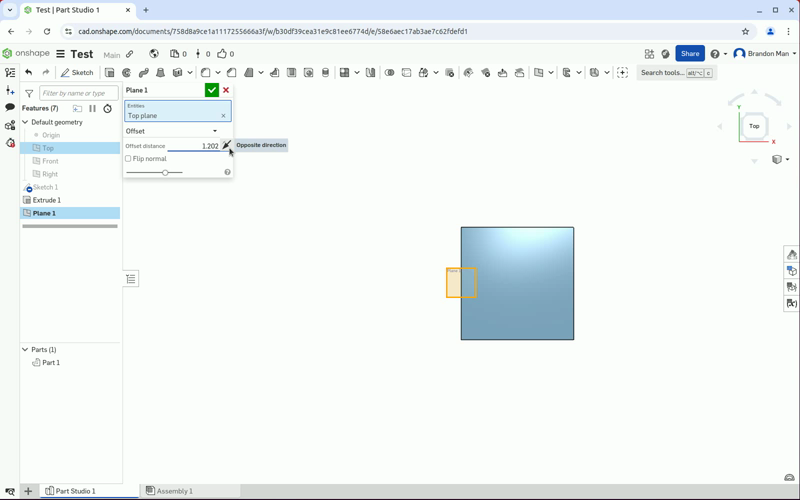
click(229, 147)
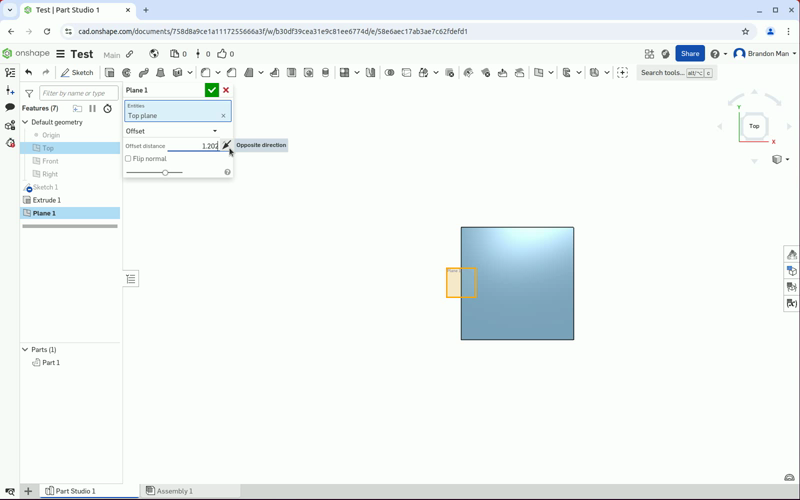
key(enter, 2)
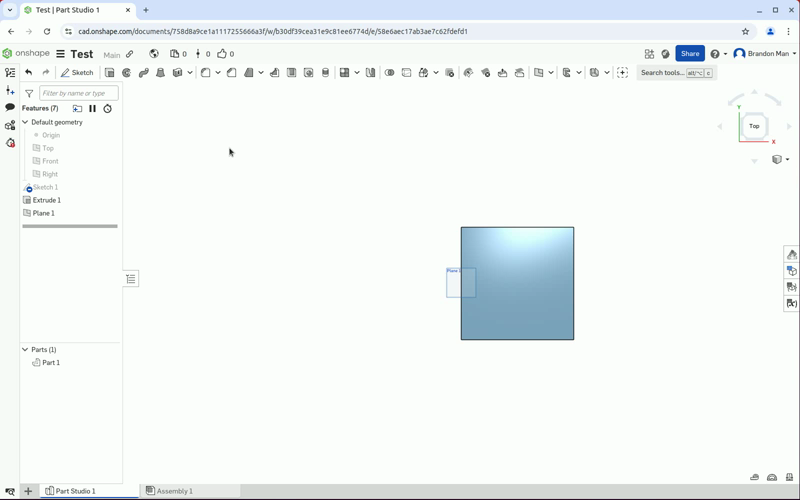
key(shift+s)
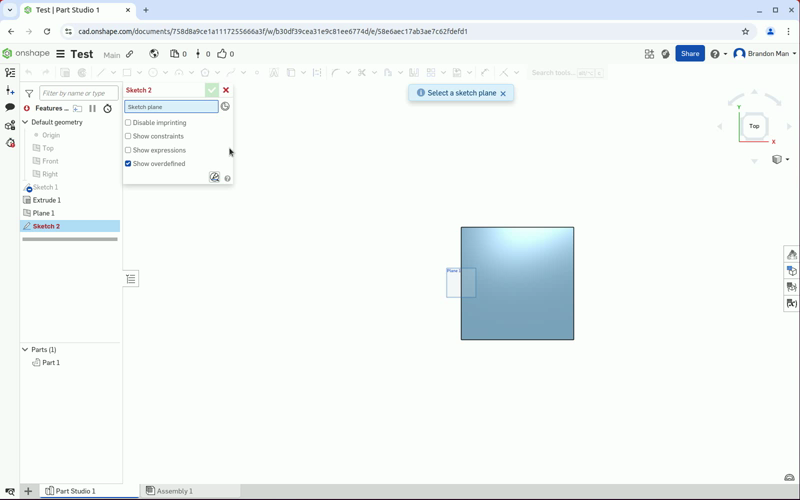
mouse_move(73, 215)
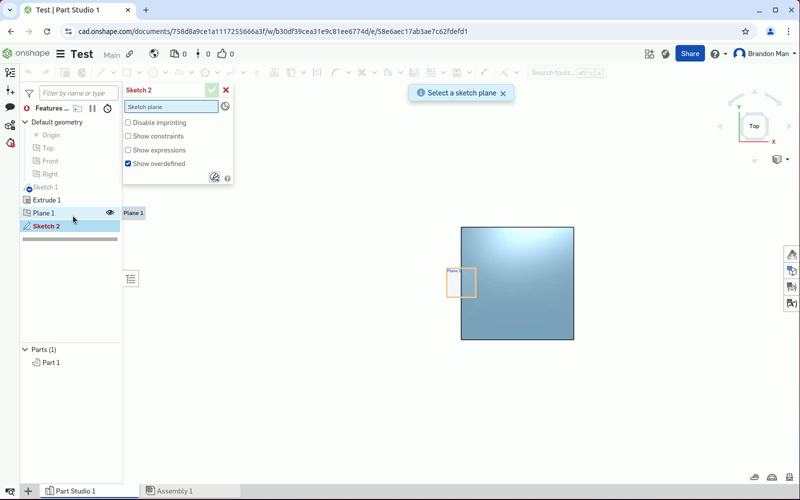
click(73, 215)
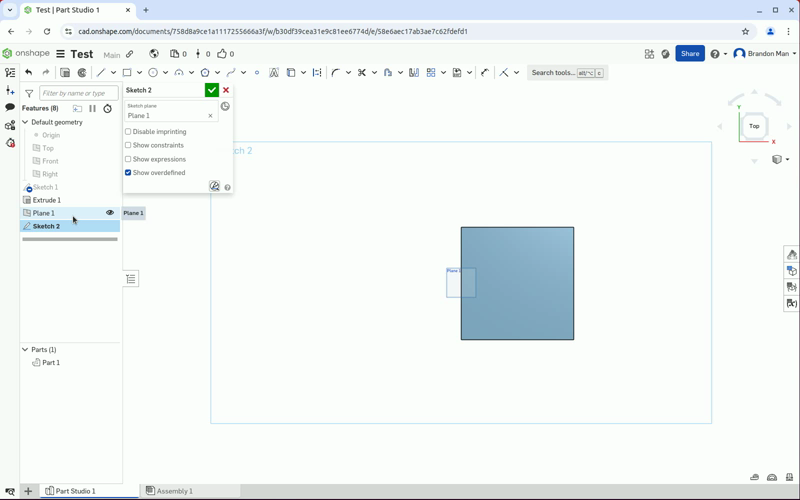
mouse_move(73, 352)
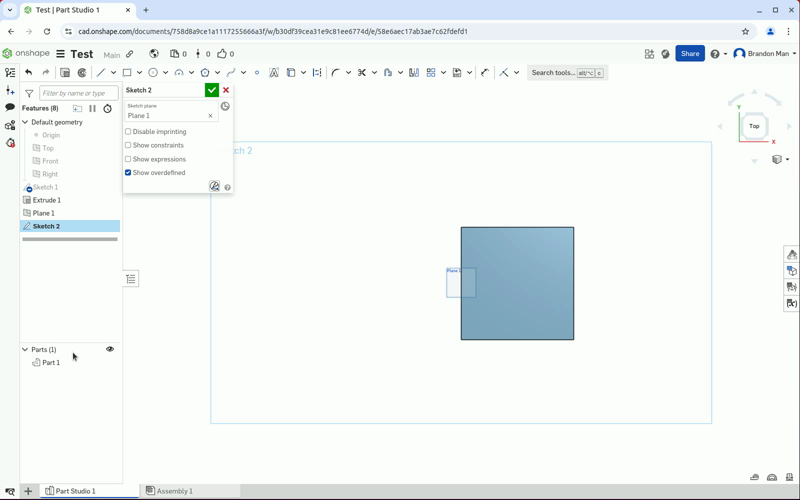
key(y)
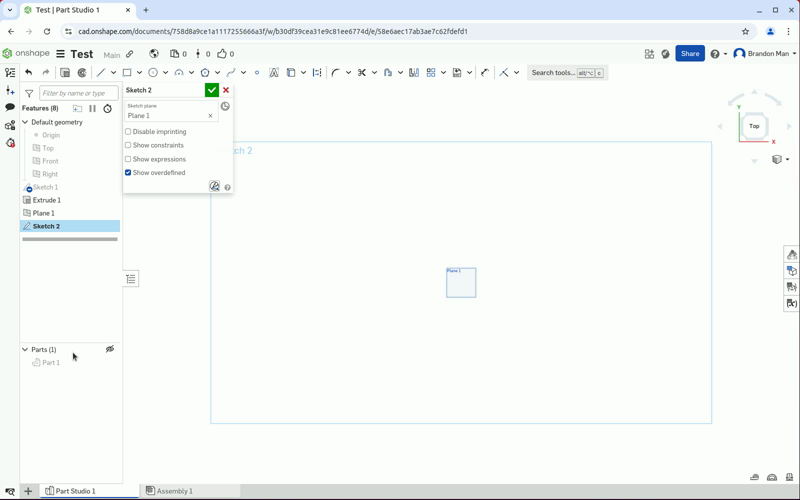
key(l)
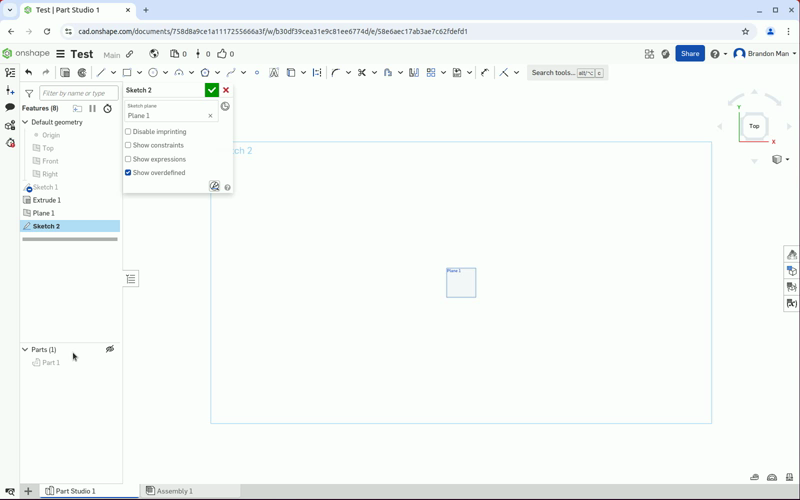
key_down(shift)
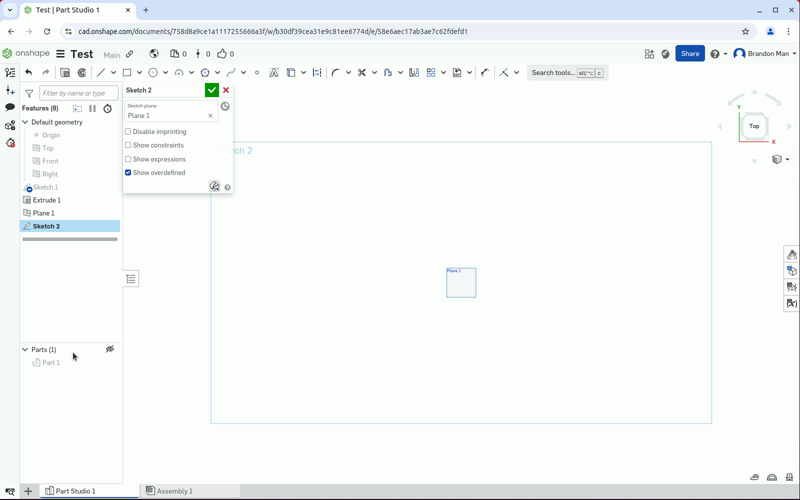
mouse_move(460, 261)
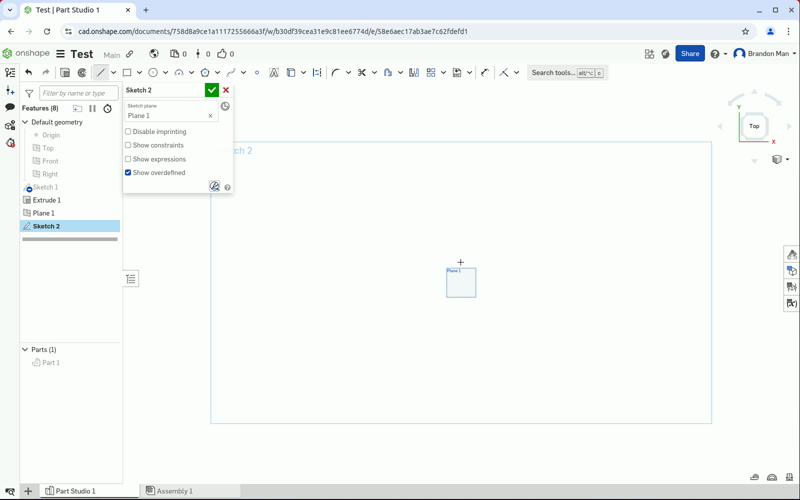
click(460, 261)
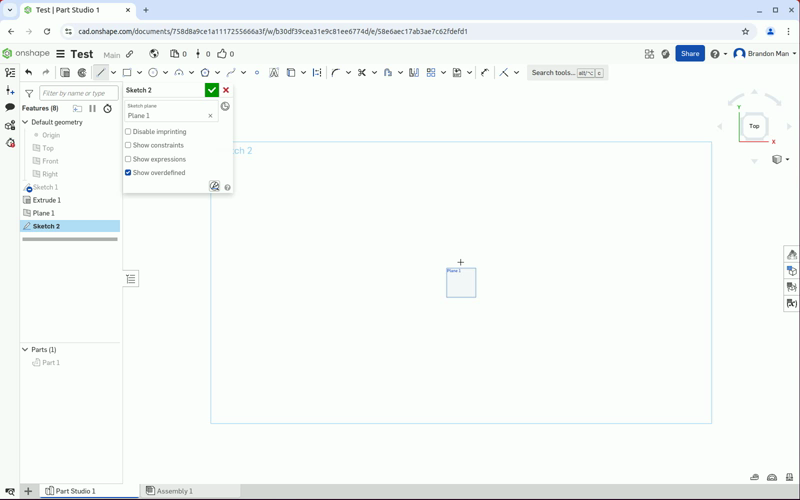
key_up(shift)
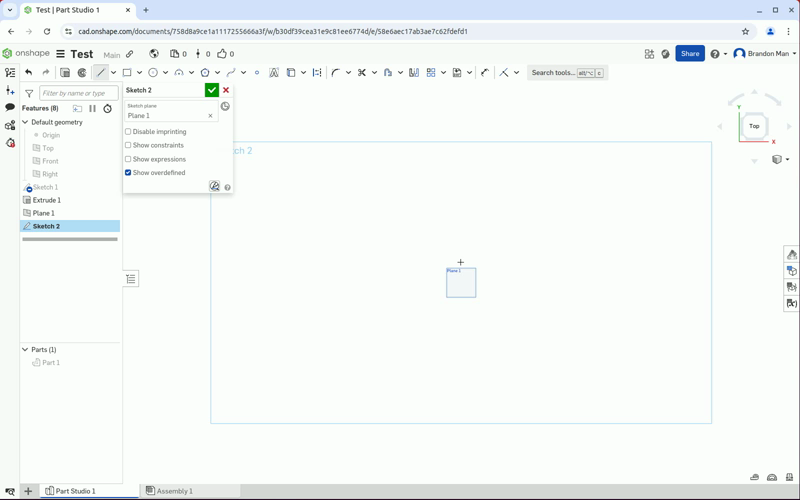
key_down(shift)
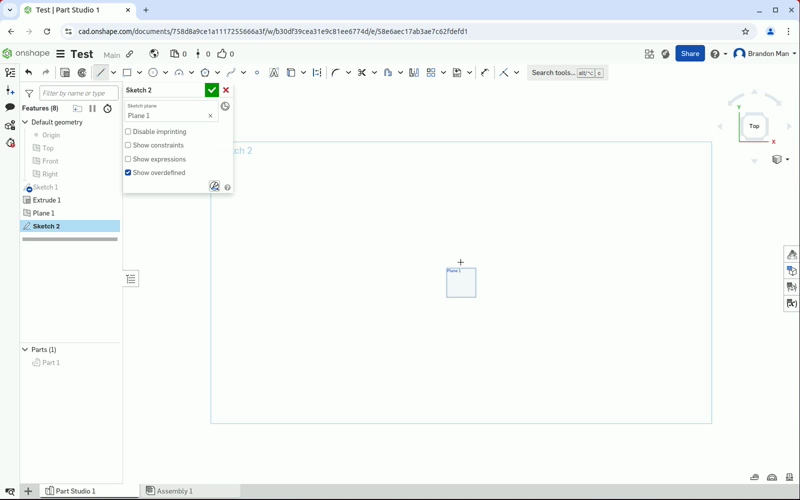
mouse_move(490, 261)
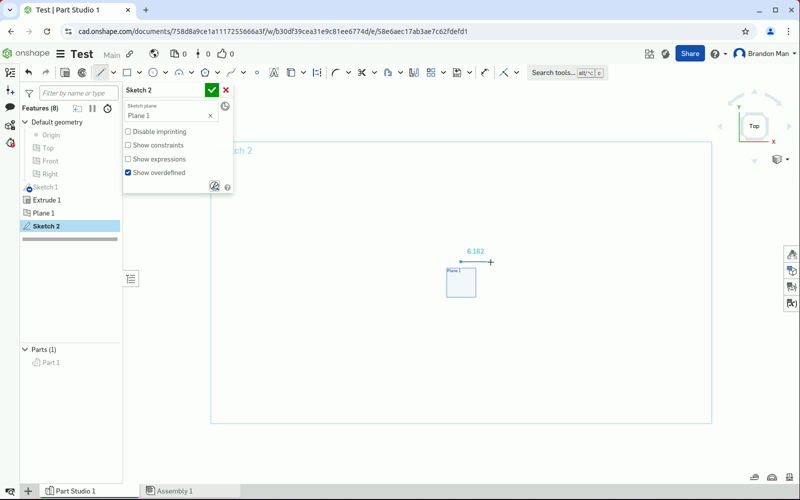
mouse_move(486, 261)
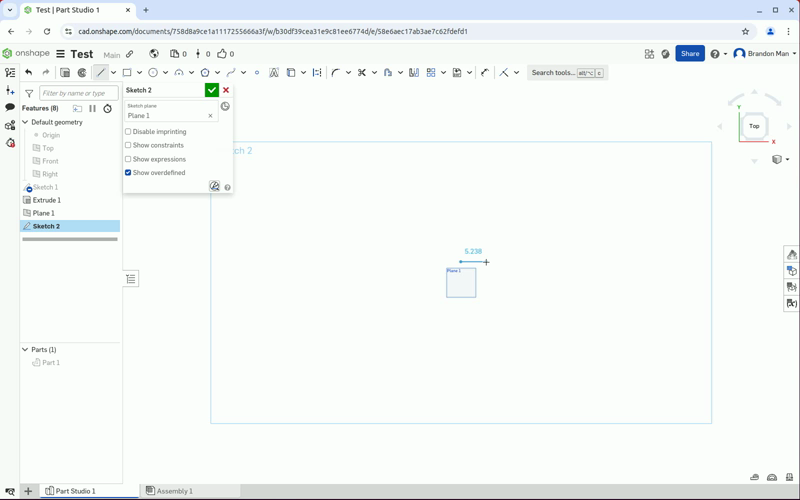
click(486, 261)
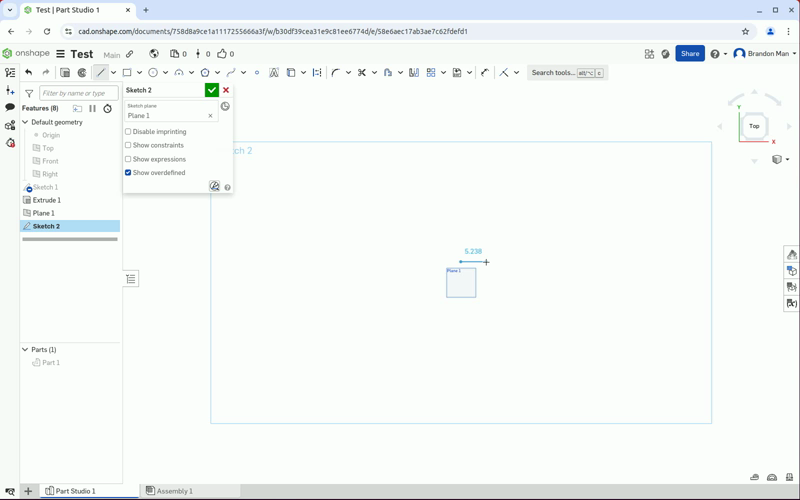
key_up(shift)
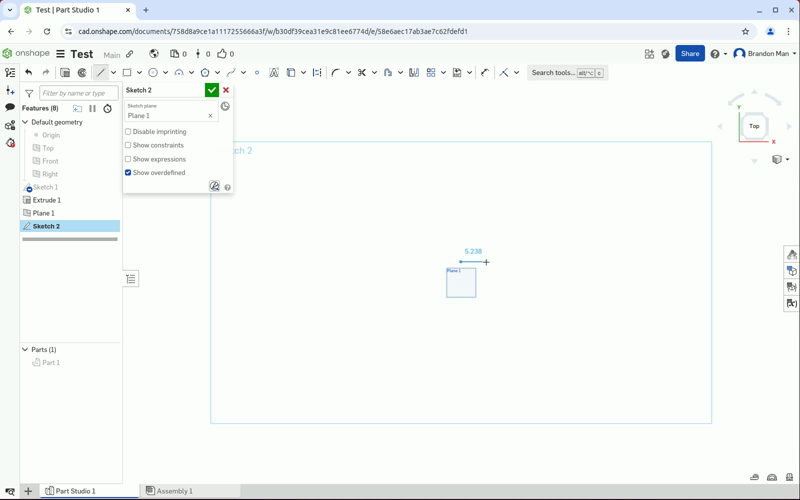
key_down(shift)
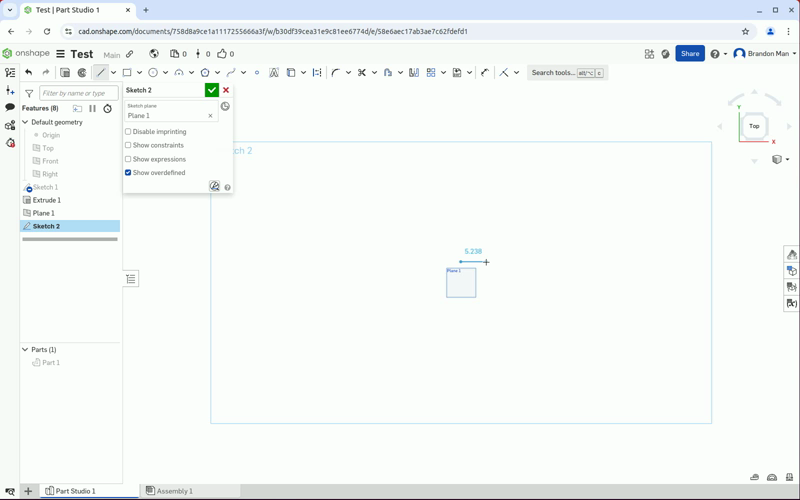
mouse_move(516, 261)
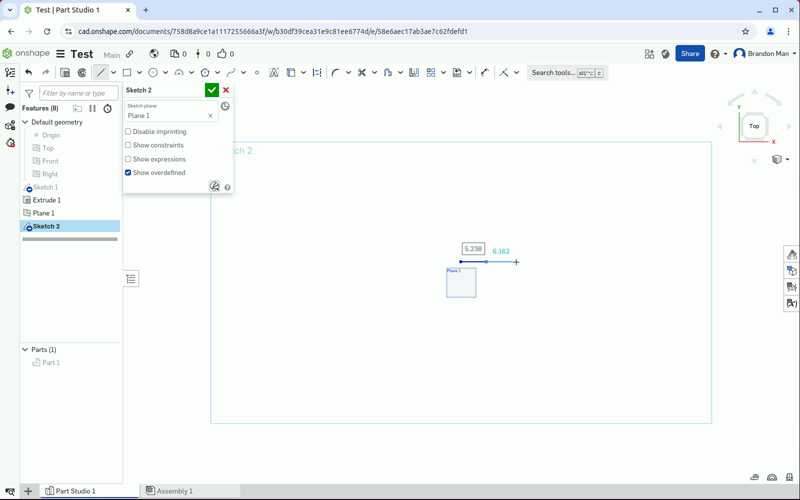
mouse_move(486, 225)
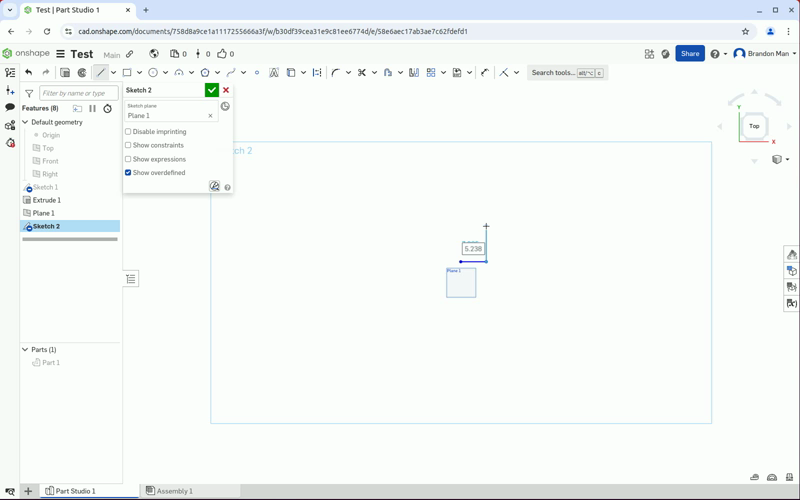
click(486, 225)
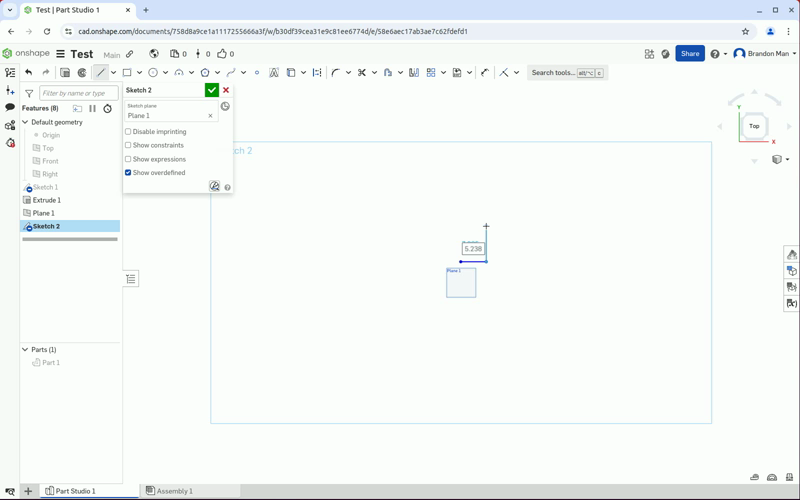
key_up(shift)
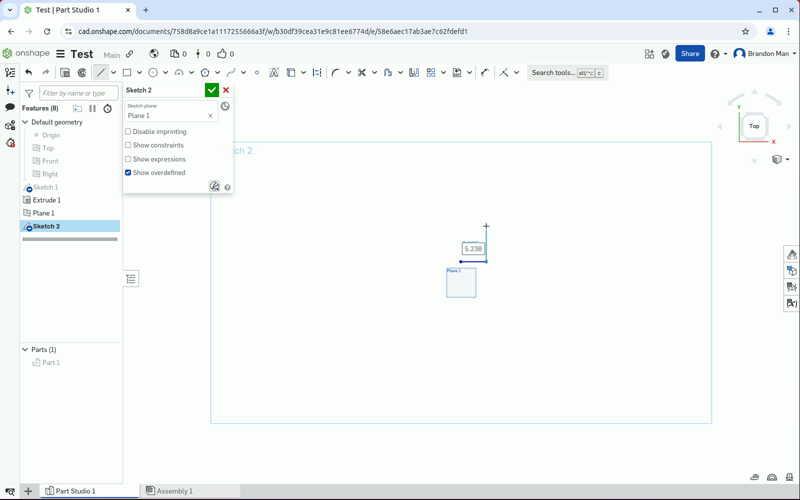
key_down(shift)
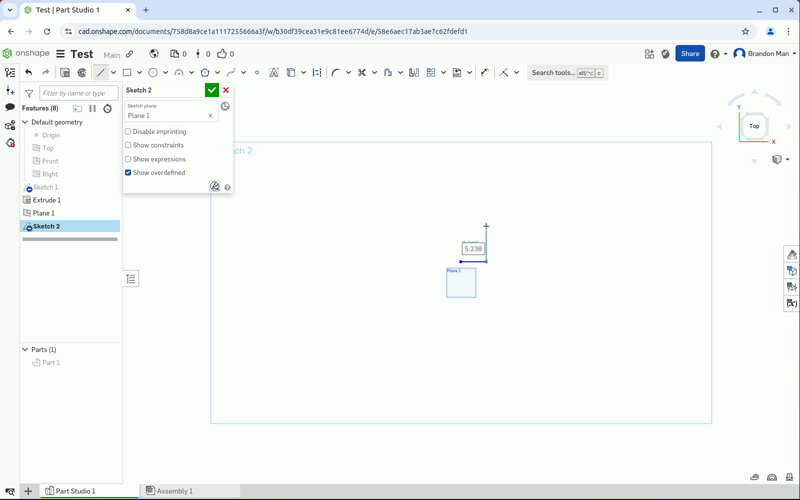
mouse_move(516, 225)
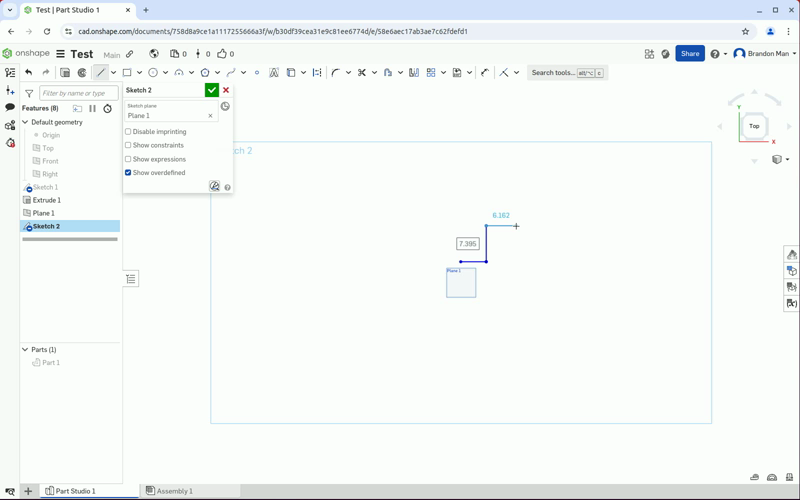
mouse_move(460, 225)
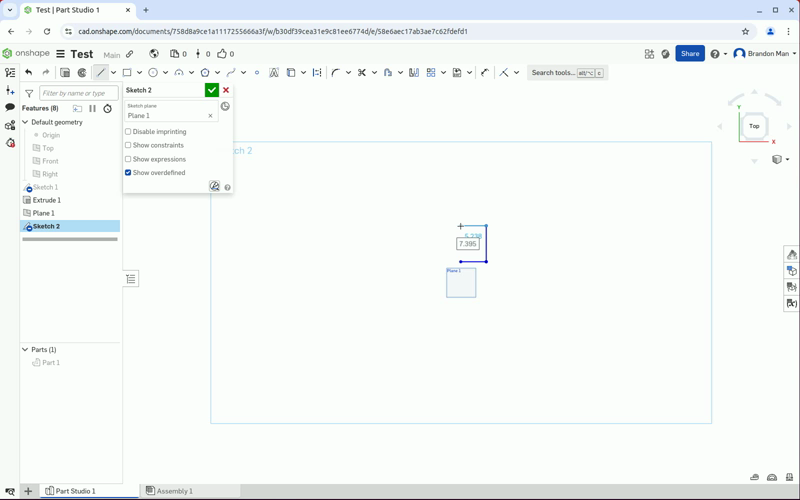
click(460, 225)
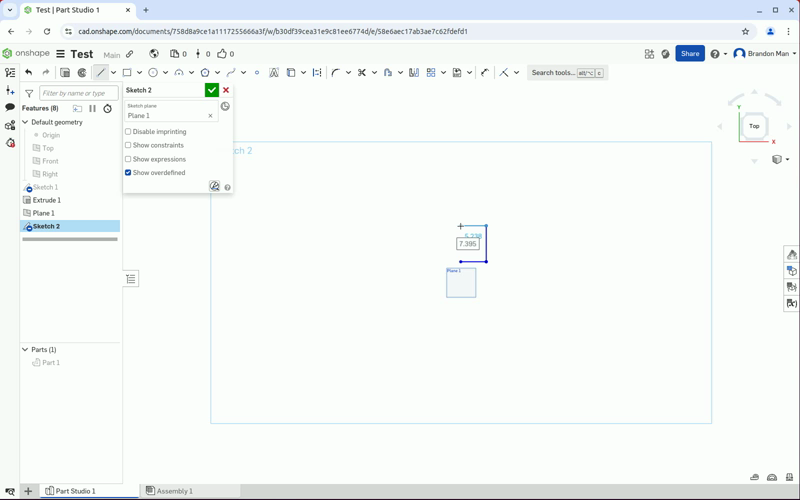
key_up(shift)
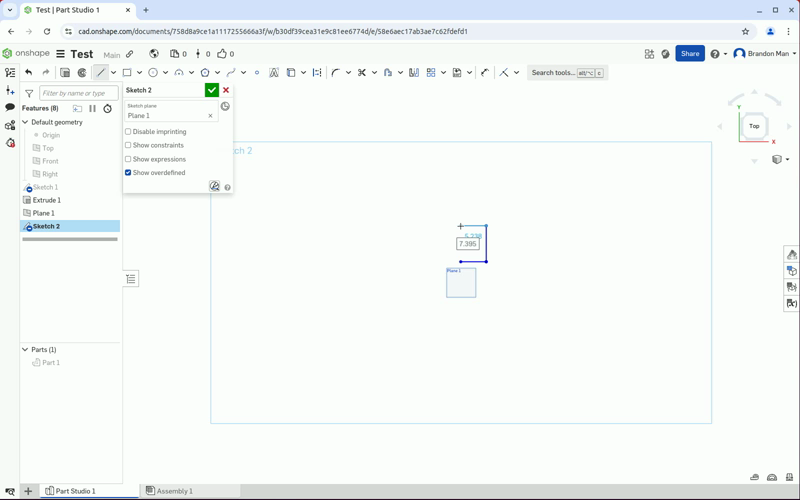
mouse_move(490, 225)
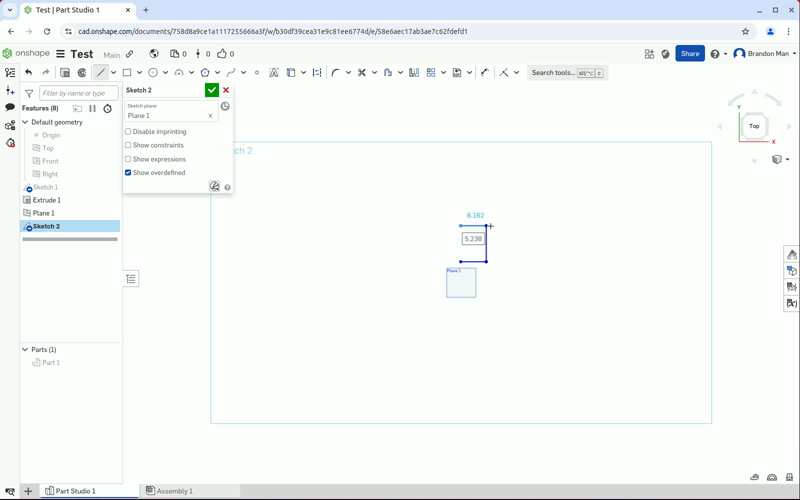
key_down(shift)
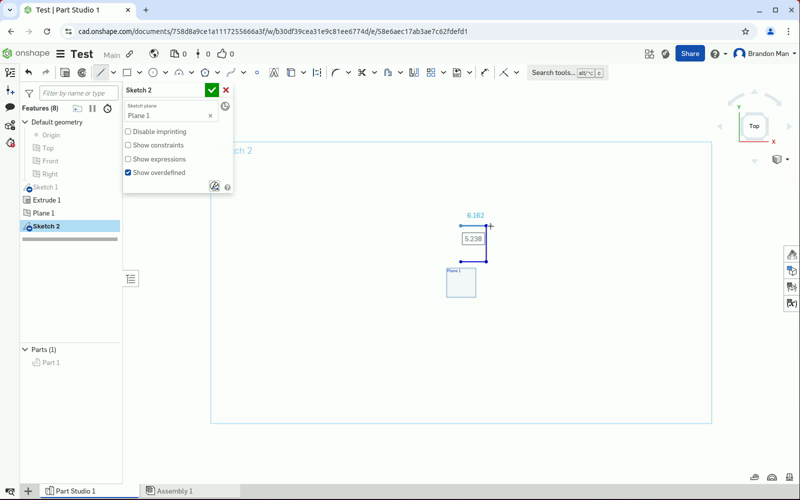
mouse_move(460, 261)
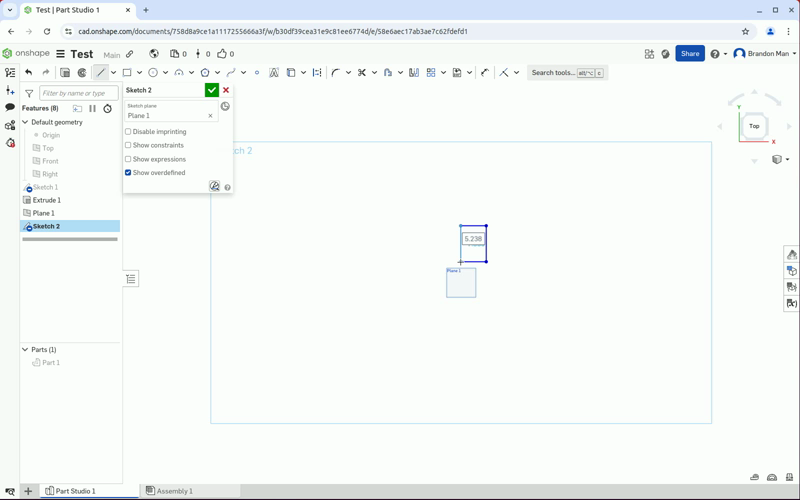
key_up(shift)
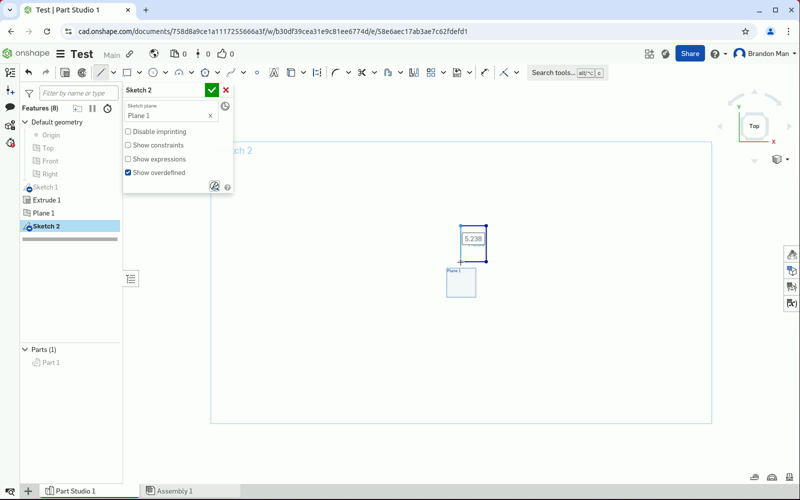
click(460, 261)
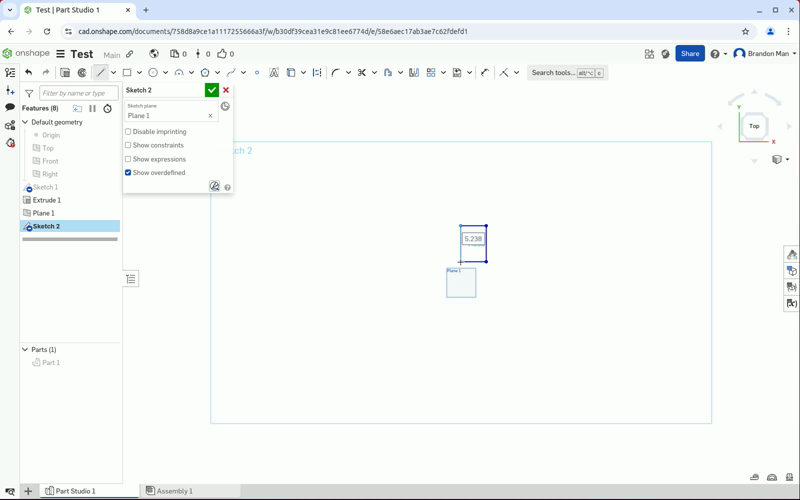
key(esc)
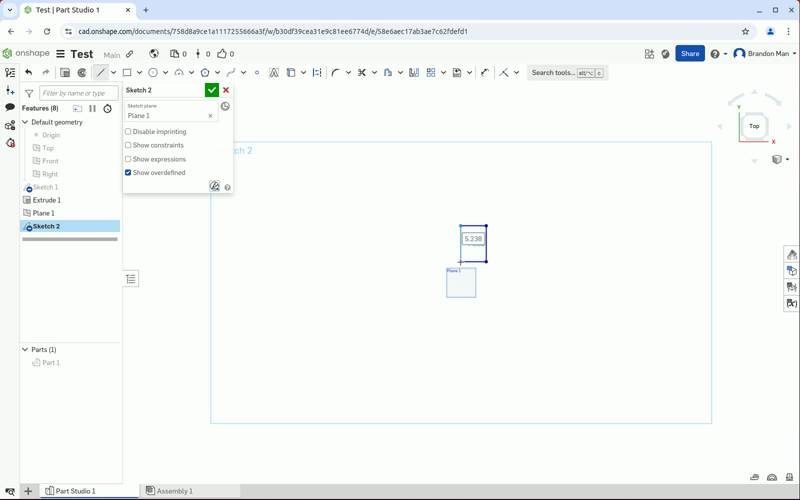
mouse_move(462, 233)
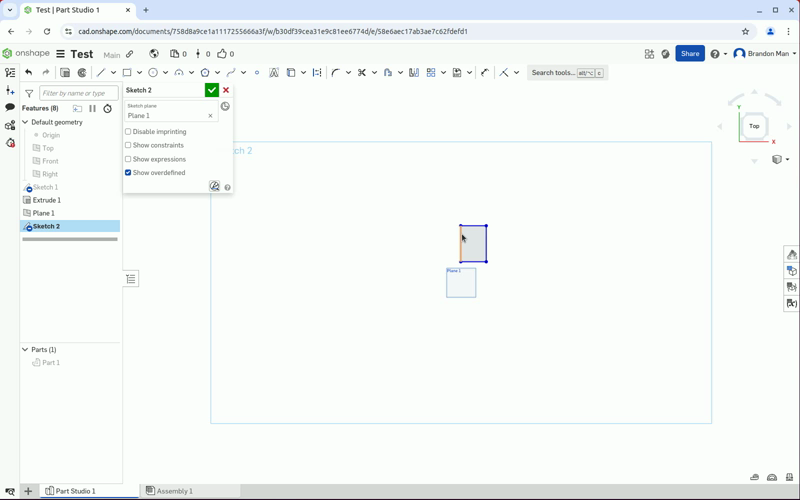
scroll(6)
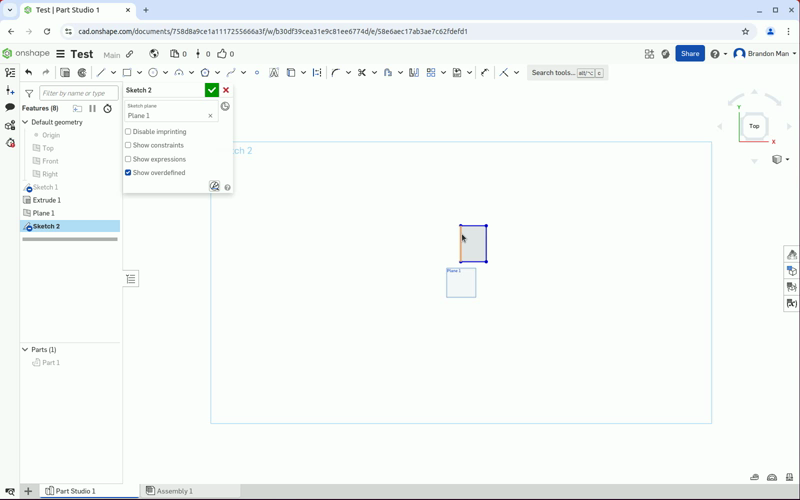
scroll(6)
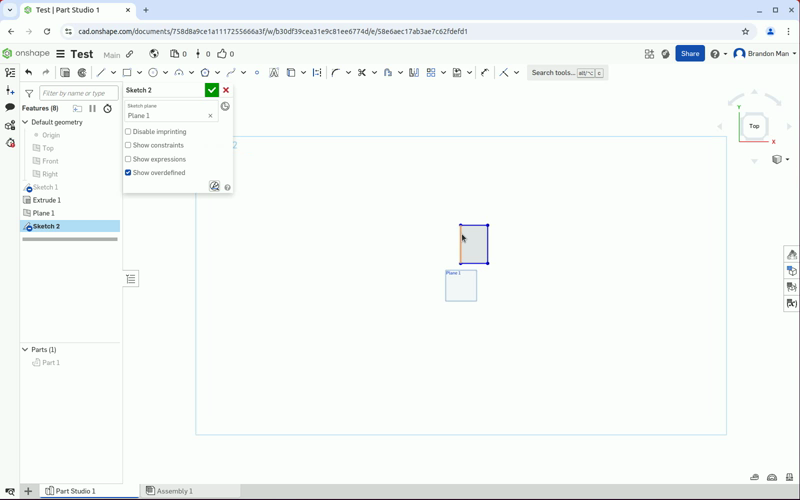
scroll(6)
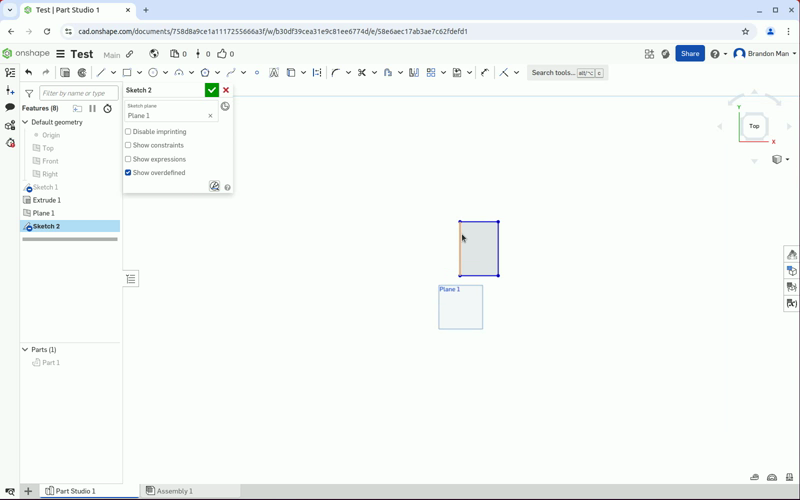
scroll(6)
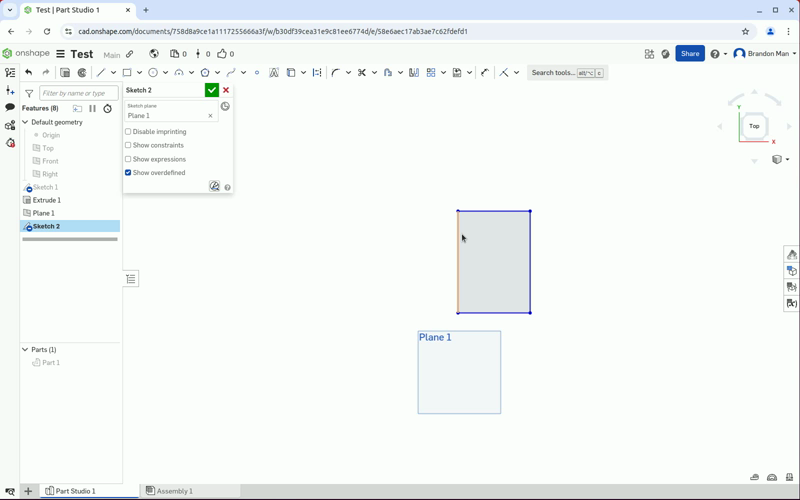
scroll(6)
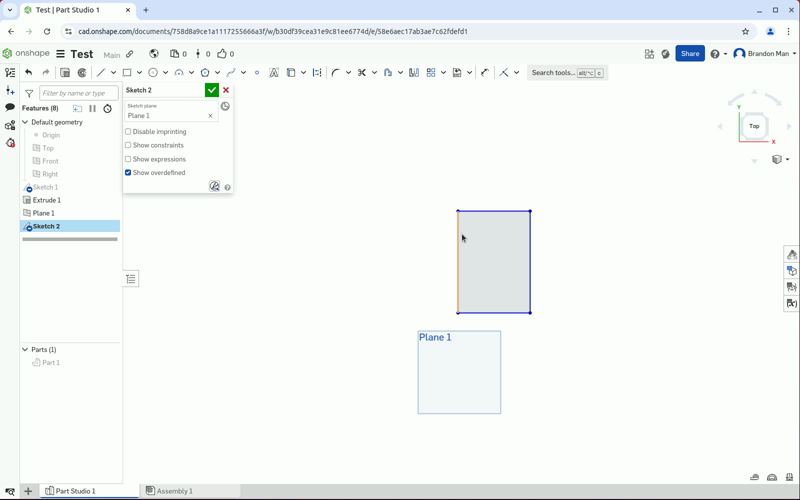
scroll(6)
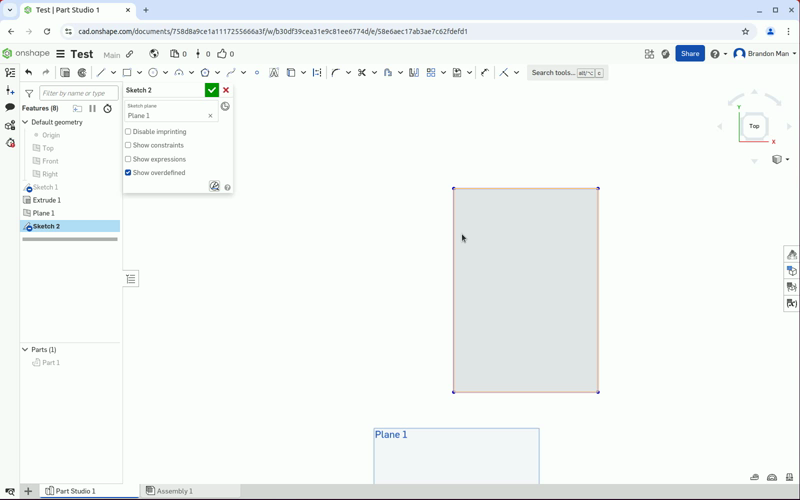
scroll(6)
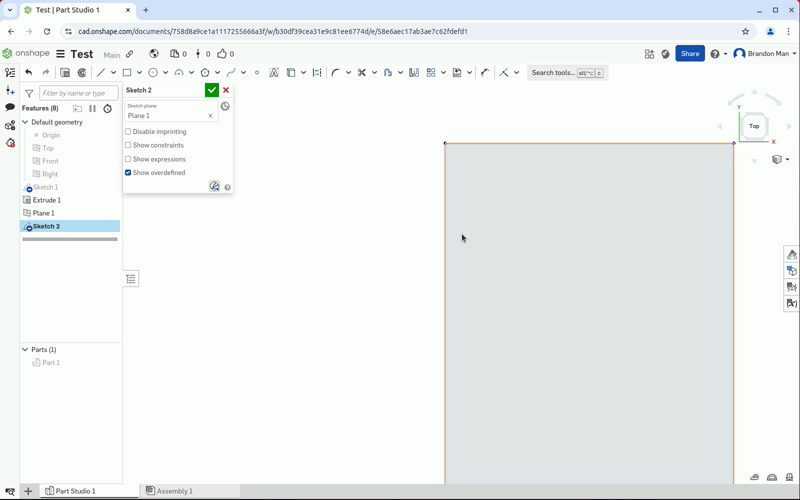
click(462, 233)
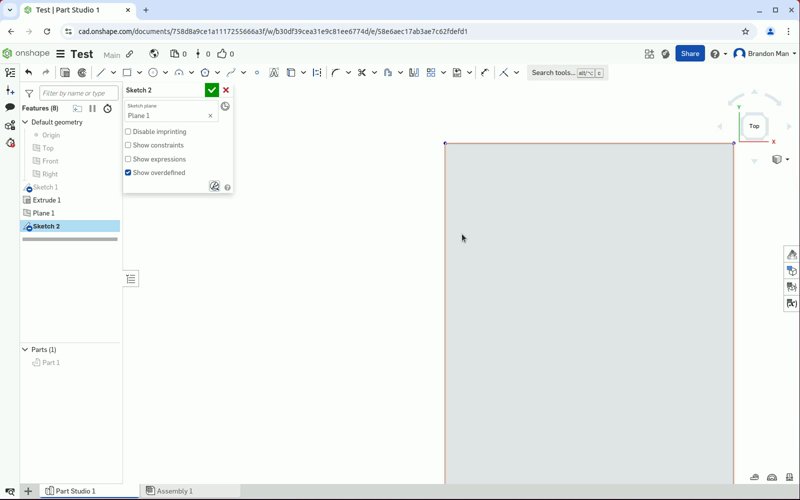
scroll(-6)
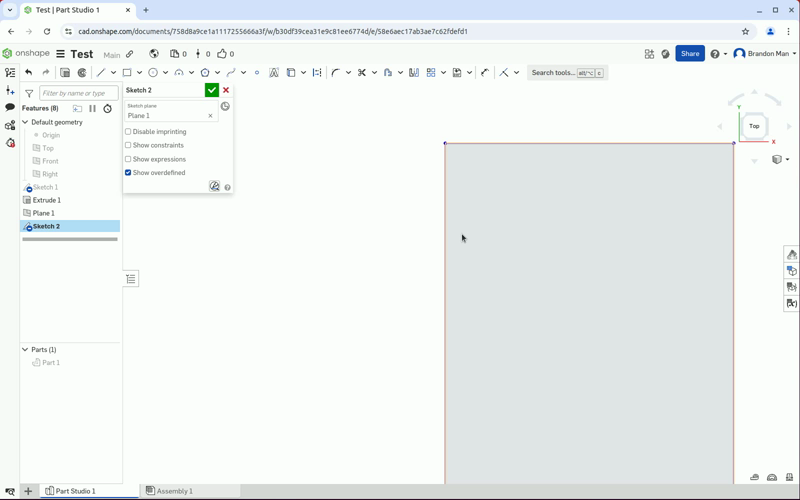
scroll(-6)
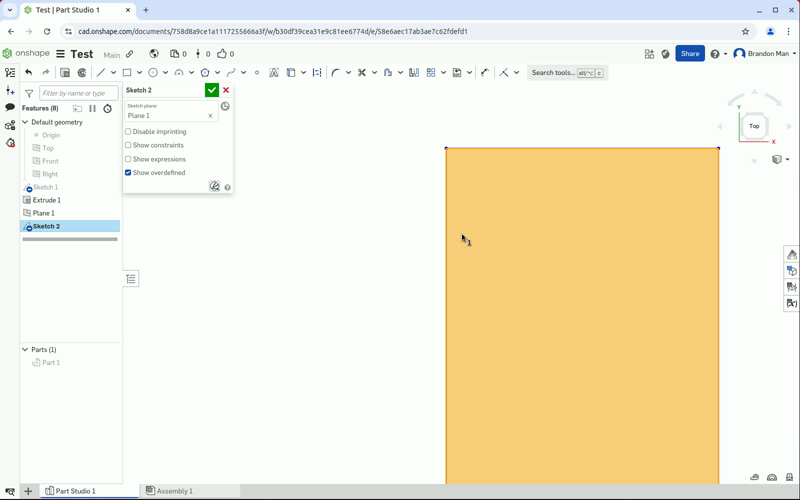
scroll(-6)
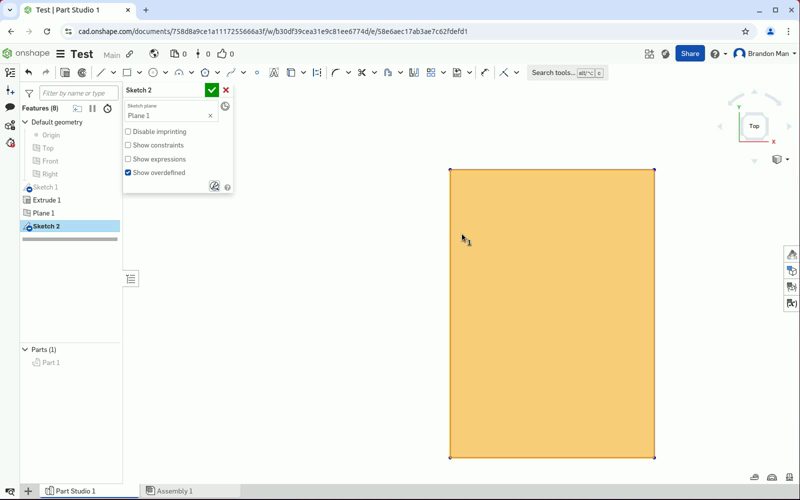
scroll(-6)
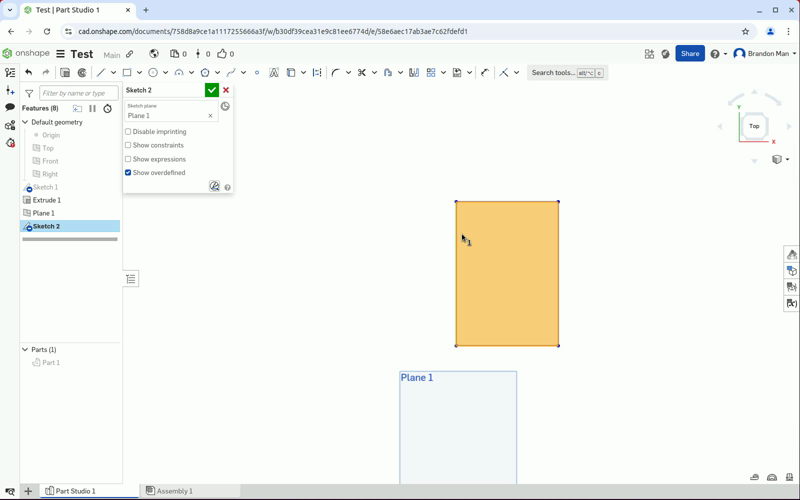
scroll(-6)
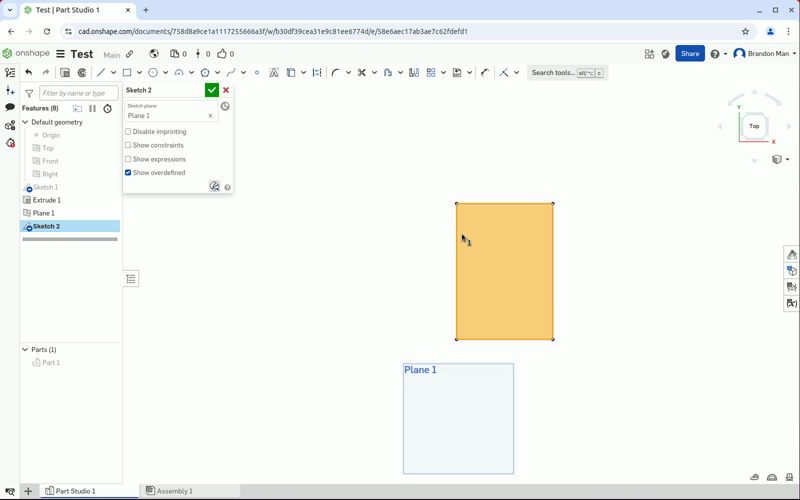
scroll(-6)
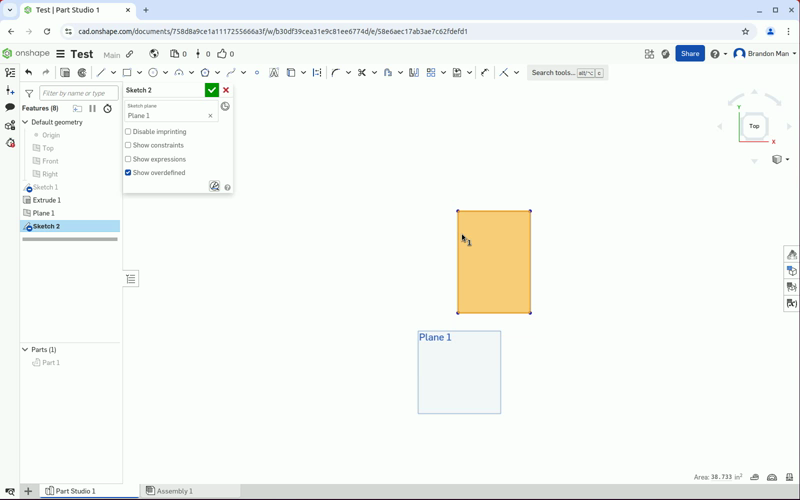
scroll(-6)
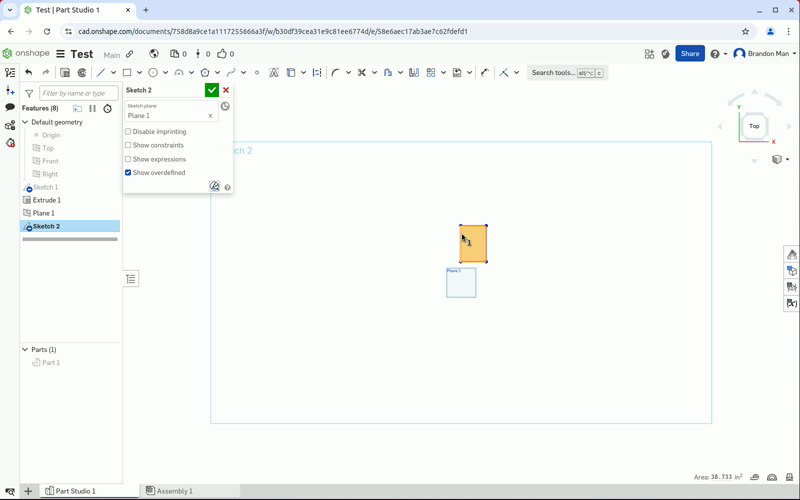
mouse_move(73, 352)
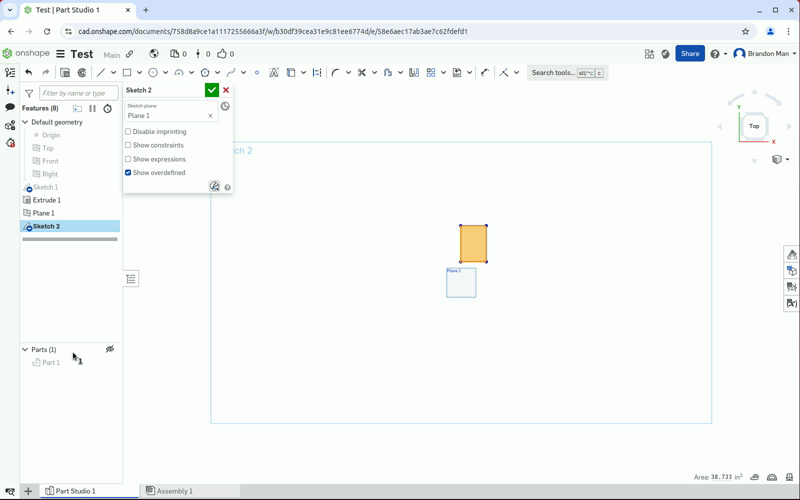
key(shift+y)
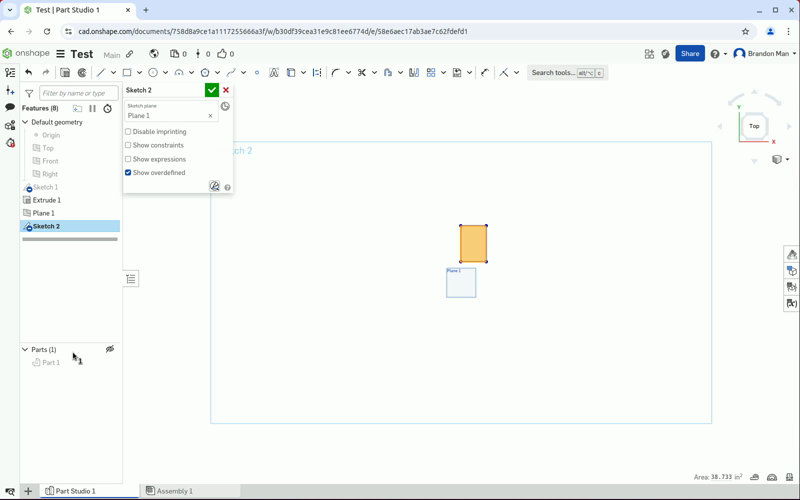
key(shift+e)
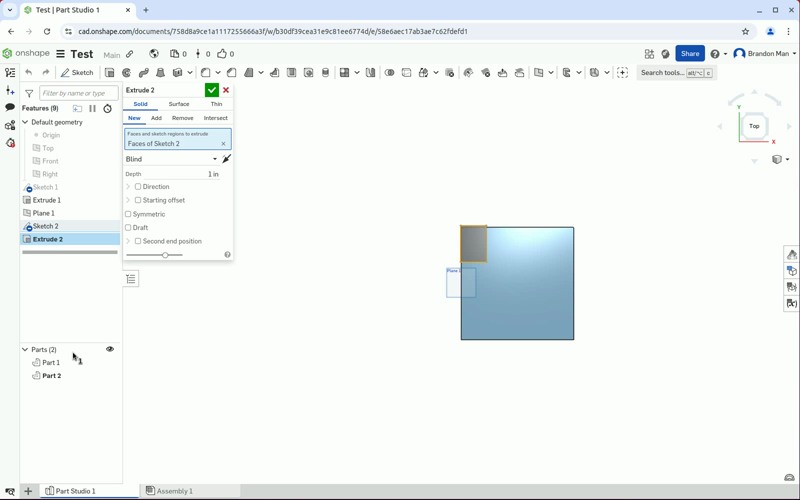
mouse_move(143, 106)
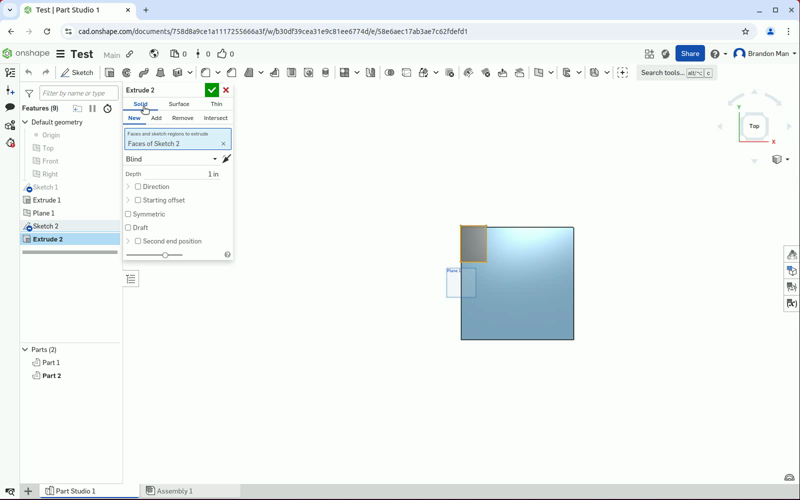
click(143, 106)
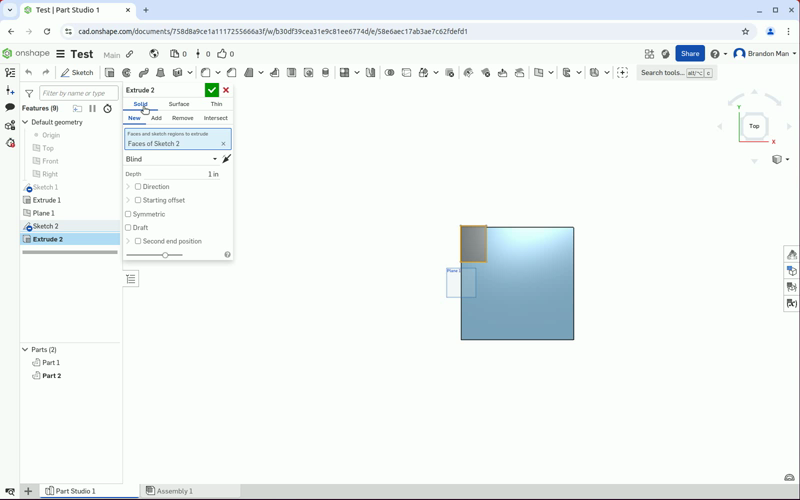
mouse_move(186, 120)
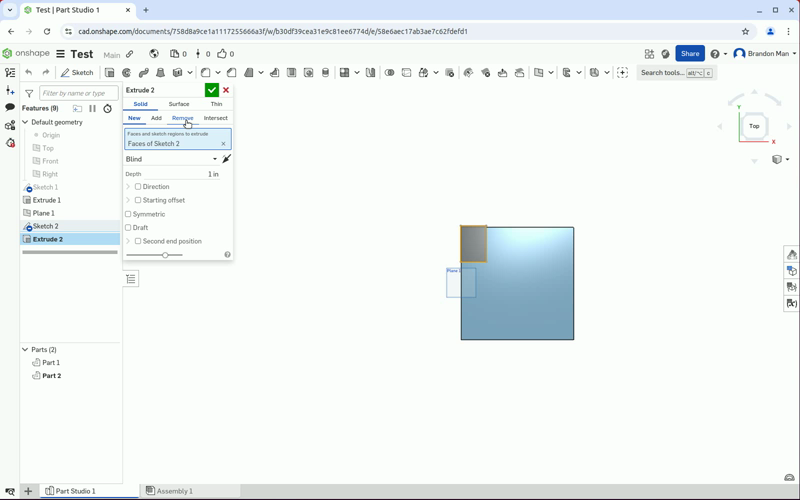
click(186, 120)
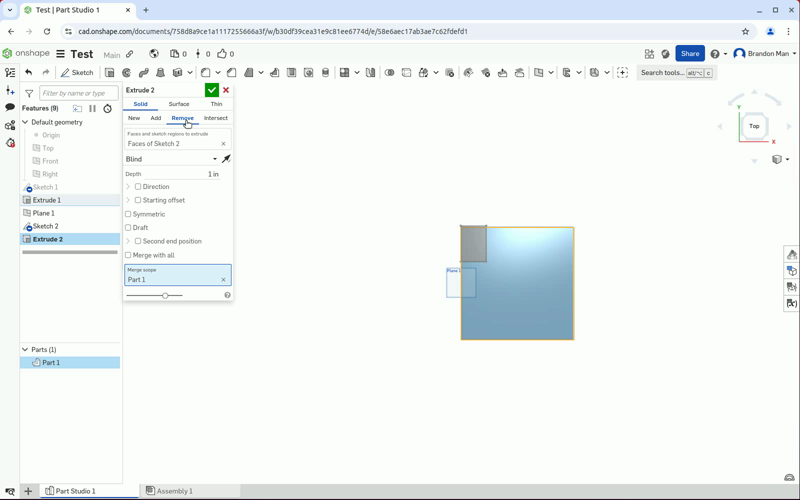
key(tab, 4)
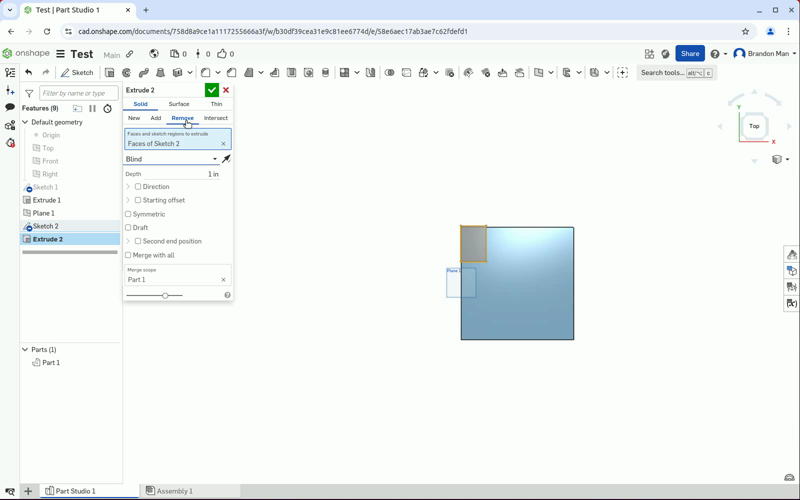
text(5.777)
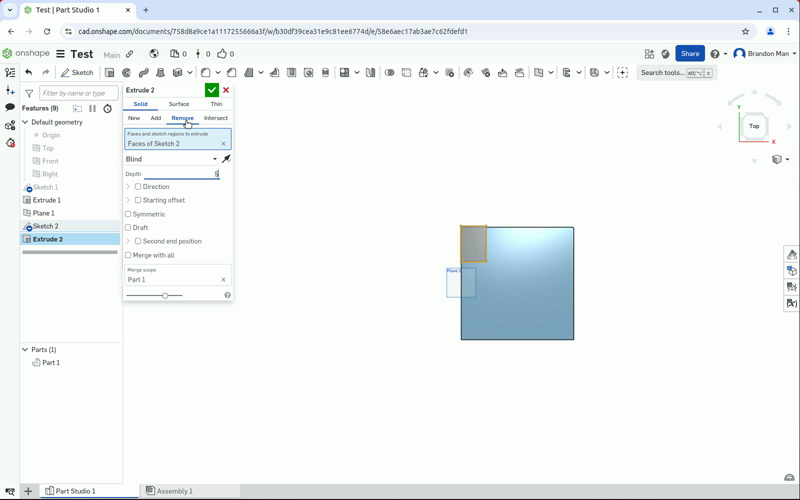
key(tab, 6)
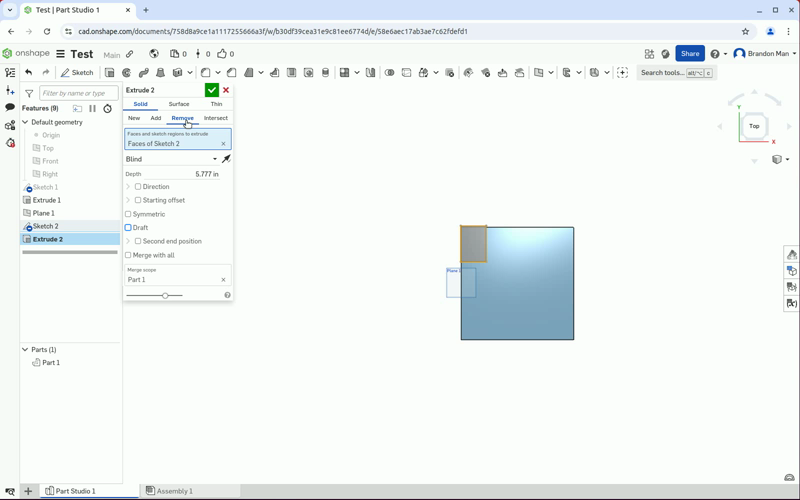
key(space)
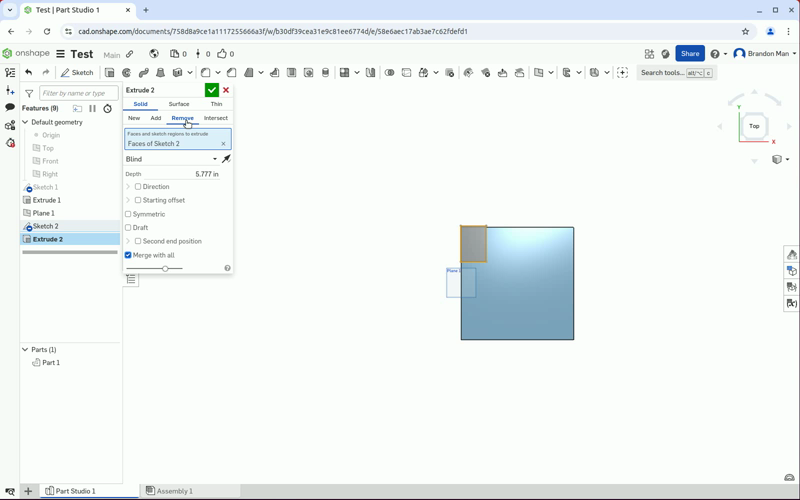
key(enter)
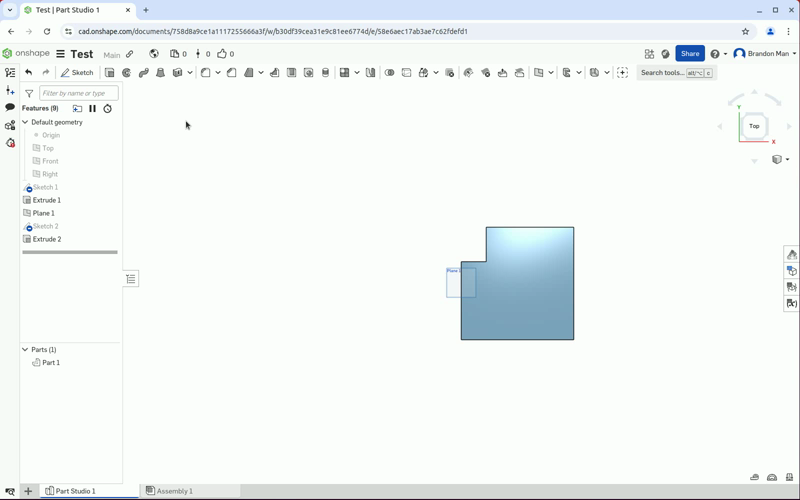
key(shift+h)
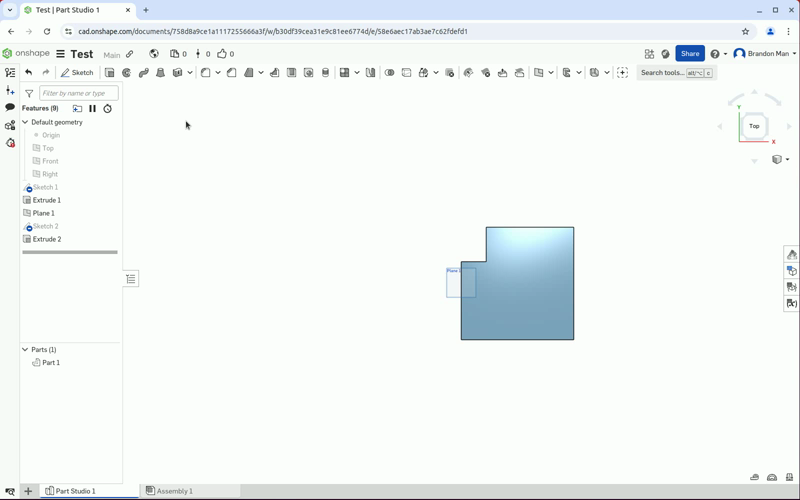
key(shift+h)
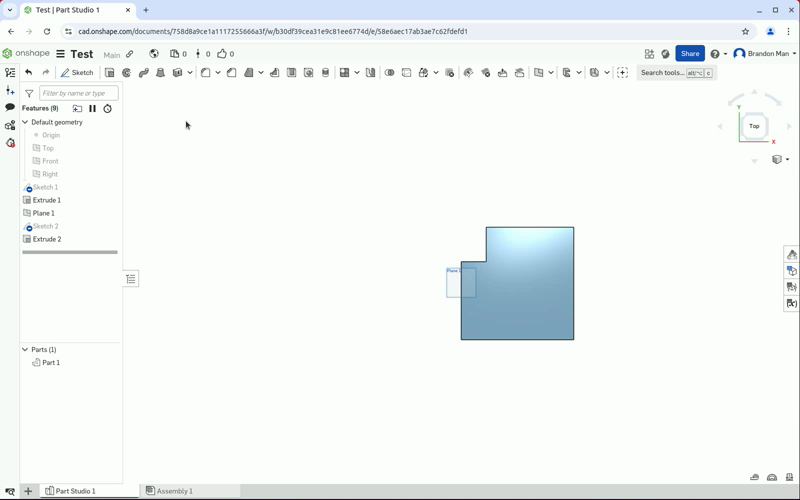
mouse_move(73, 189)
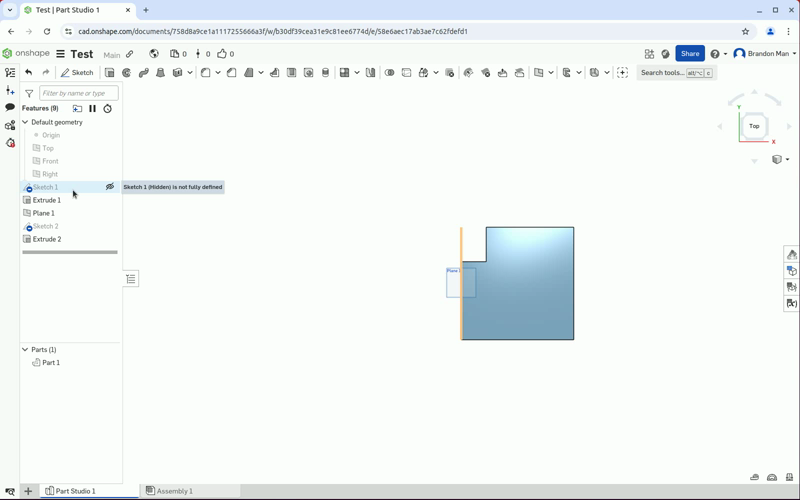
click(73, 189)
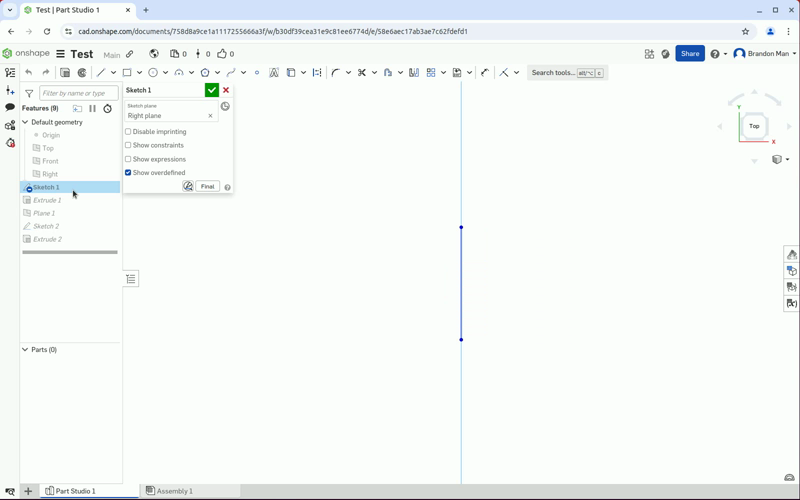
mouse_move(229, 92)
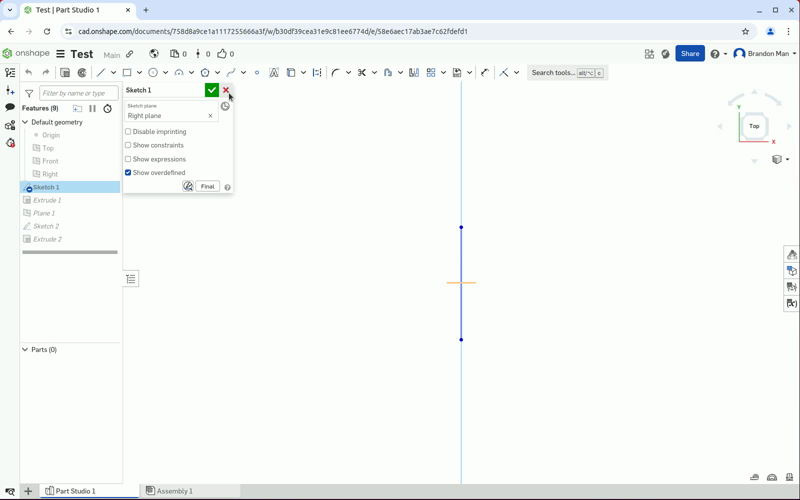
click(229, 92)
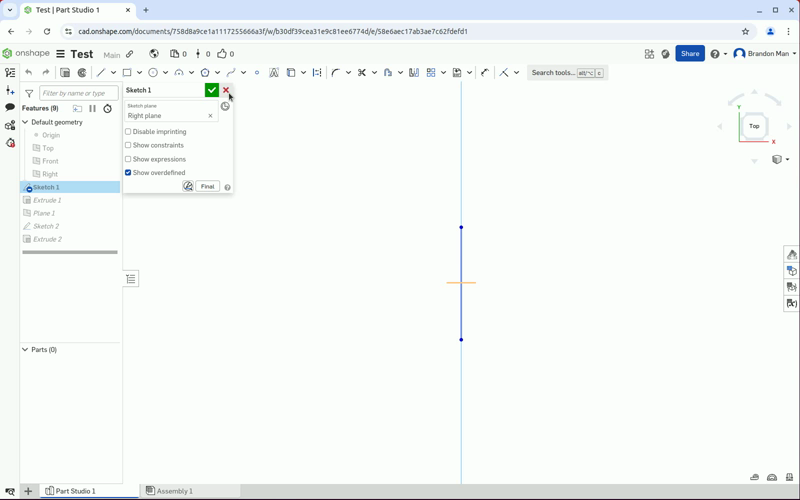
key(shift+s)
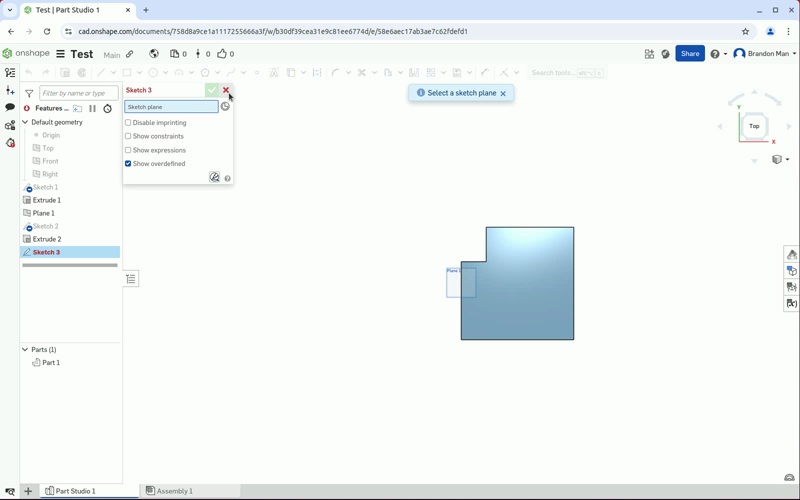
mouse_move(73, 215)
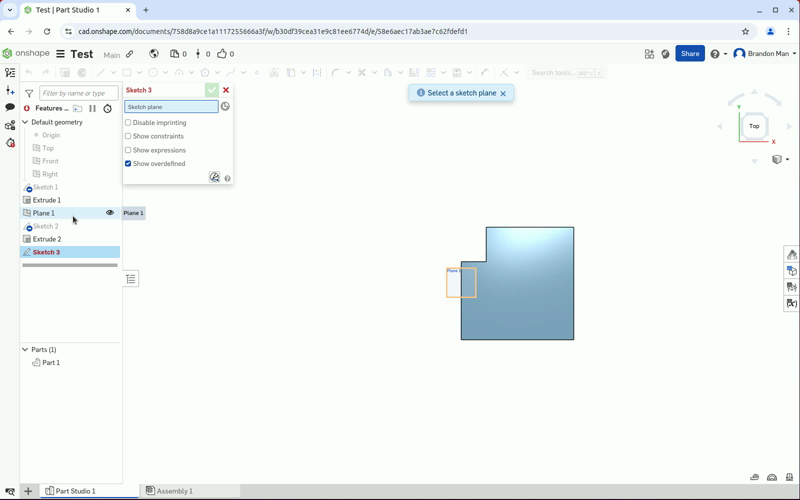
click(73, 215)
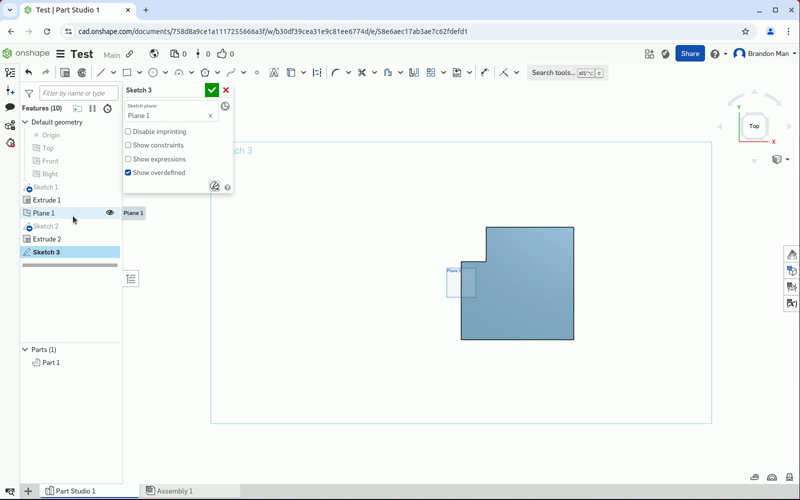
mouse_move(73, 352)
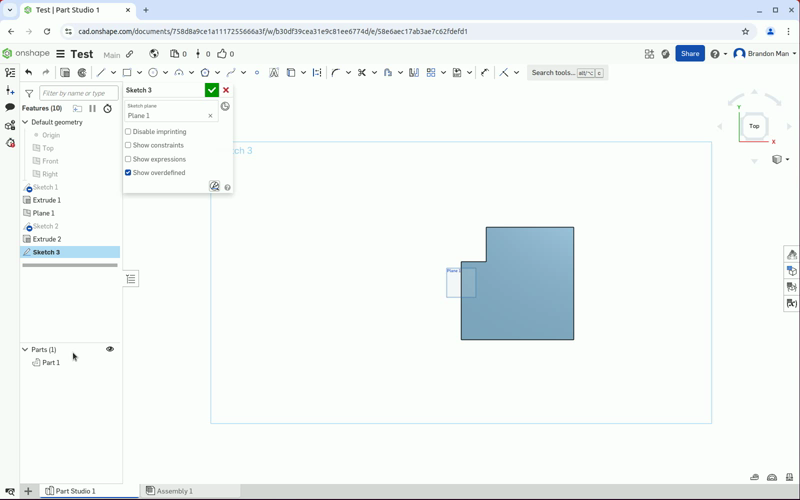
key(y)
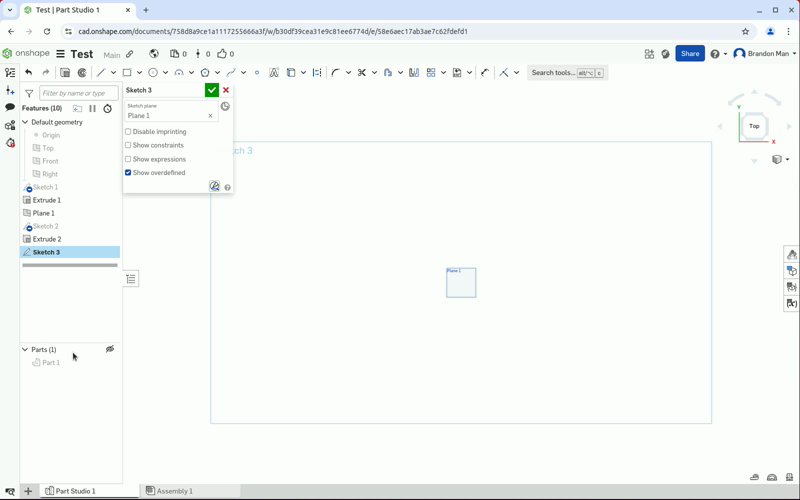
key(l)
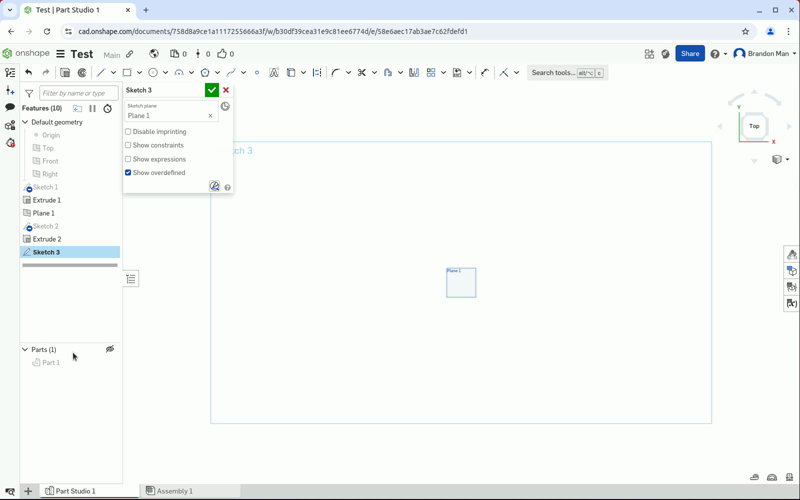
key_down(shift)
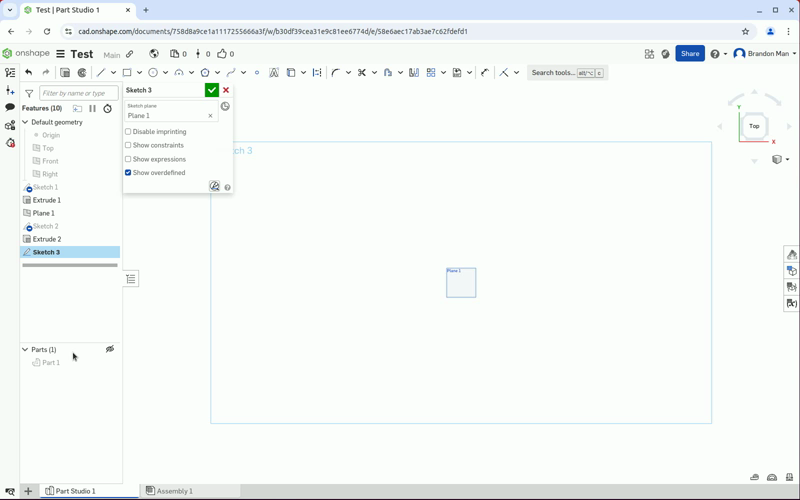
mouse_move(548, 261)
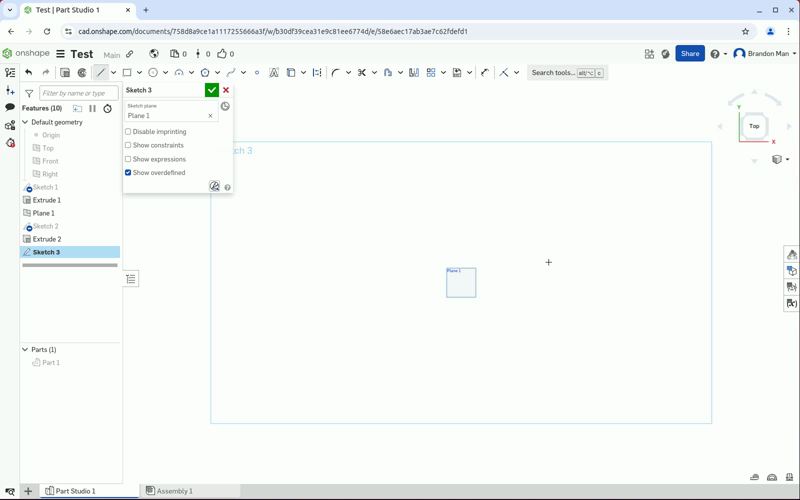
click(548, 261)
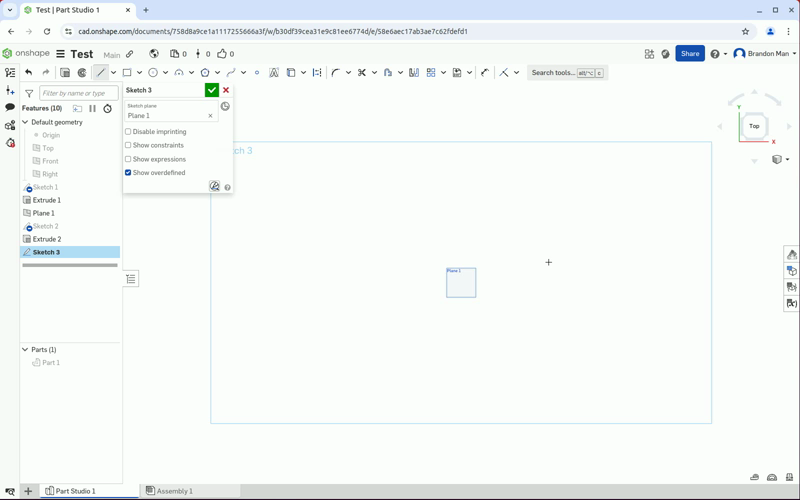
key_up(shift)
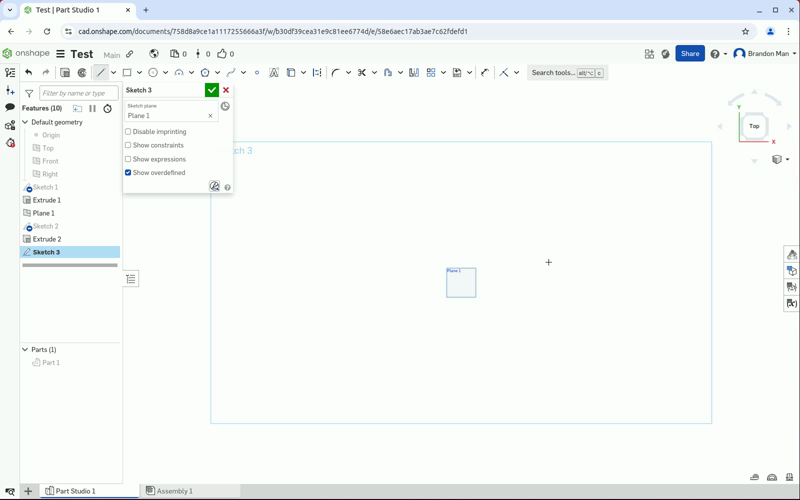
key_down(shift)
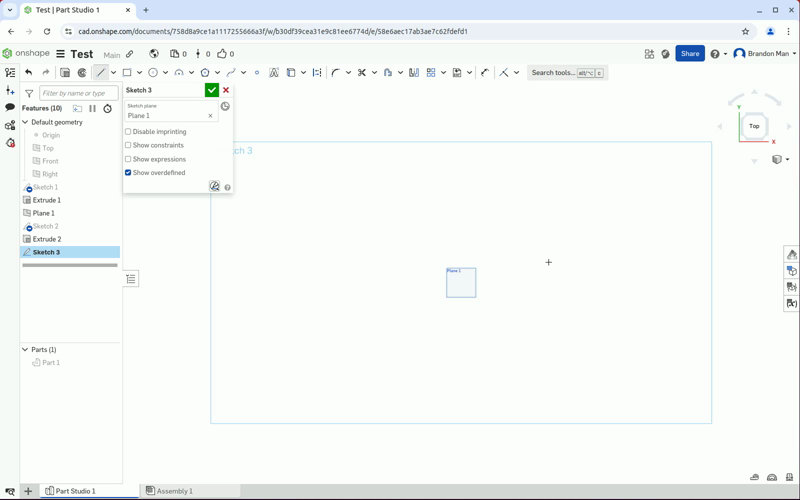
mouse_move(578, 261)
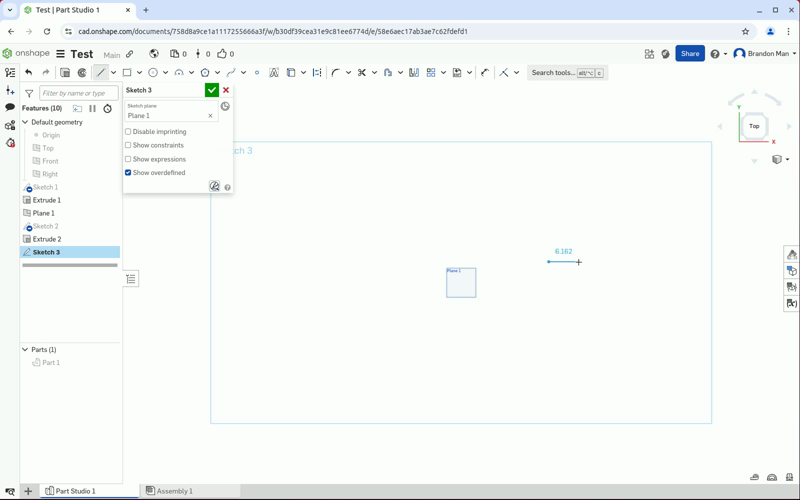
mouse_move(574, 261)
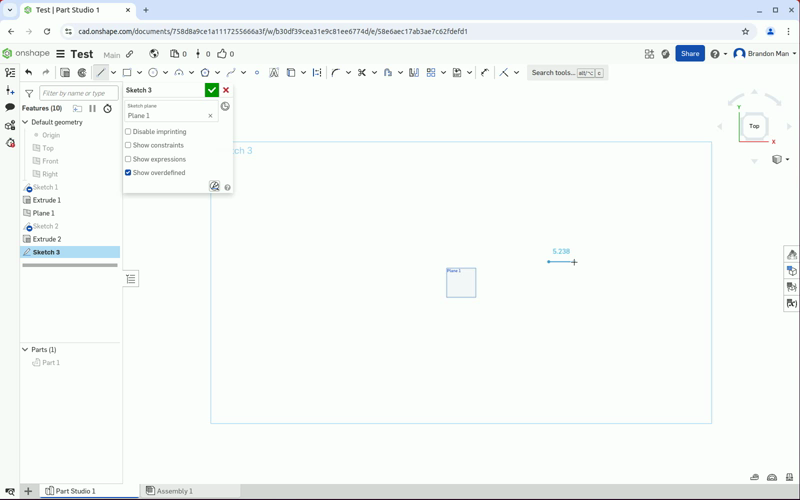
click(574, 261)
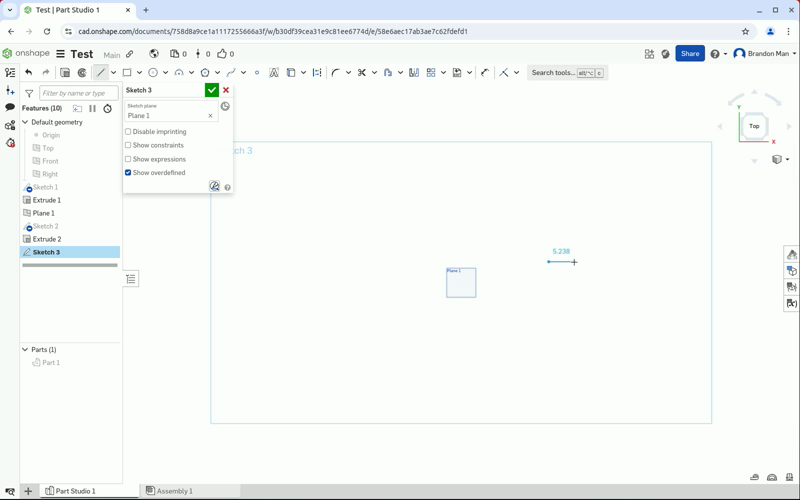
key_up(shift)
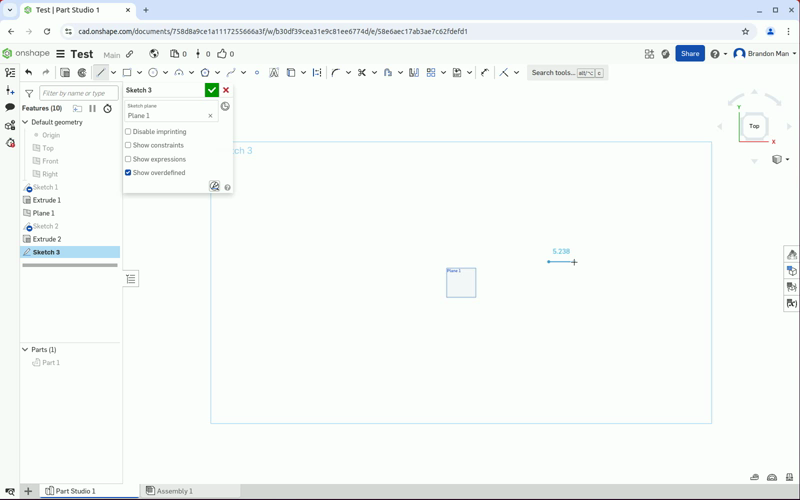
key_down(shift)
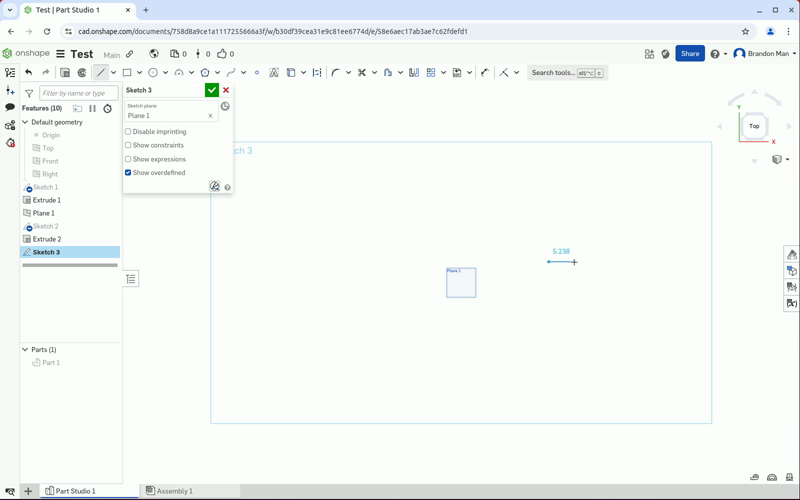
mouse_move(589, 261)
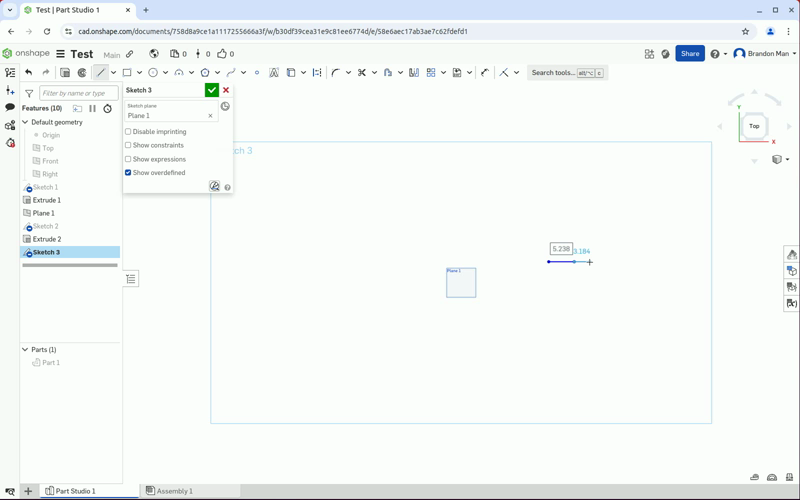
mouse_move(574, 225)
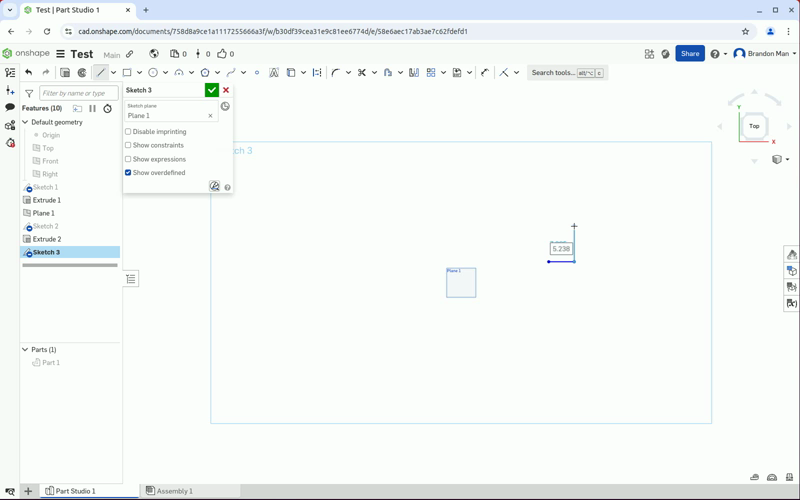
click(574, 225)
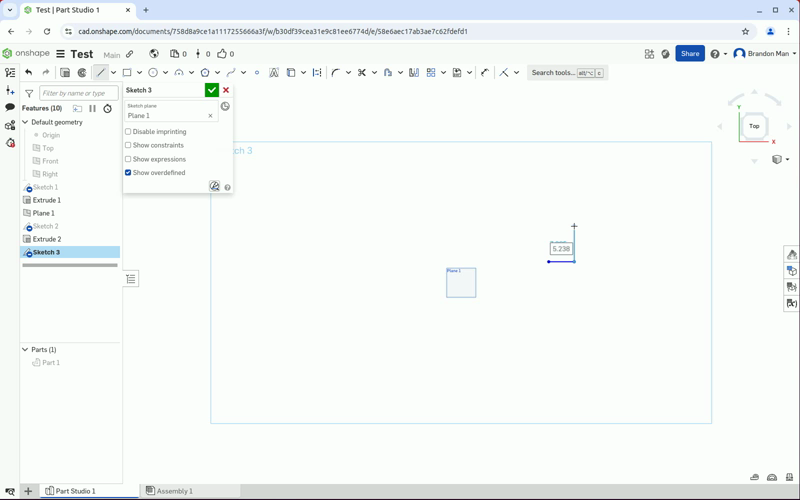
key_up(shift)
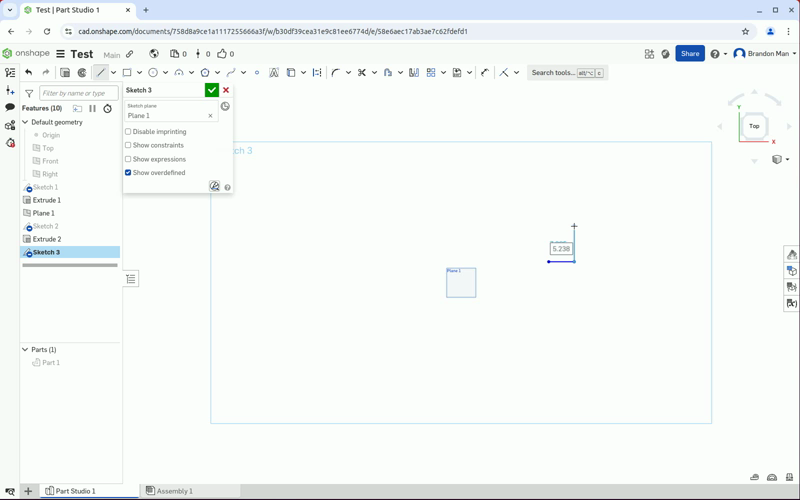
key_down(shift)
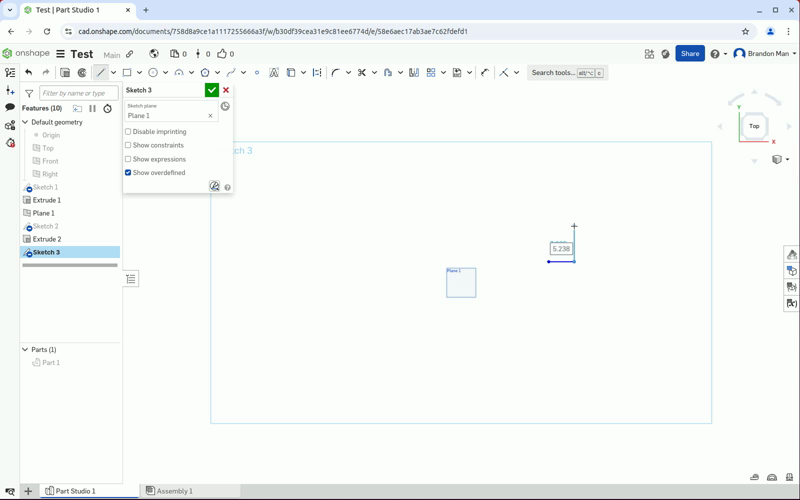
mouse_move(589, 225)
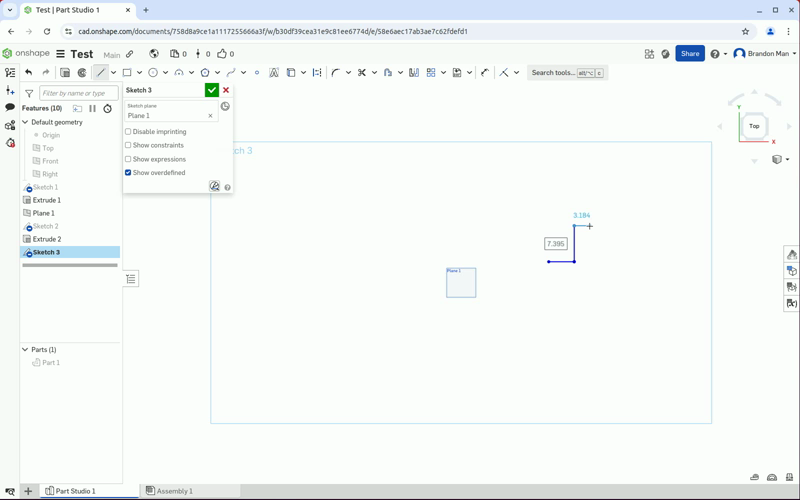
mouse_move(548, 225)
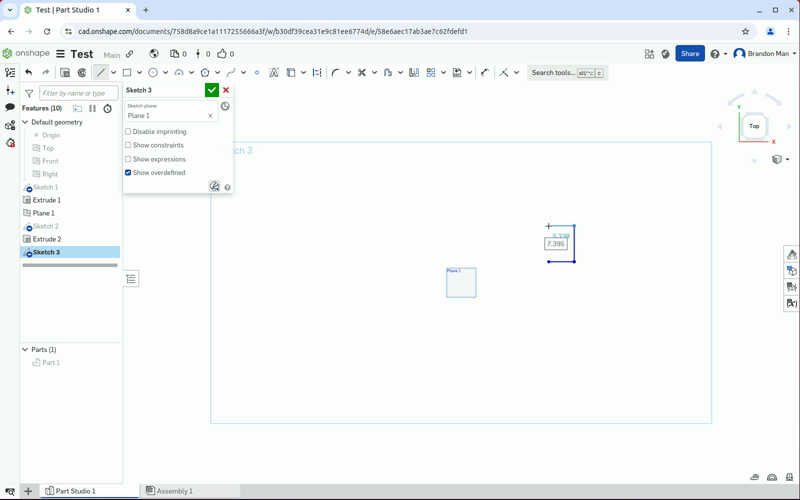
click(548, 225)
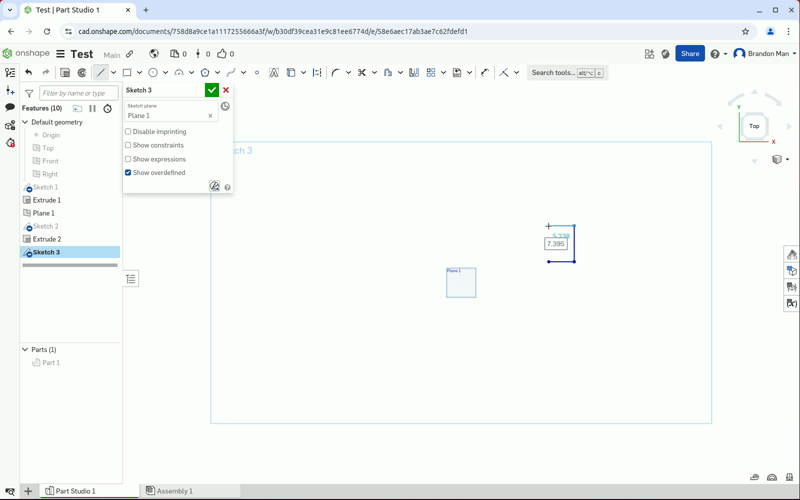
key_up(shift)
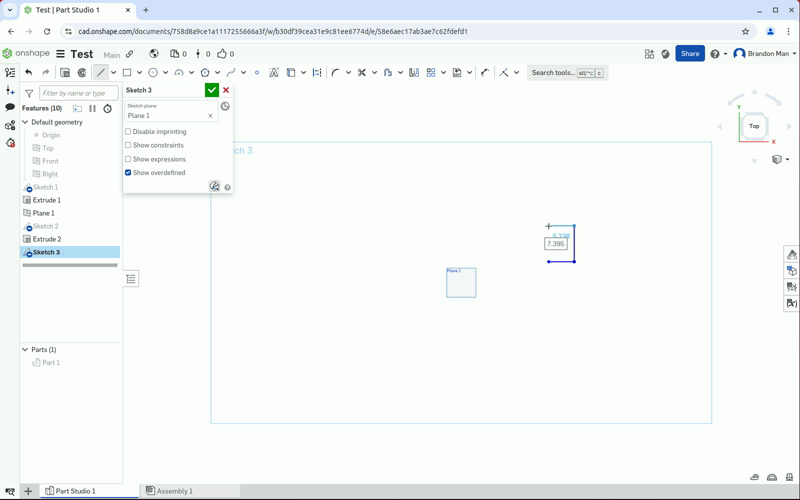
mouse_move(578, 225)
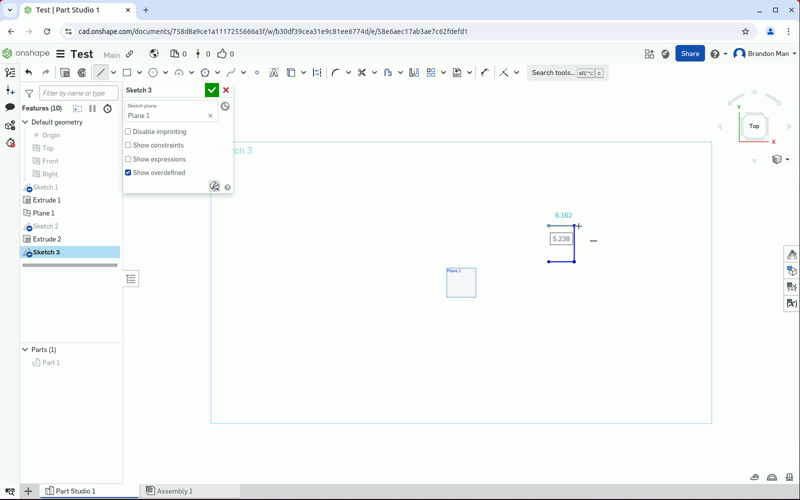
key_down(shift)
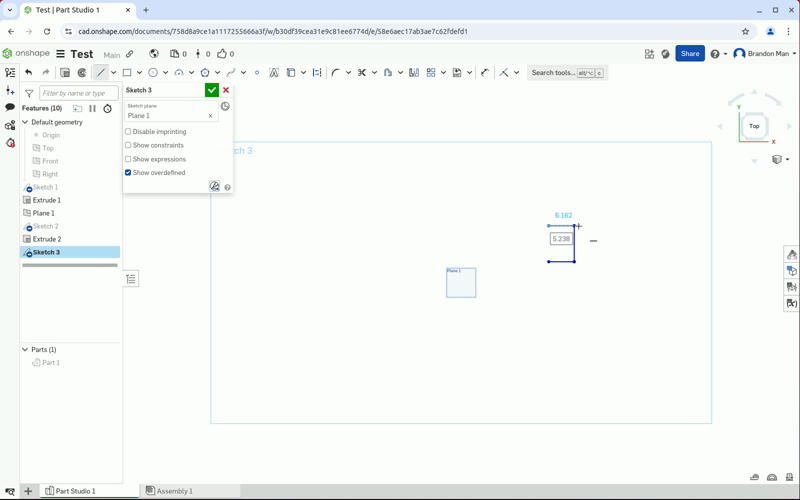
mouse_move(548, 261)
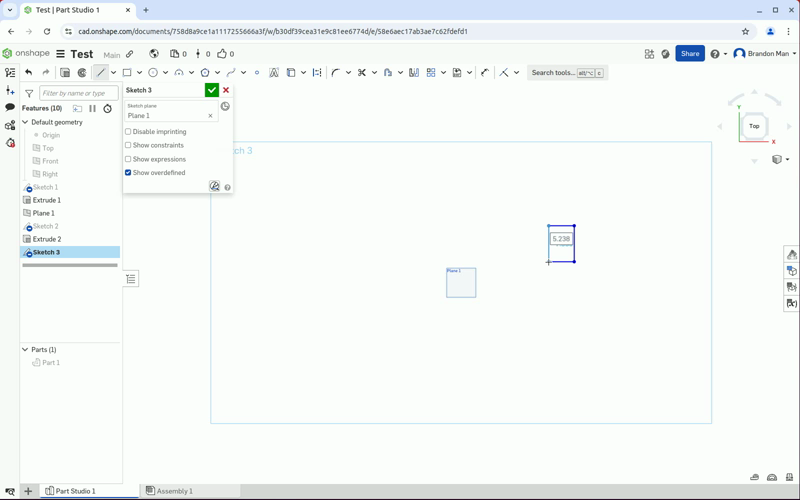
key_up(shift)
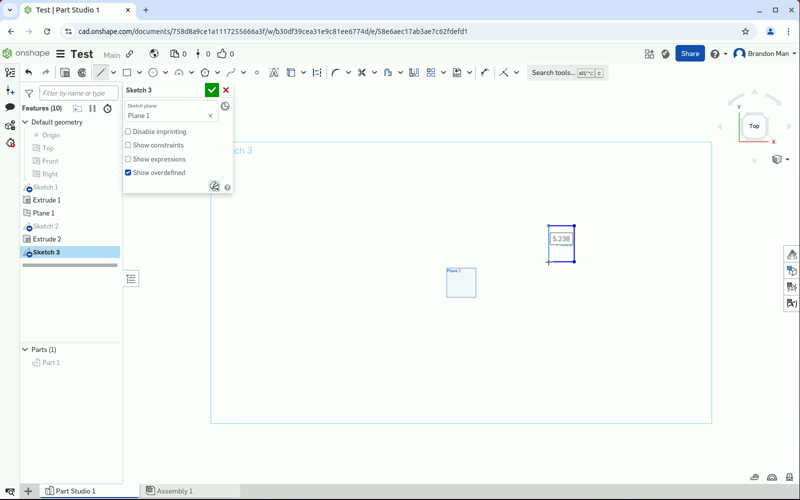
click(548, 261)
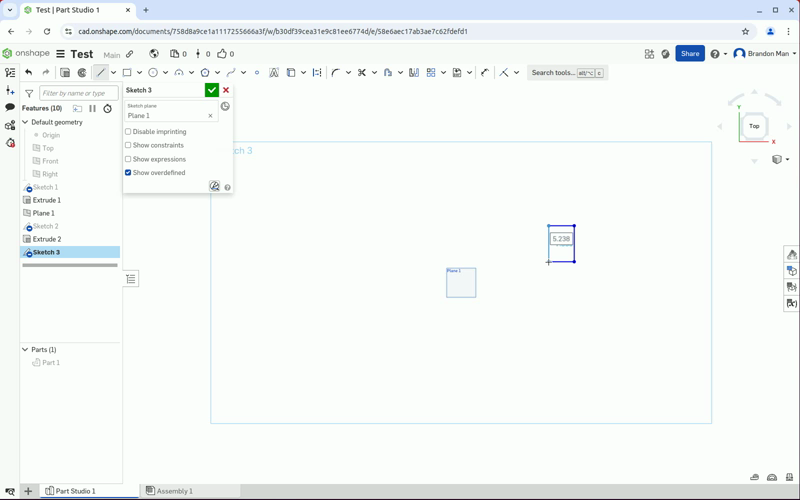
key(esc)
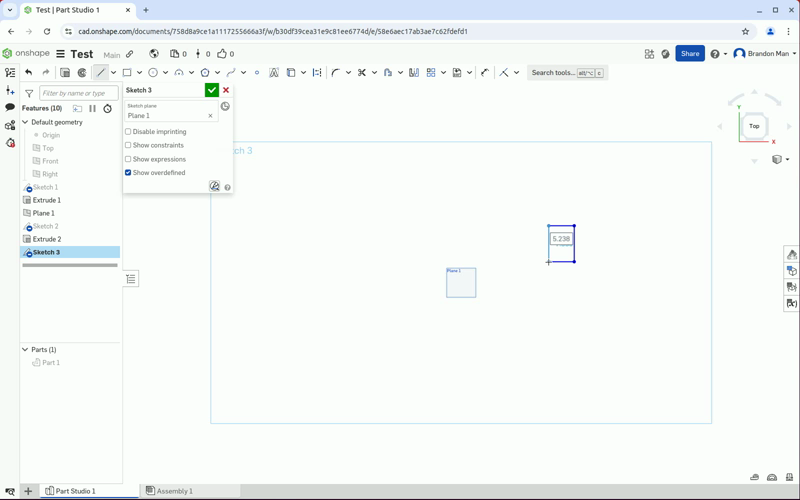
mouse_move(562, 254)
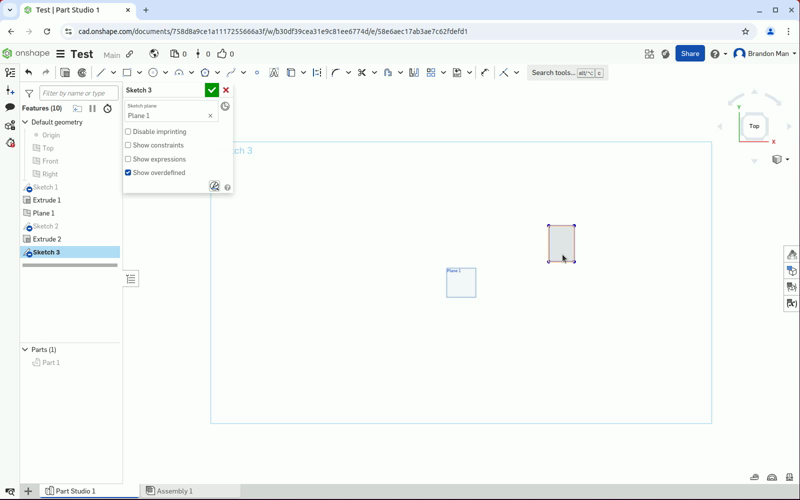
scroll(6)
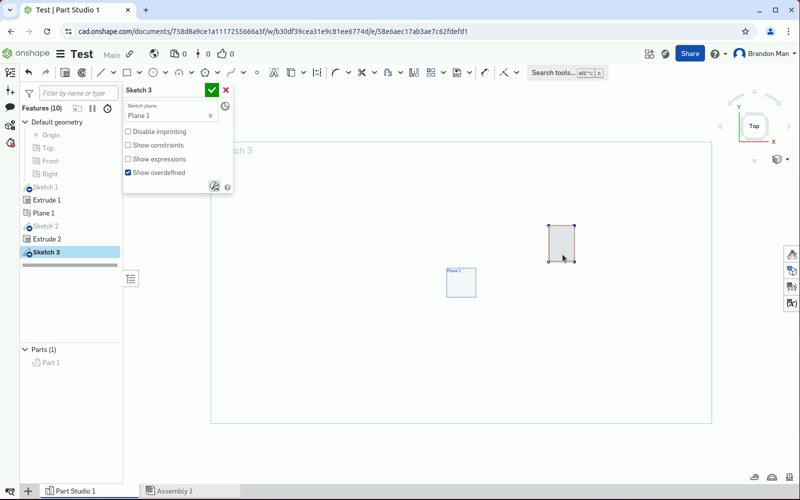
scroll(6)
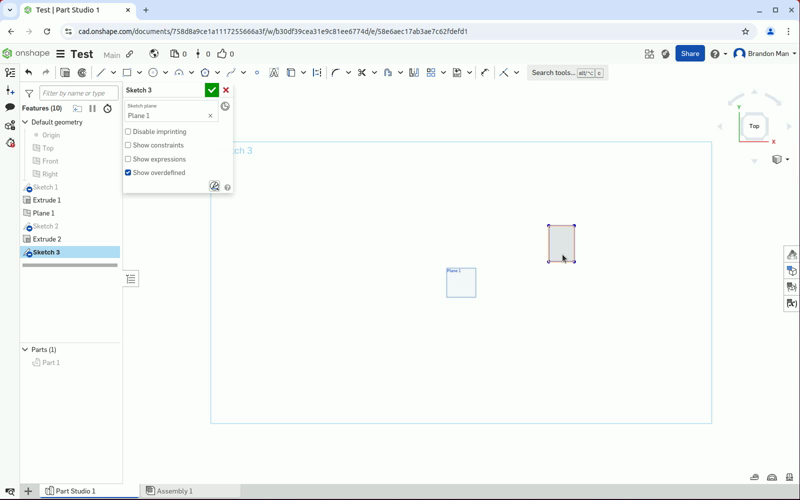
scroll(6)
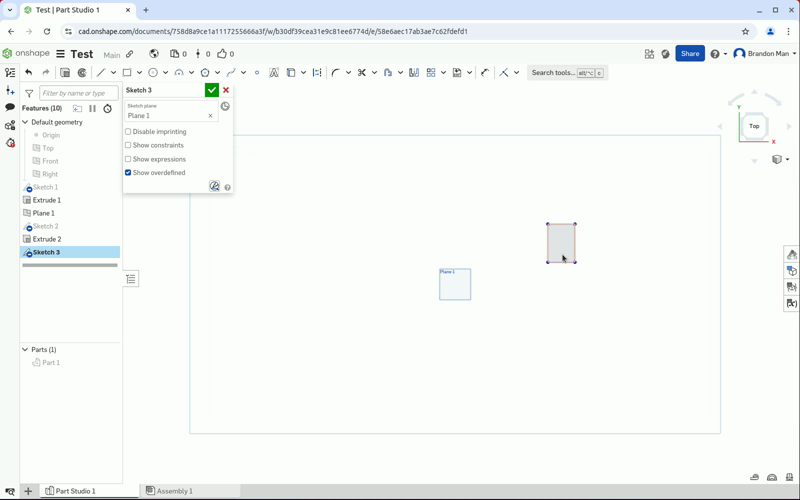
scroll(6)
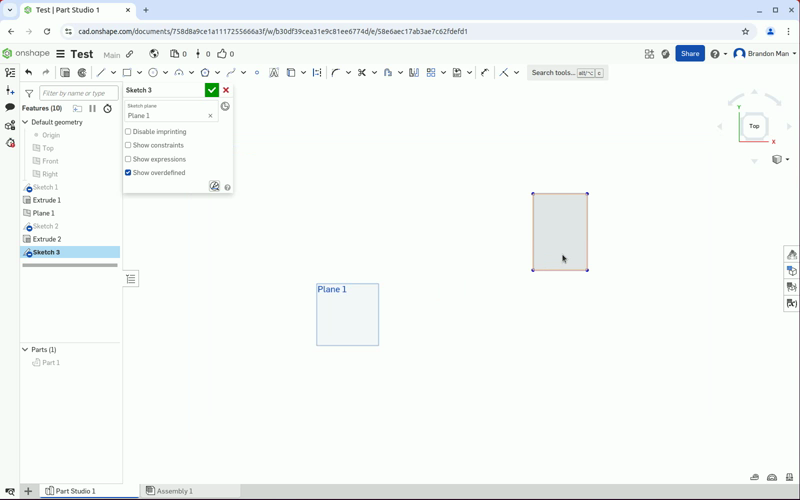
scroll(6)
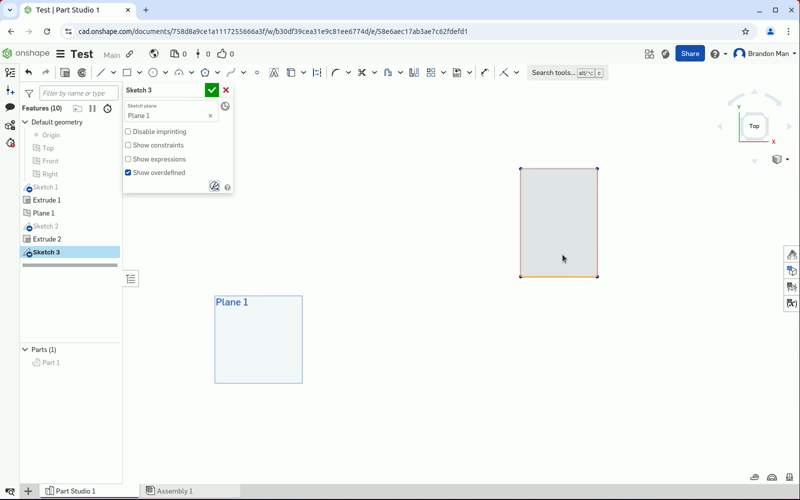
scroll(6)
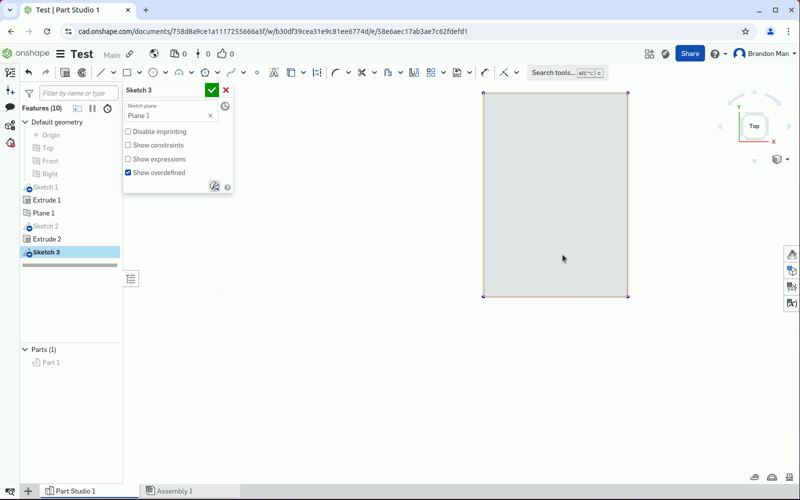
scroll(6)
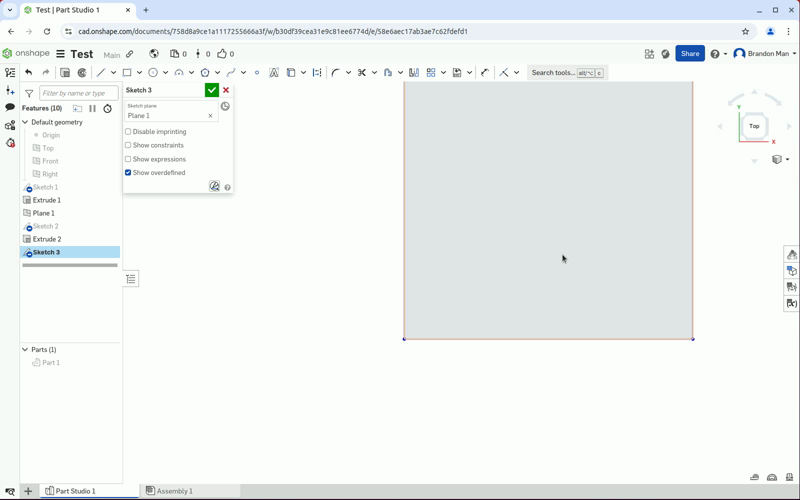
click(562, 254)
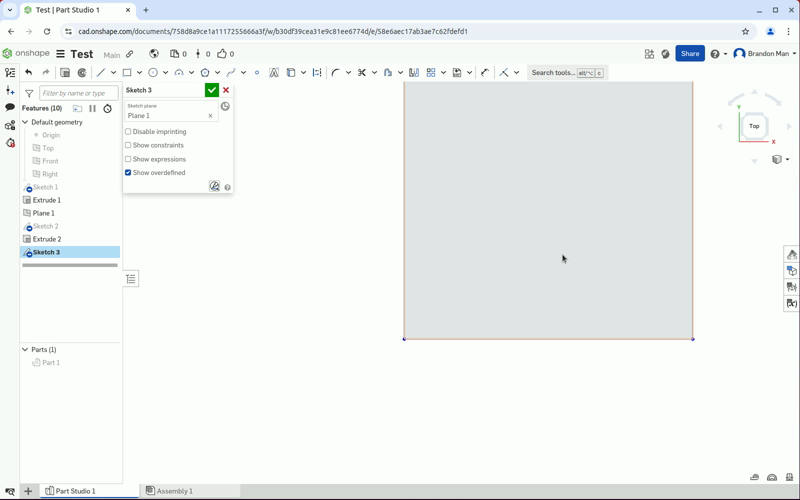
scroll(-6)
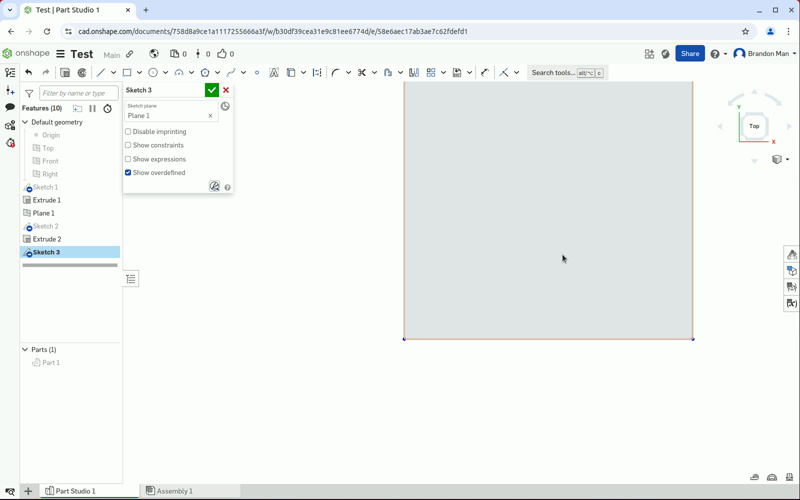
scroll(-6)
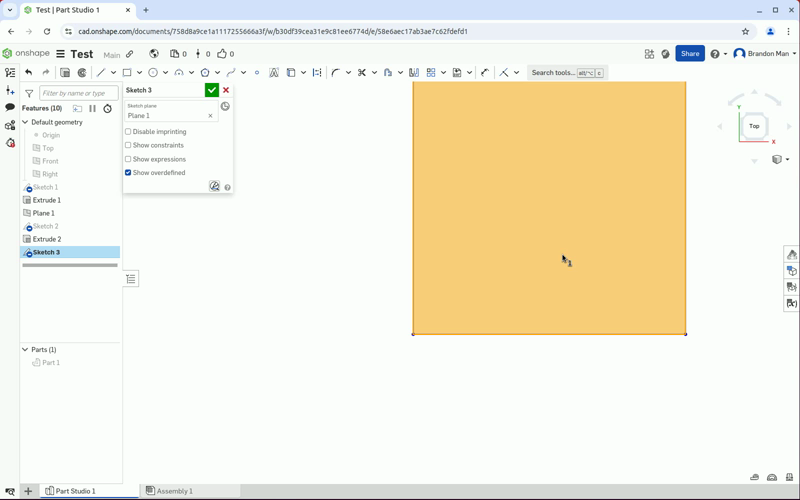
scroll(-6)
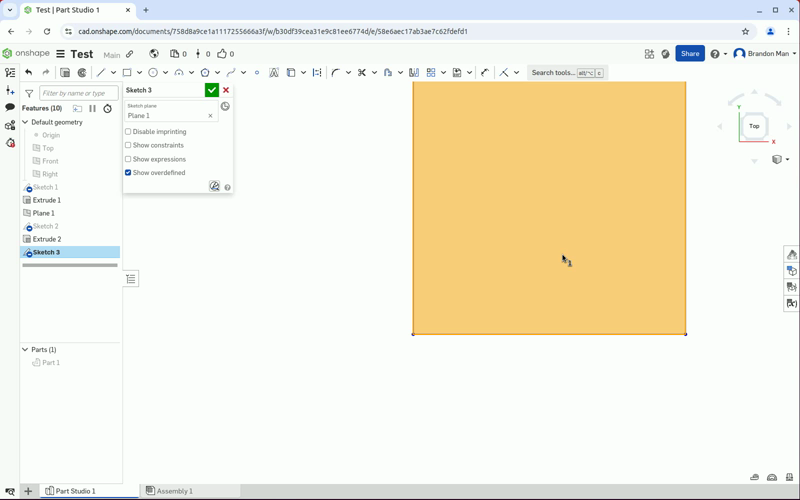
scroll(-6)
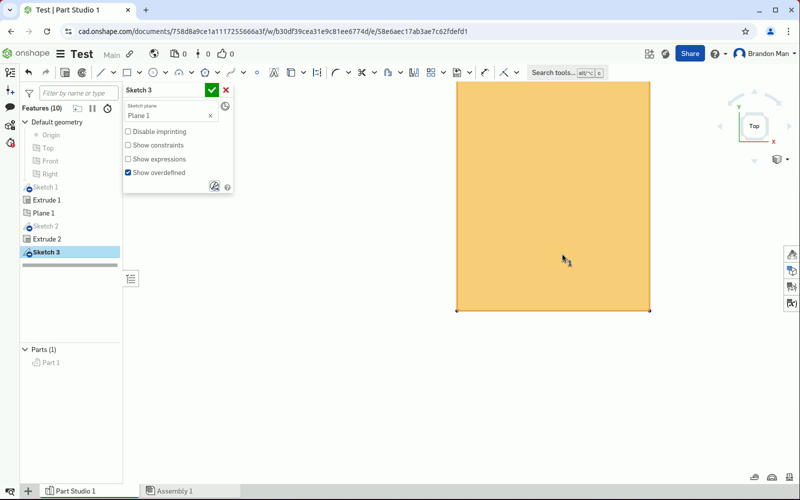
scroll(-6)
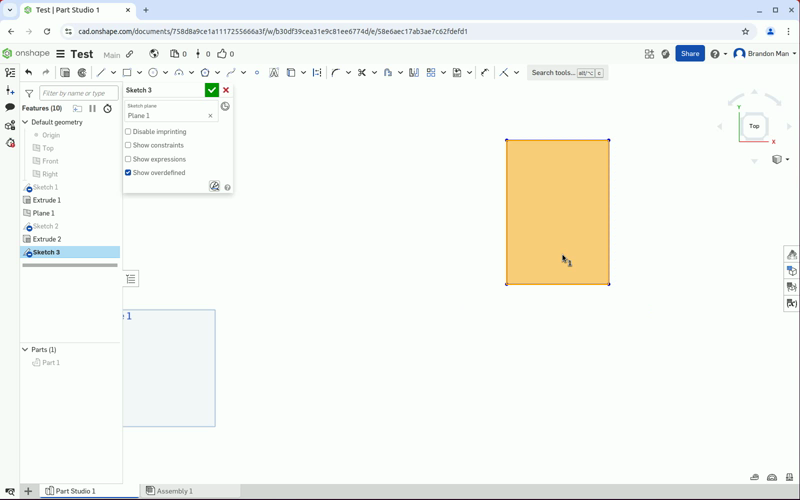
scroll(-6)
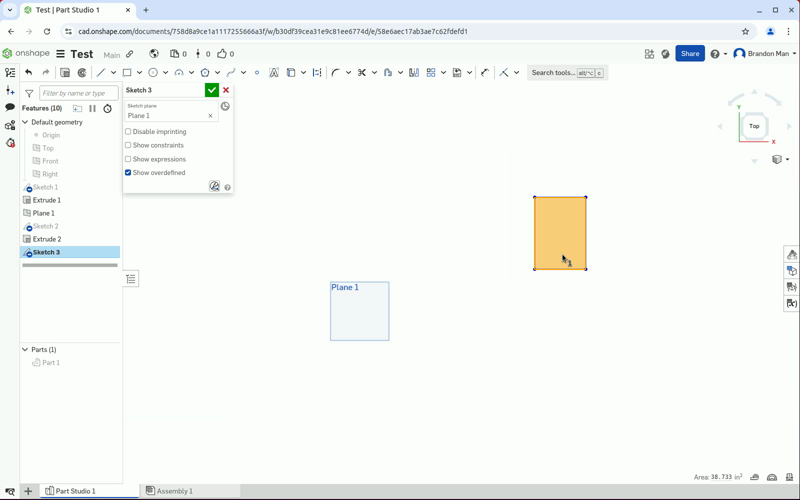
scroll(-6)
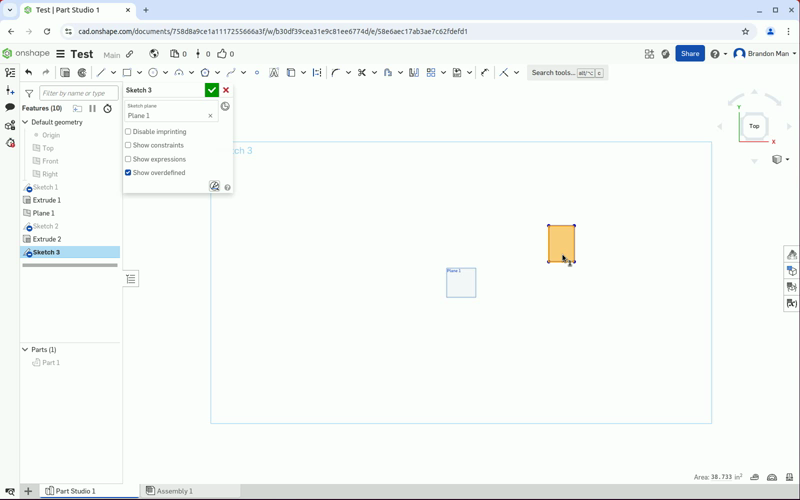
mouse_move(73, 352)
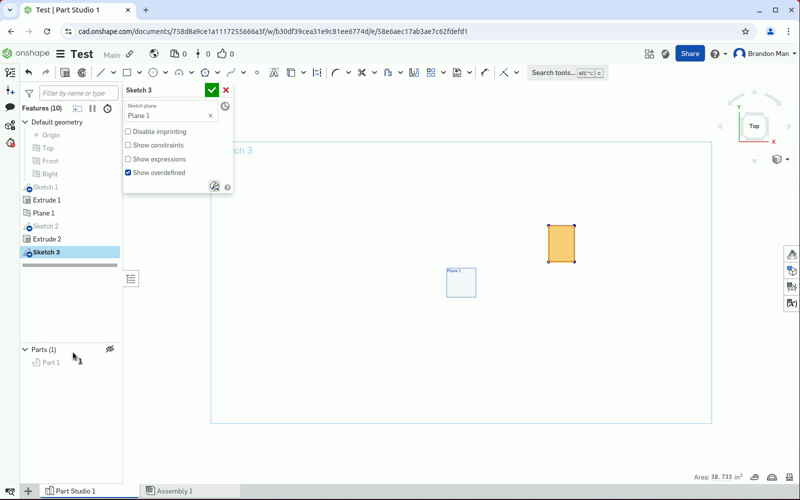
key(shift+y)
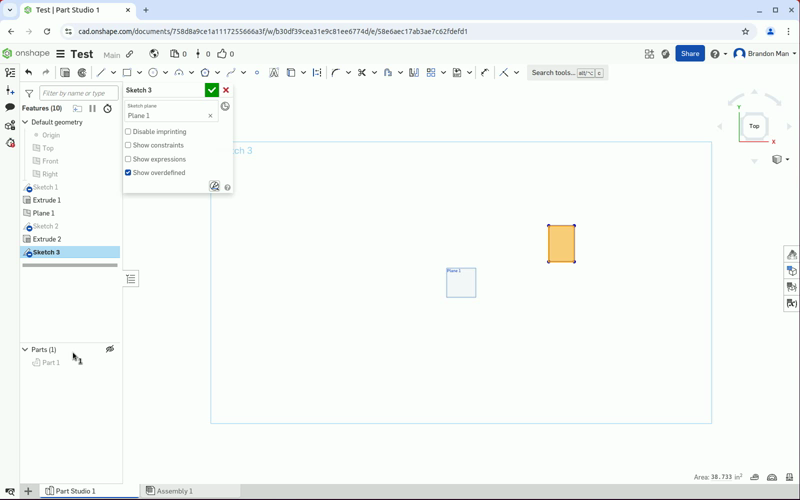
key(shift+e)
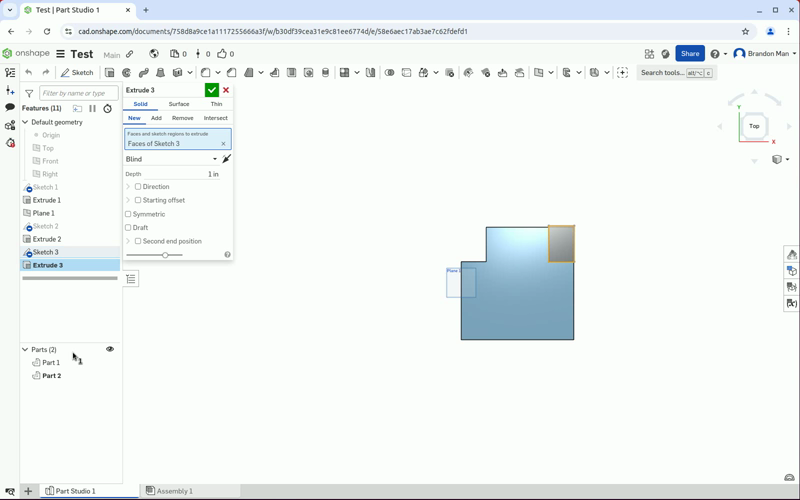
mouse_move(143, 106)
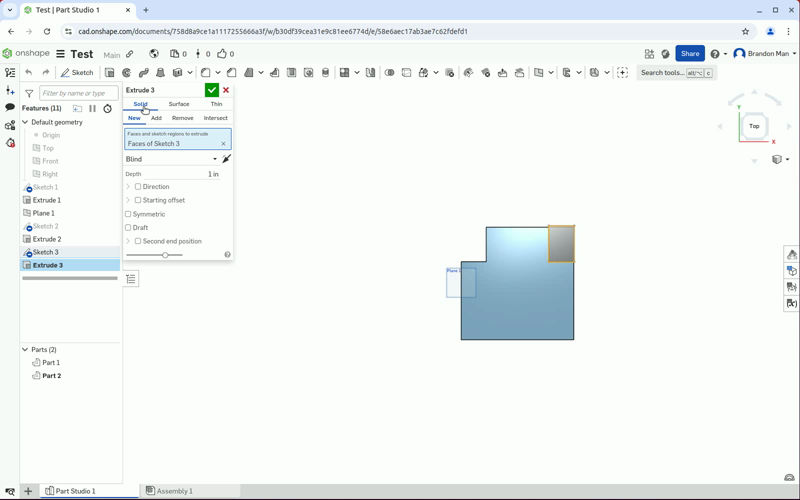
click(143, 106)
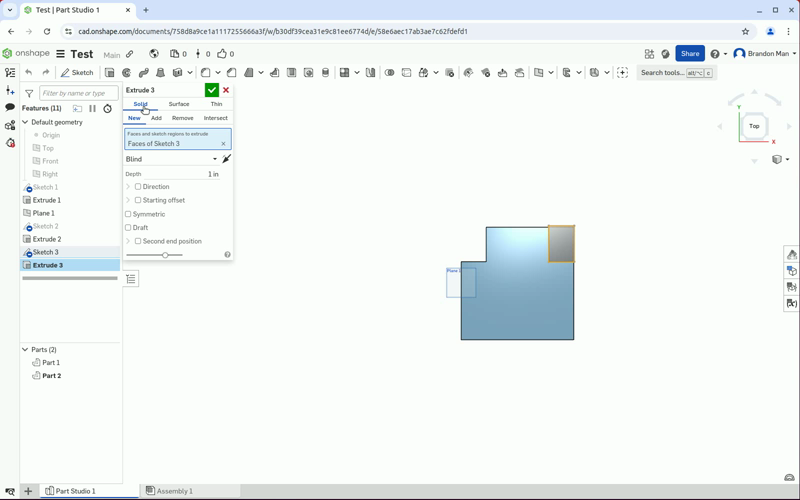
mouse_move(186, 120)
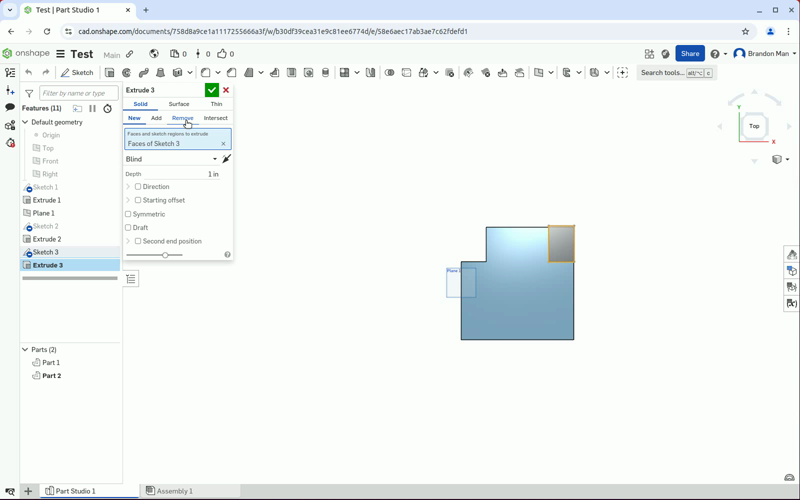
click(186, 120)
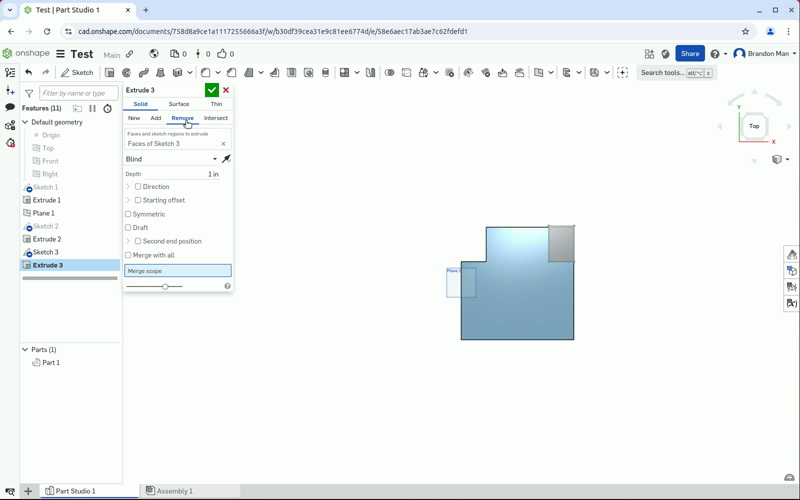
key(tab, 4)
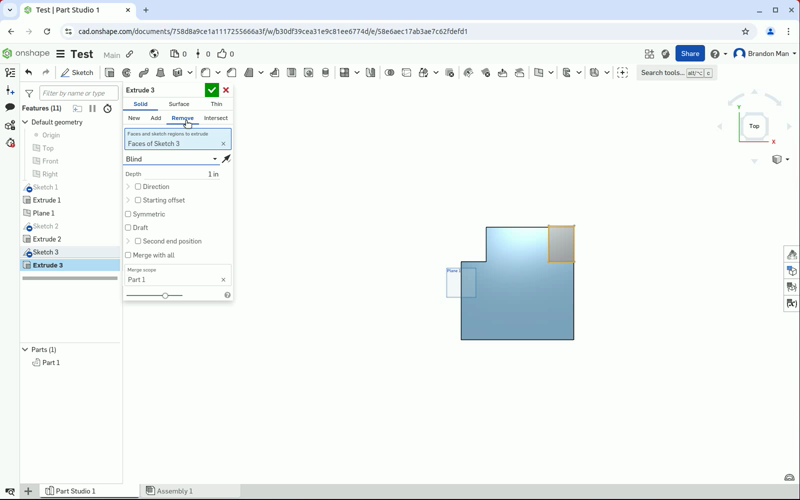
text(5.777)
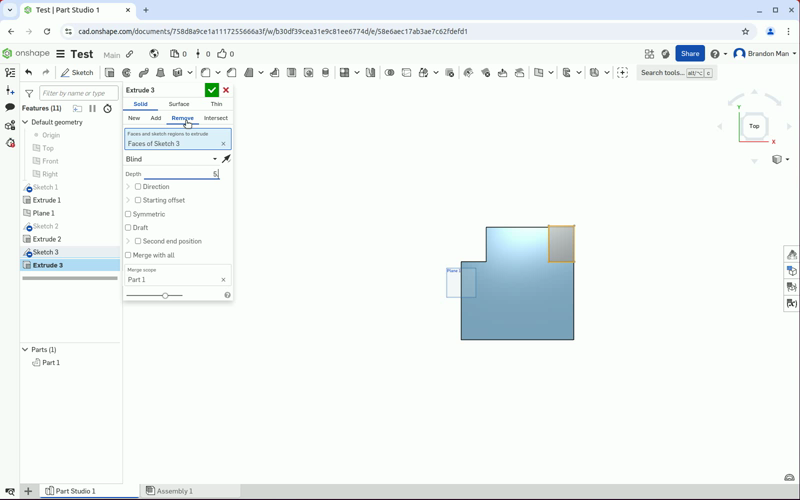
key(tab, 6)
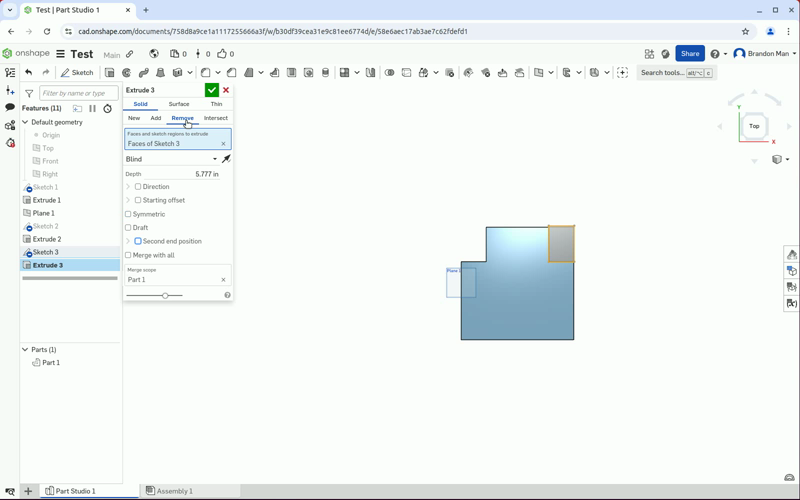
key(space)
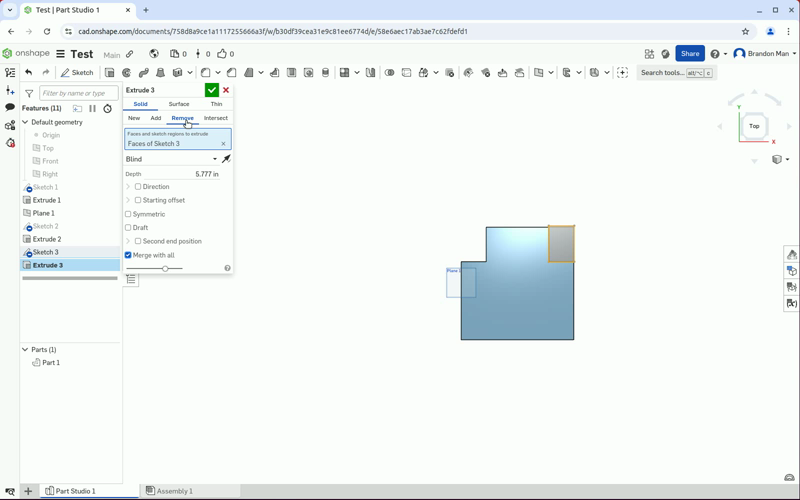
key(enter)
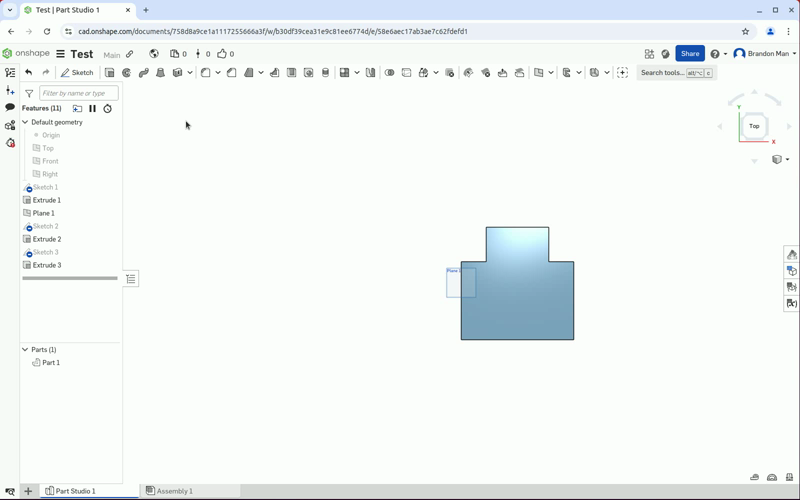
key(shift+h)
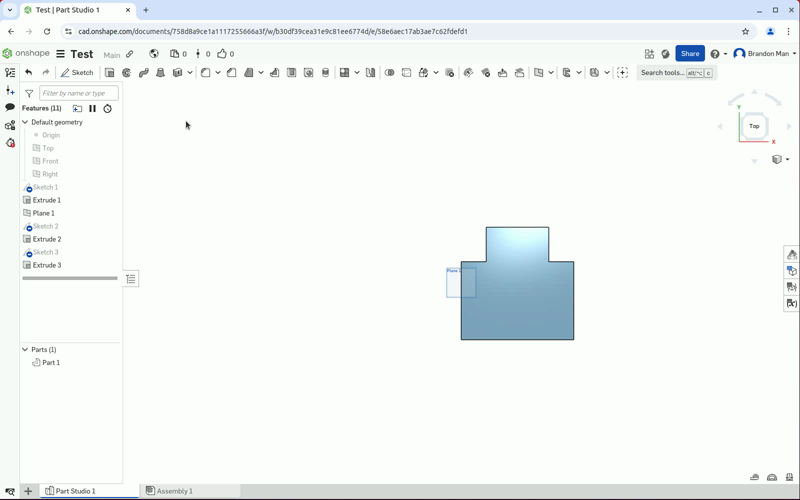
key(shift+h)
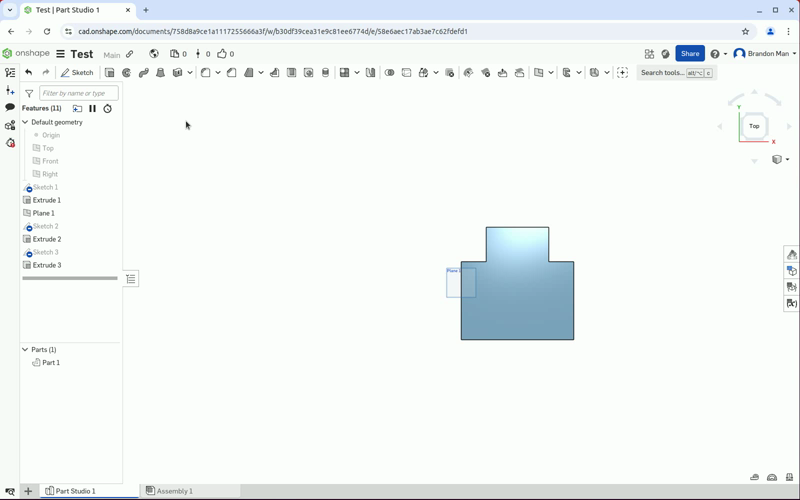
mouse_move(73, 189)
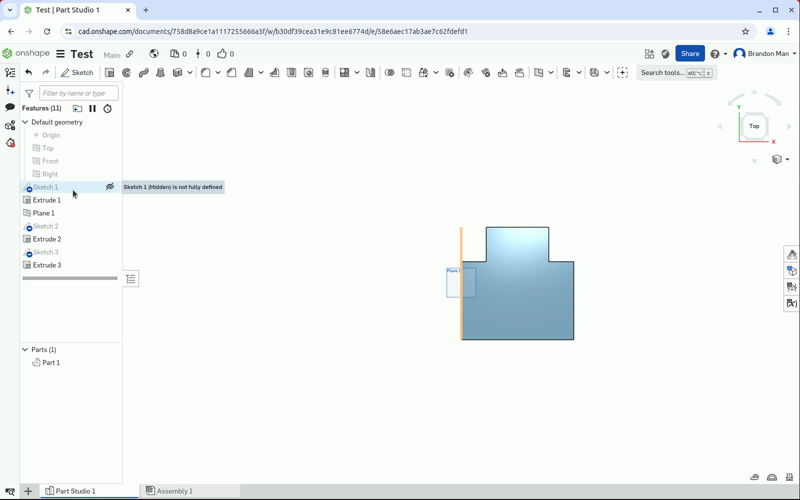
click(73, 189)
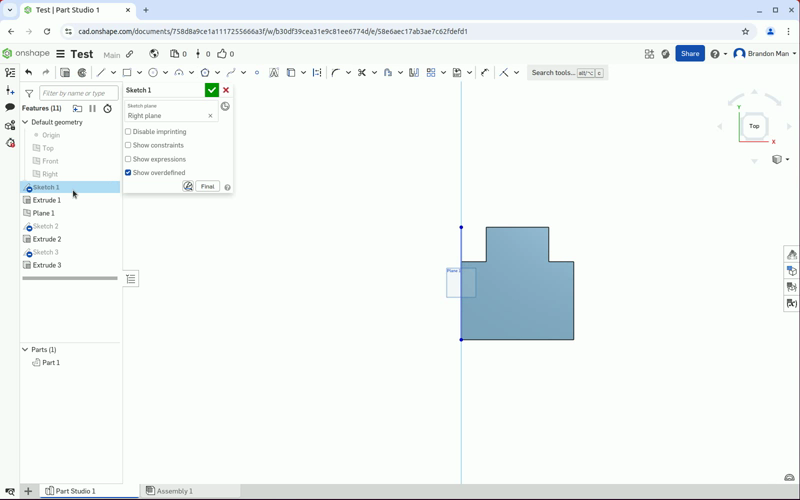
mouse_move(229, 92)
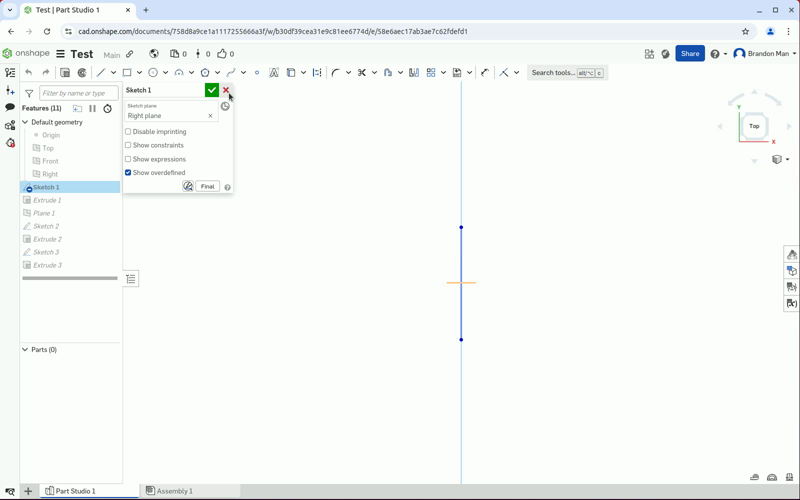
click(229, 92)
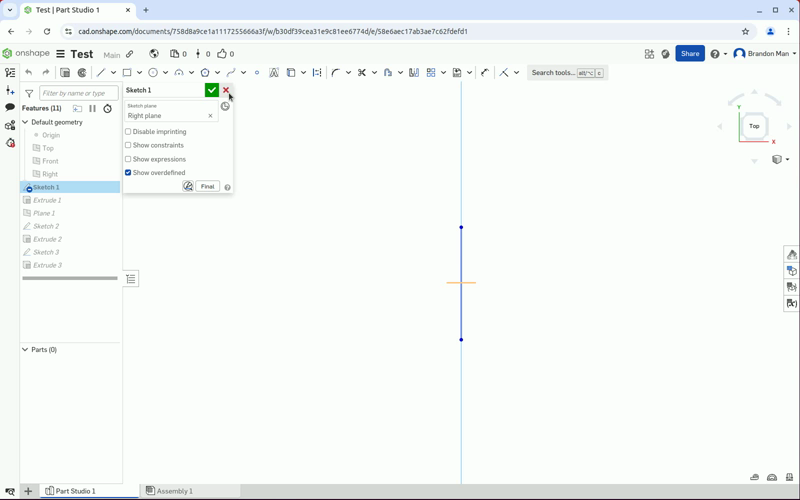
key(shift+s)
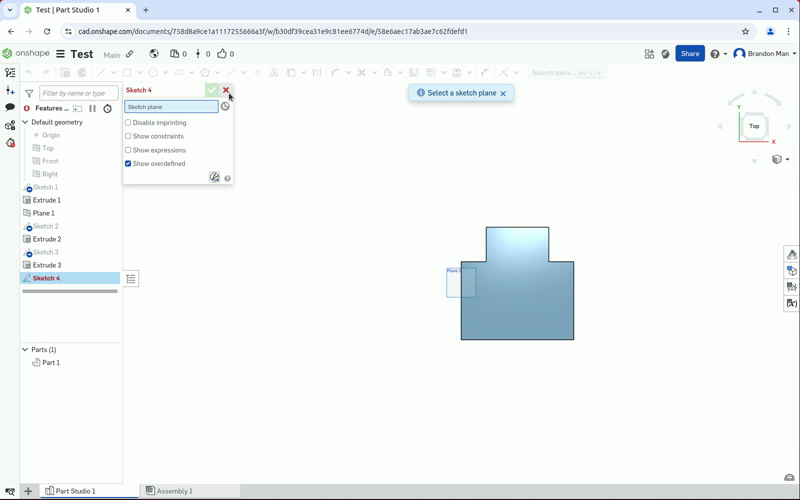
mouse_move(73, 215)
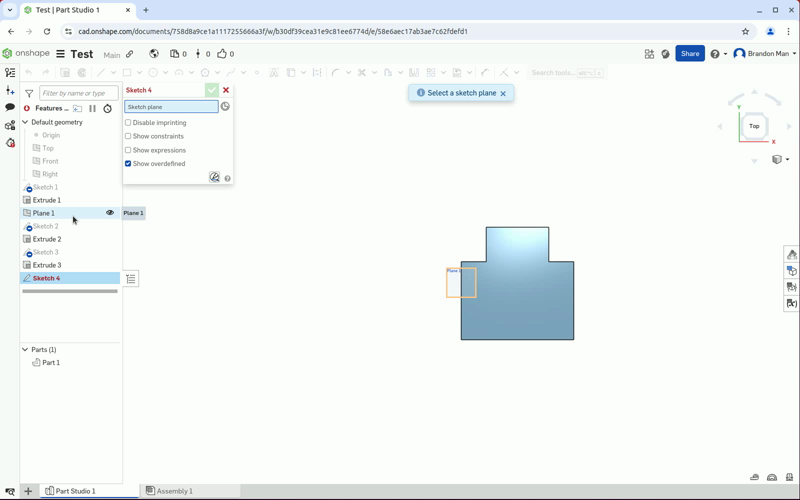
click(73, 215)
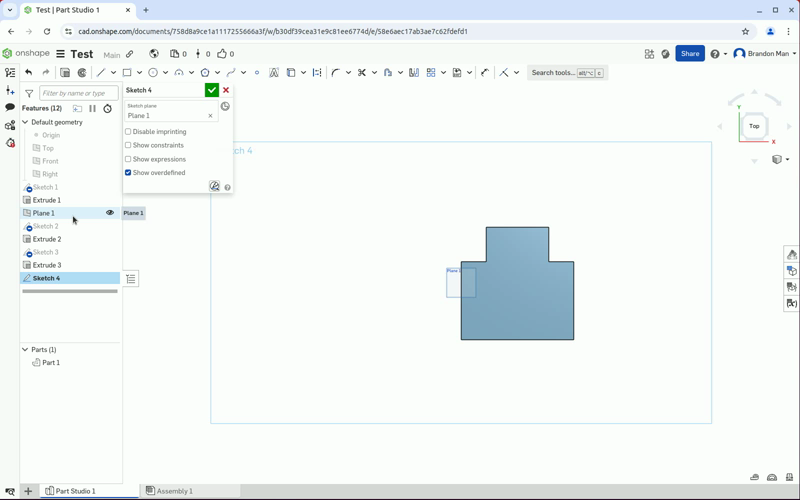
mouse_move(73, 352)
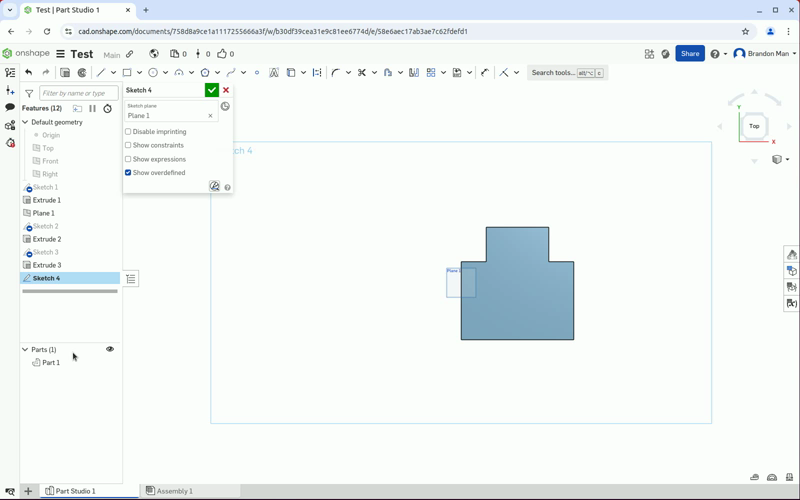
key(y)
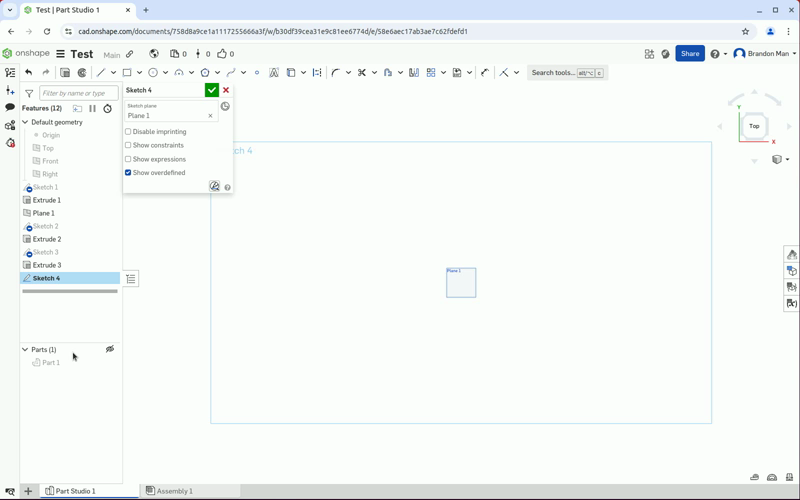
key(l)
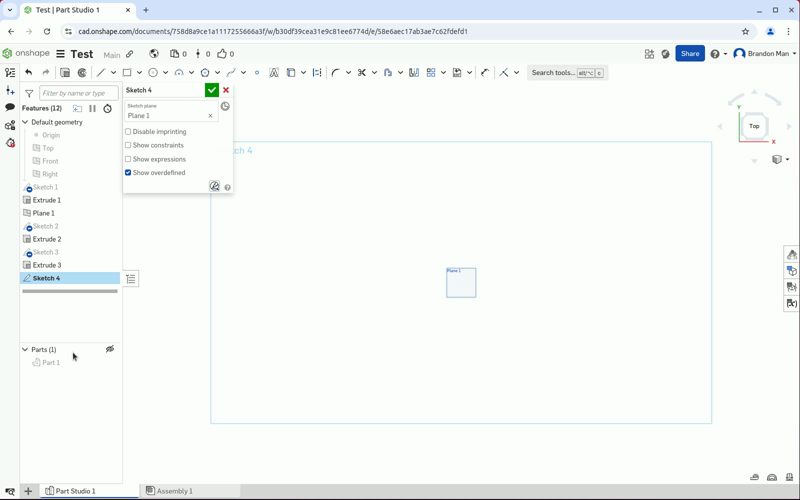
key_down(shift)
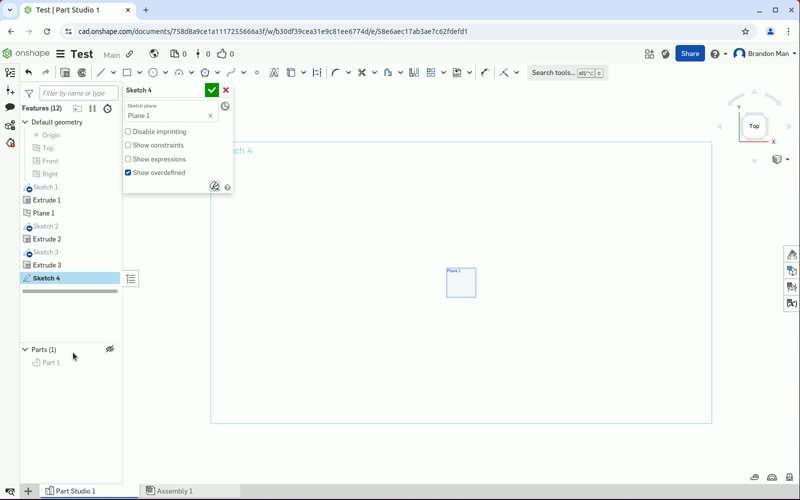
mouse_move(460, 311)
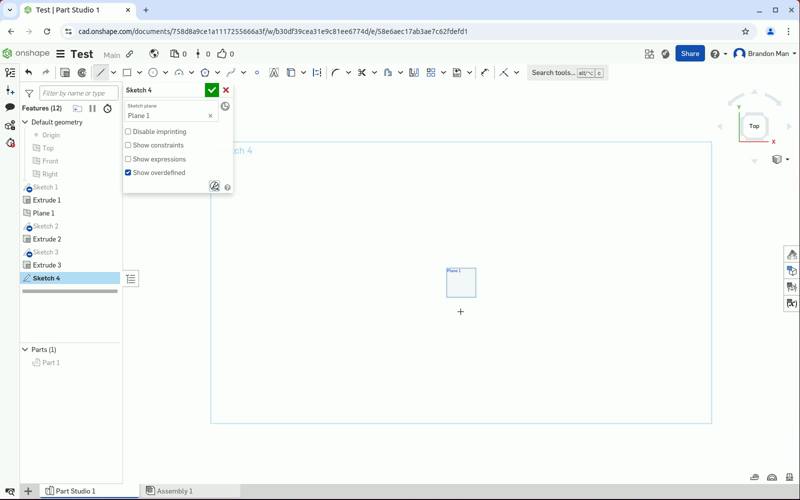
click(460, 311)
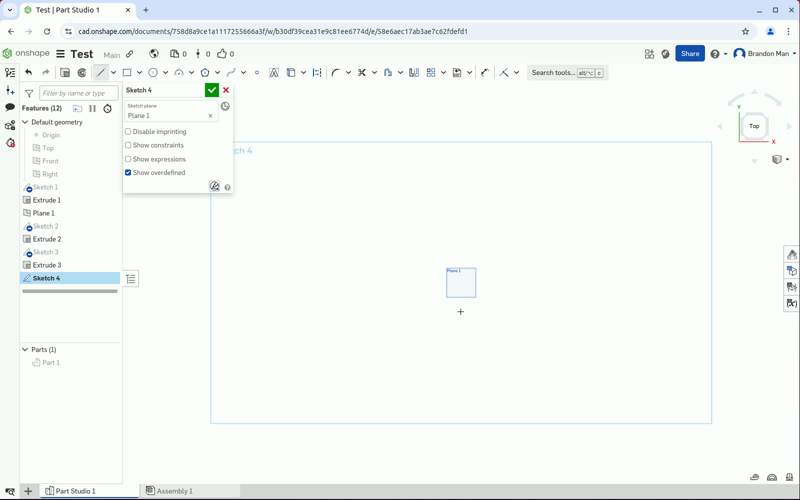
key_up(shift)
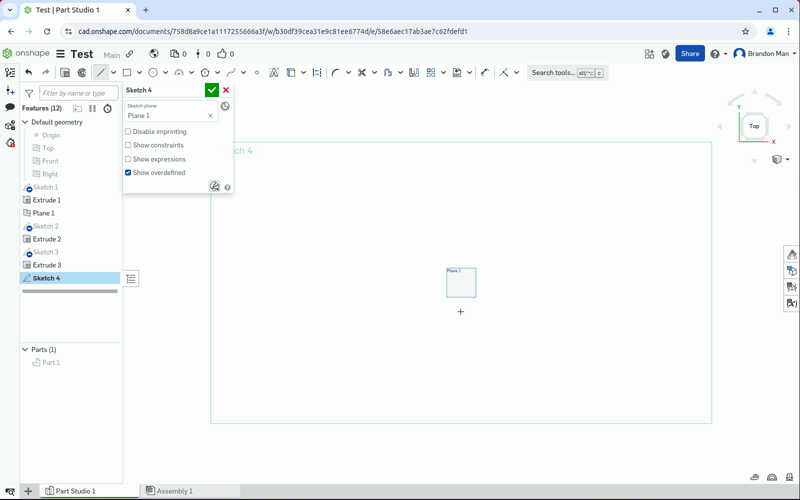
key_down(shift)
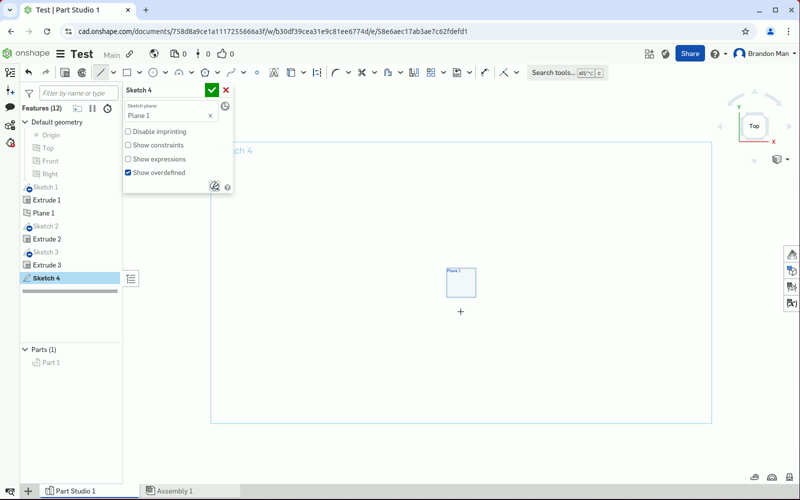
mouse_move(490, 311)
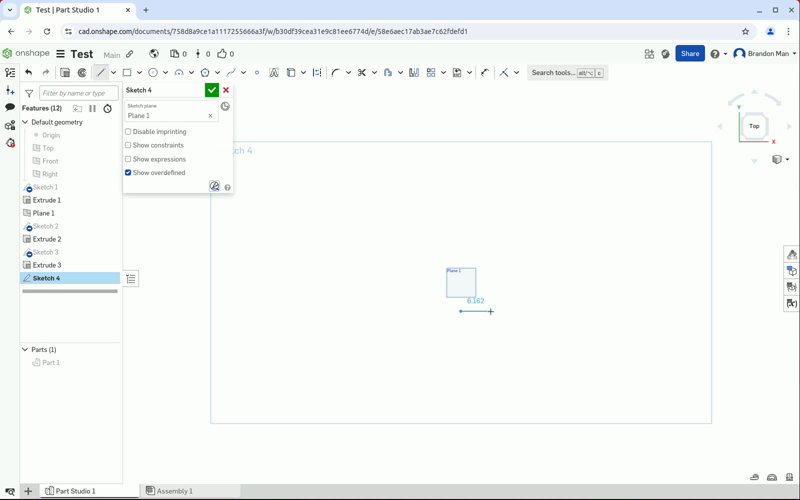
mouse_move(485, 311)
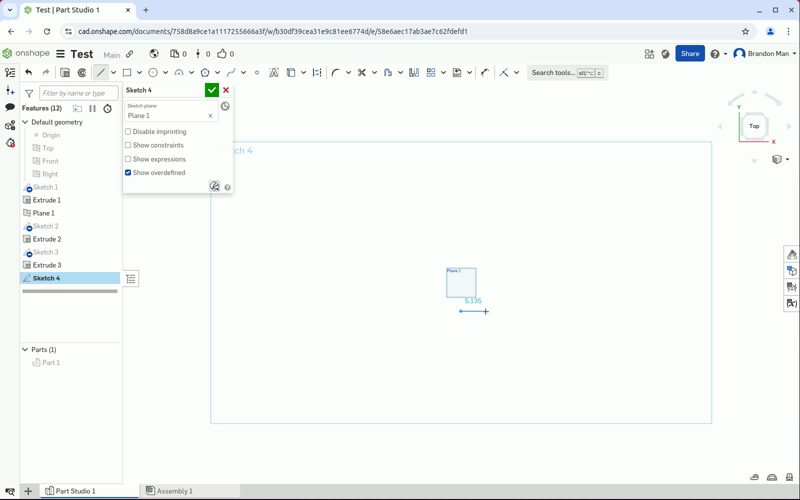
click(485, 311)
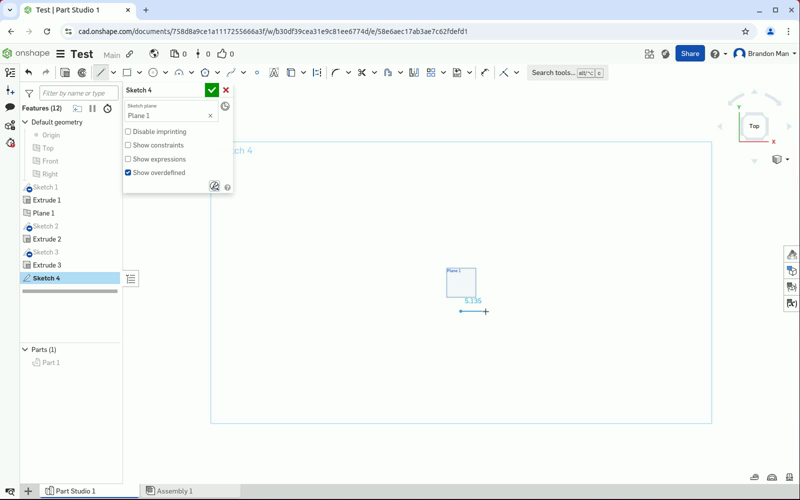
key_up(shift)
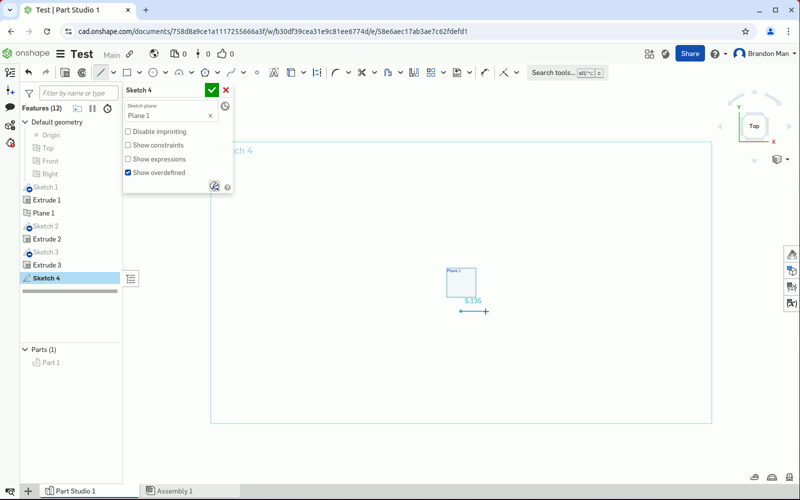
key_down(shift)
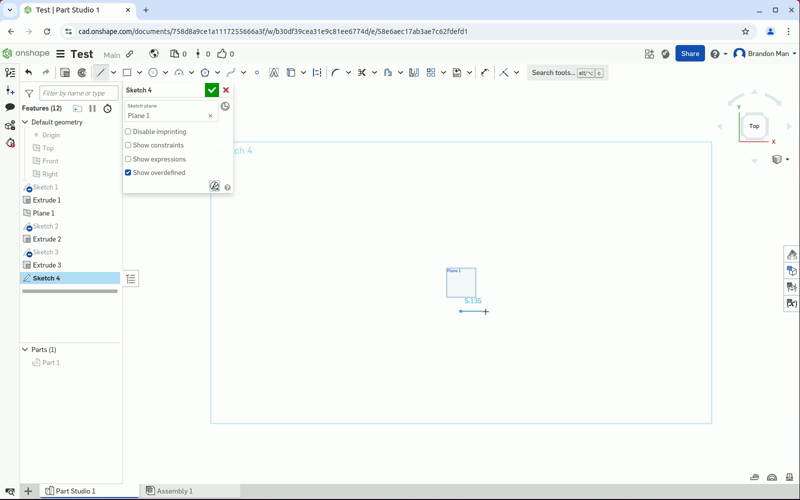
mouse_move(515, 311)
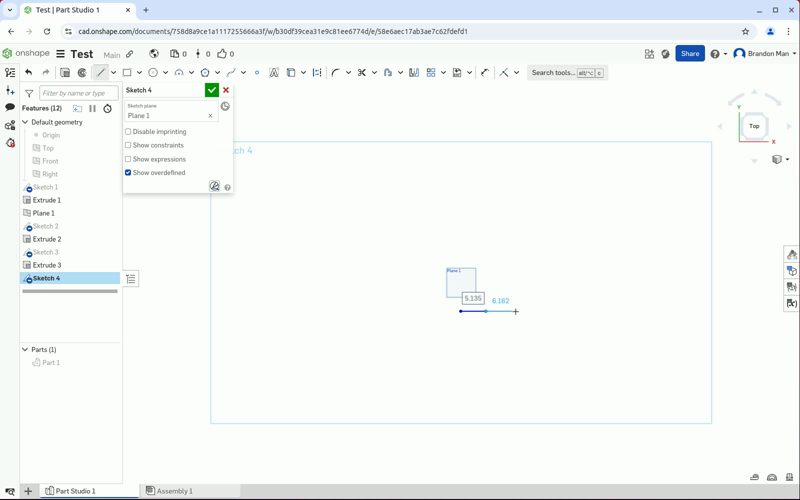
mouse_move(485, 276)
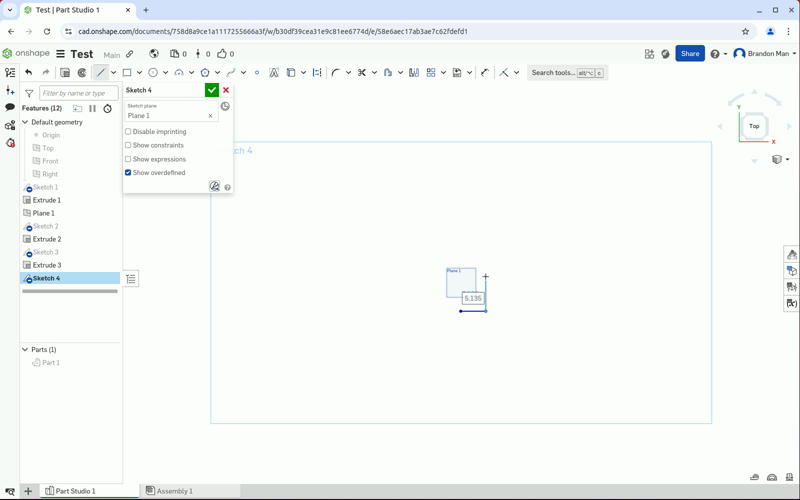
click(485, 276)
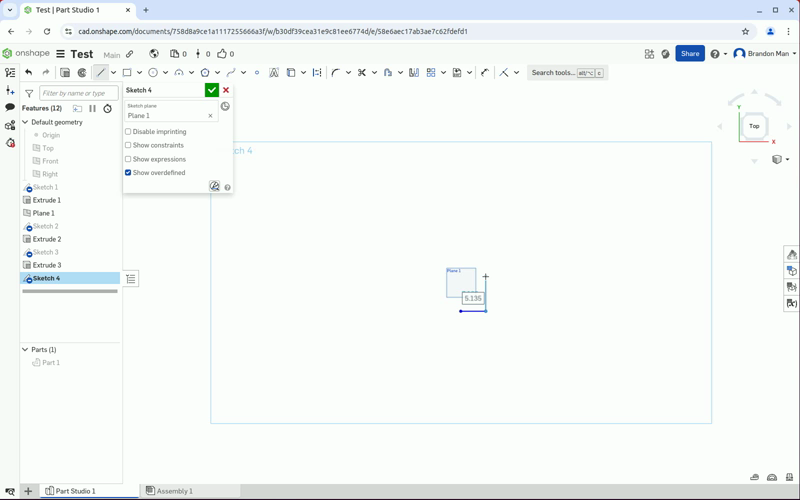
key_up(shift)
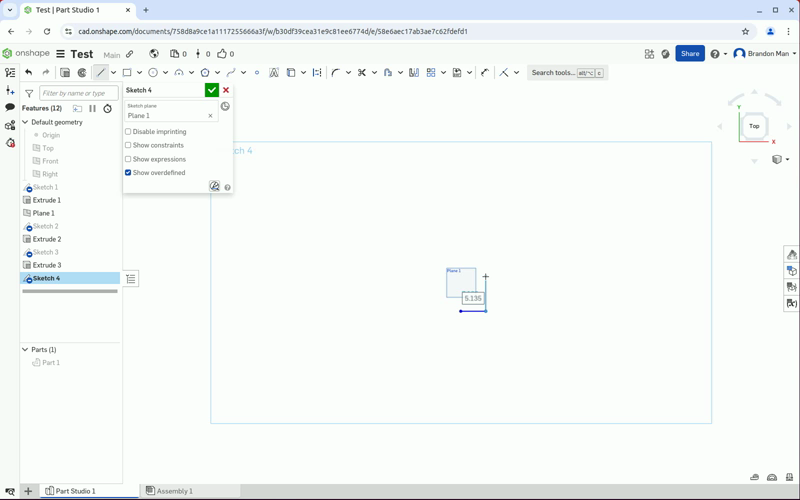
key_down(shift)
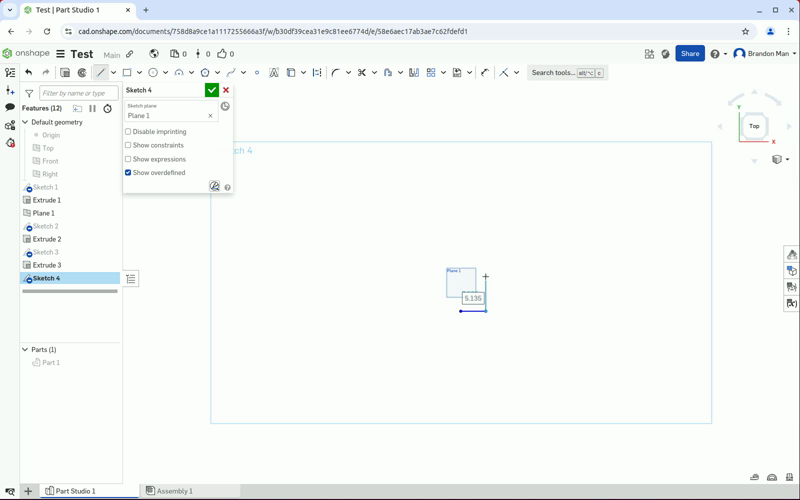
mouse_move(515, 276)
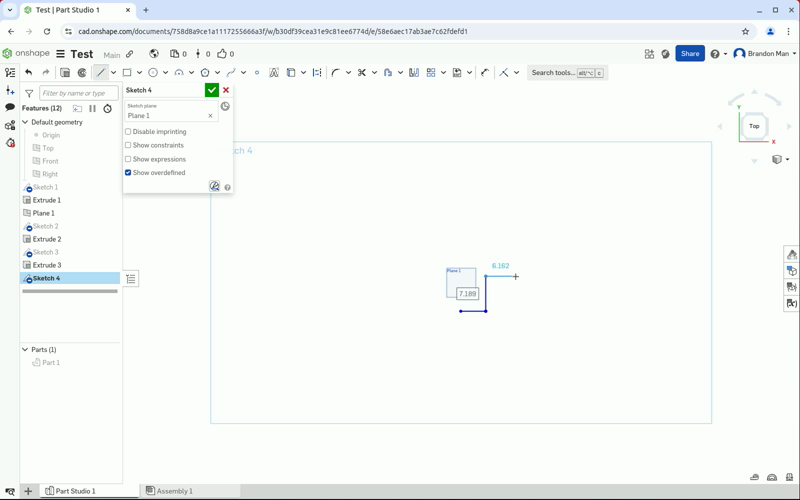
mouse_move(460, 276)
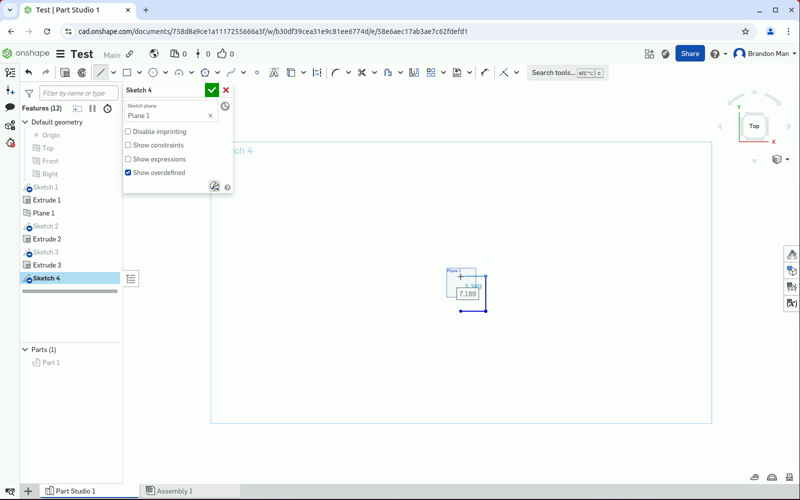
click(460, 276)
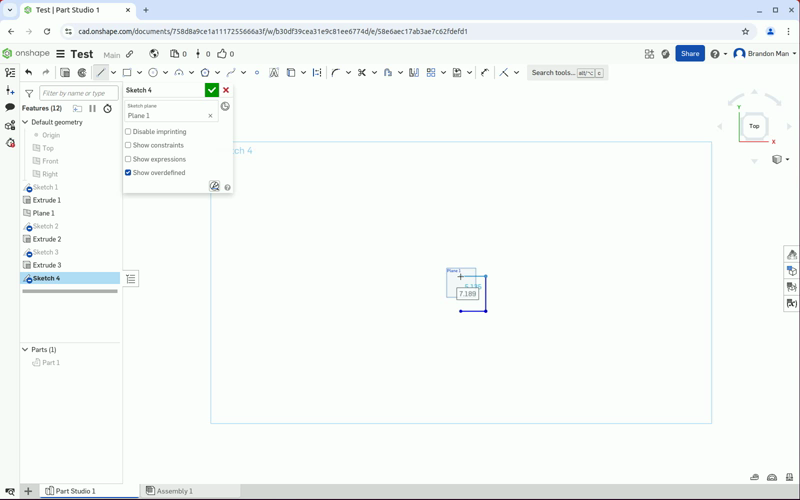
key_up(shift)
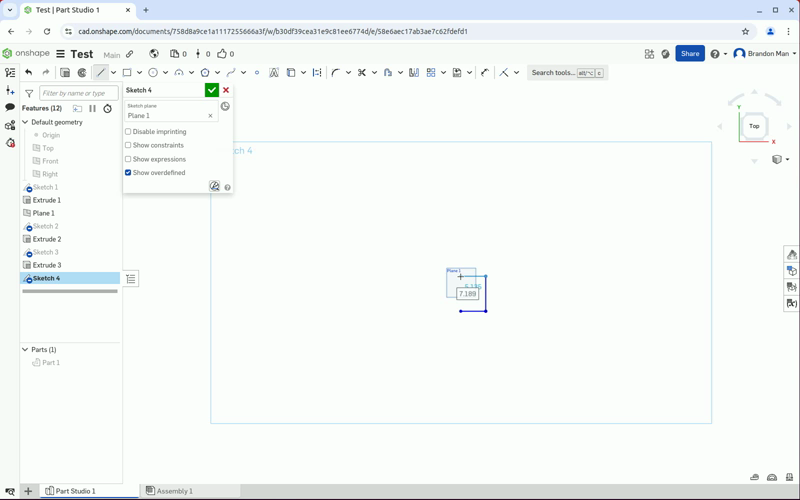
mouse_move(490, 276)
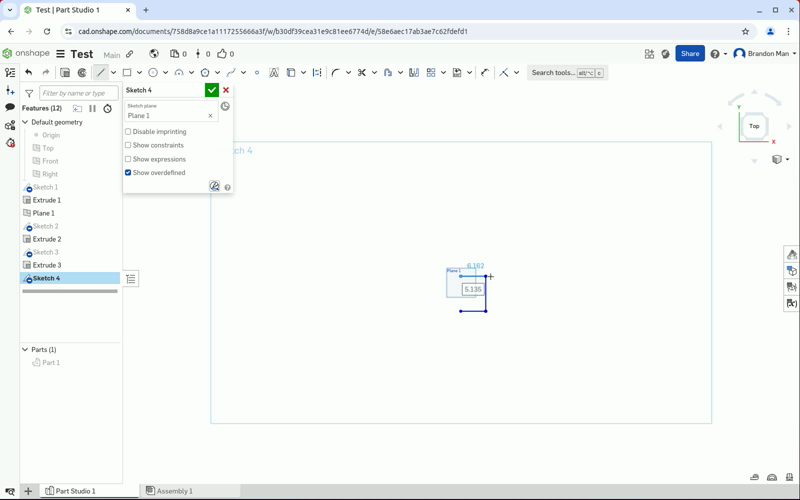
key_down(shift)
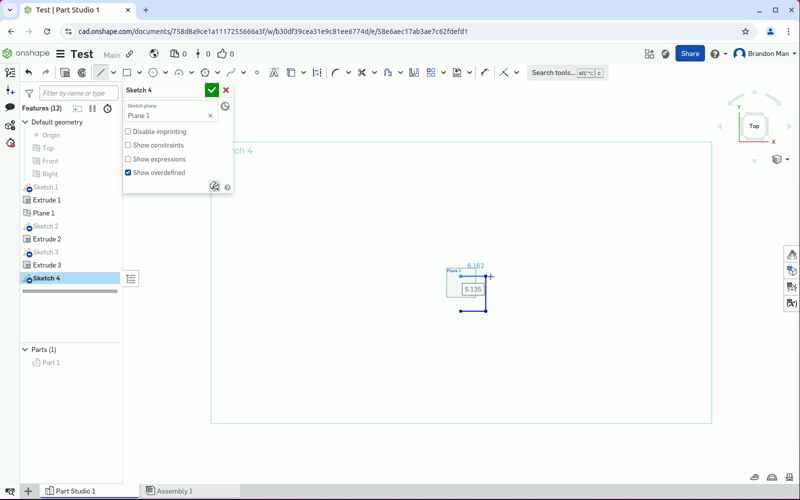
mouse_move(460, 311)
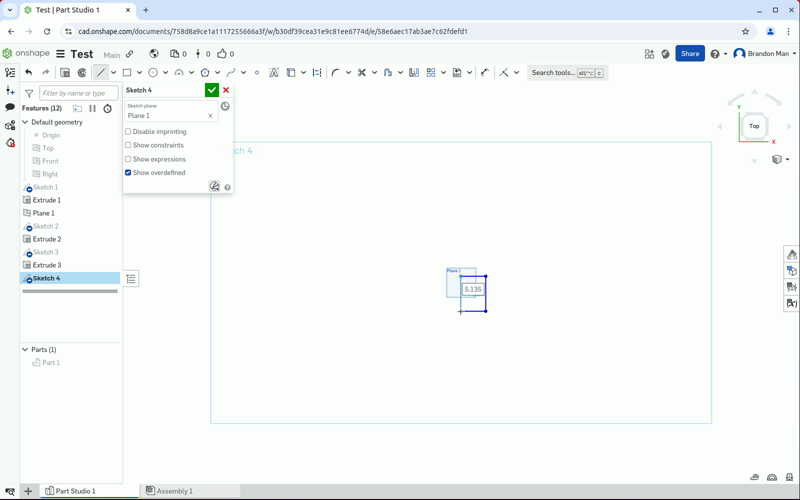
key_up(shift)
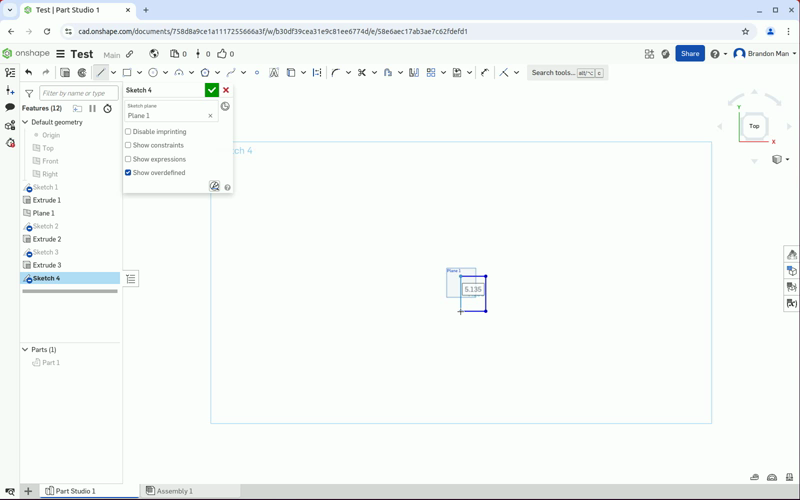
click(460, 311)
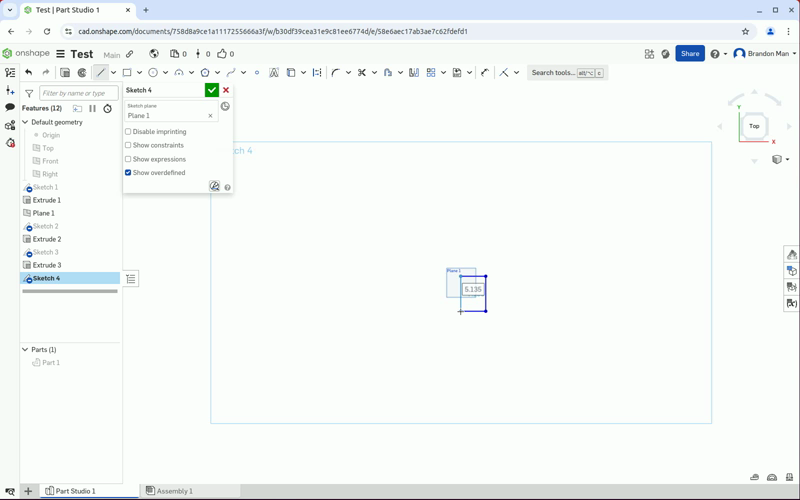
key(esc)
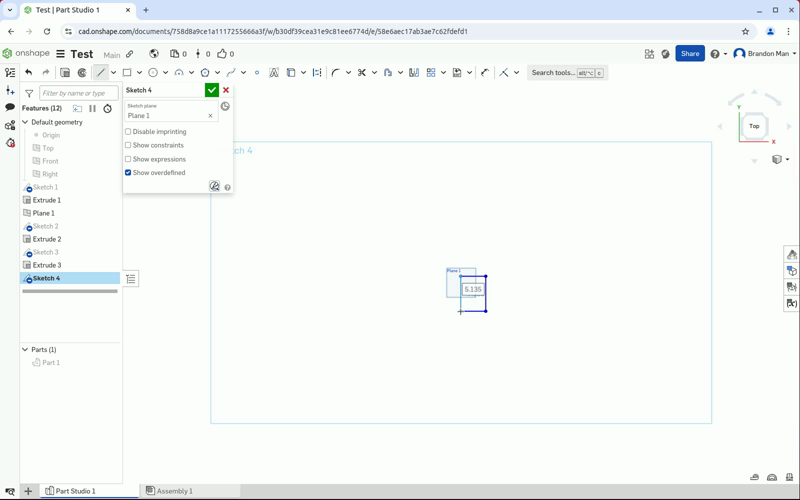
mouse_move(484, 298)
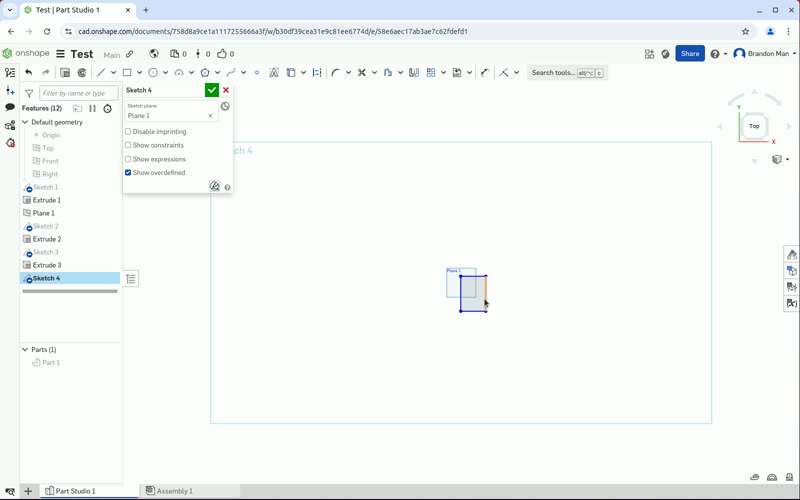
scroll(6)
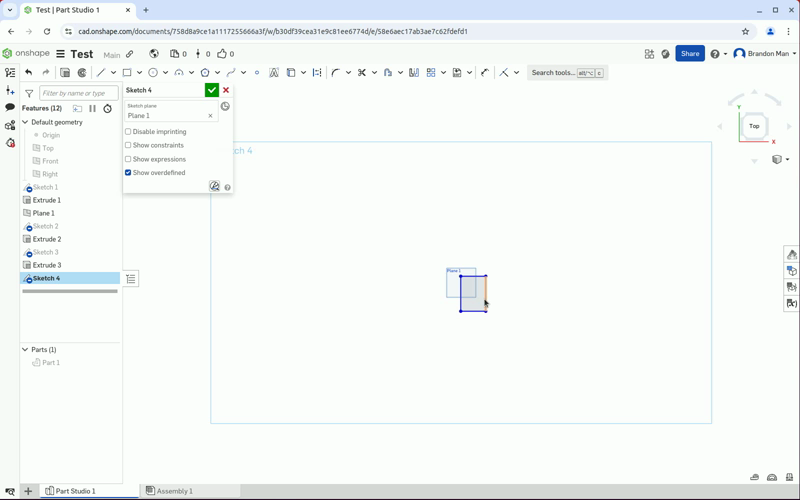
scroll(6)
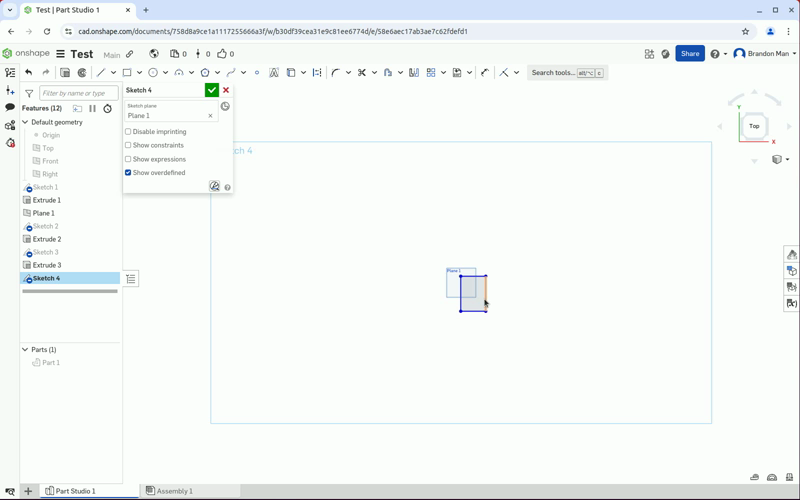
scroll(6)
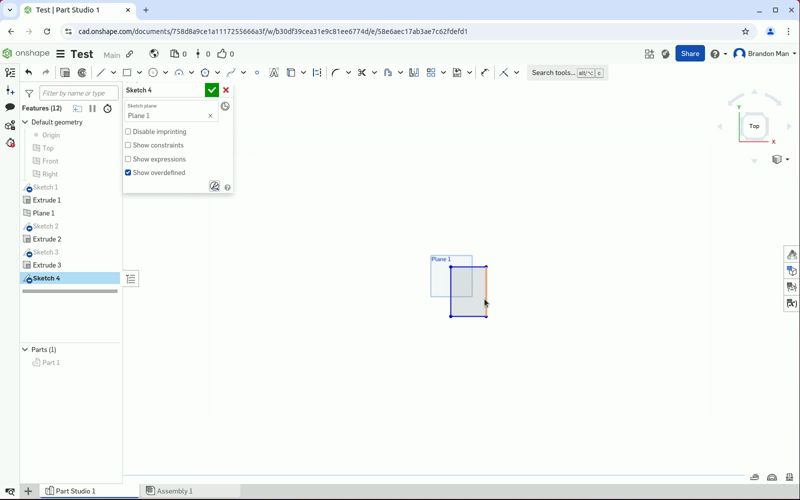
scroll(6)
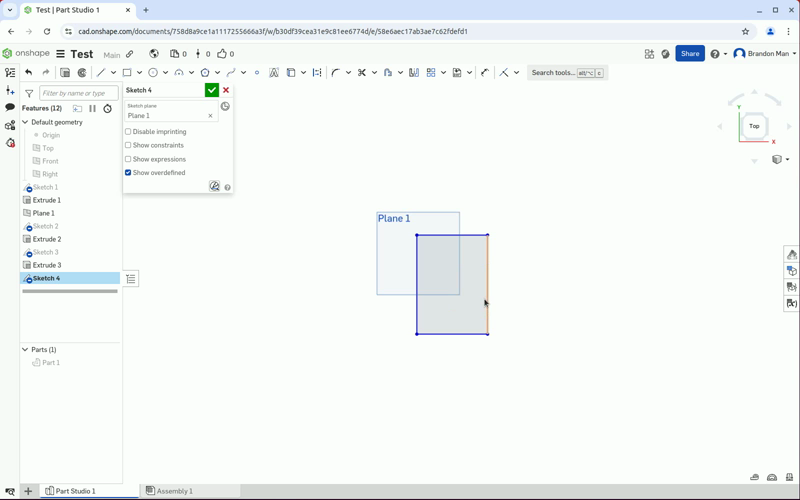
scroll(6)
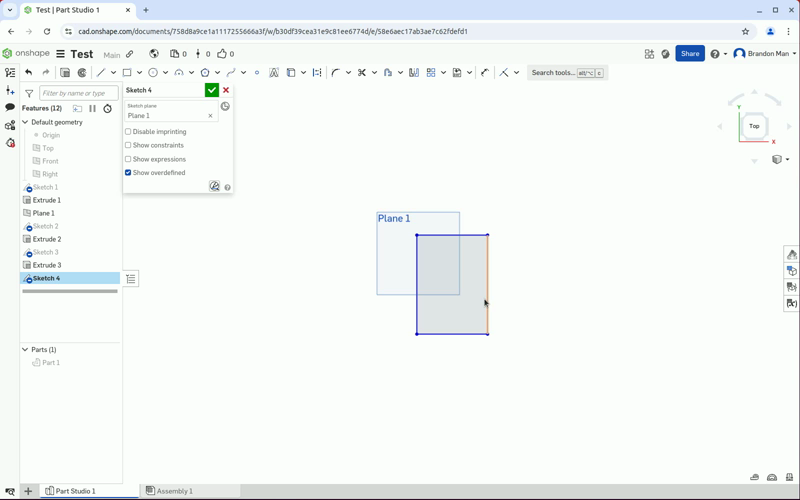
scroll(6)
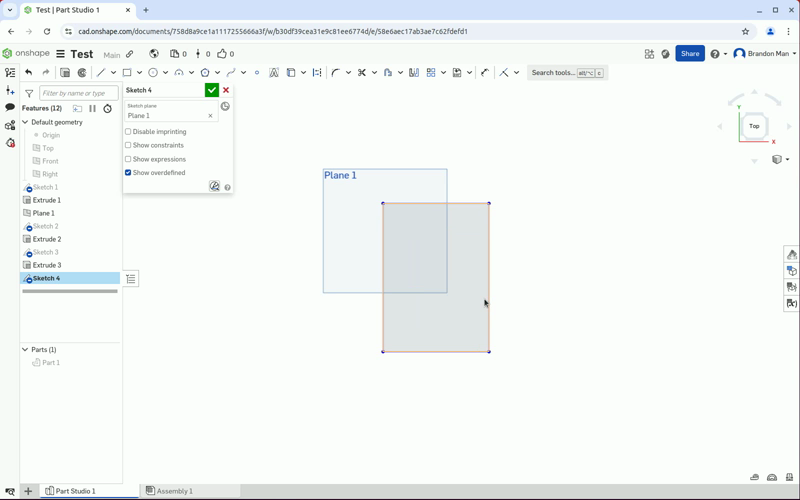
scroll(6)
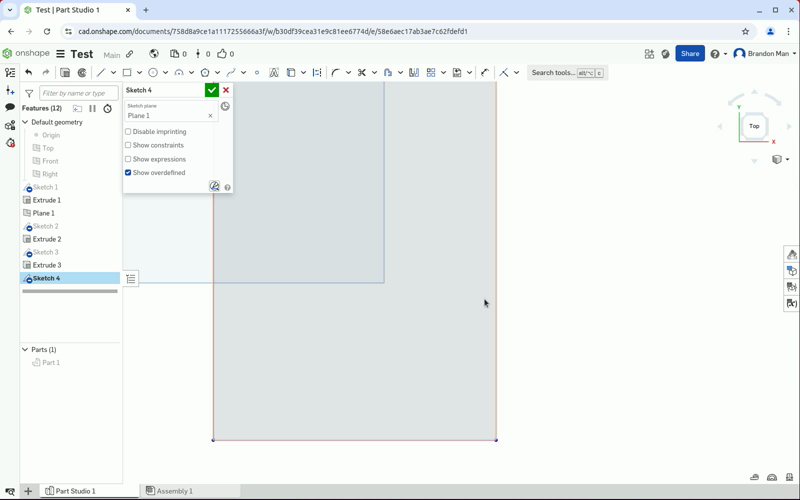
click(484, 298)
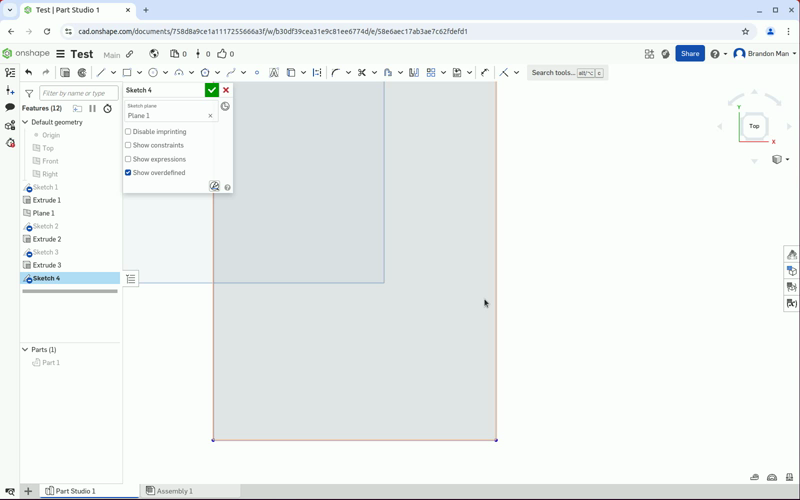
scroll(-6)
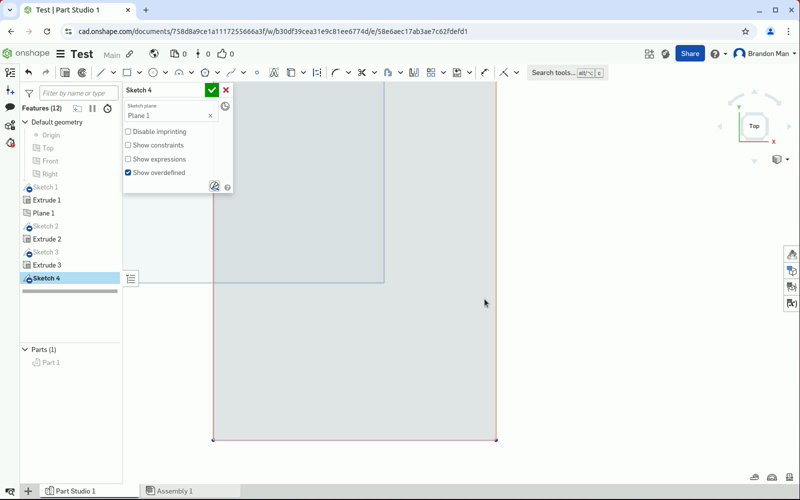
scroll(-6)
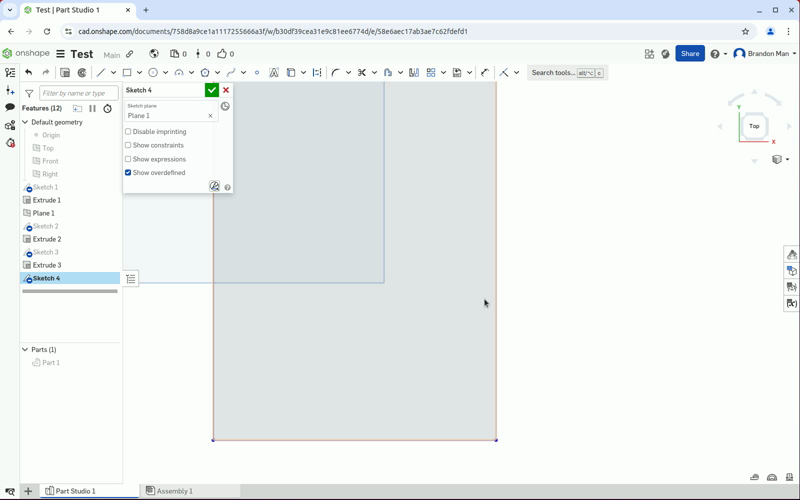
scroll(-6)
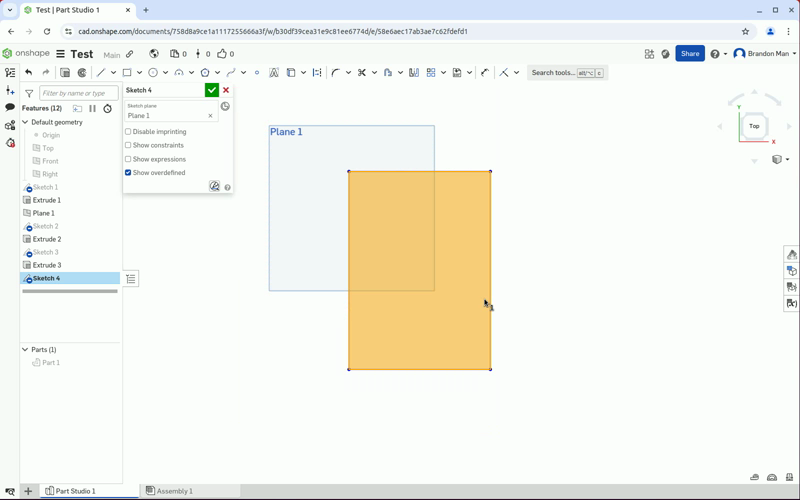
scroll(-6)
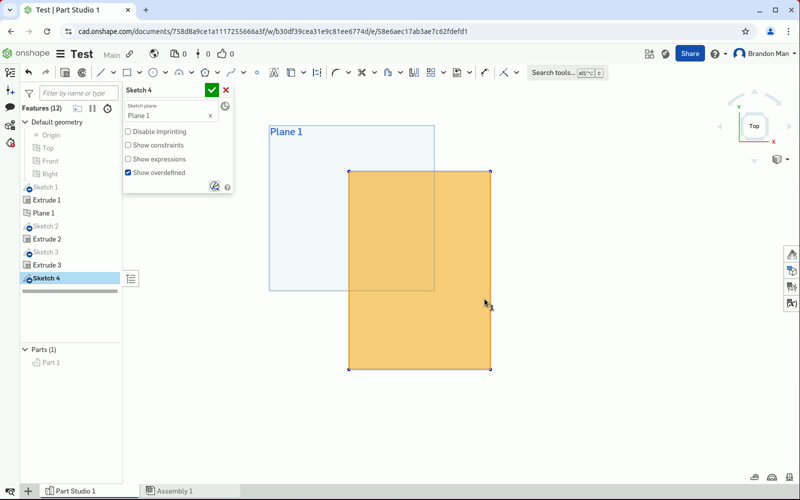
scroll(-6)
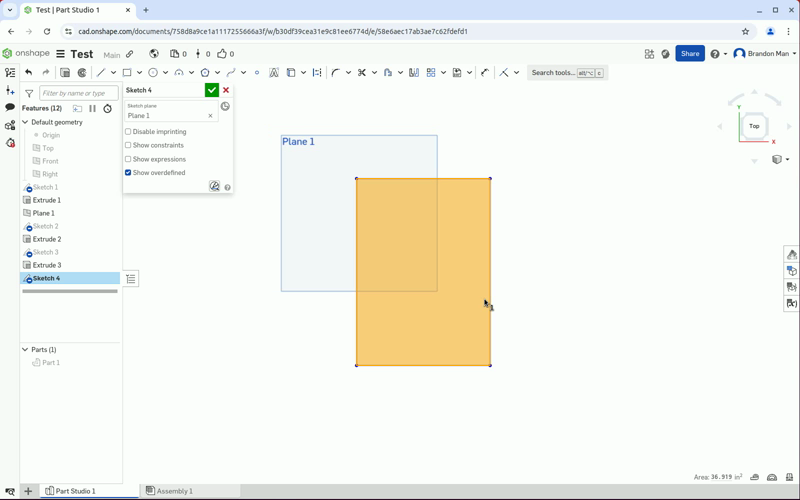
scroll(-6)
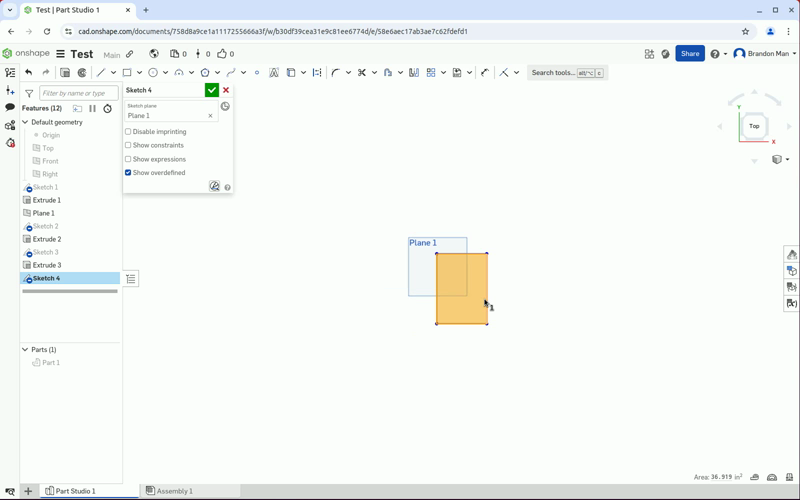
scroll(-6)
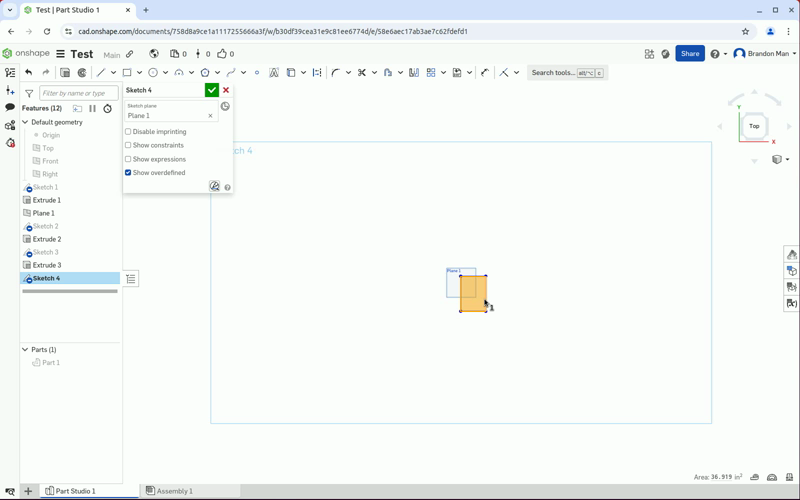
mouse_move(73, 352)
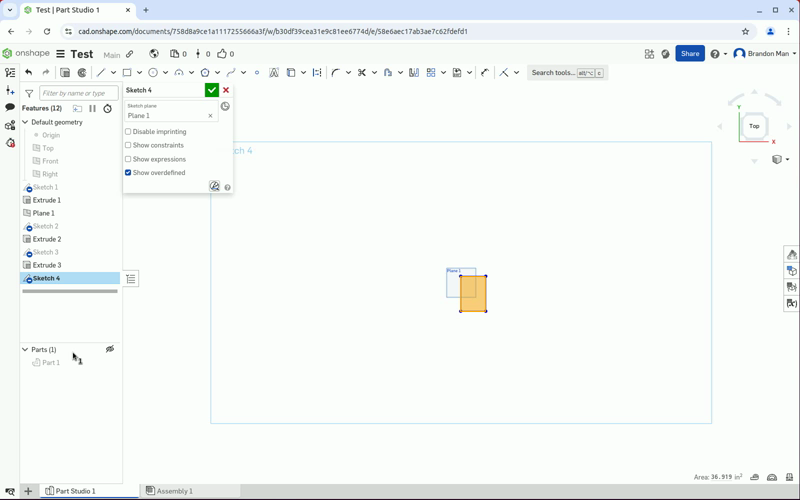
key(shift+y)
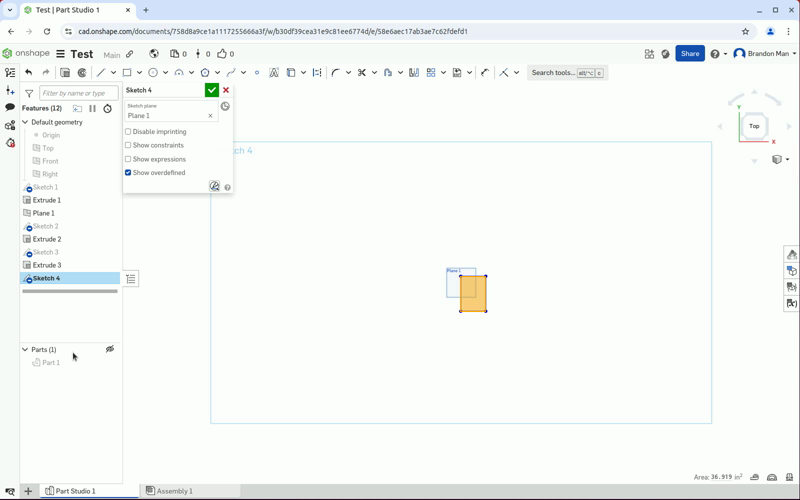
key(shift+e)
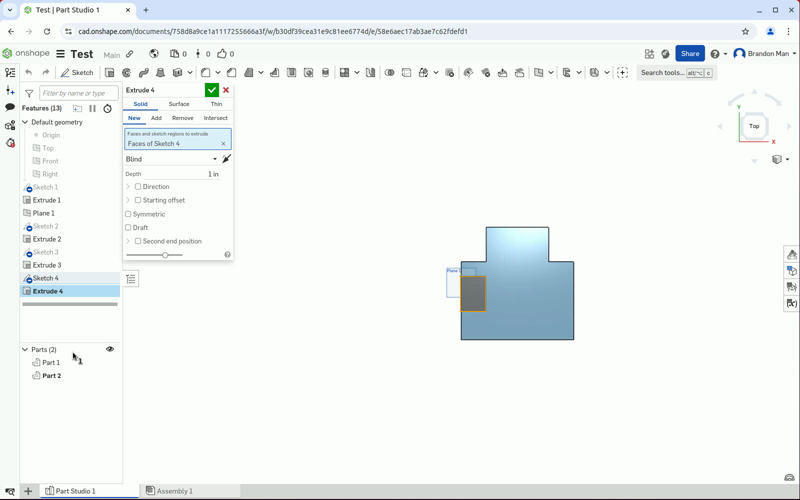
mouse_move(143, 106)
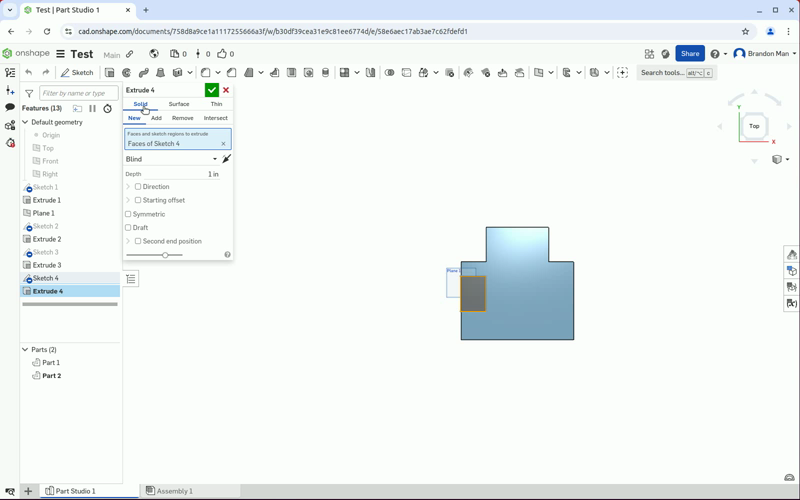
click(143, 106)
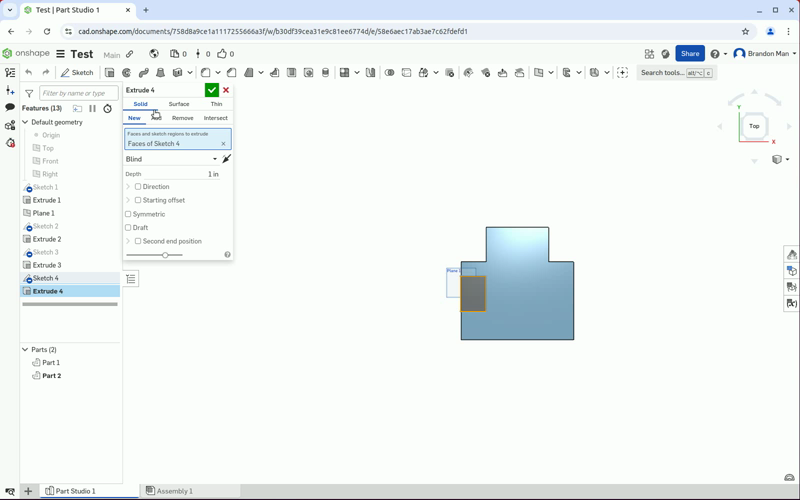
mouse_move(186, 120)
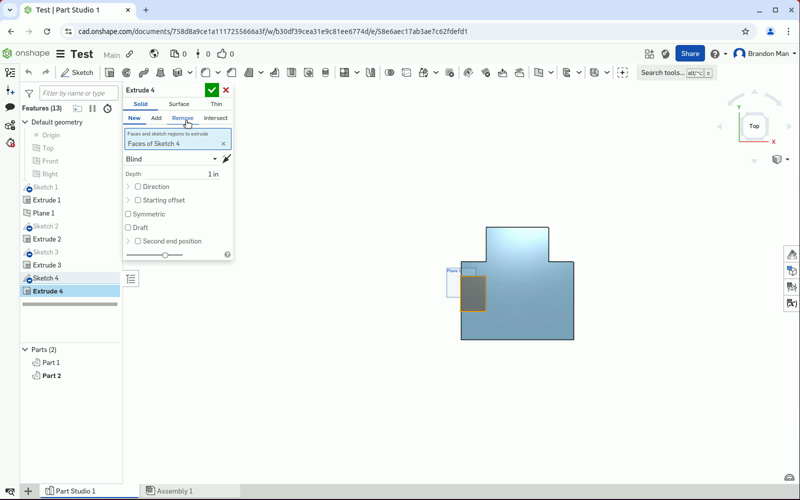
click(186, 120)
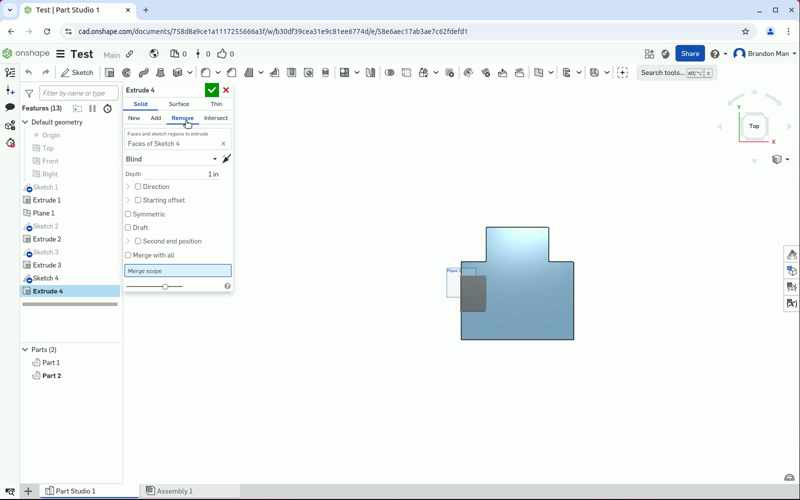
key(tab, 4)
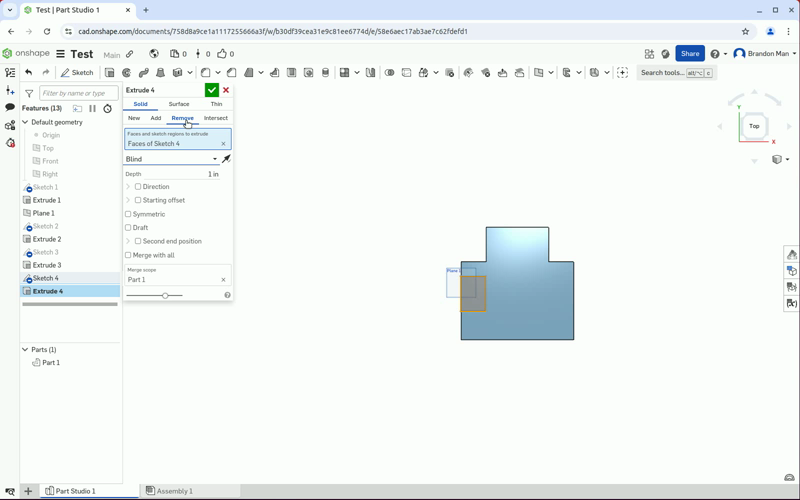
text(5.777)
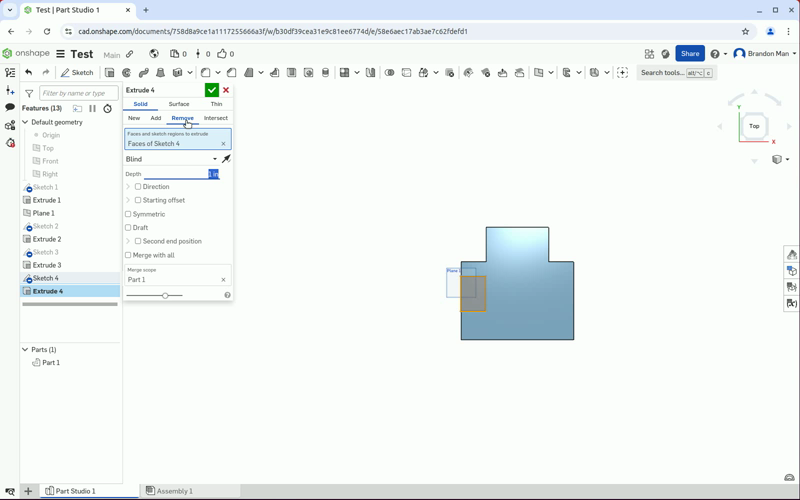
key(tab, 6)
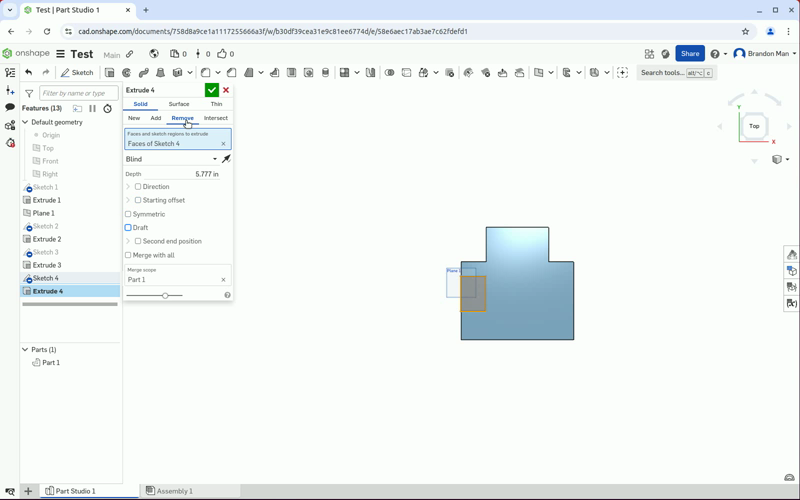
key(space)
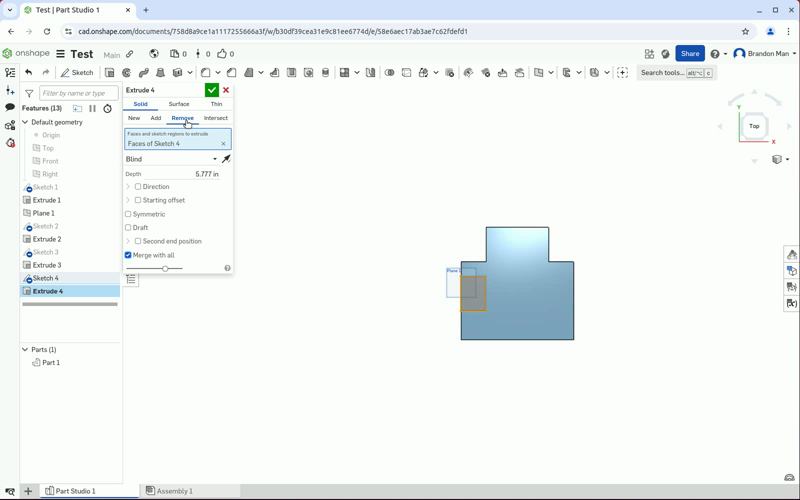
key(enter)
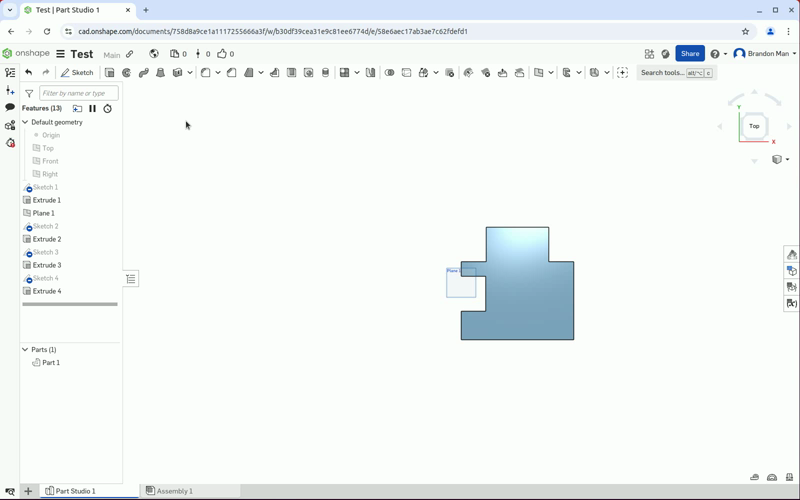
key(shift+h)
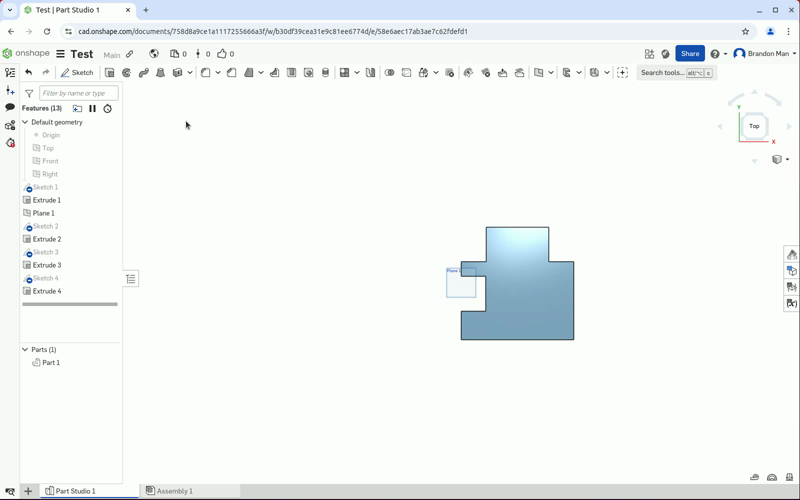
key(shift+h)
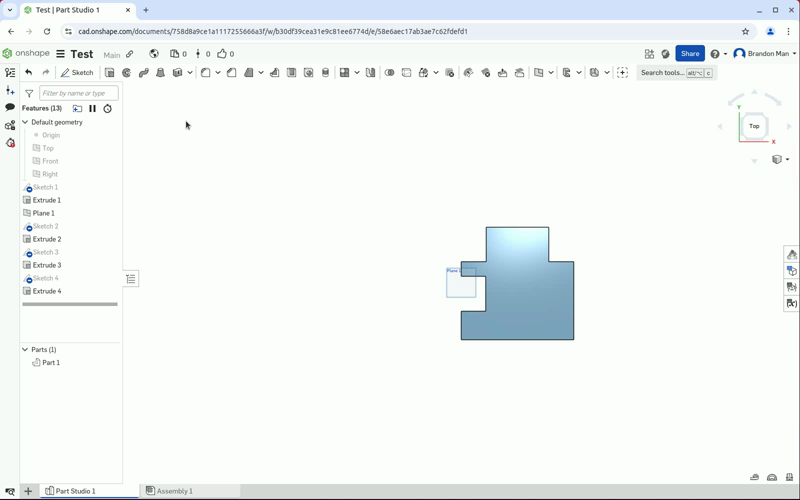
mouse_move(73, 189)
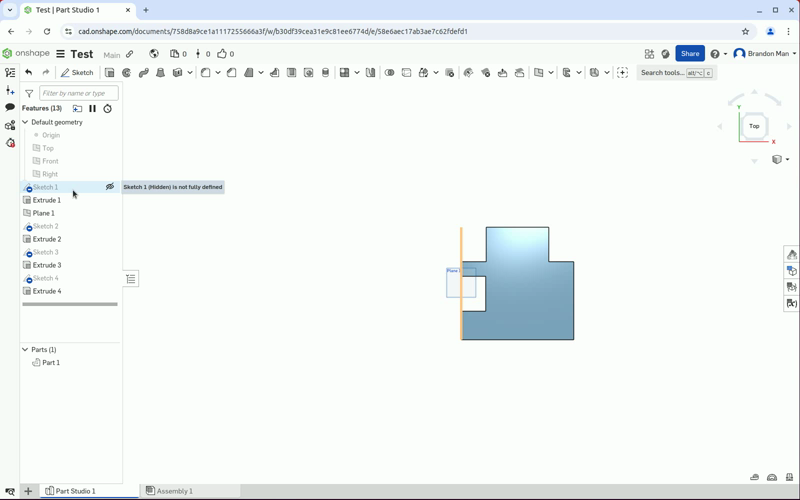
click(73, 189)
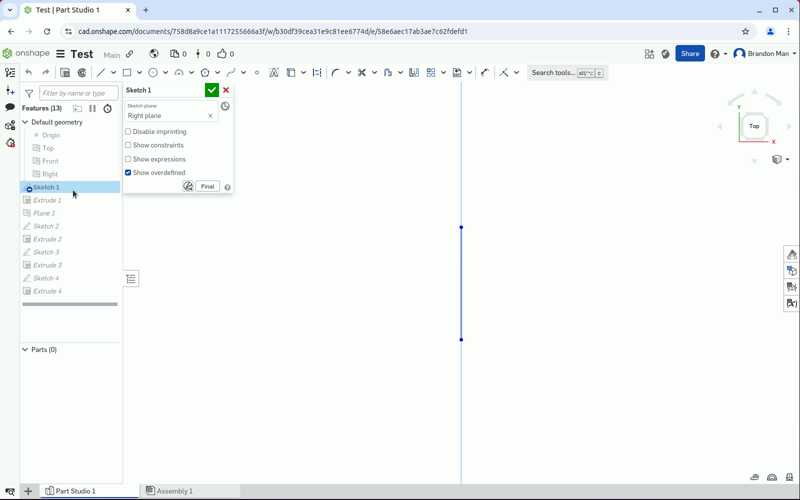
mouse_move(229, 92)
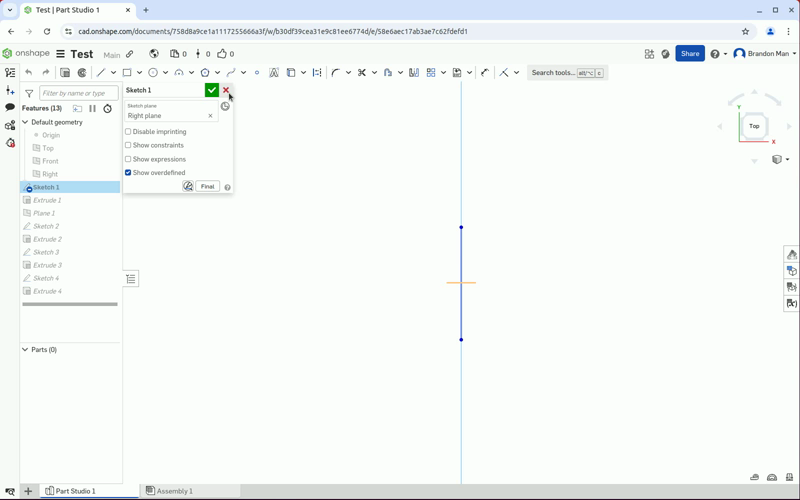
click(229, 92)
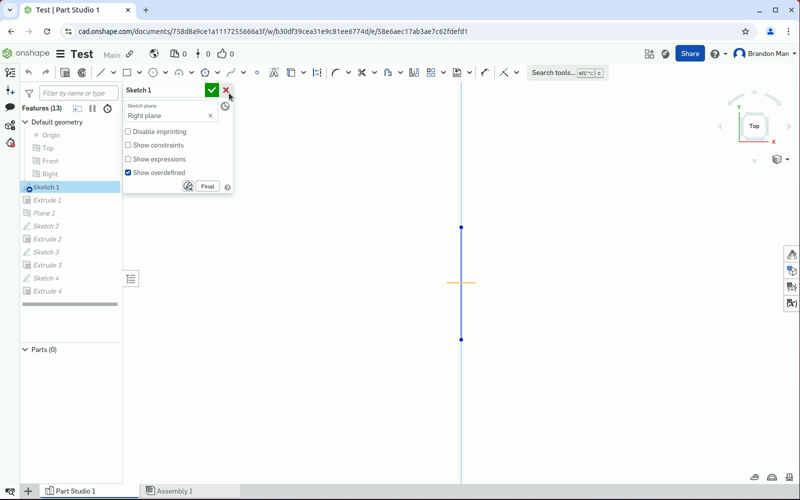
key(shift+s)
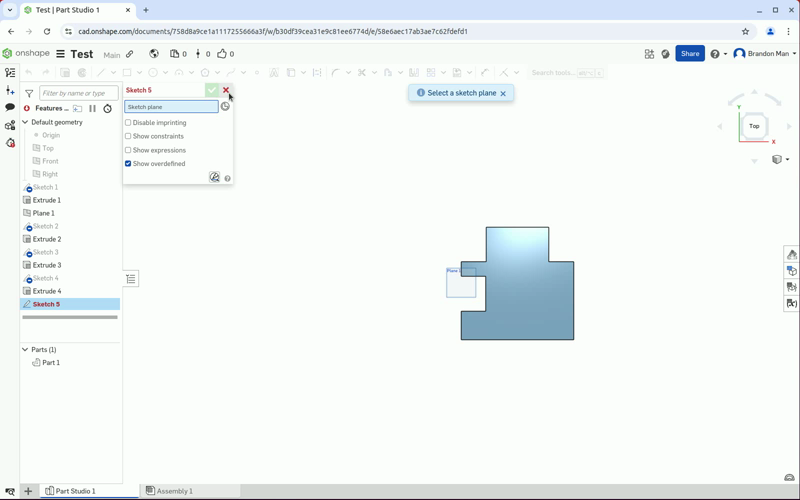
mouse_move(73, 215)
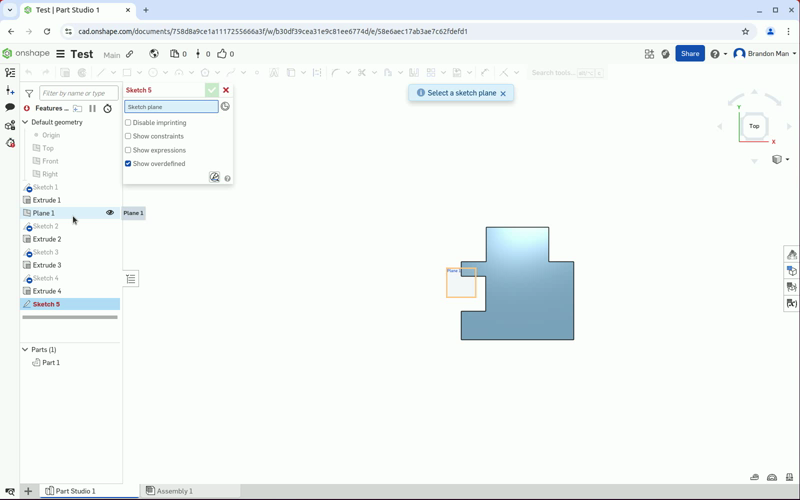
click(73, 215)
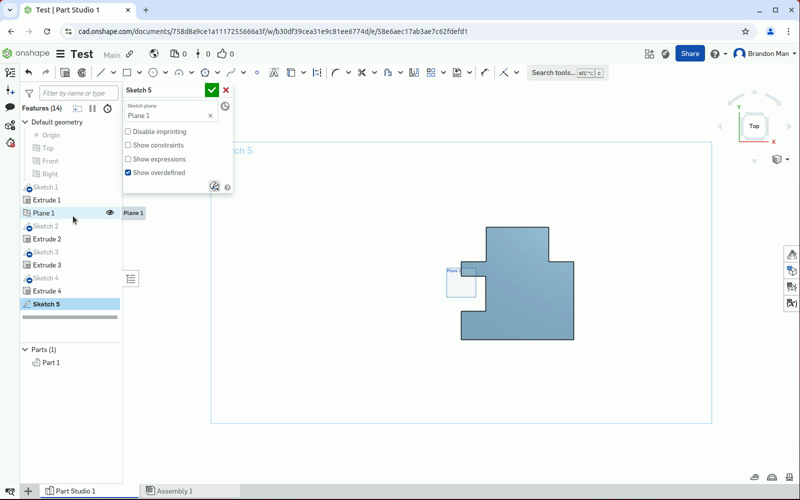
mouse_move(73, 352)
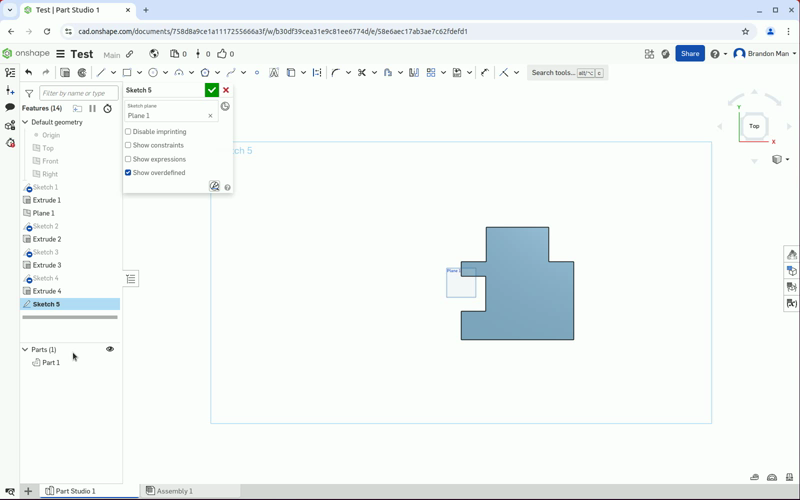
key(y)
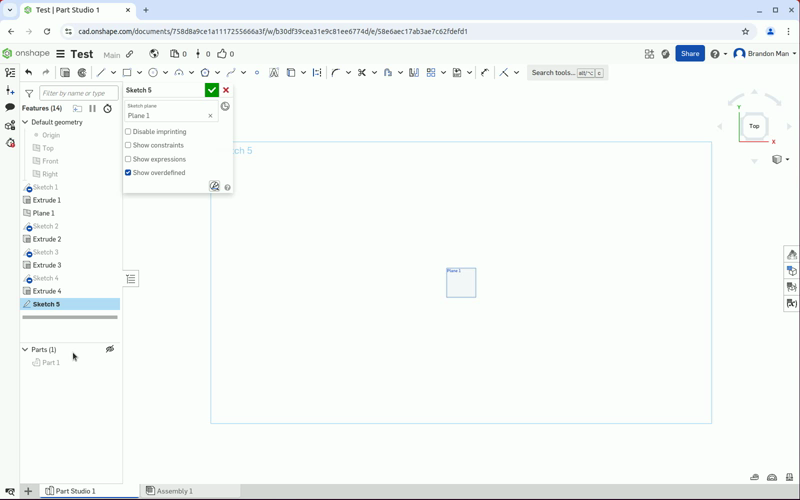
key(l)
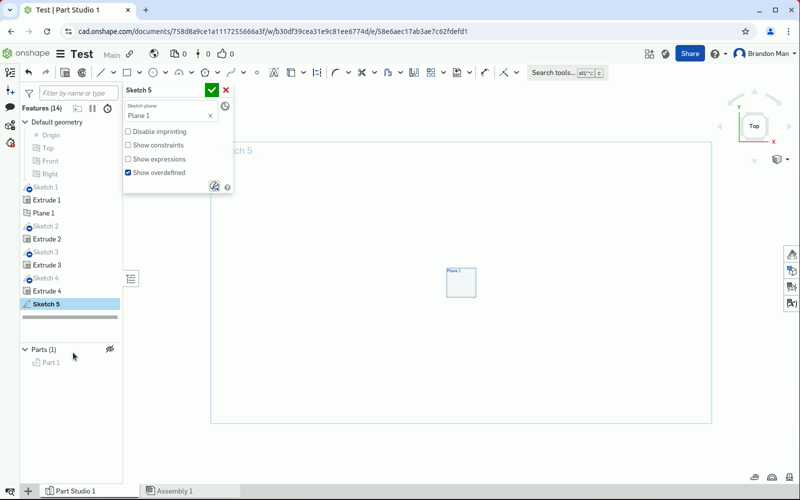
key_down(shift)
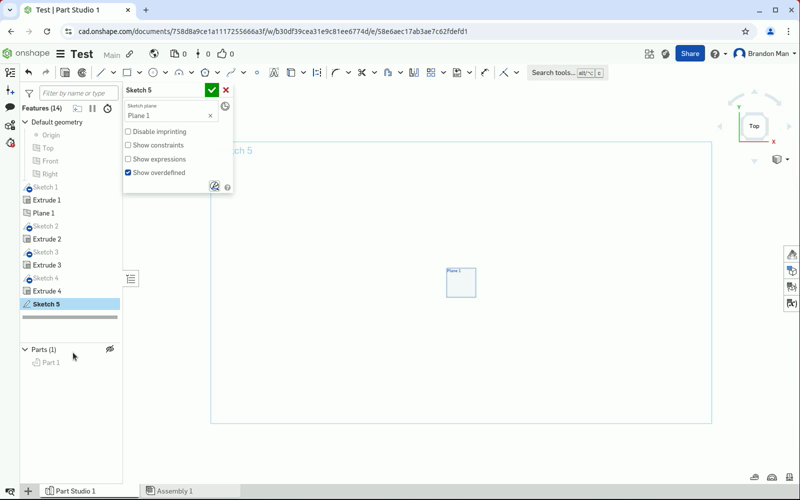
mouse_move(548, 311)
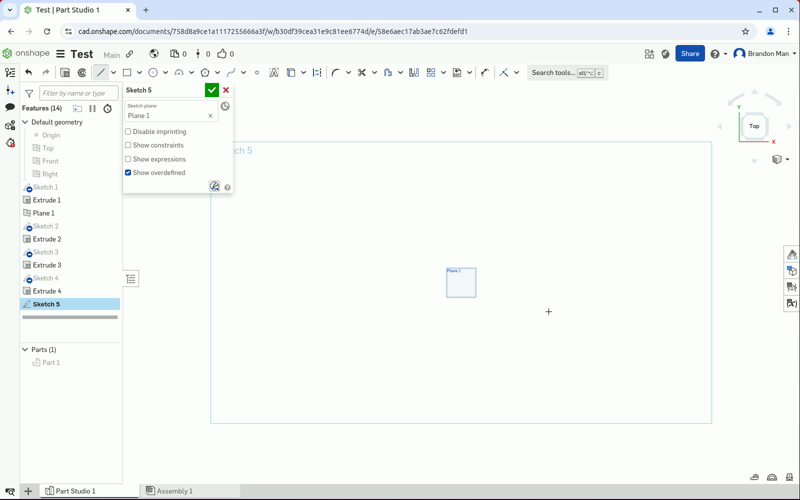
click(548, 311)
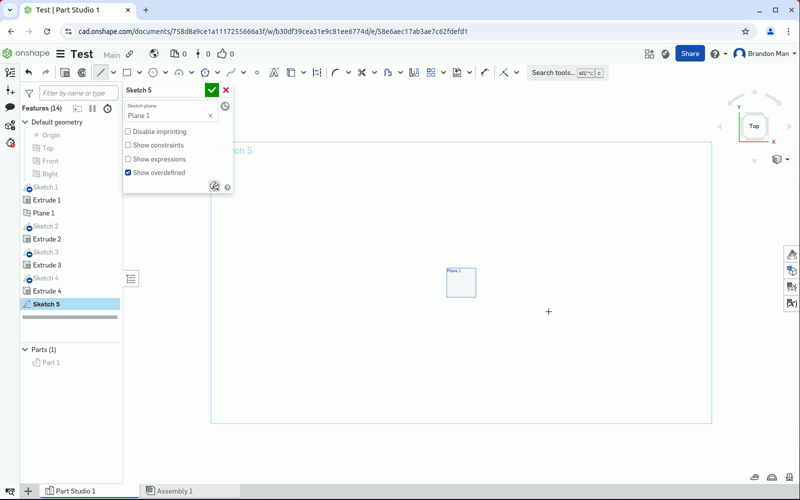
key_up(shift)
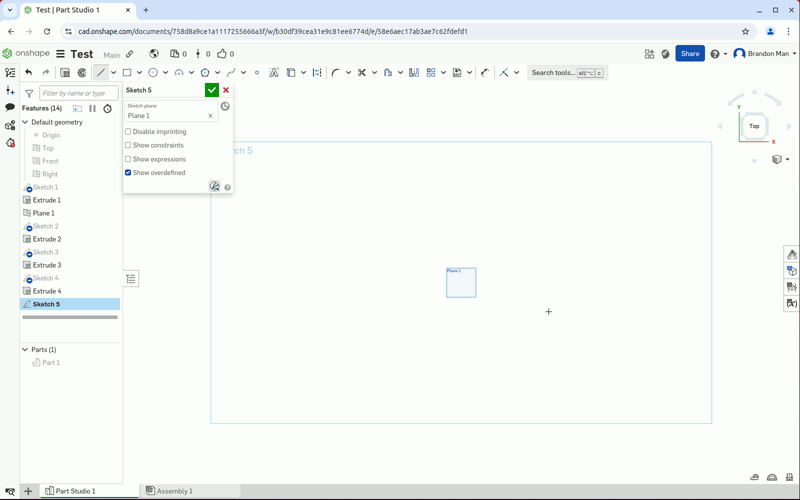
key_down(shift)
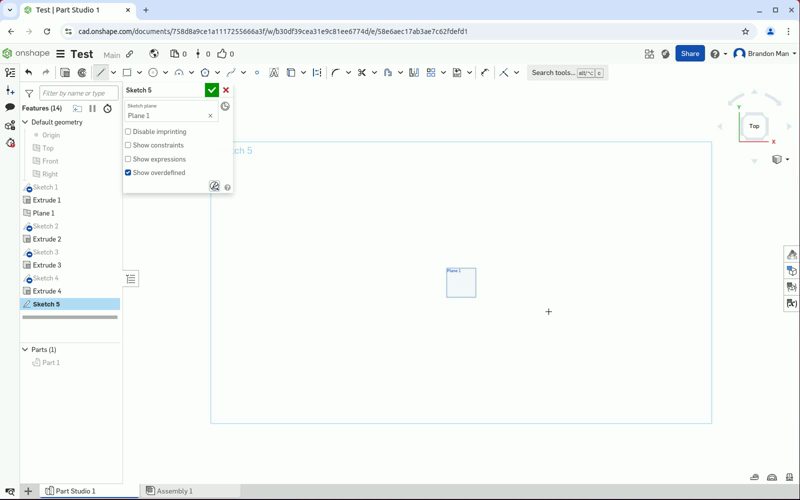
mouse_move(578, 311)
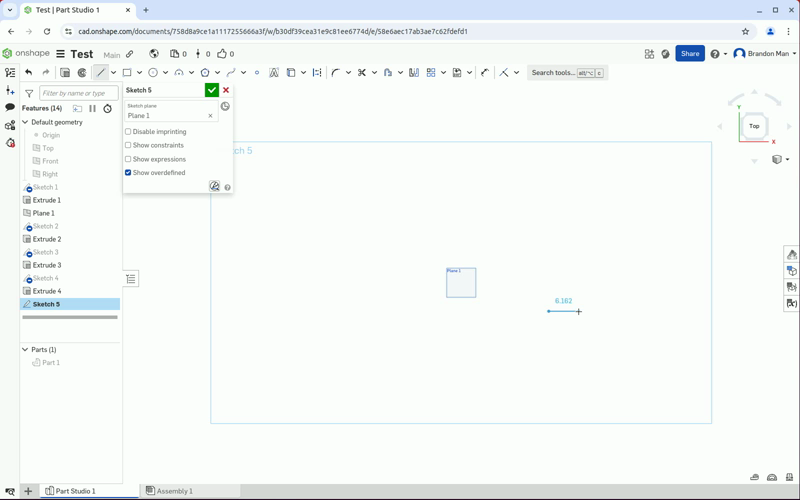
mouse_move(573, 311)
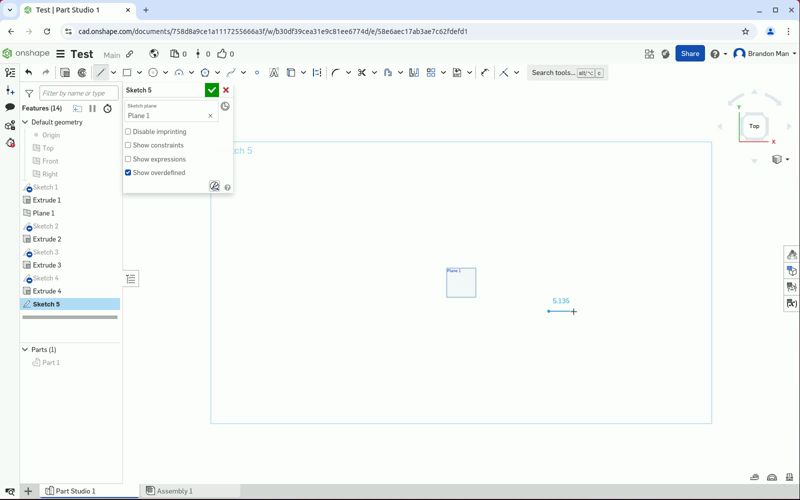
click(573, 311)
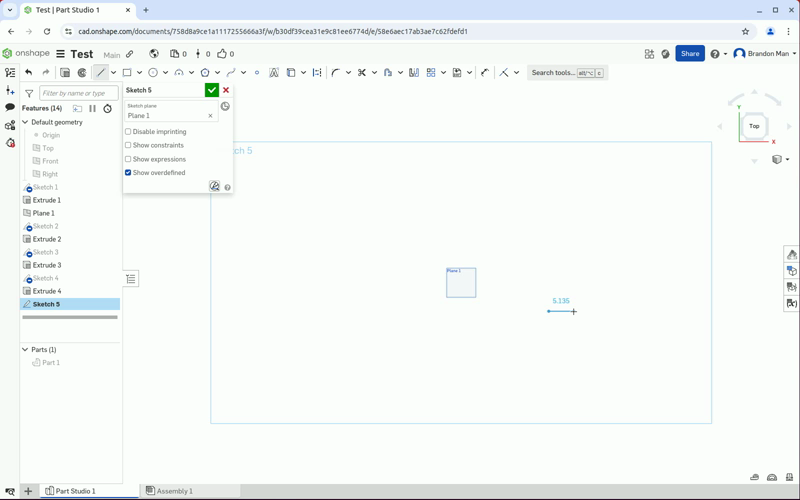
key_up(shift)
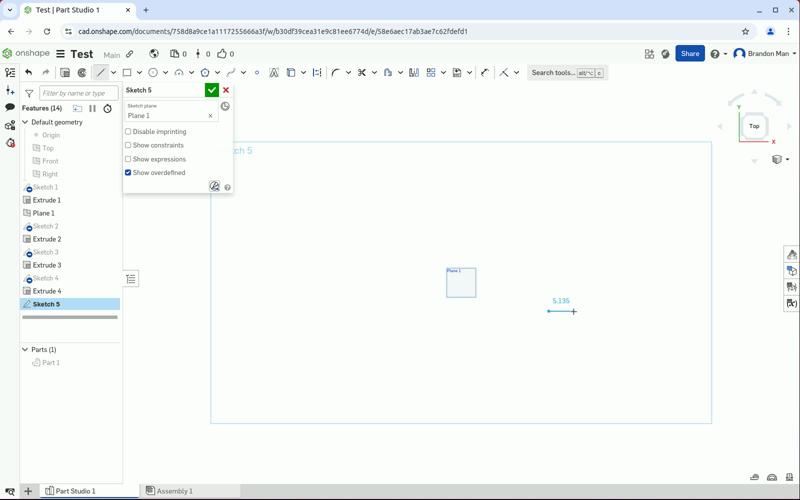
key_down(shift)
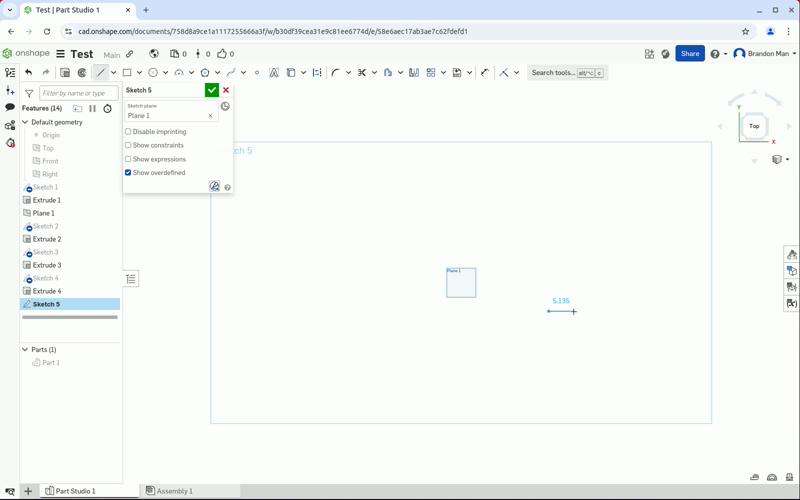
mouse_move(589, 311)
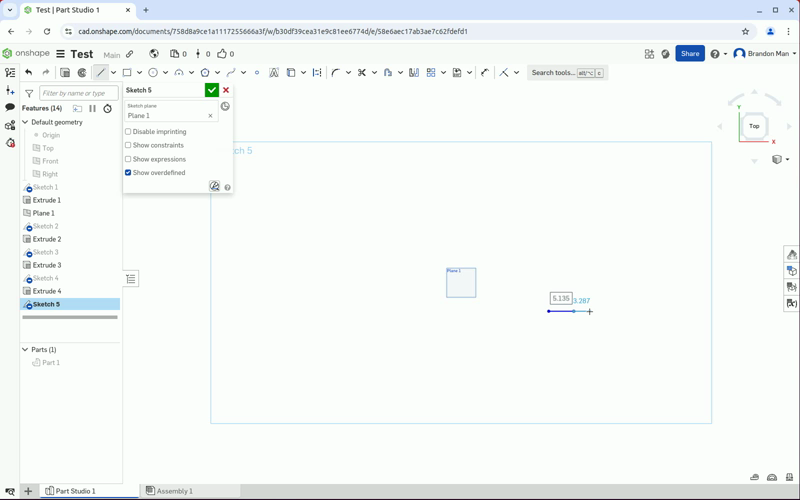
mouse_move(573, 276)
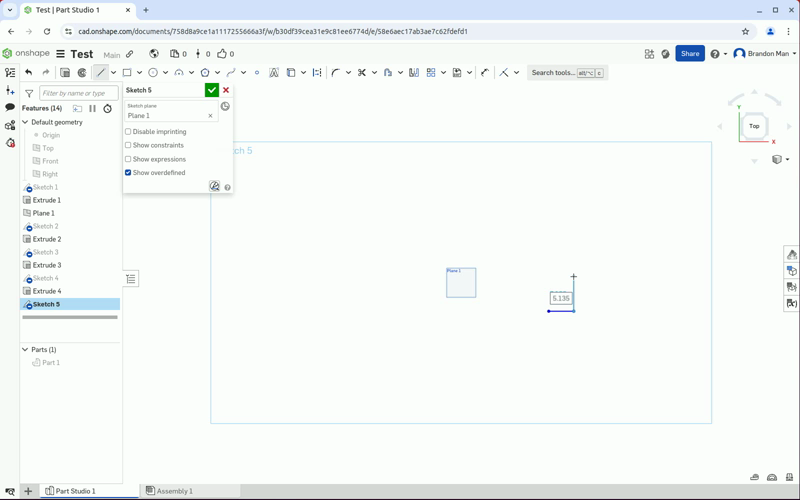
click(573, 276)
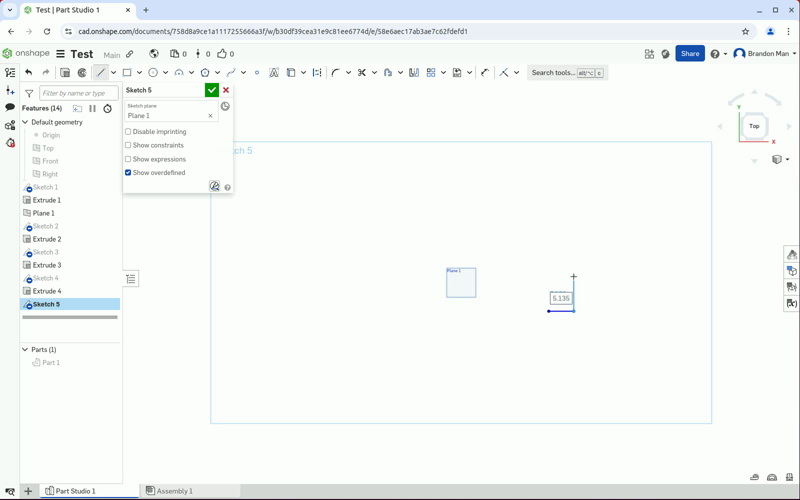
key_up(shift)
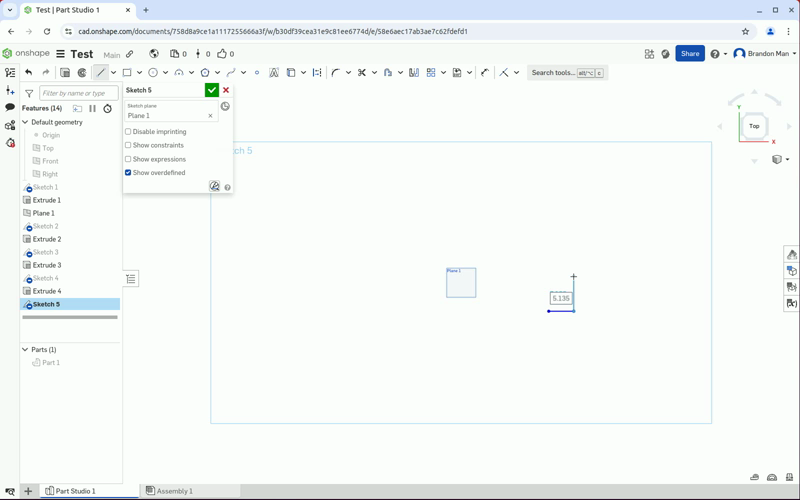
key_down(shift)
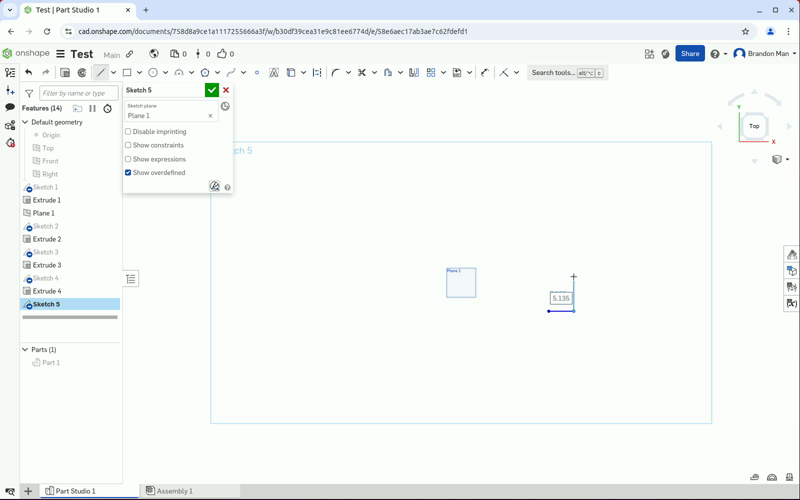
mouse_move(589, 276)
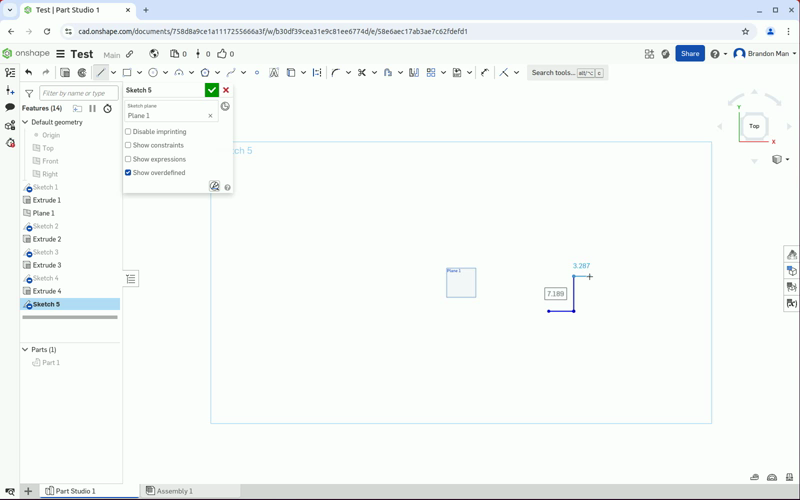
mouse_move(548, 276)
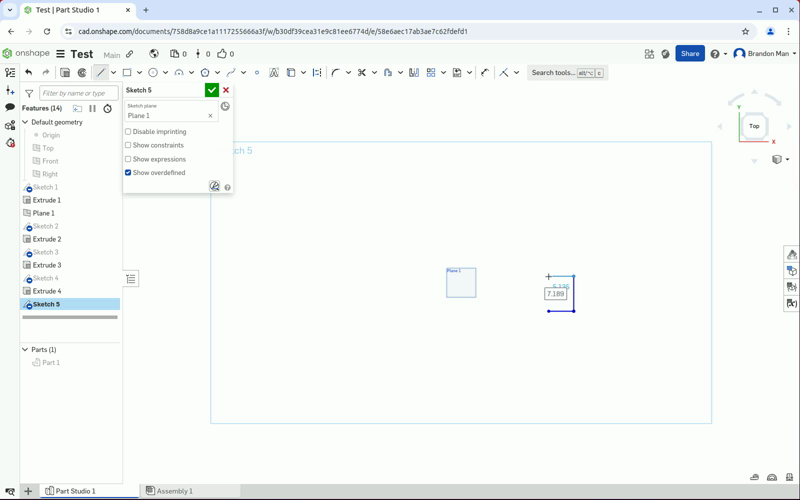
click(548, 276)
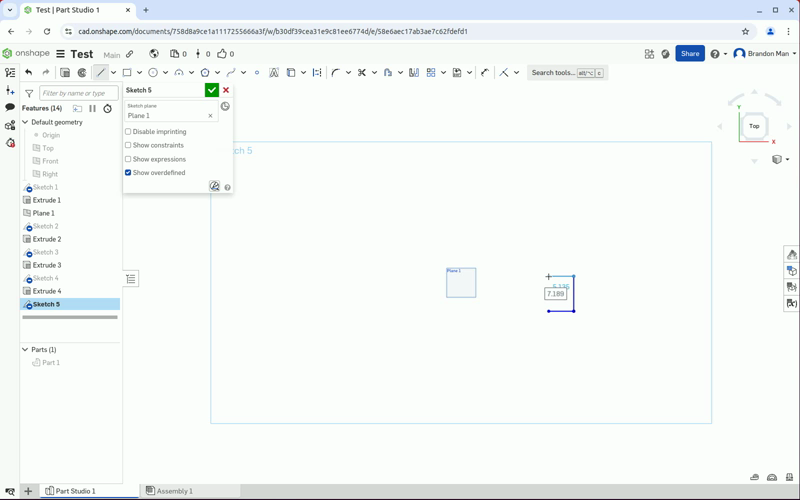
key_up(shift)
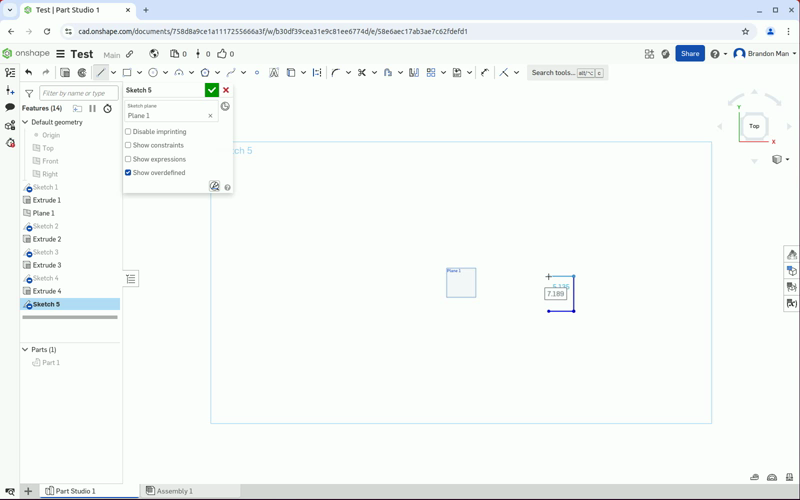
mouse_move(578, 276)
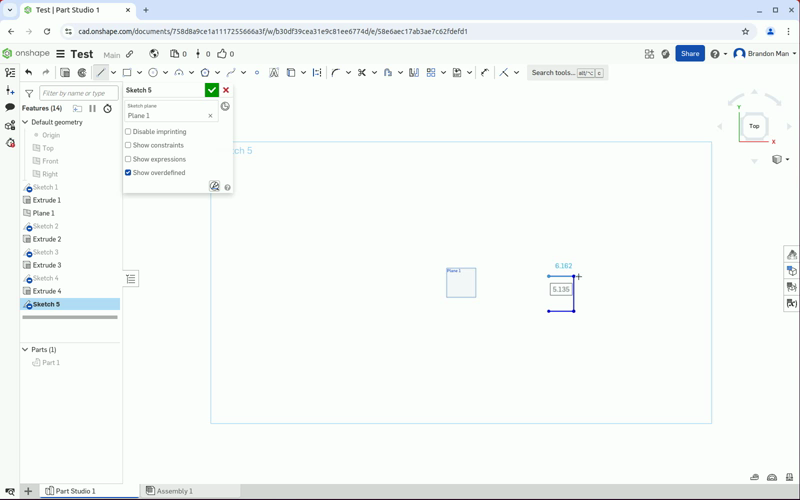
key_down(shift)
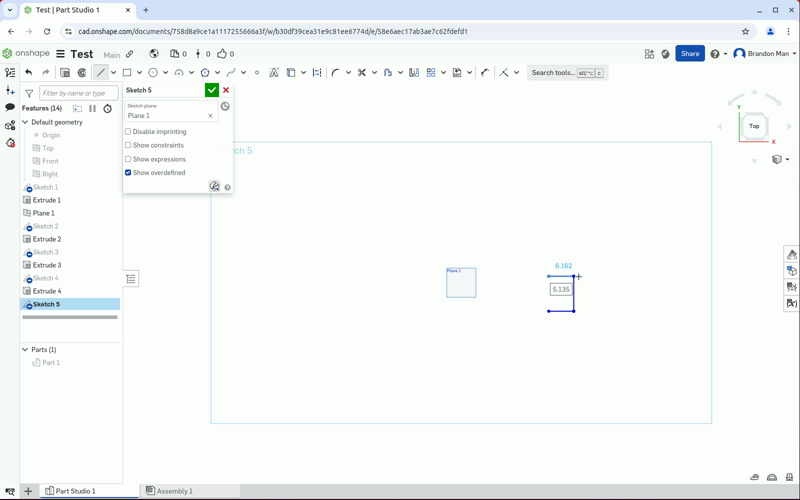
mouse_move(548, 311)
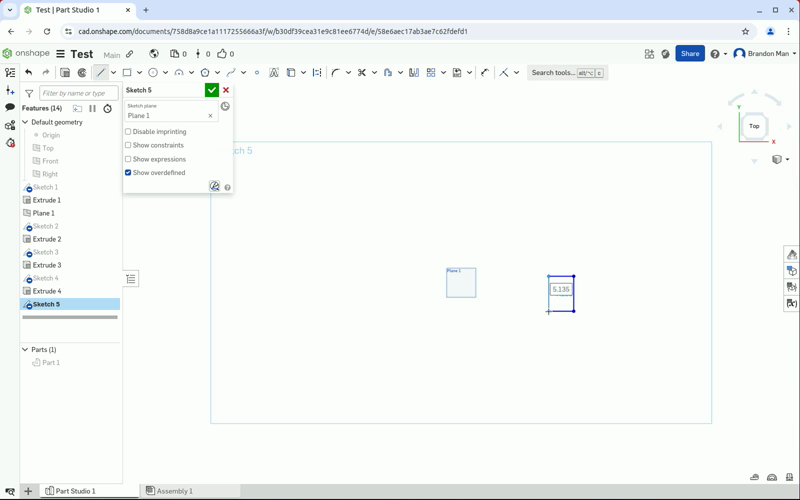
key_up(shift)
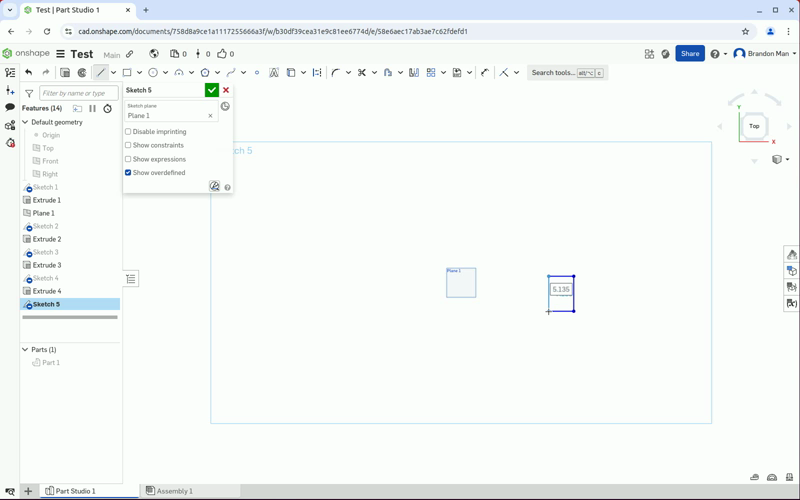
click(548, 311)
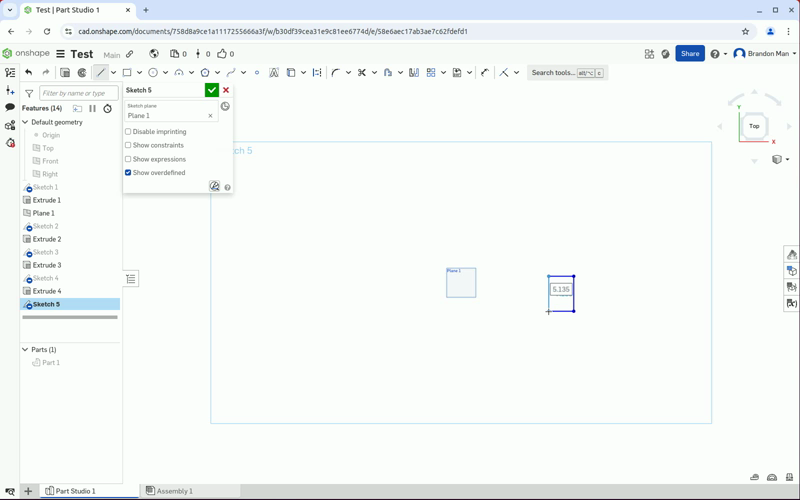
key(esc)
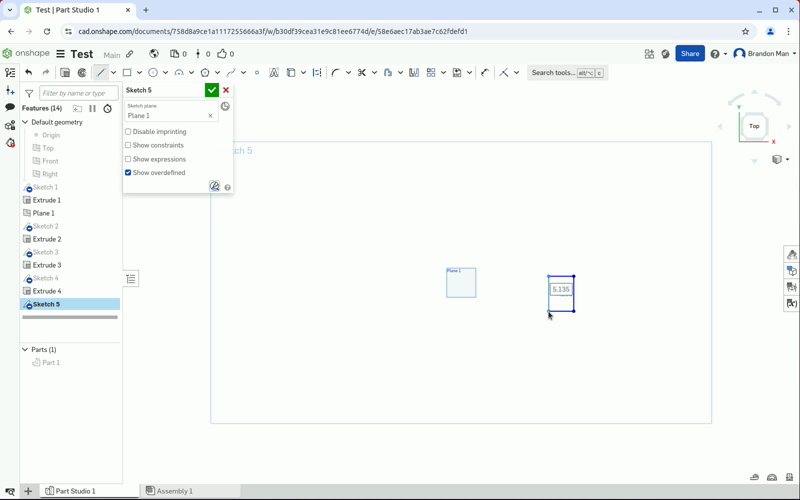
mouse_move(552, 289)
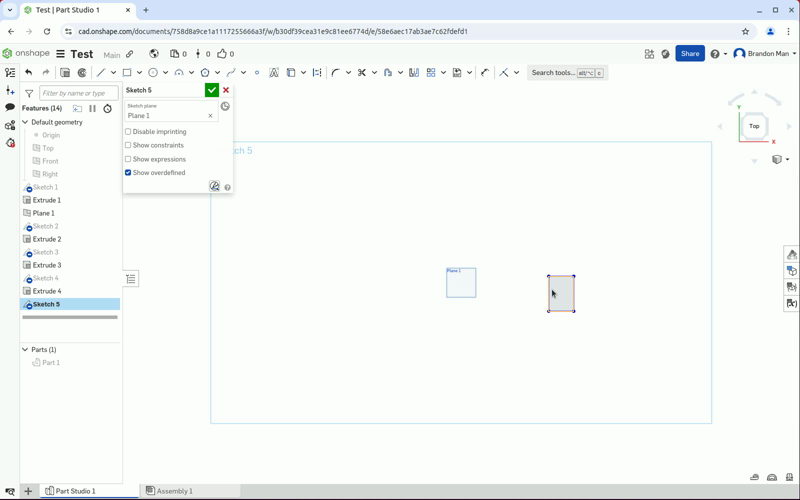
scroll(6)
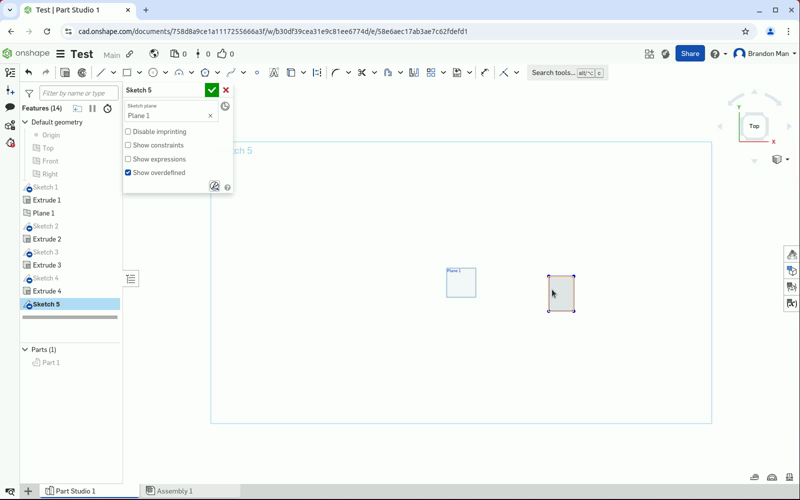
scroll(6)
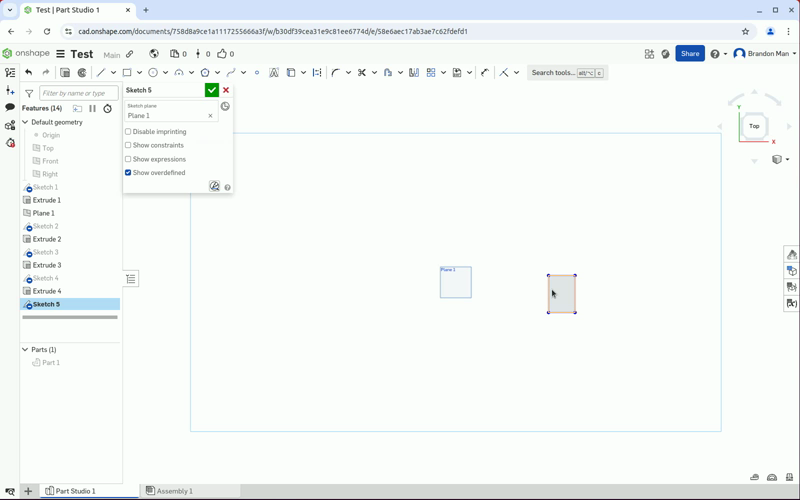
scroll(6)
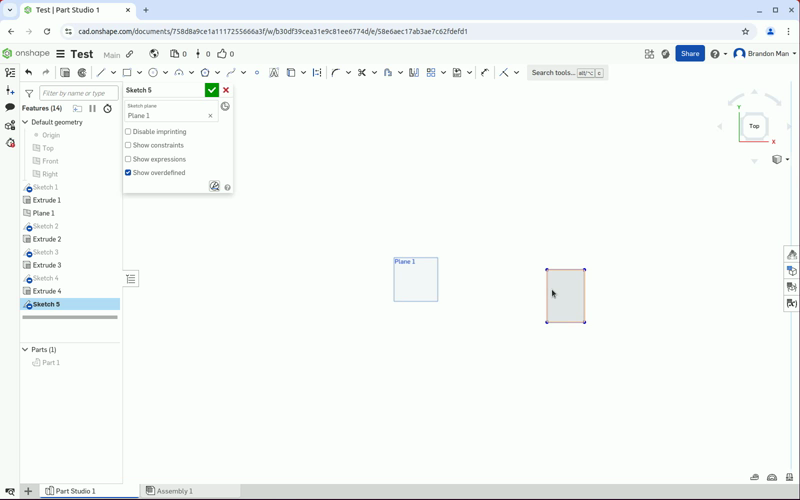
scroll(6)
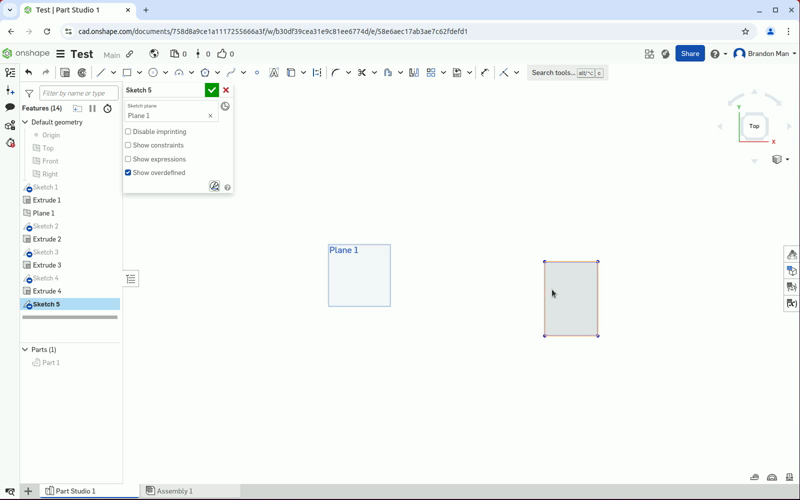
scroll(6)
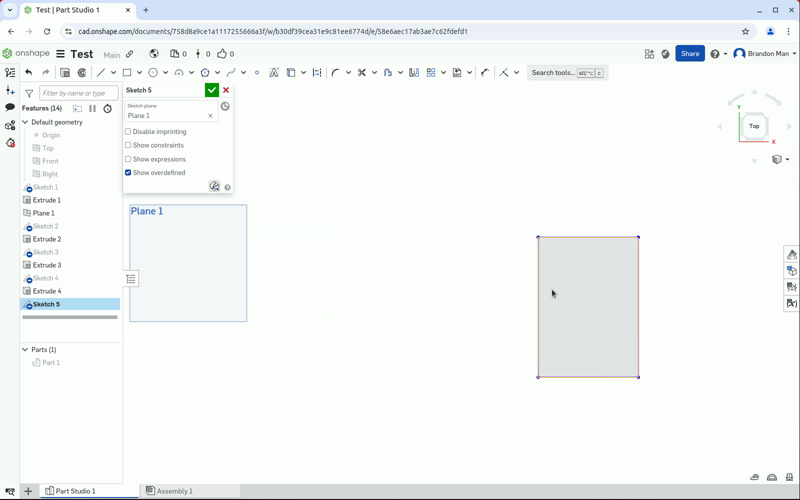
scroll(6)
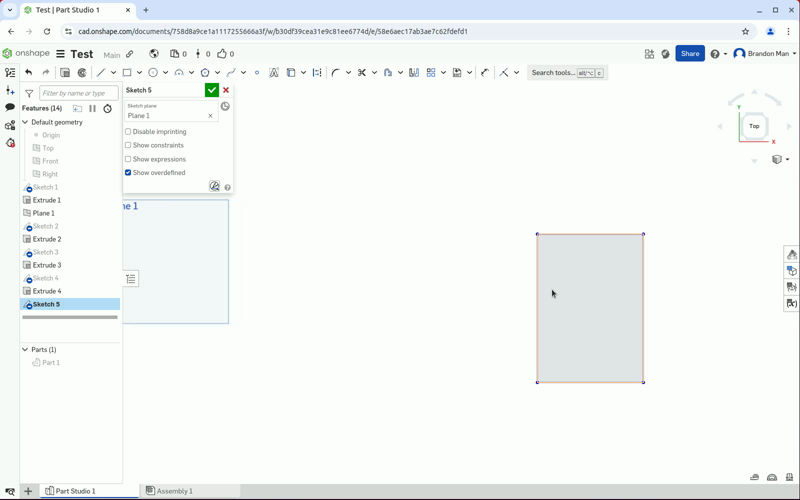
scroll(6)
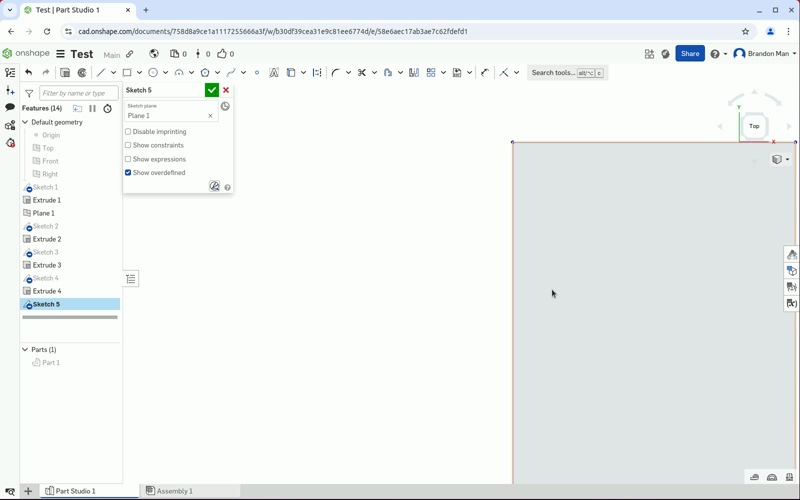
click(552, 289)
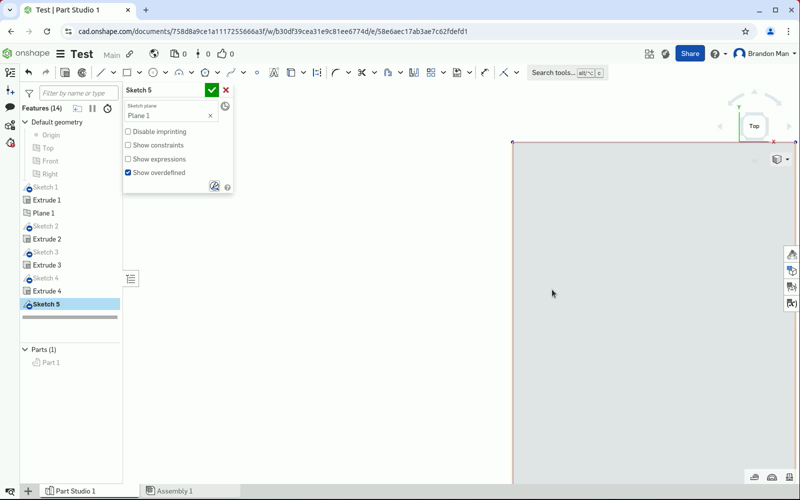
scroll(-6)
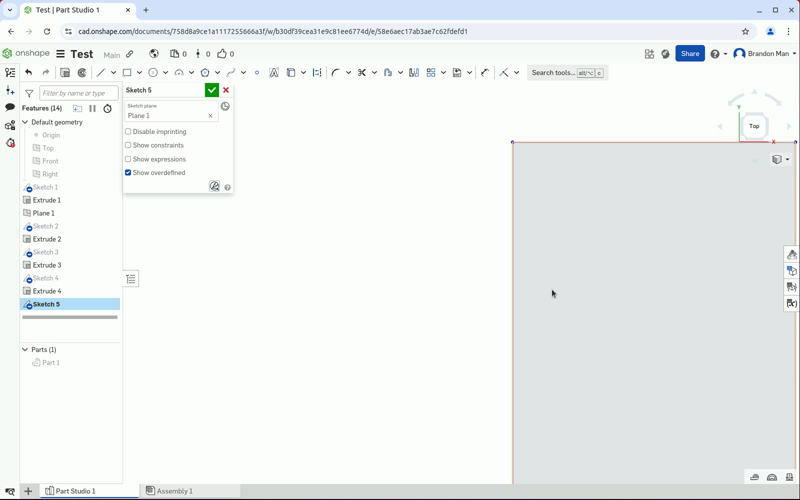
scroll(-6)
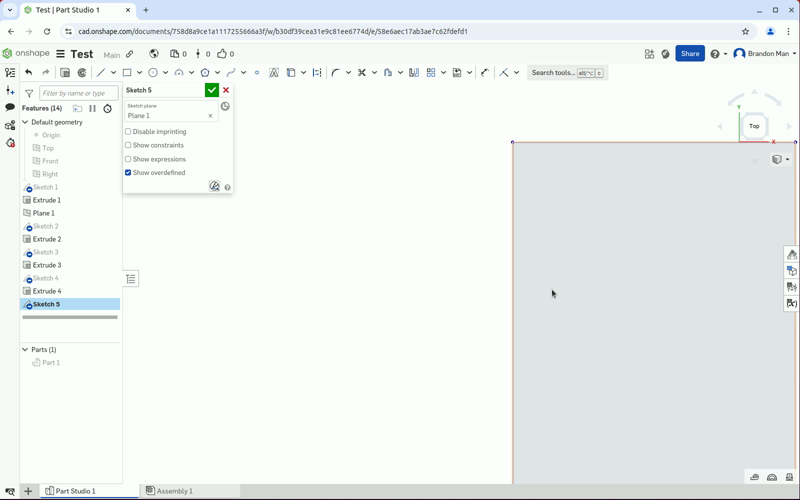
scroll(-6)
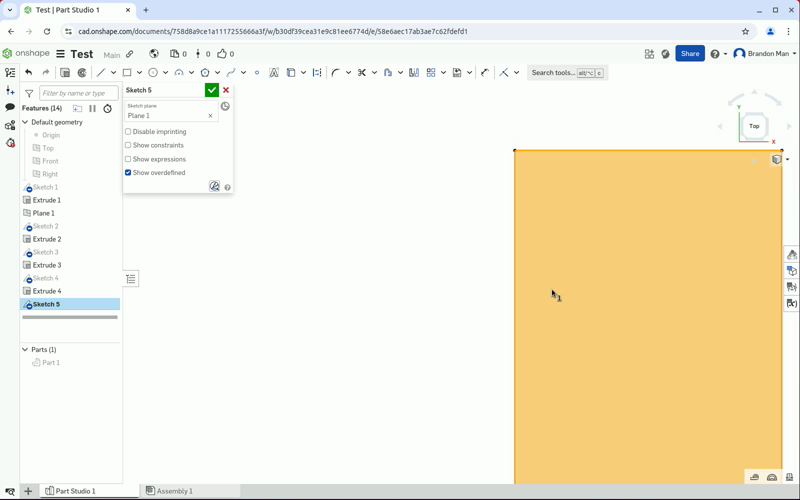
scroll(-6)
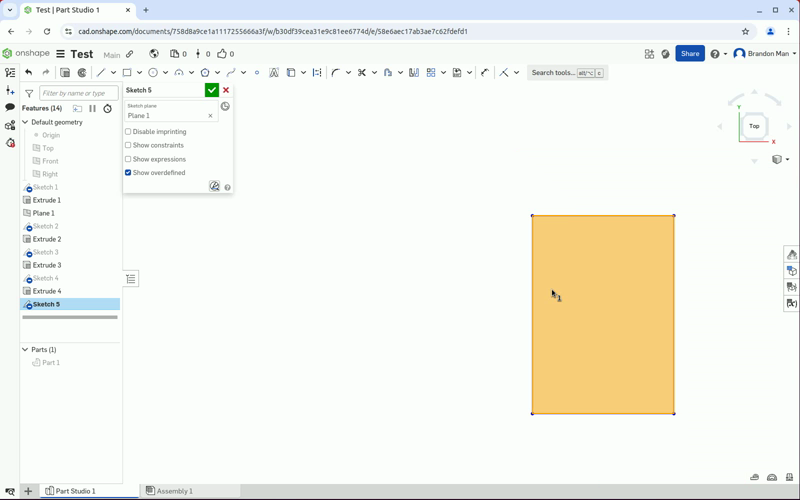
scroll(-6)
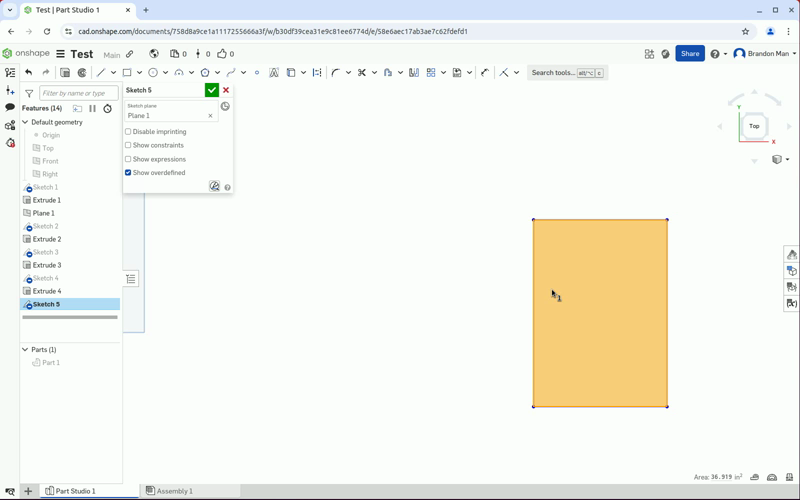
scroll(-6)
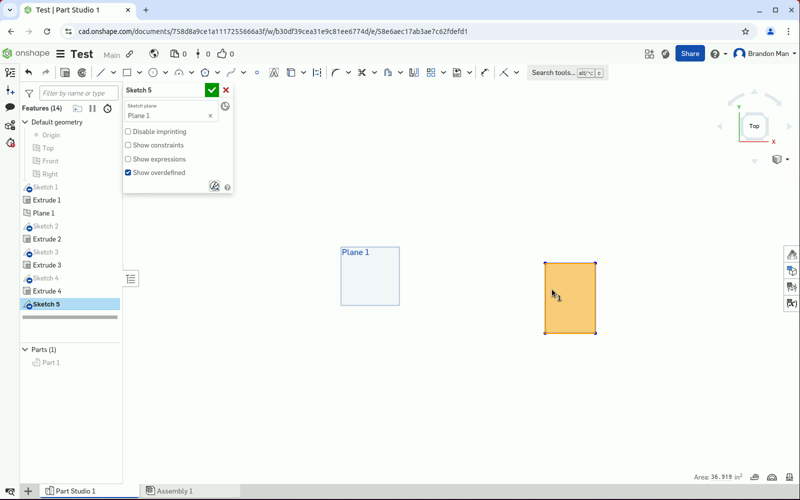
scroll(-6)
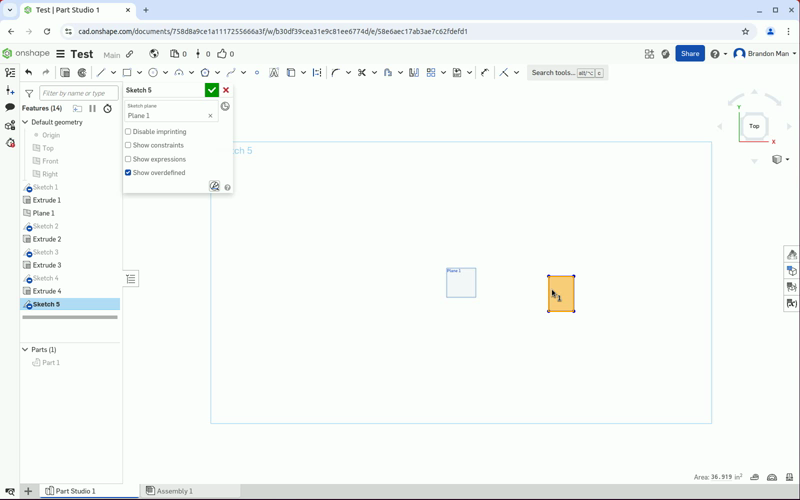
mouse_move(73, 352)
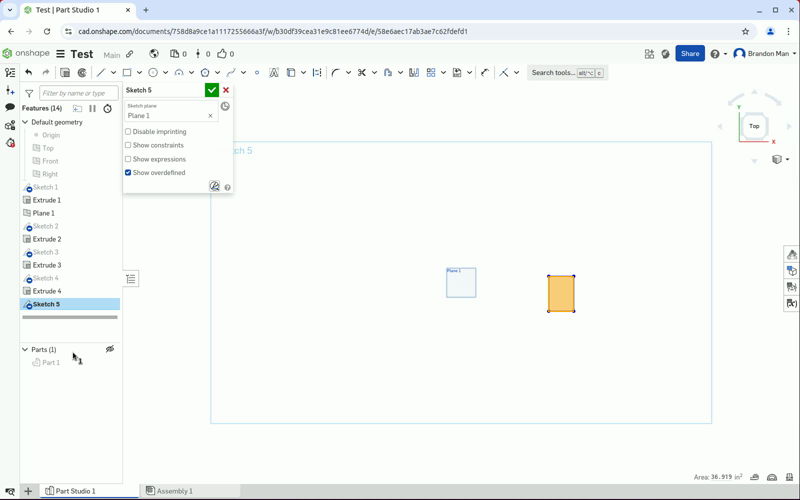
key(shift+y)
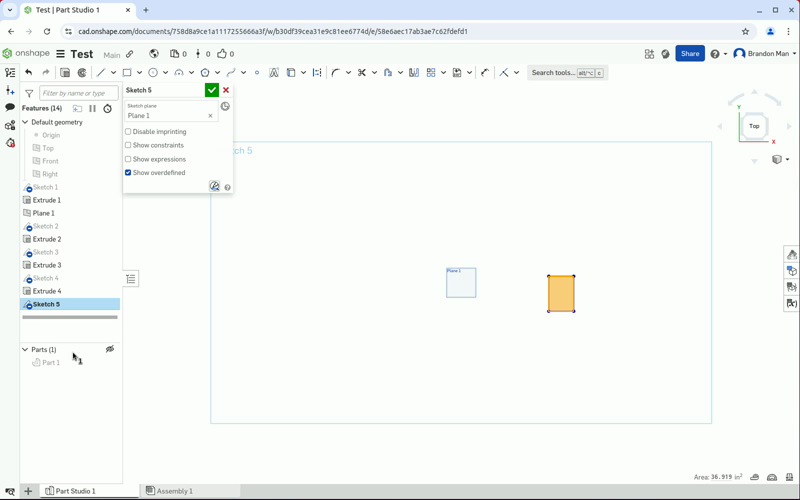
key(shift+e)
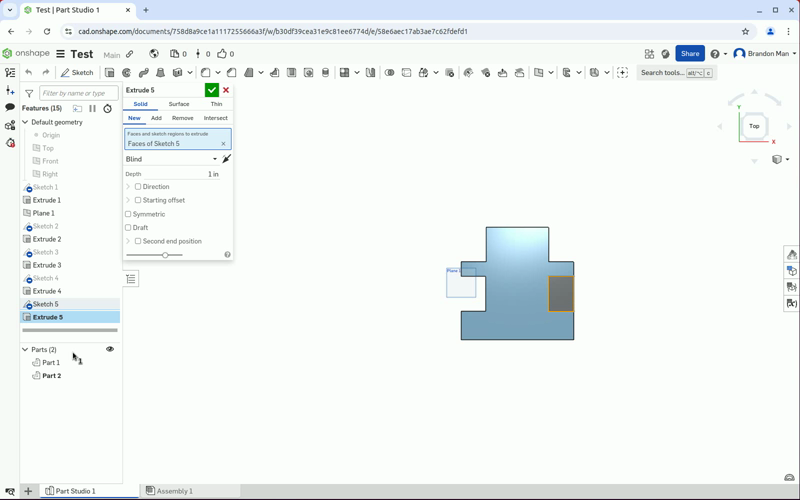
mouse_move(143, 106)
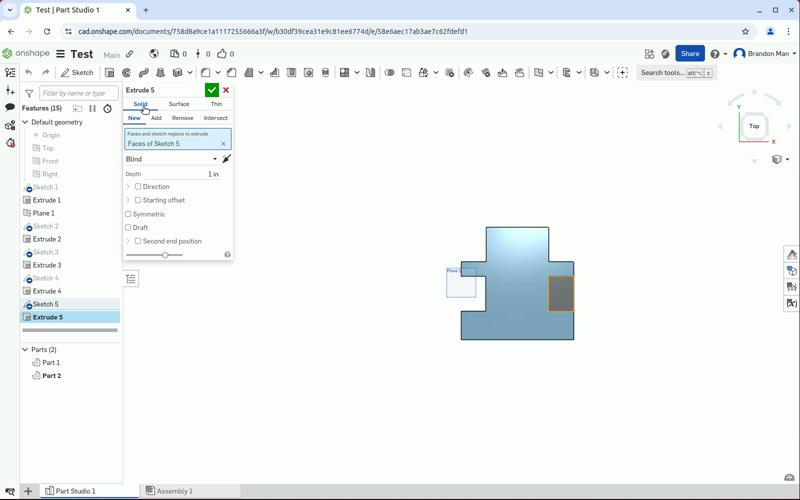
click(143, 106)
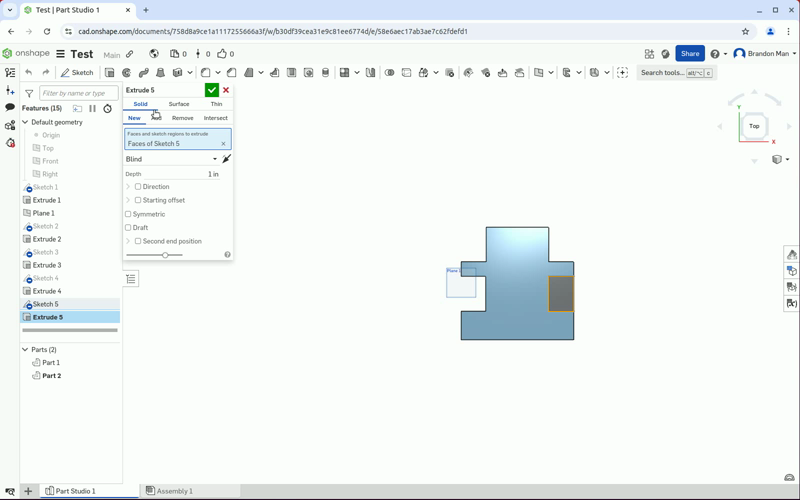
mouse_move(186, 120)
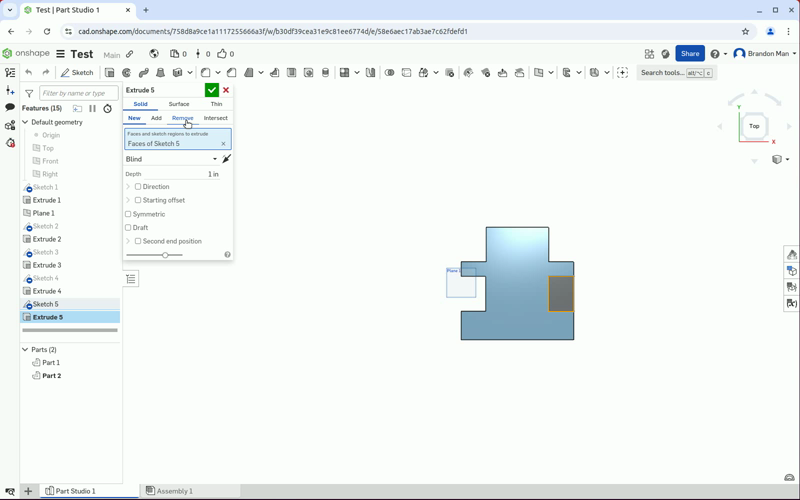
click(186, 120)
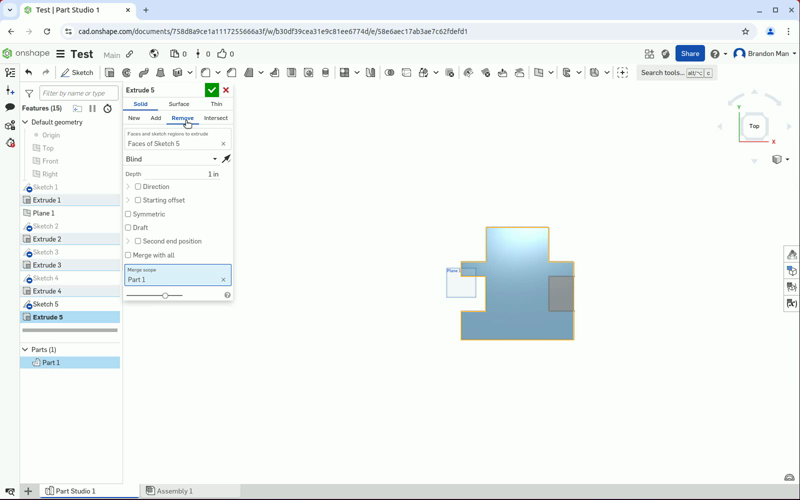
key(tab, 4)
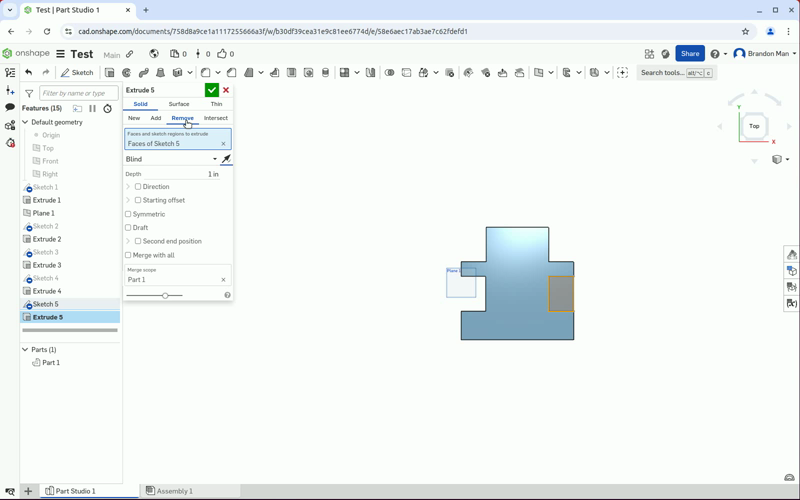
text(5.777)
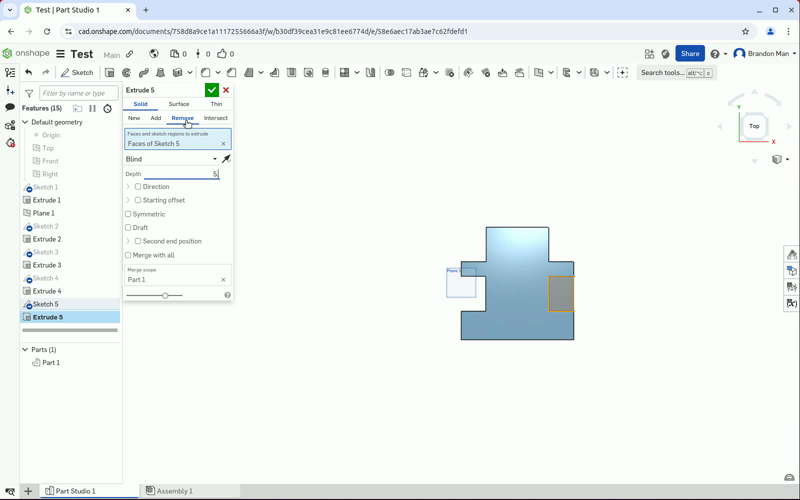
key(tab, 6)
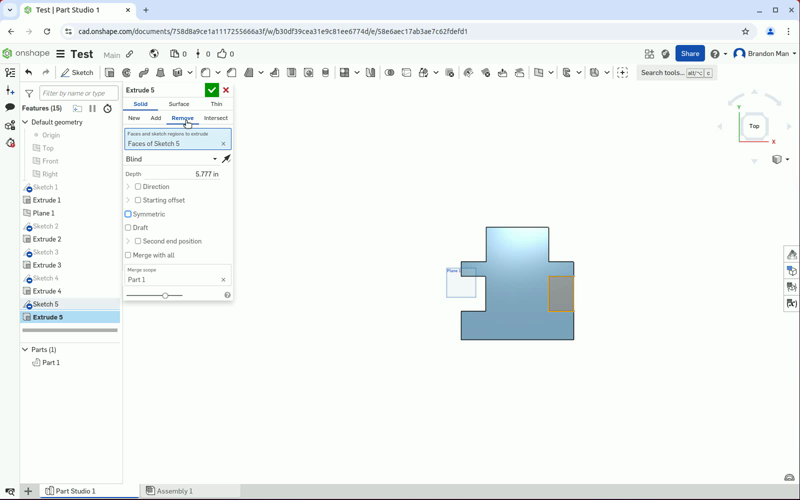
key(space)
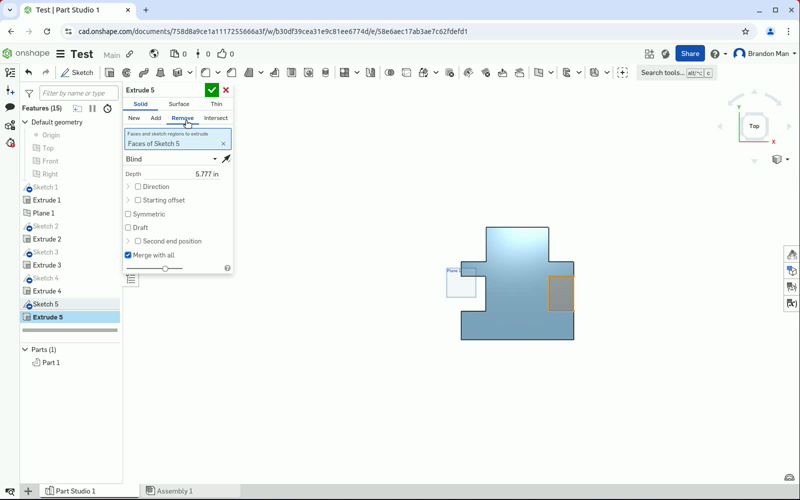
key(enter)
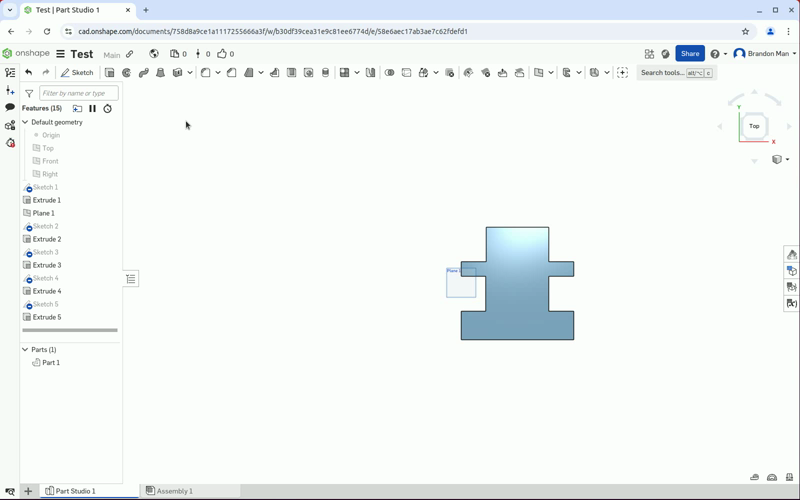
key(shift+h)
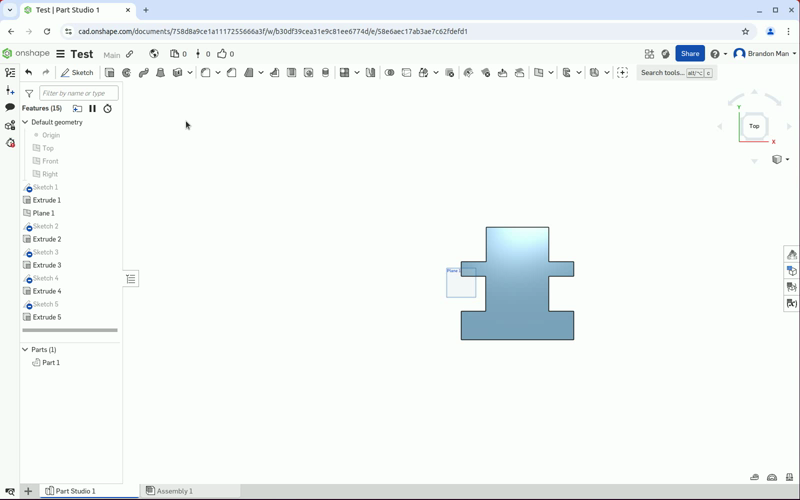
key(shift+h)
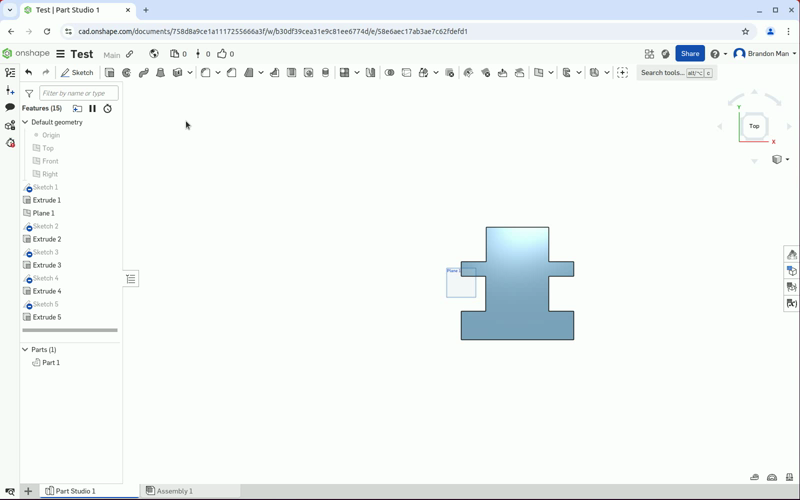
key(shift+7)
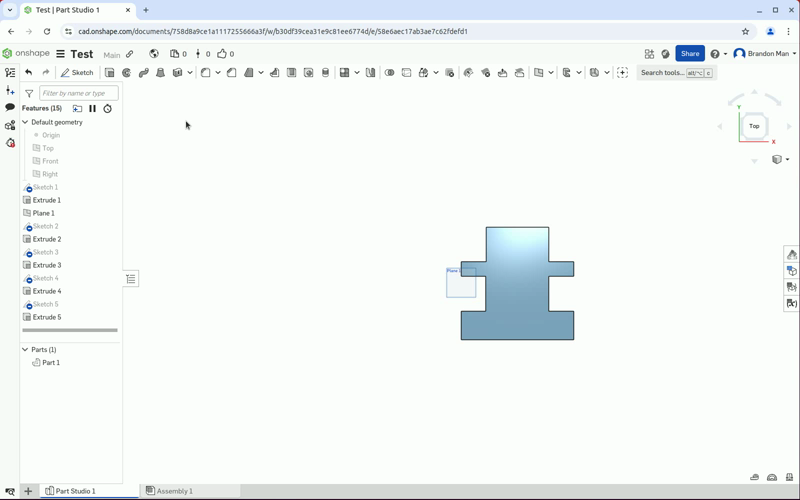
key(up, 3)
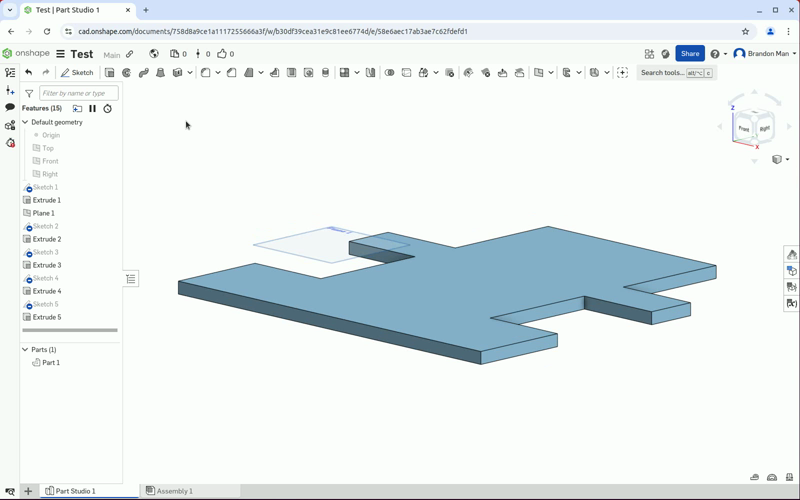
key(left, 3)
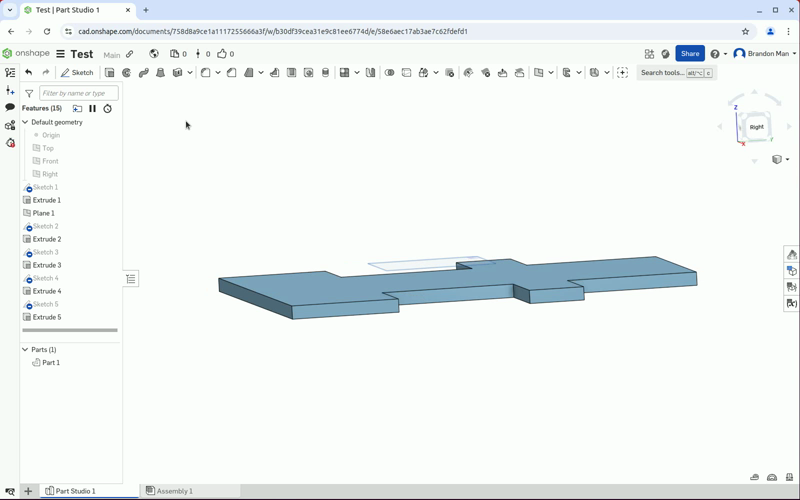
key(right, 3)
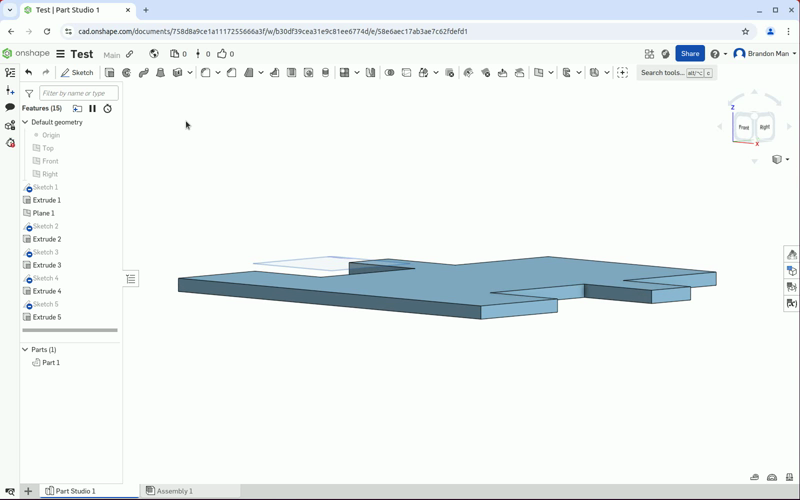
key(down, 3)
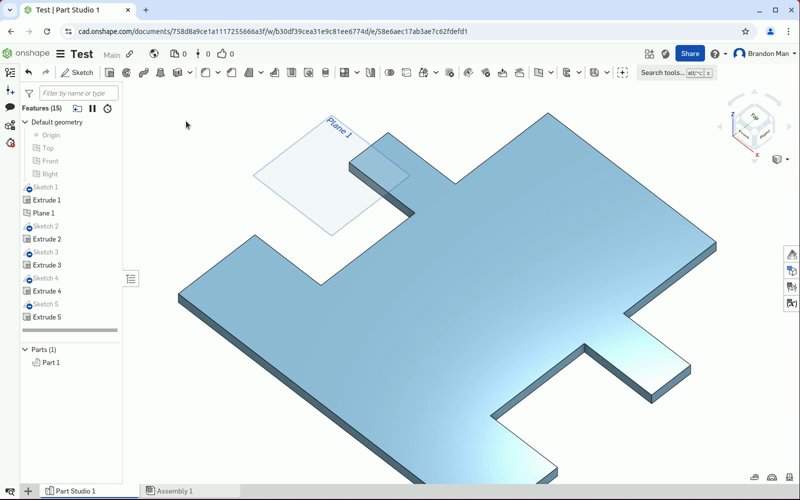
mouse_move(73, 189)
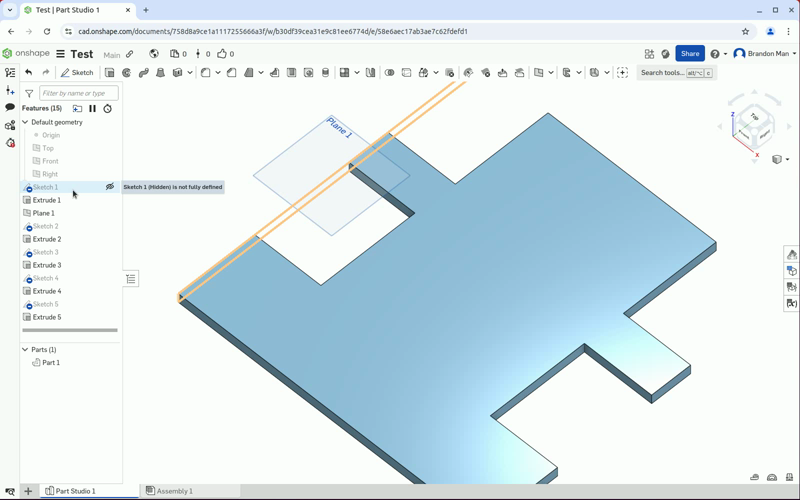
click(73, 189)